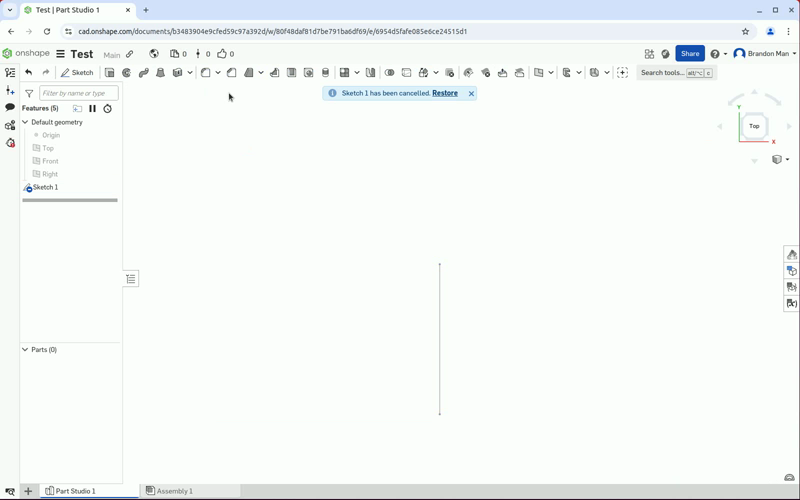
key(shift+h)
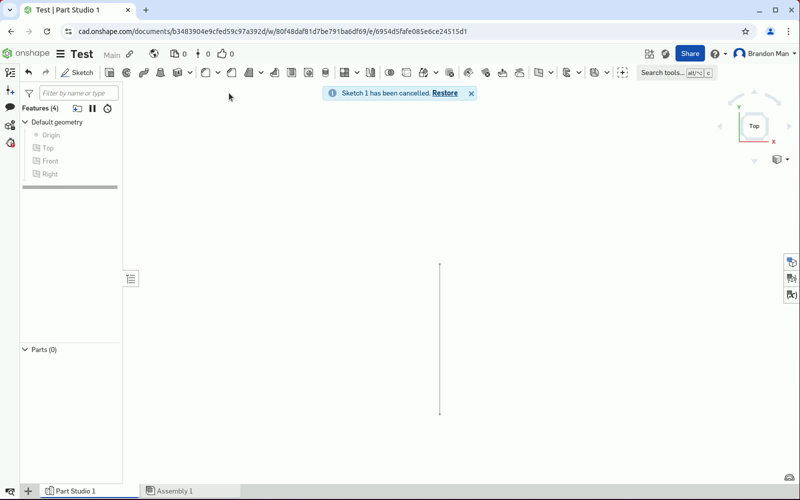
mouse_move(73, 352)
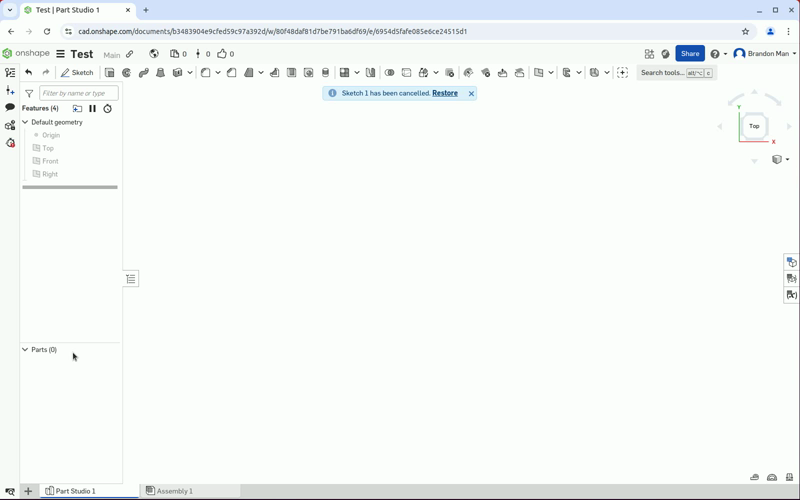
key(y)
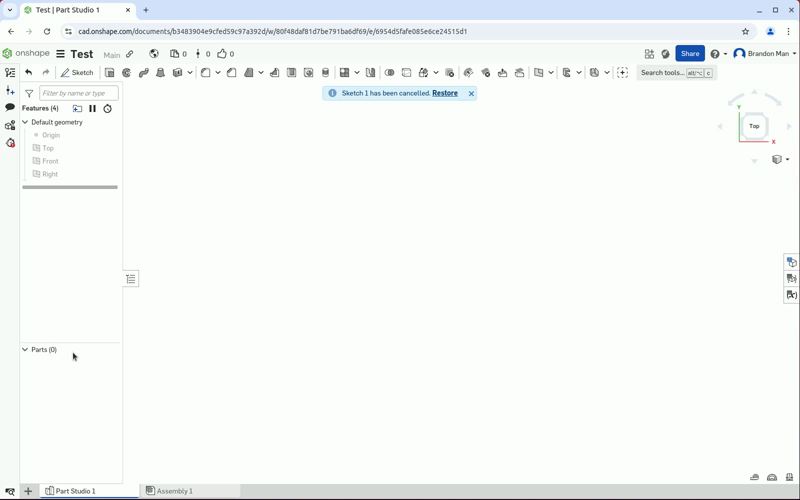
key(shift+p)
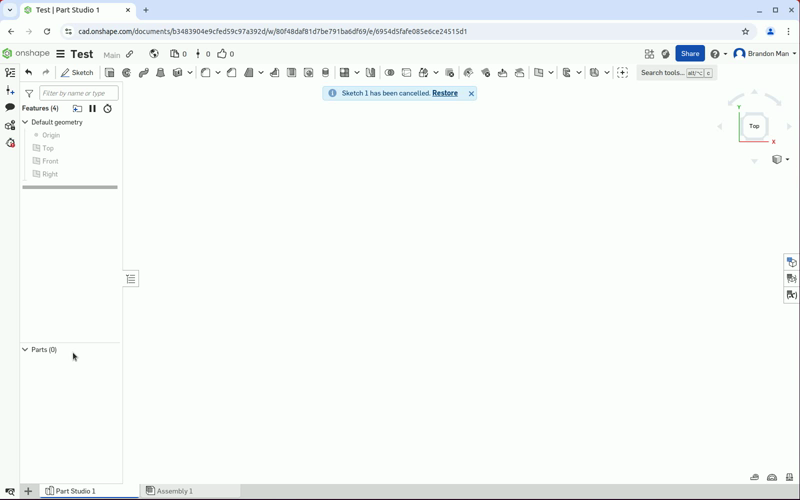
key(space)
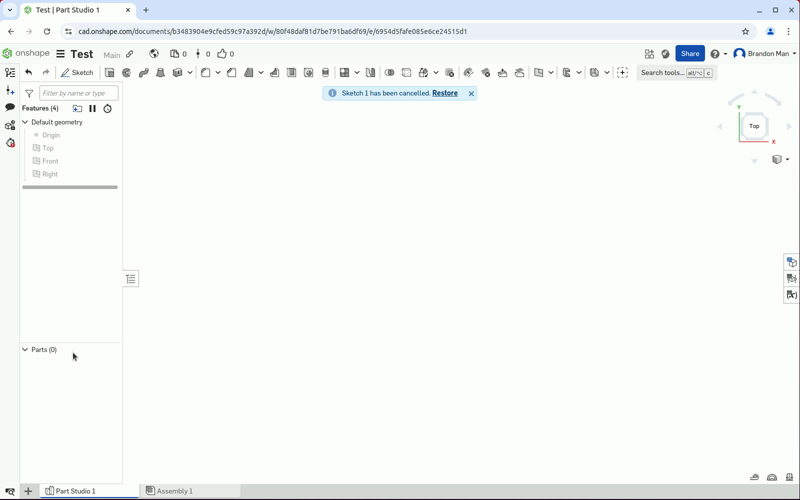
key_down(shift)
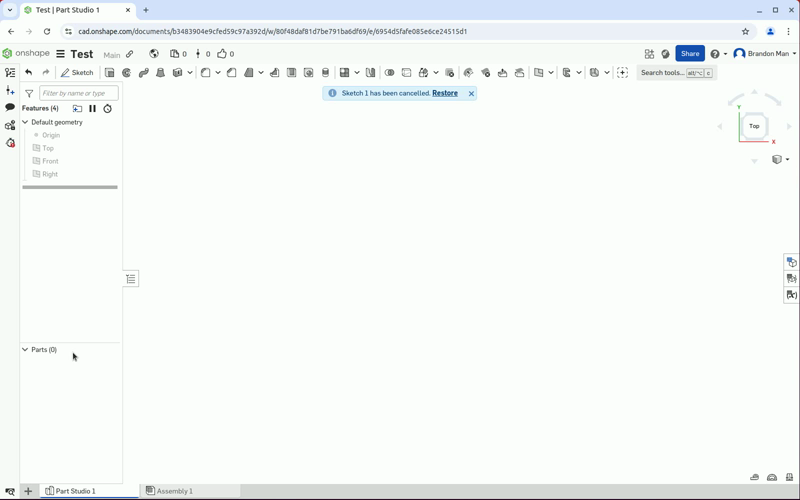
key(up)
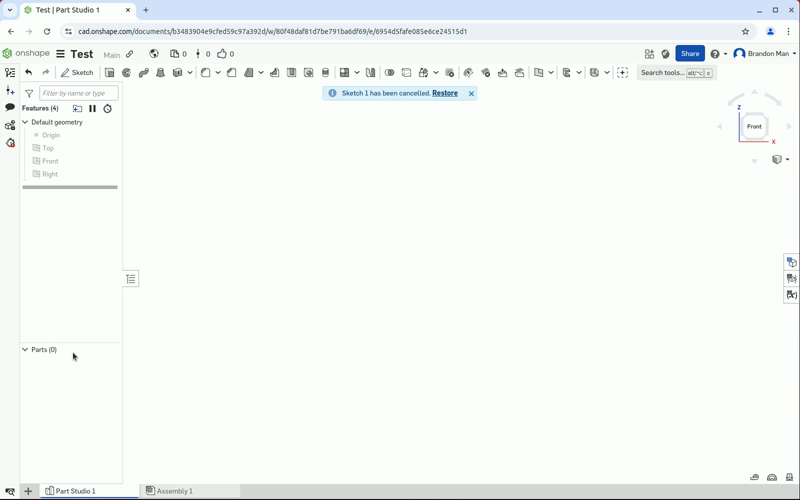
key_up(shift)
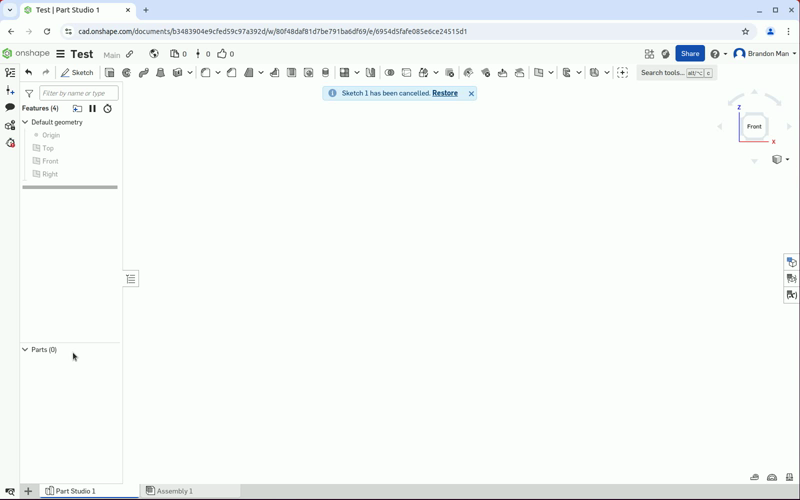
mouse_move(73, 352)
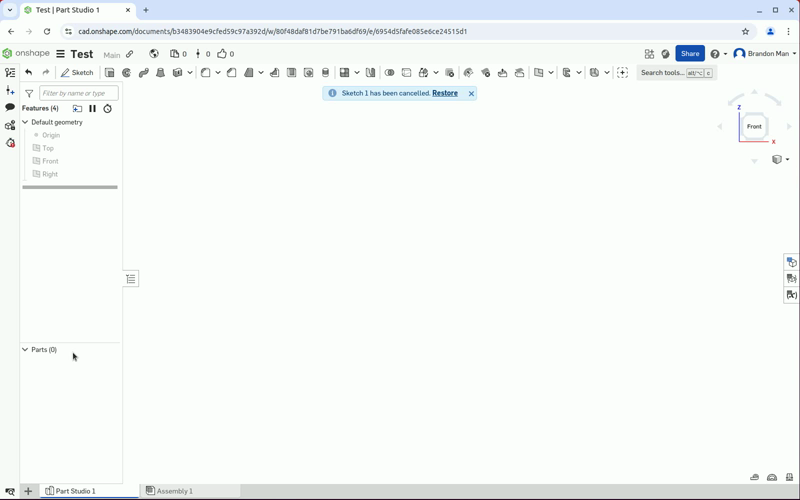
key(shift+y)
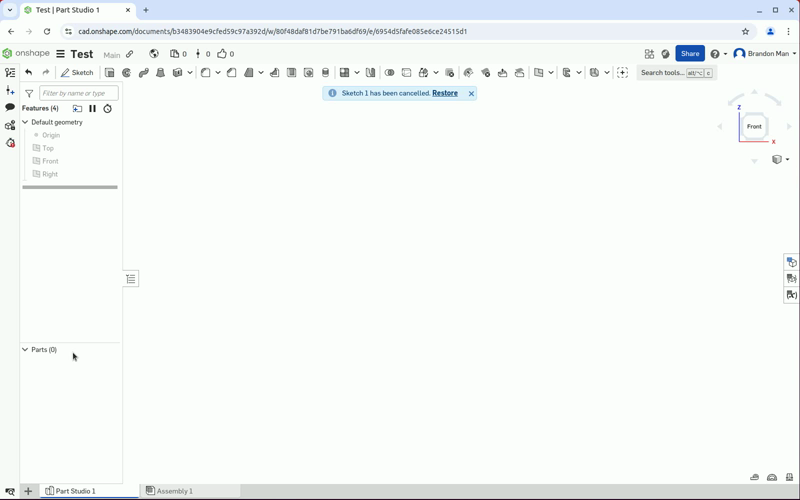
key(shift+s)
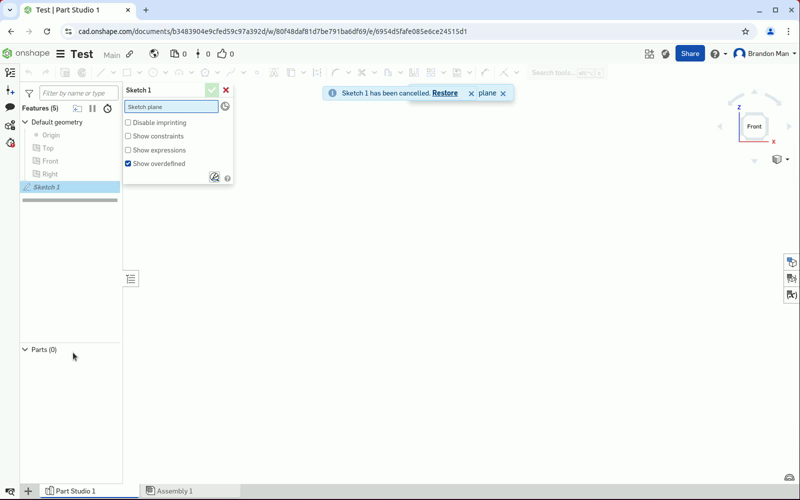
mouse_move(73, 163)
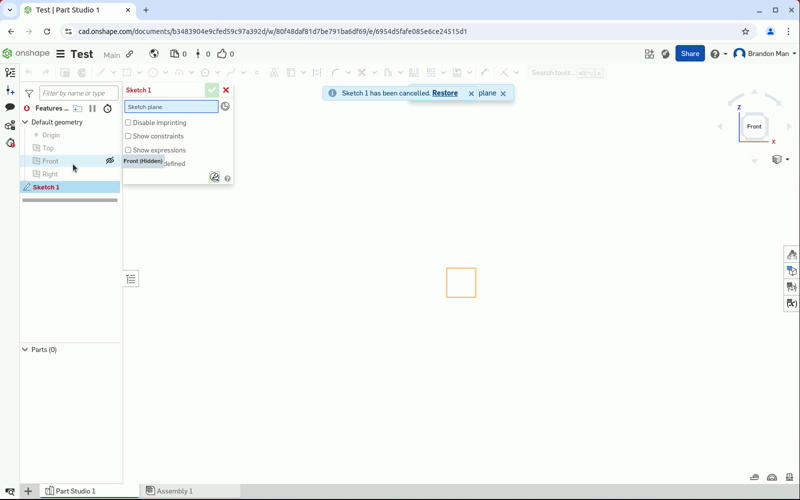
click(73, 163)
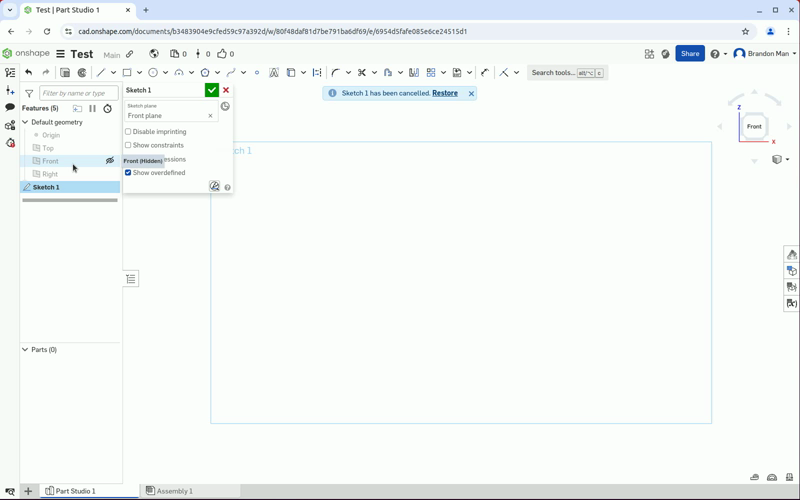
mouse_move(73, 352)
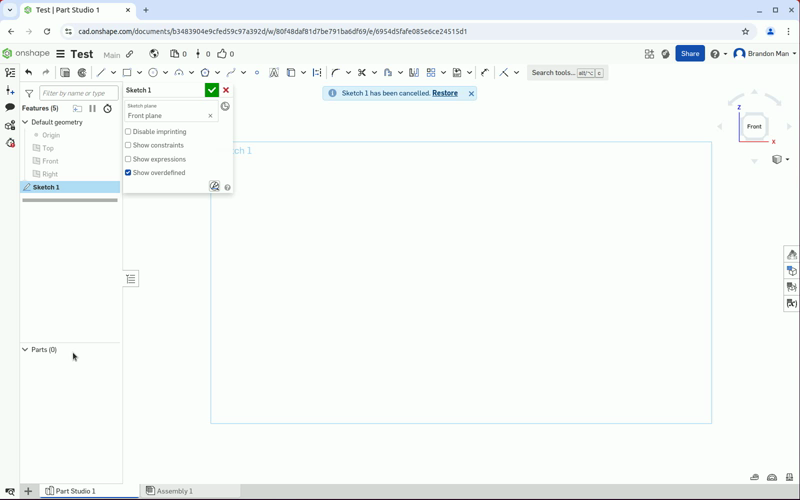
key(y)
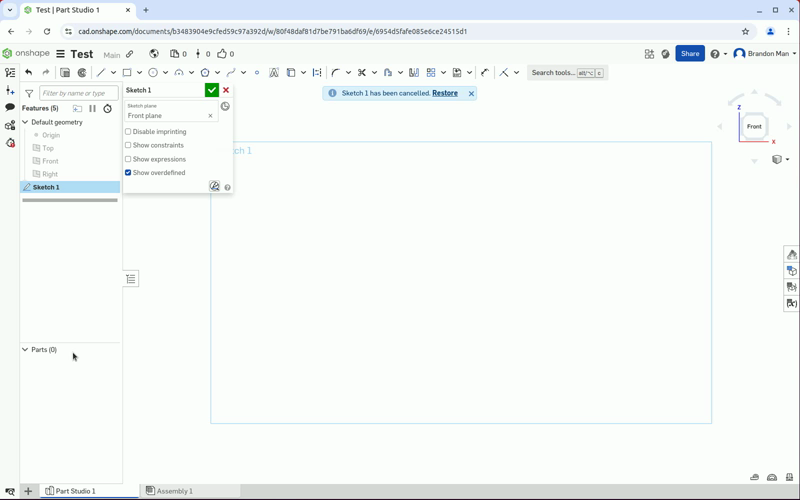
key(c)
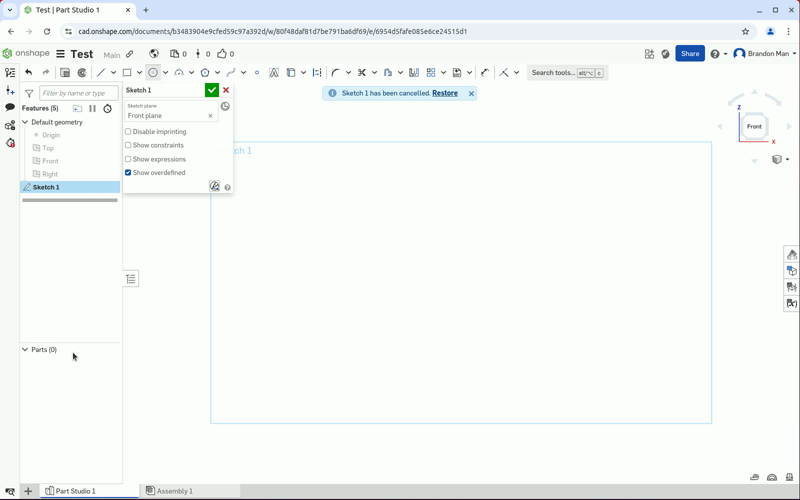
key_down(shift)
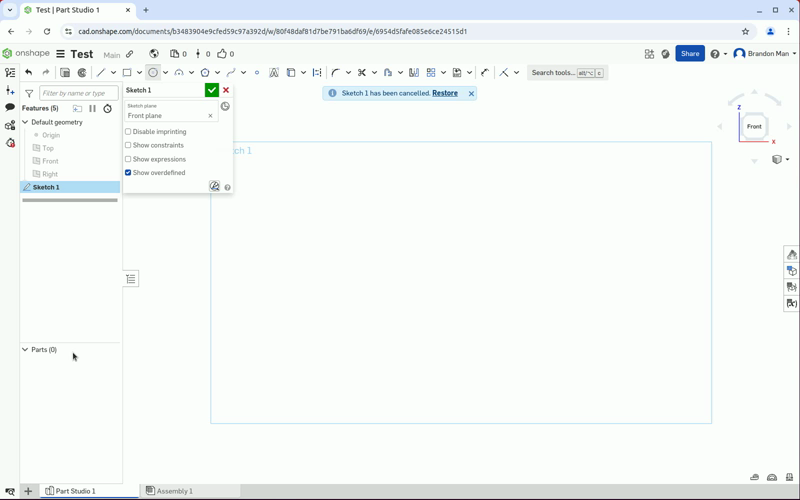
mouse_move(461, 282)
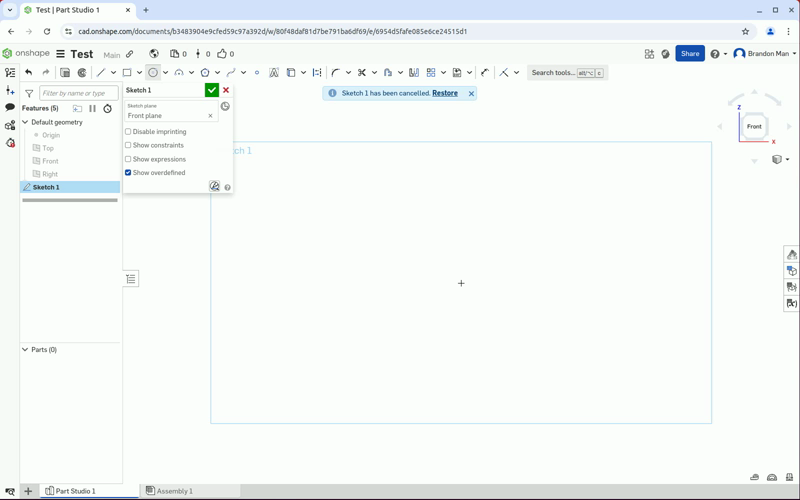
click(461, 282)
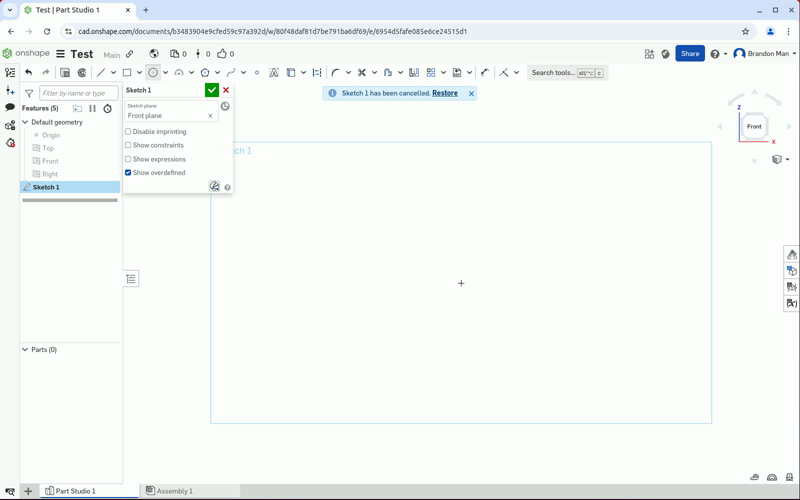
key_up(shift)
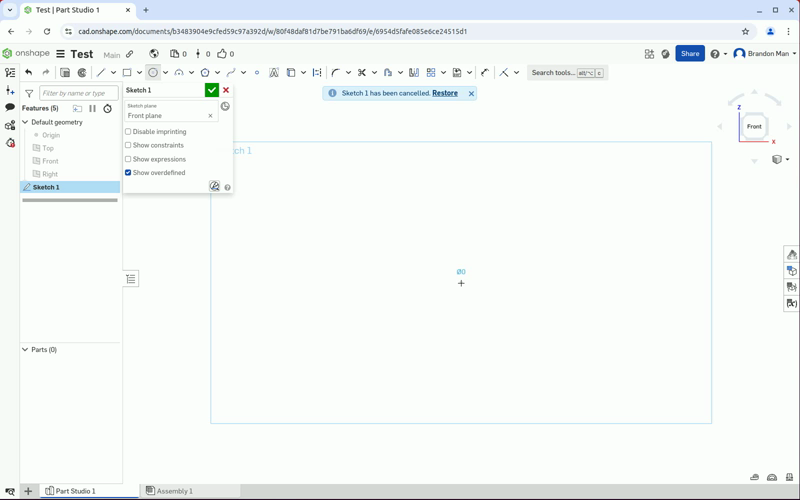
mouse_move(467, 282)
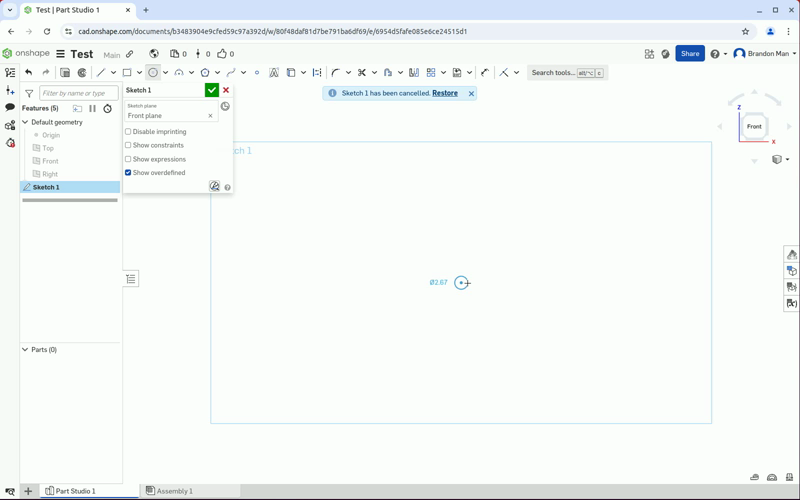
click(467, 282)
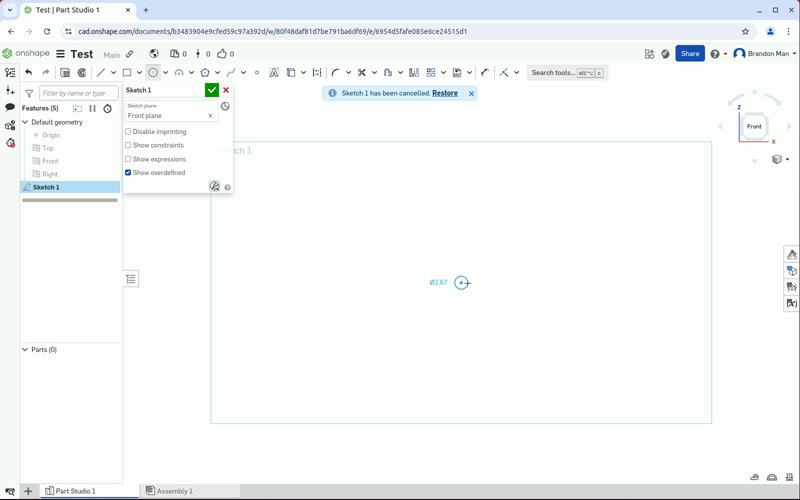
key(esc)
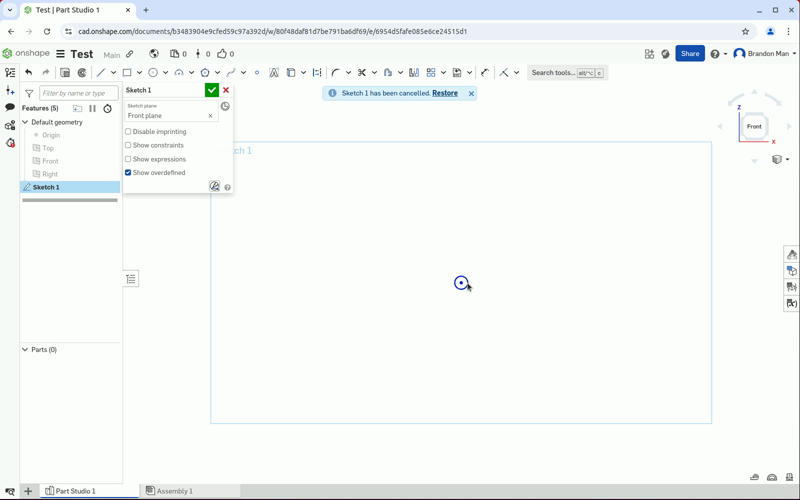
mouse_move(458, 281)
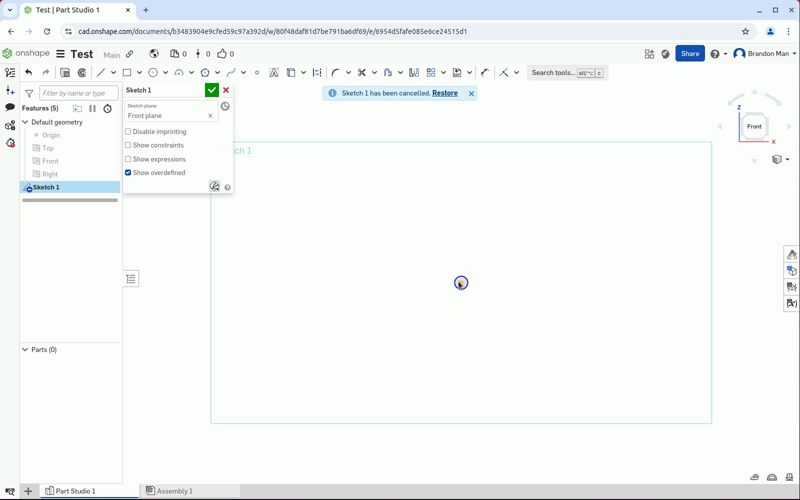
scroll(6)
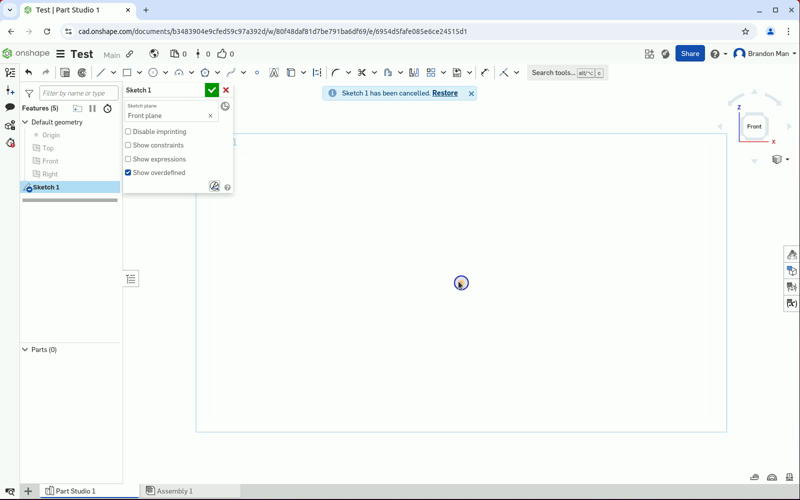
scroll(6)
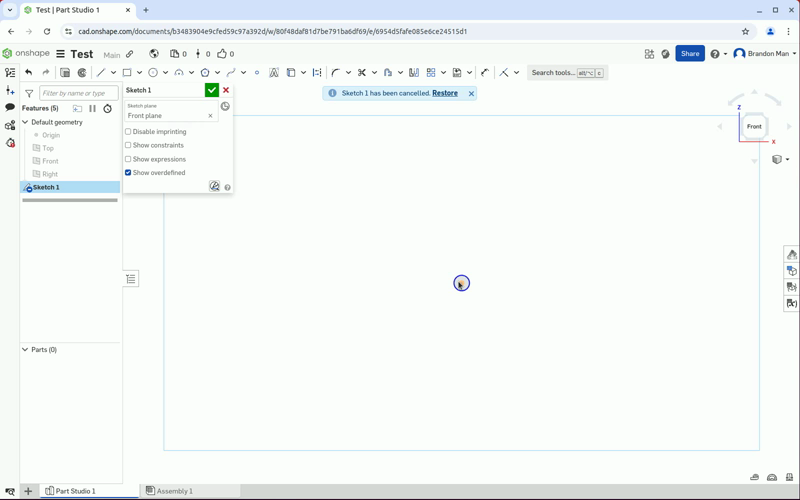
scroll(6)
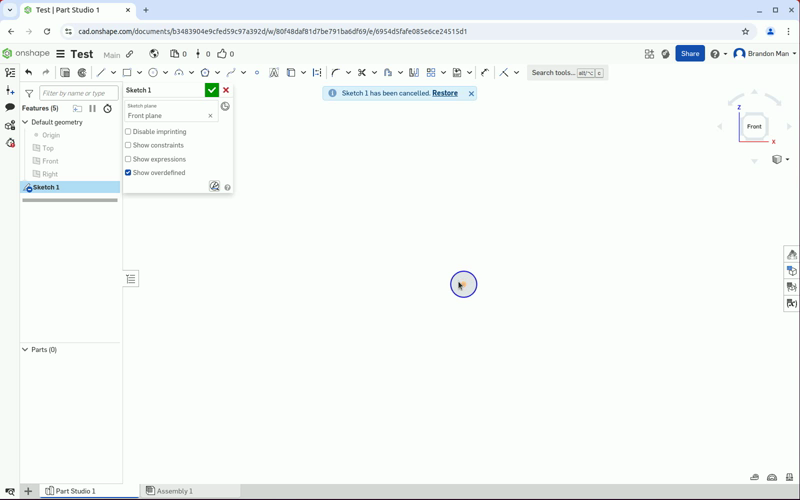
scroll(6)
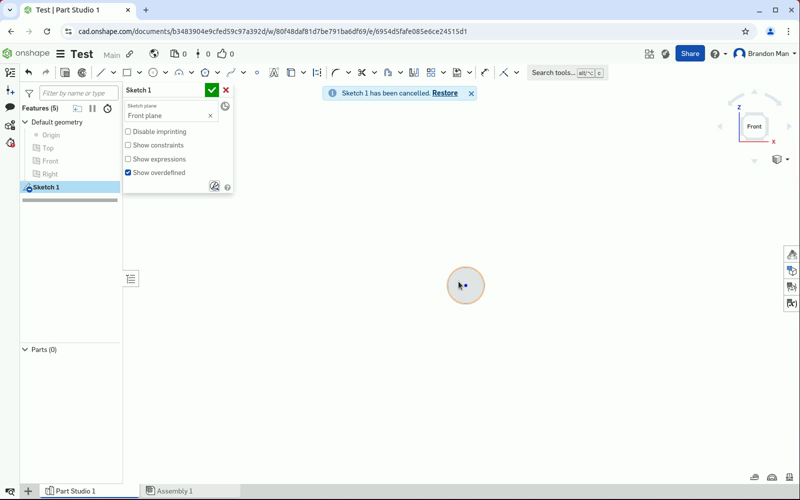
scroll(6)
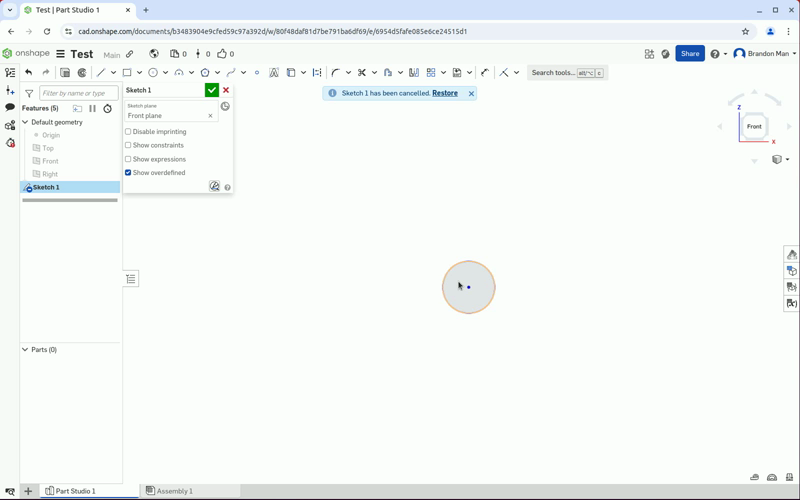
scroll(6)
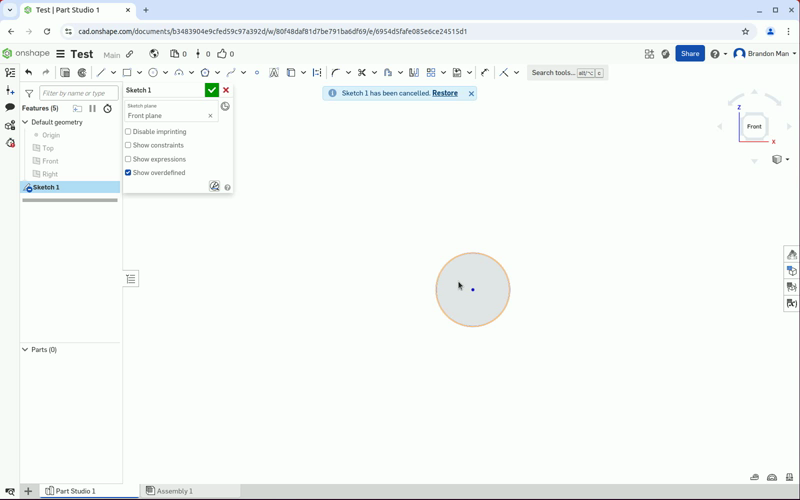
scroll(6)
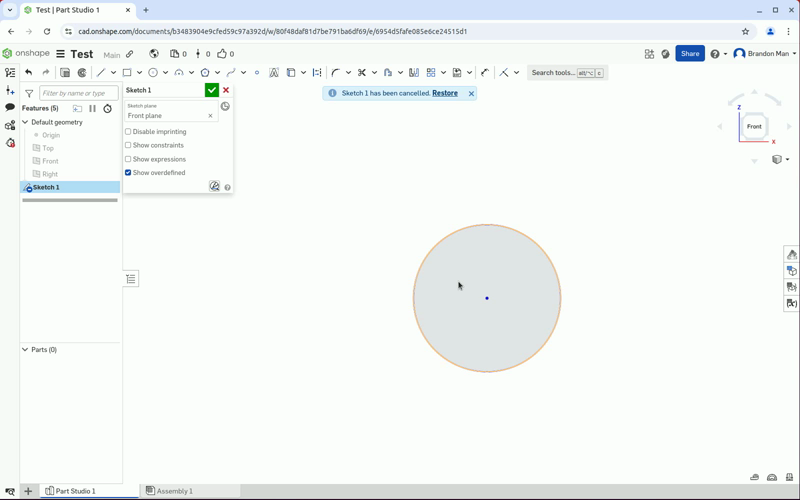
click(458, 281)
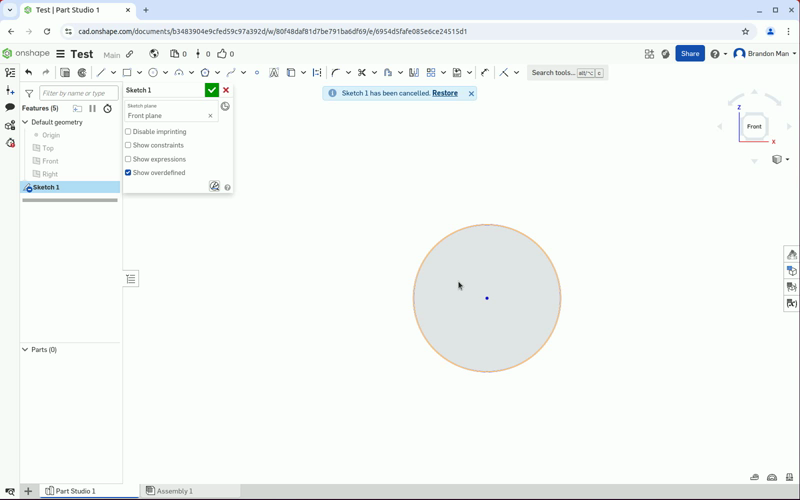
scroll(-6)
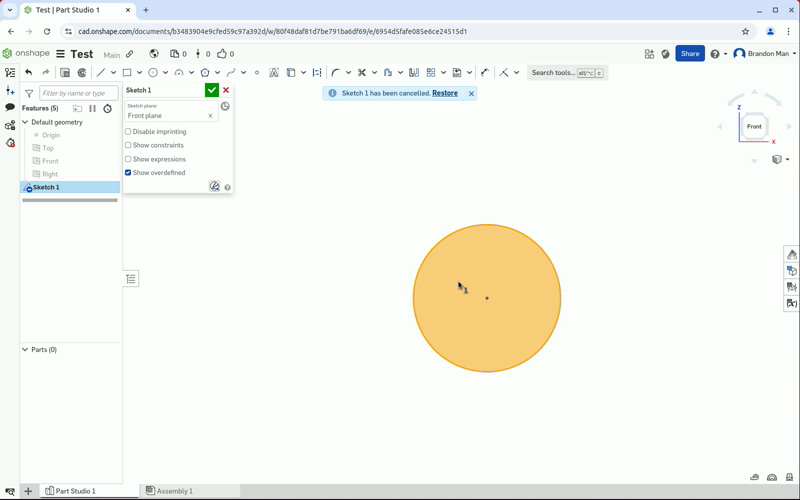
scroll(-6)
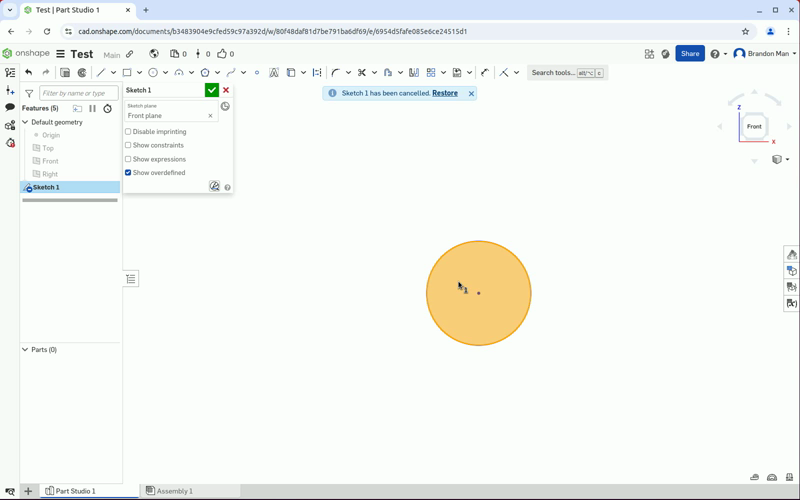
scroll(-6)
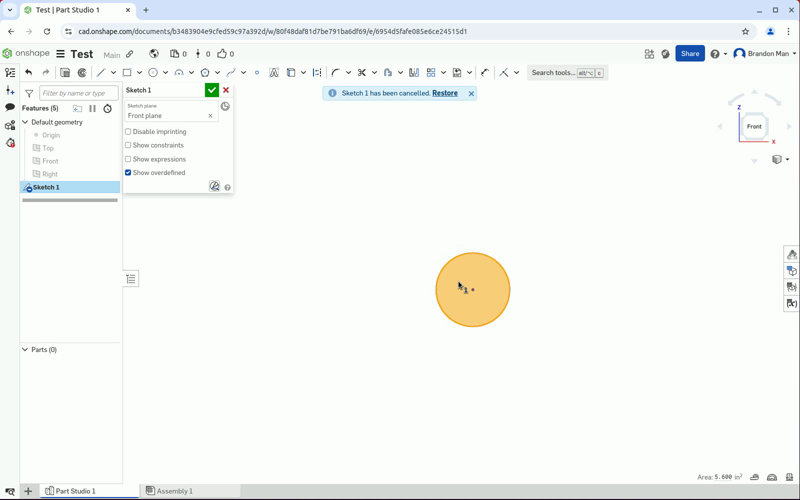
scroll(-6)
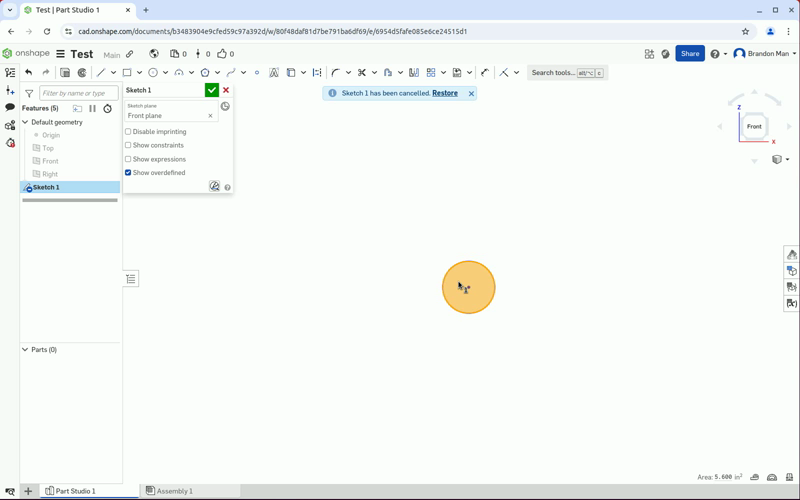
scroll(-6)
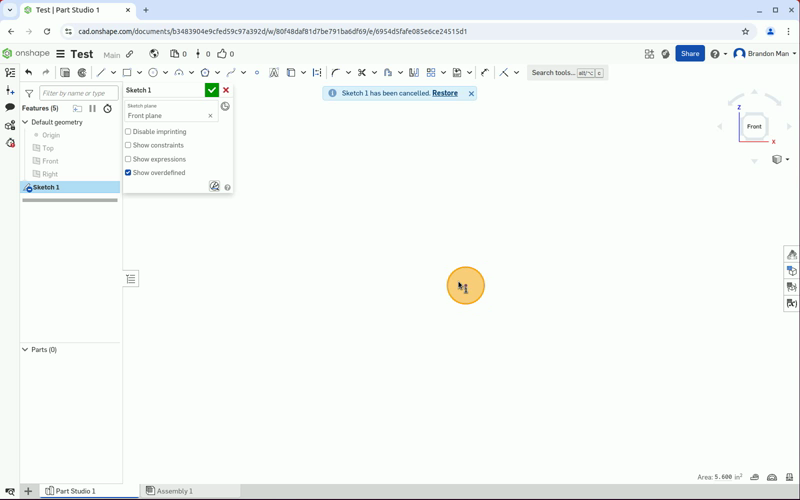
scroll(-6)
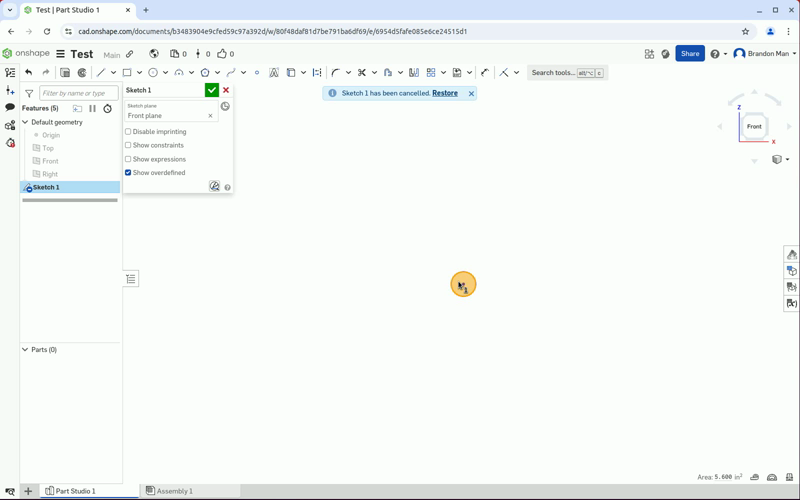
scroll(-6)
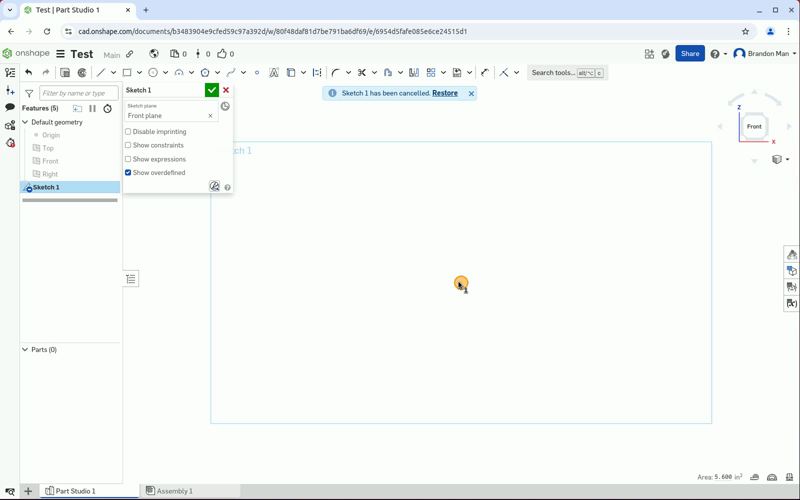
mouse_move(73, 352)
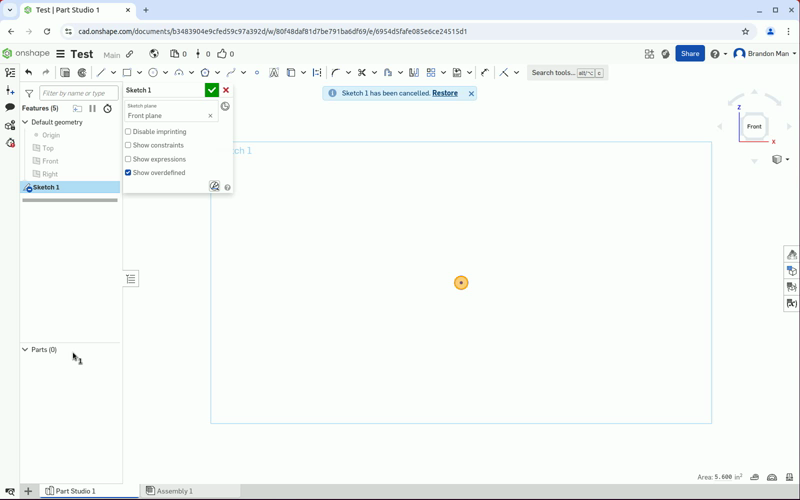
key(shift+y)
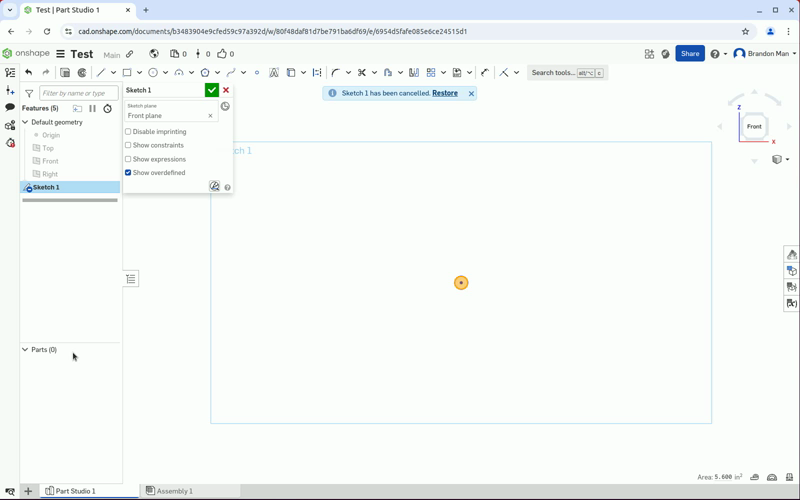
key(shift+e)
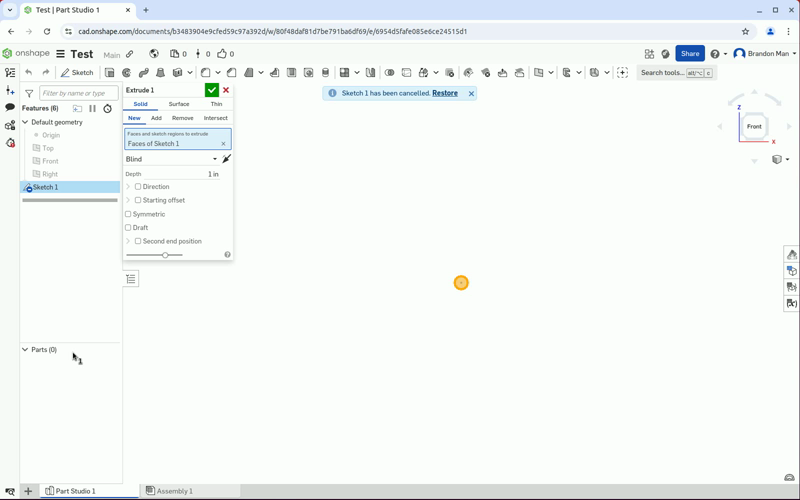
mouse_move(143, 106)
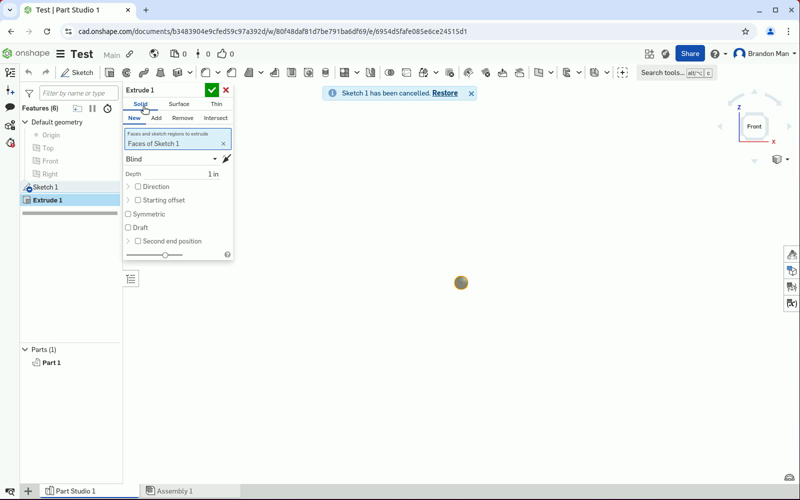
click(143, 106)
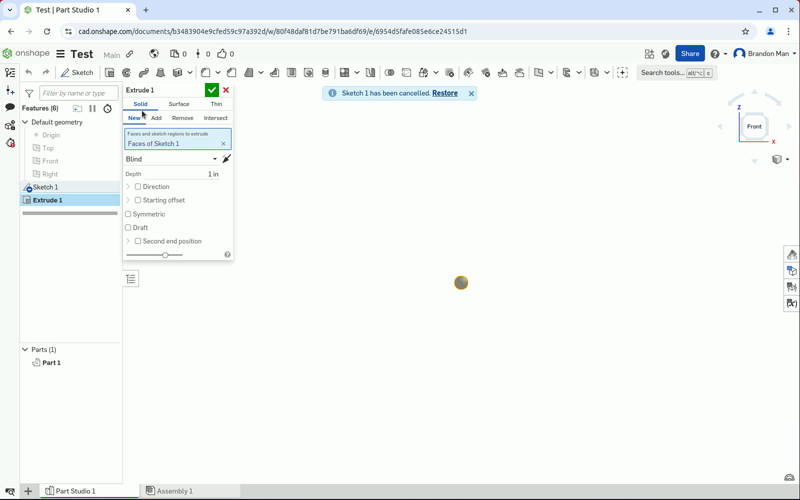
mouse_move(137, 120)
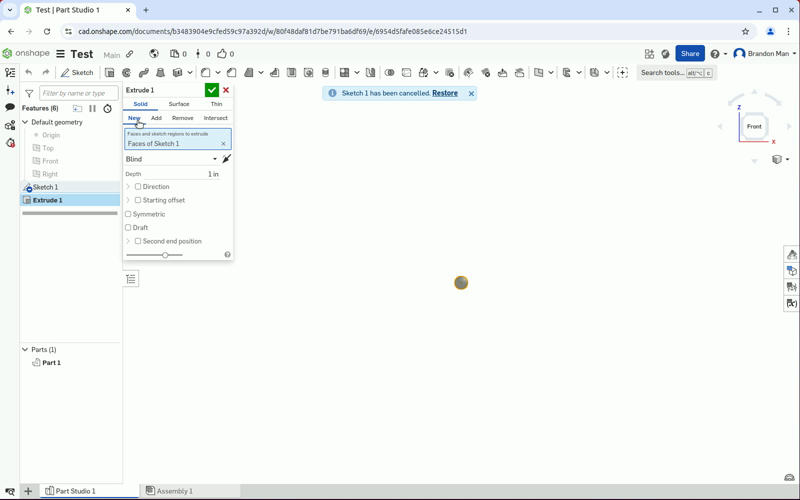
click(137, 120)
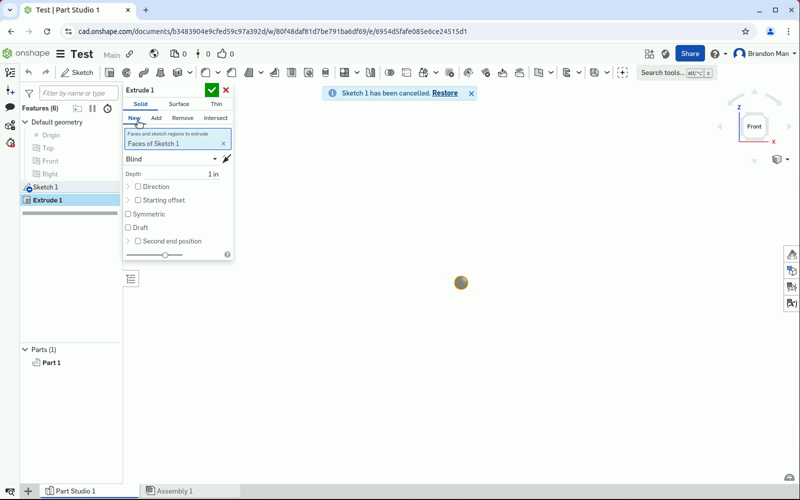
key(tab, 4)
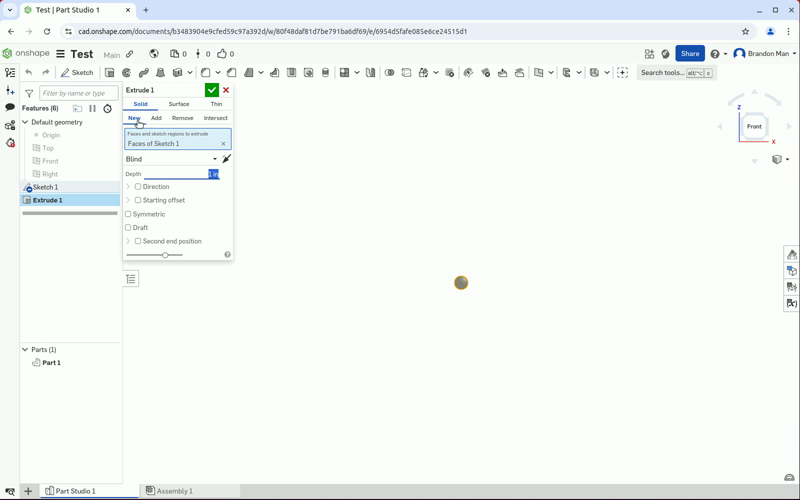
text(23.108)
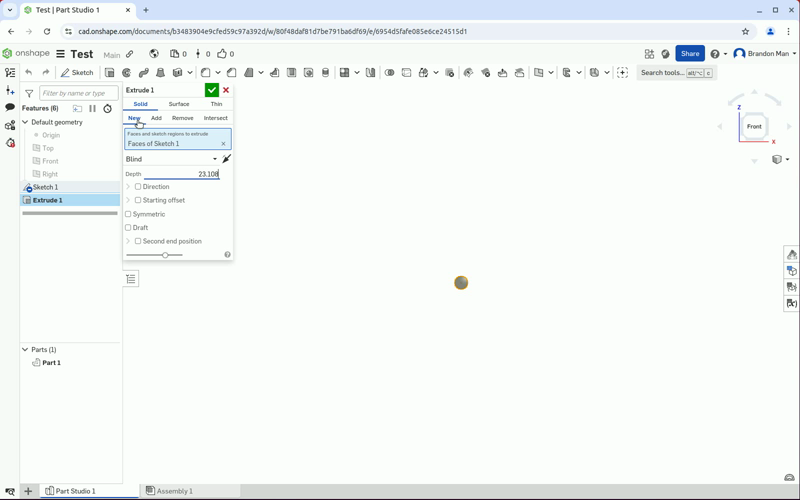
key(enter)
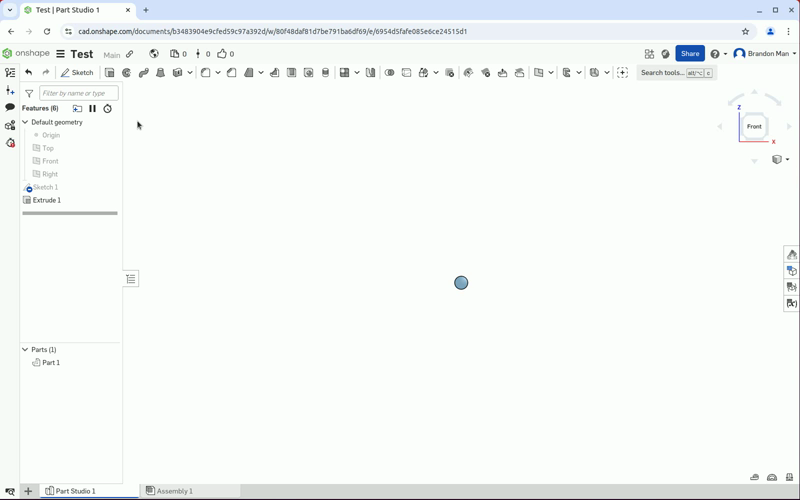
key(shift+h)
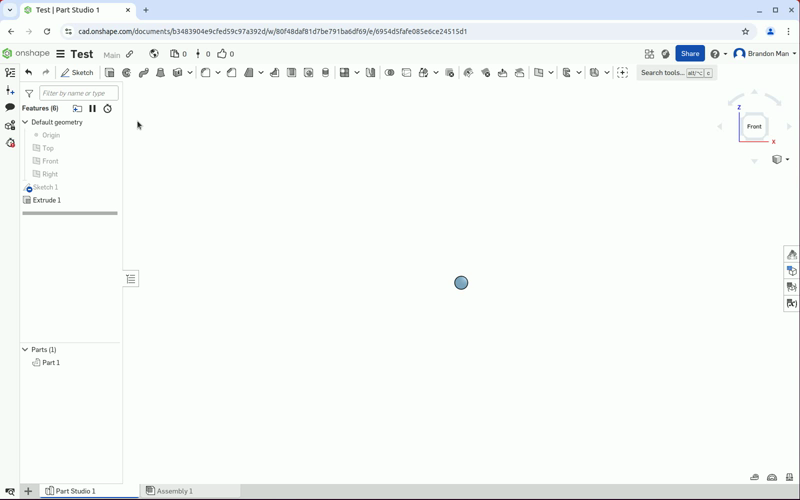
key(shift+h)
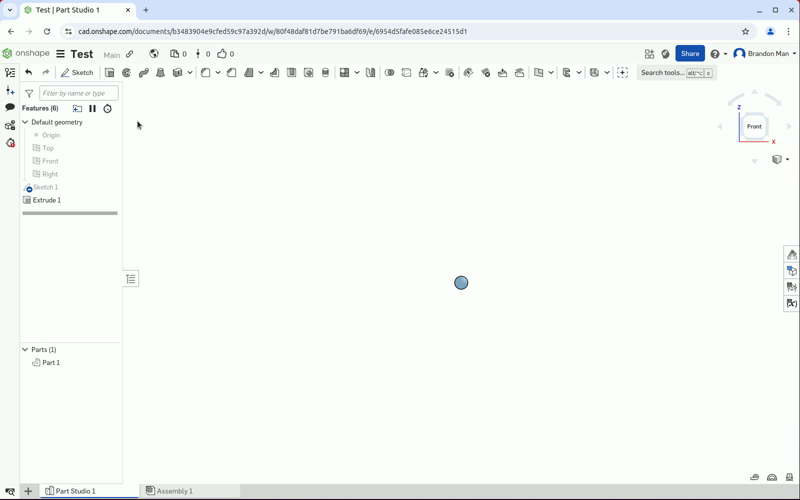
mouse_move(73, 189)
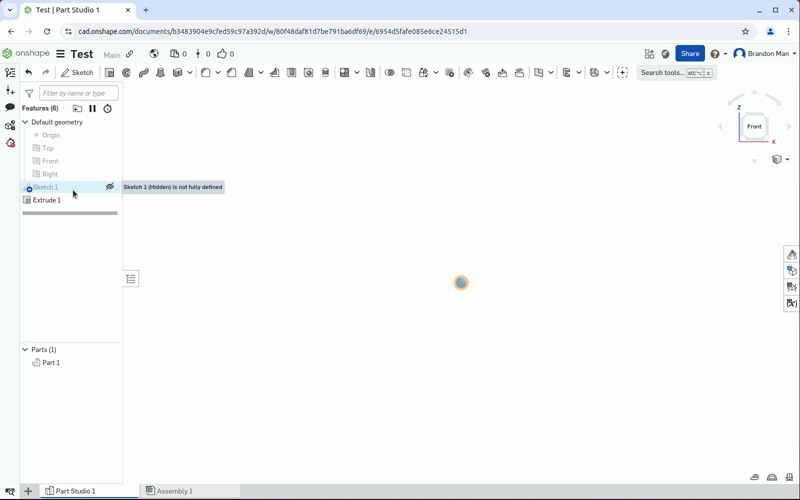
click(73, 189)
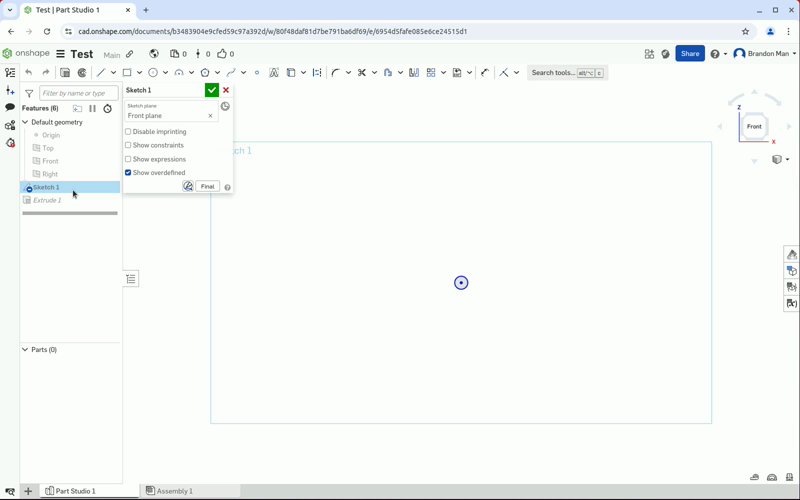
mouse_move(229, 92)
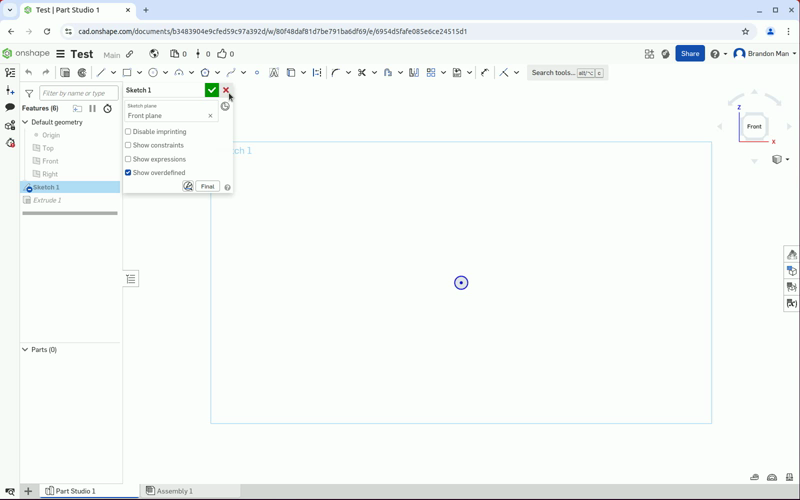
click(229, 92)
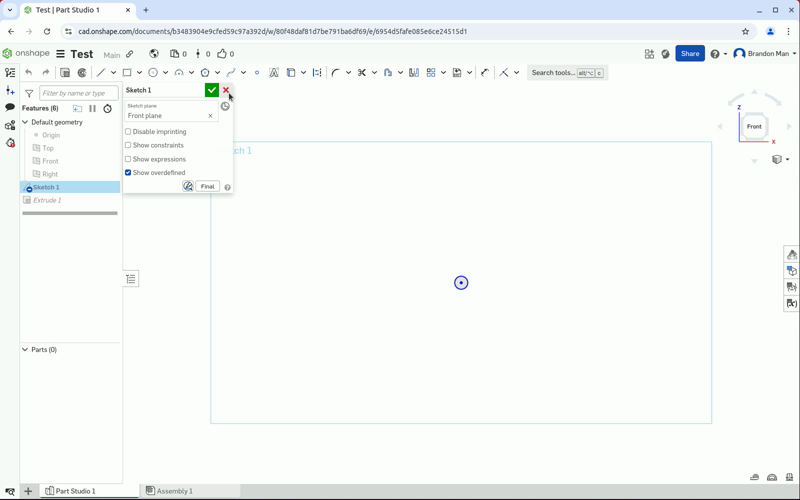
key(shift+s)
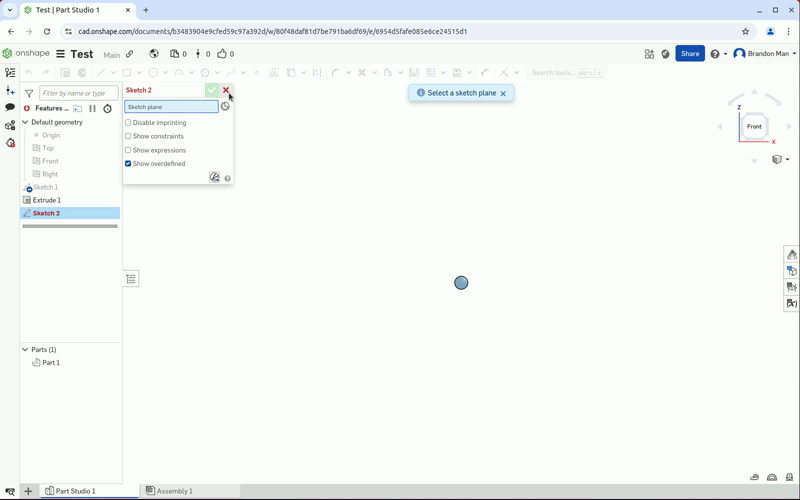
mouse_move(73, 163)
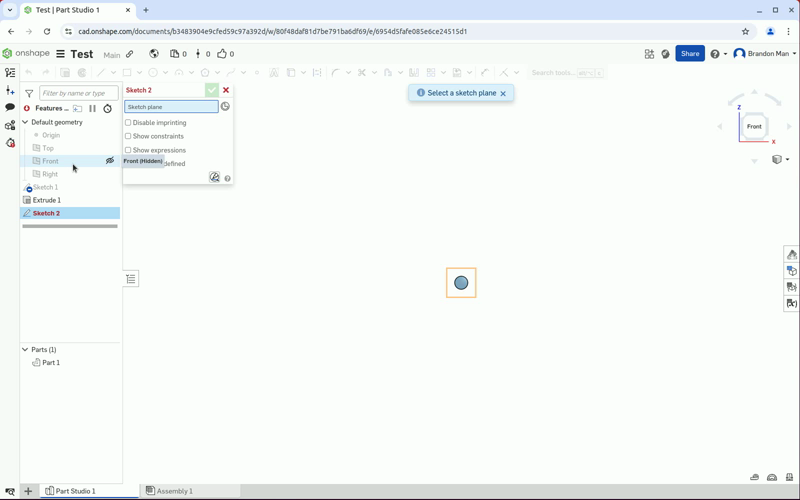
click(73, 163)
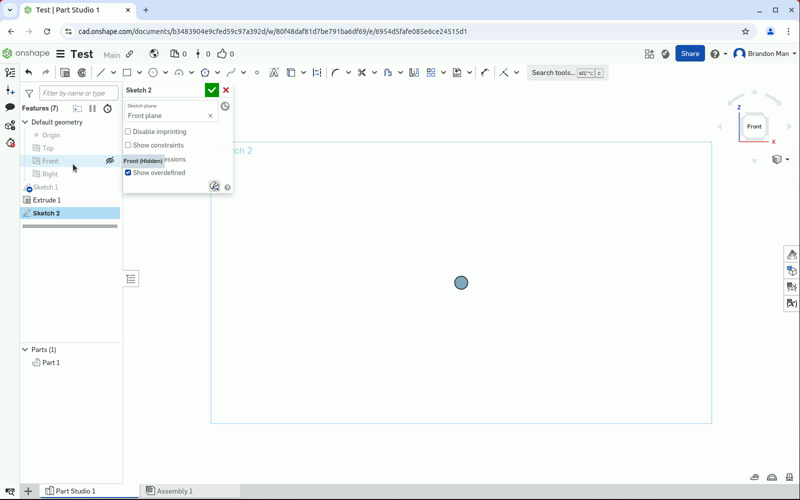
mouse_move(73, 352)
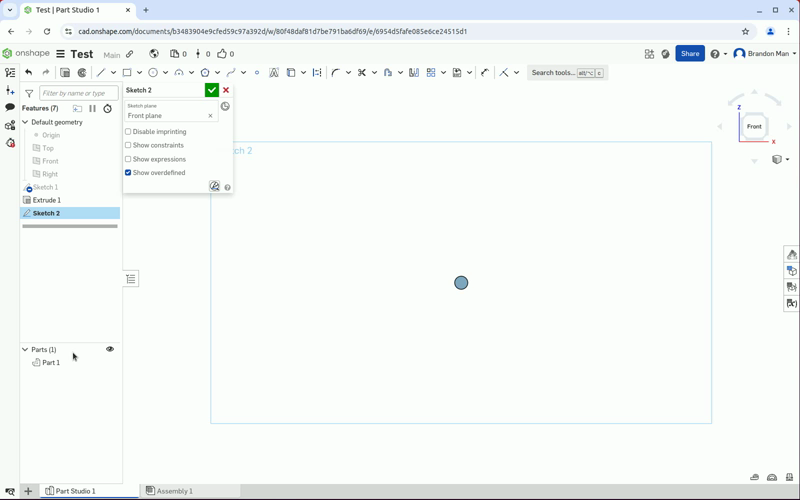
key(y)
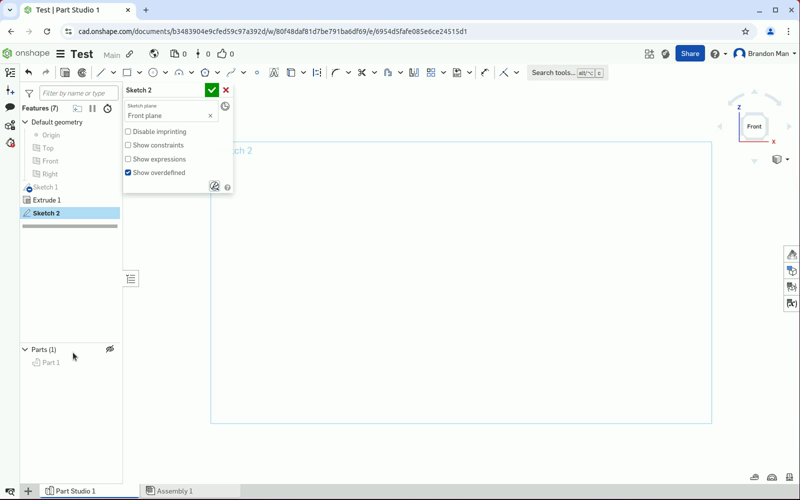
key(l)
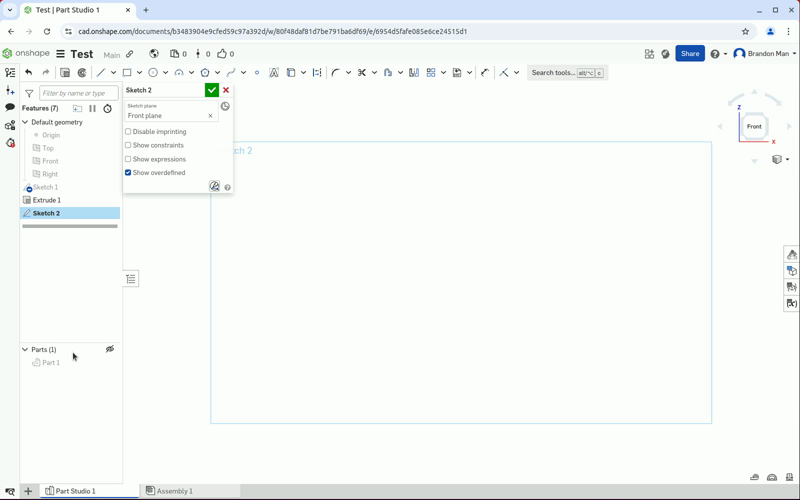
key_down(shift)
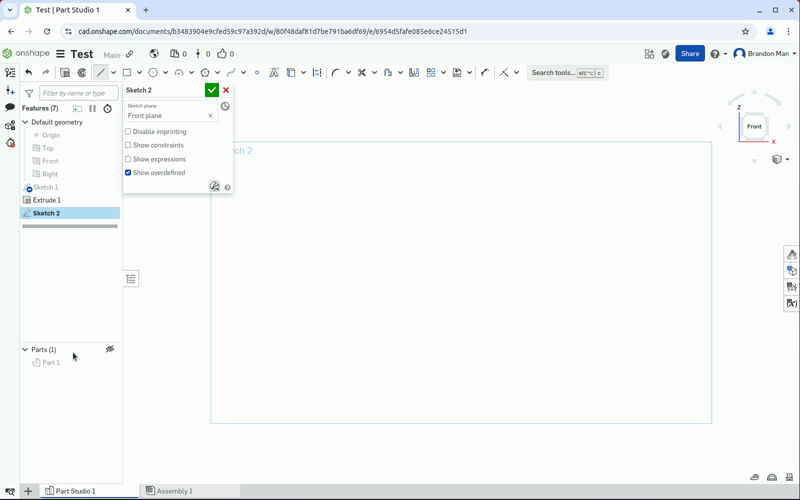
mouse_move(454, 288)
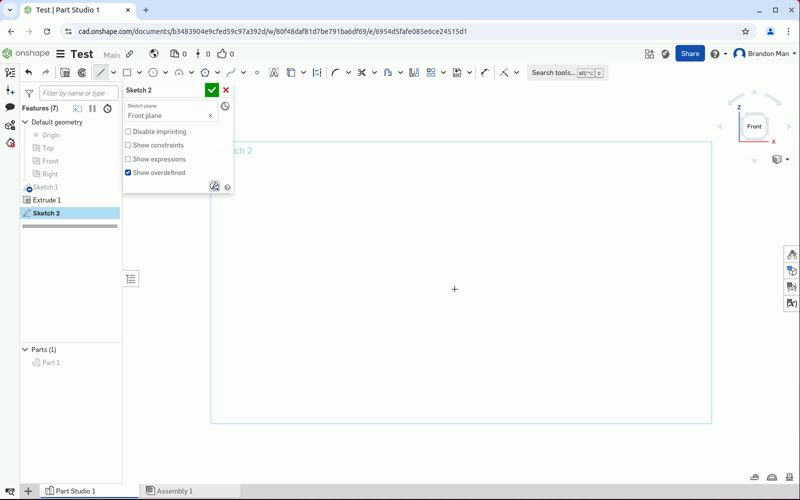
click(454, 288)
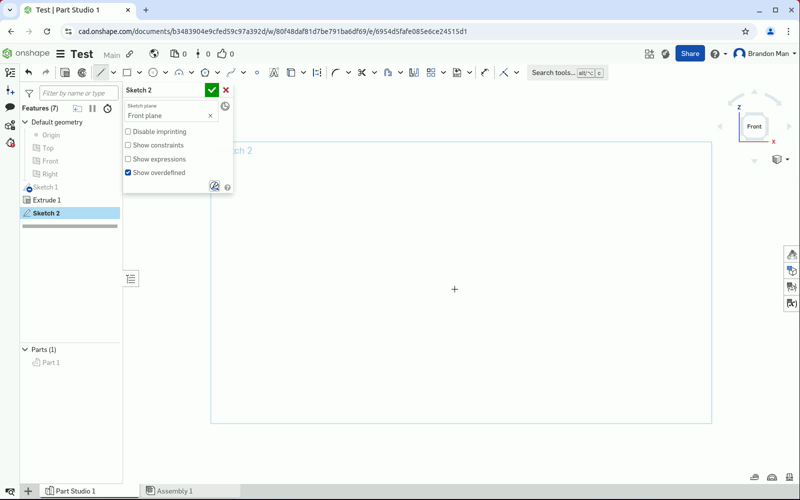
key_up(shift)
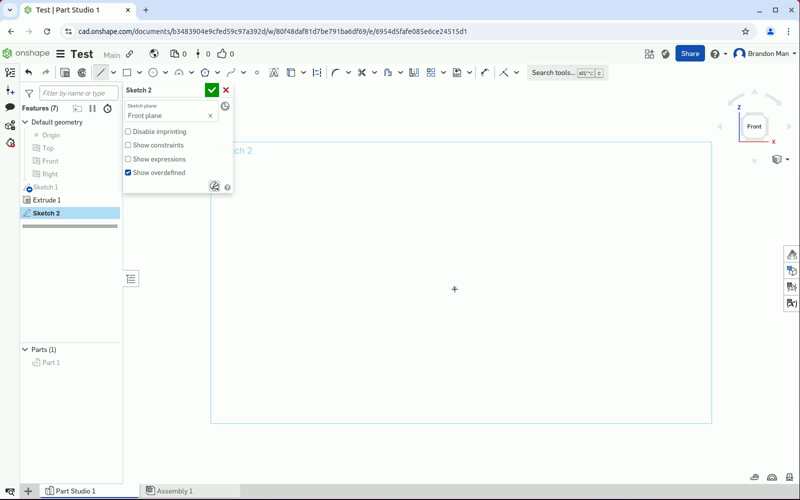
key_down(shift)
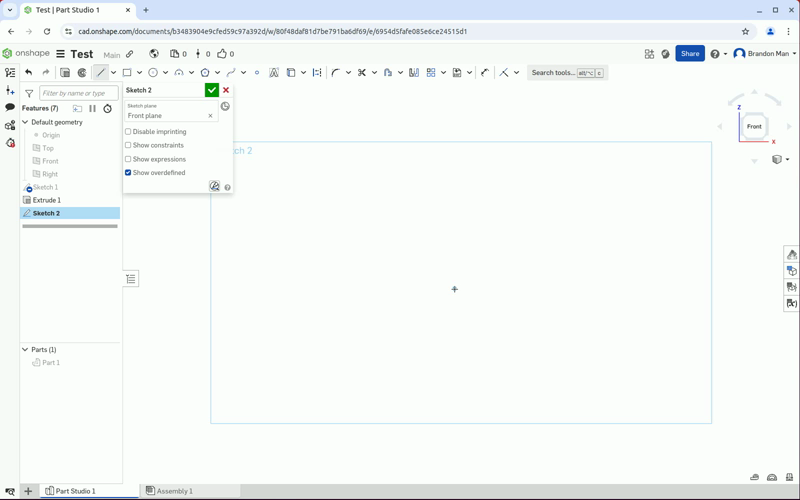
mouse_move(484, 288)
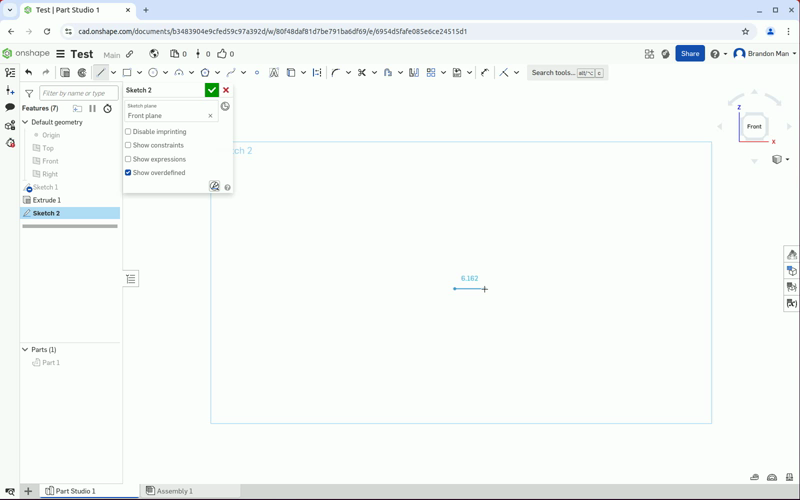
mouse_move(467, 288)
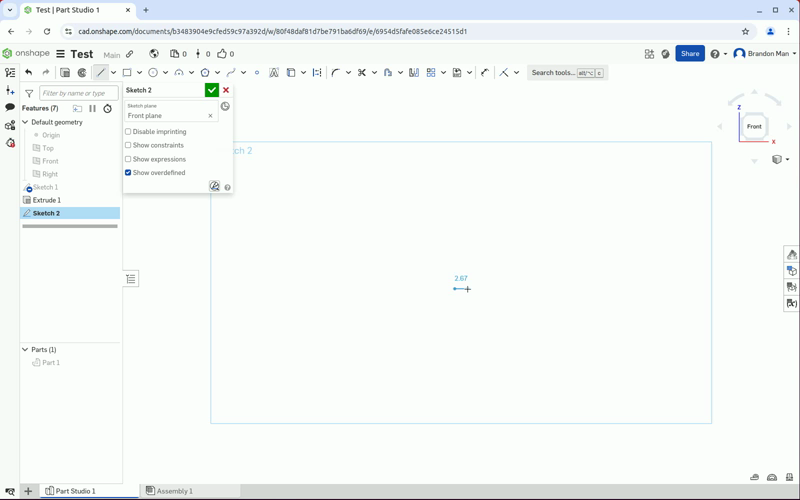
click(467, 288)
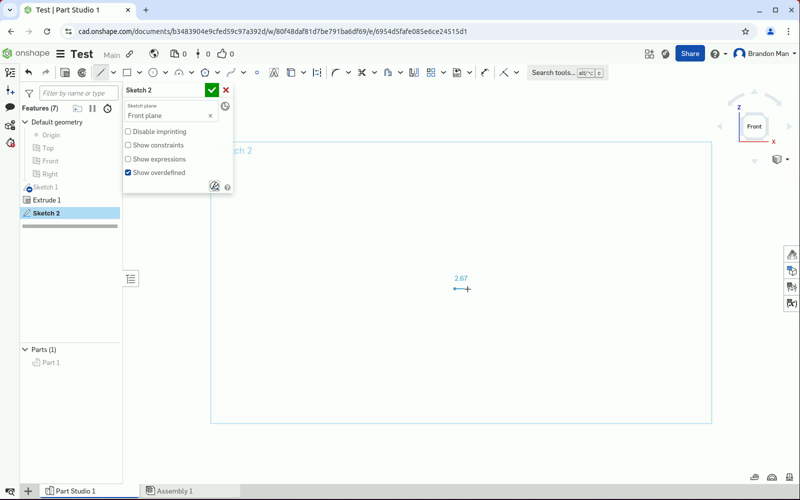
key_up(shift)
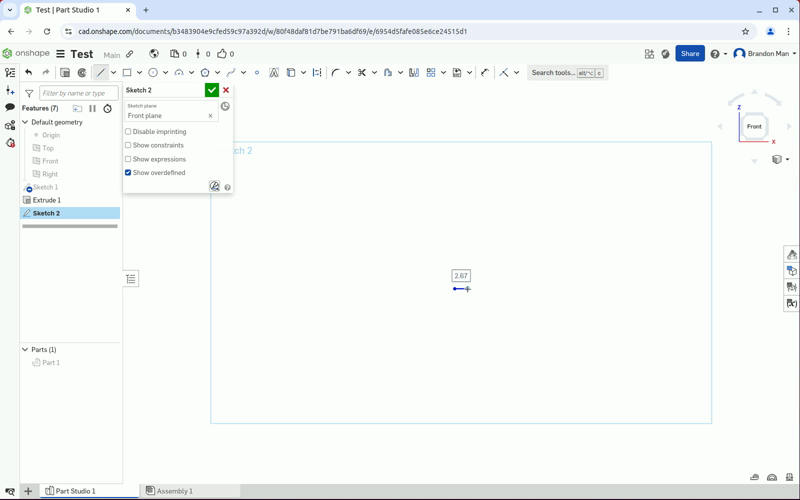
key_down(shift)
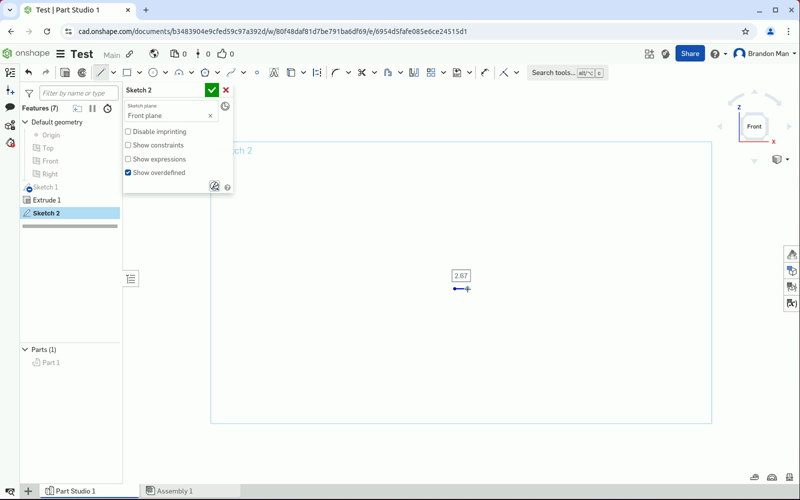
mouse_move(497, 288)
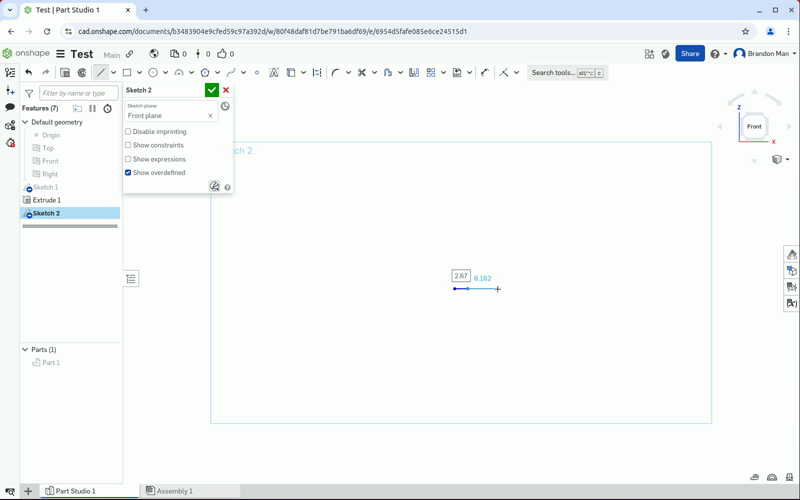
mouse_move(467, 276)
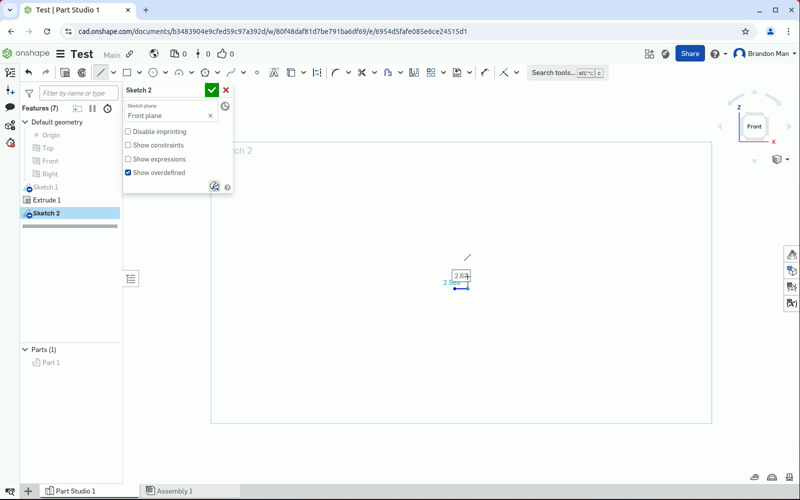
click(467, 276)
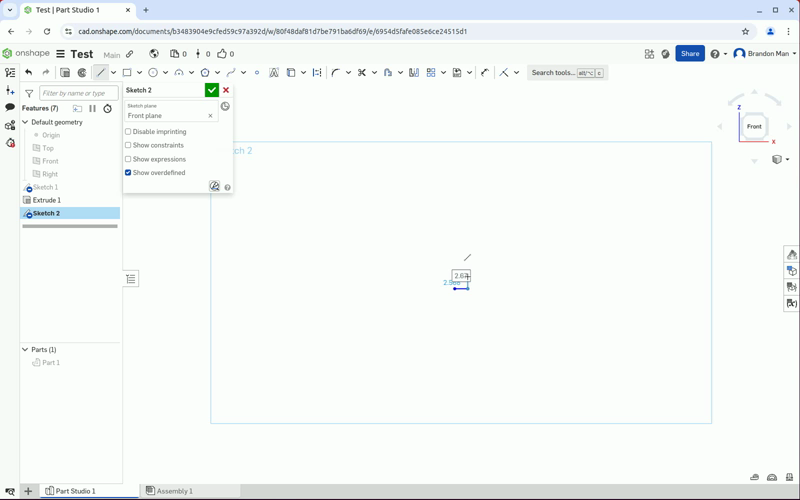
key_up(shift)
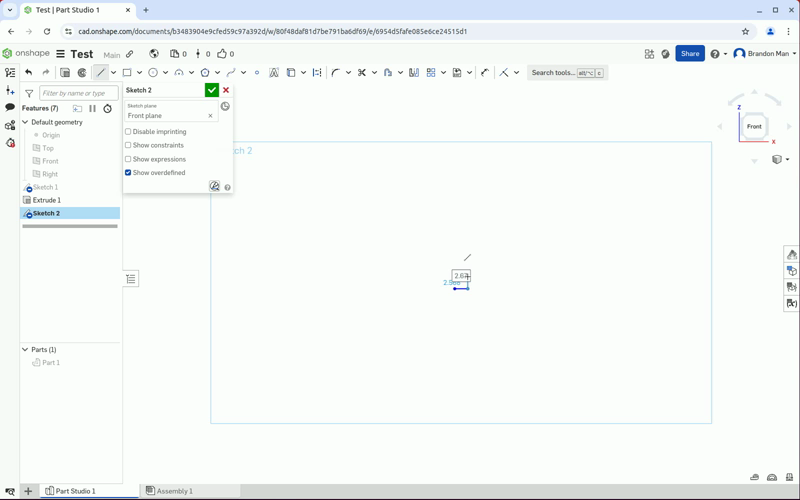
key_down(shift)
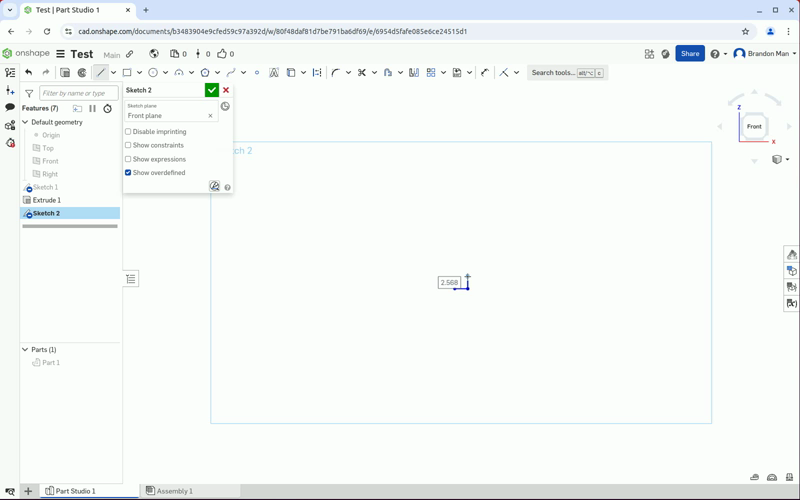
mouse_move(497, 276)
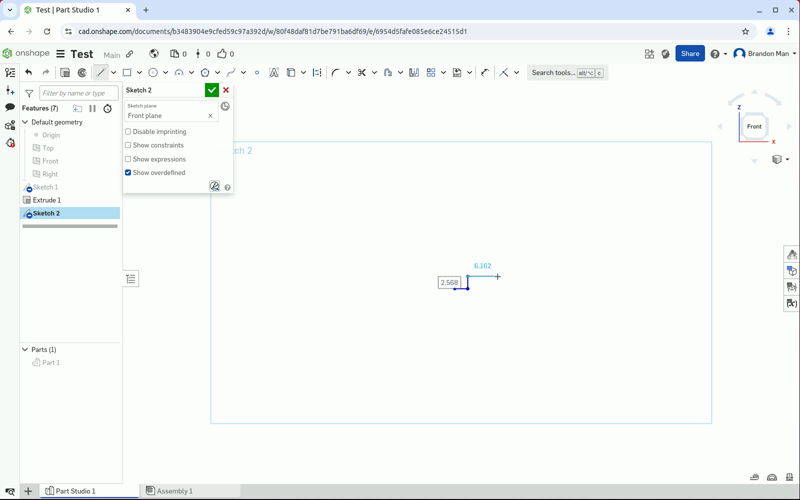
mouse_move(454, 276)
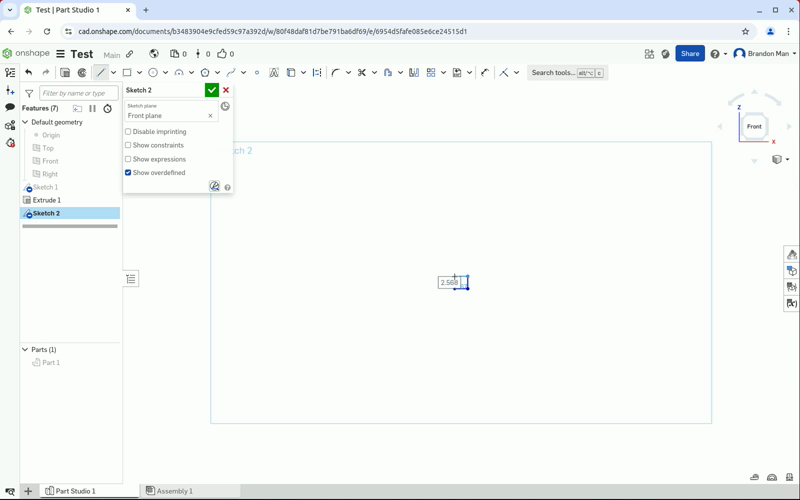
click(454, 276)
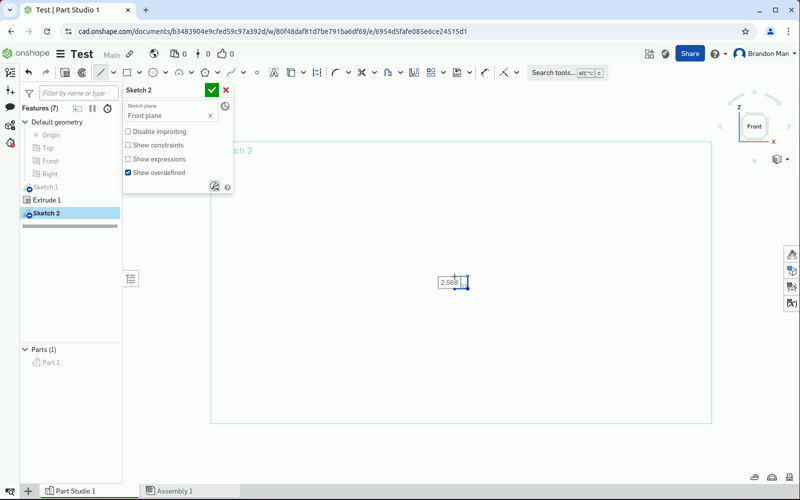
key_up(shift)
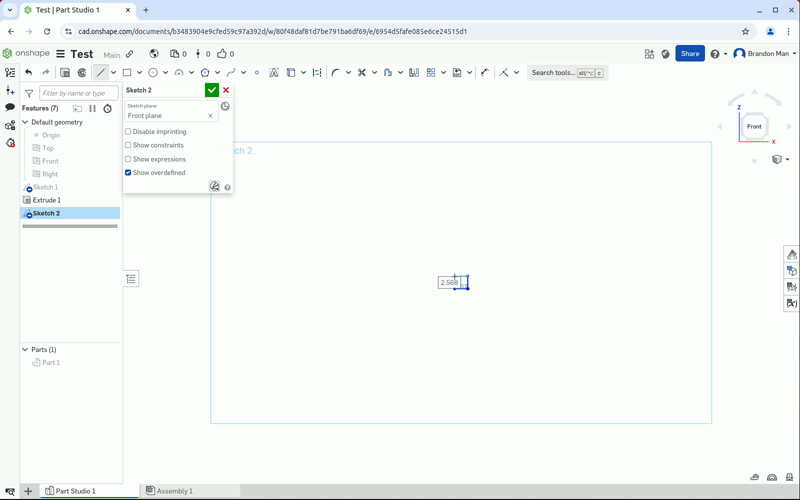
mouse_move(484, 276)
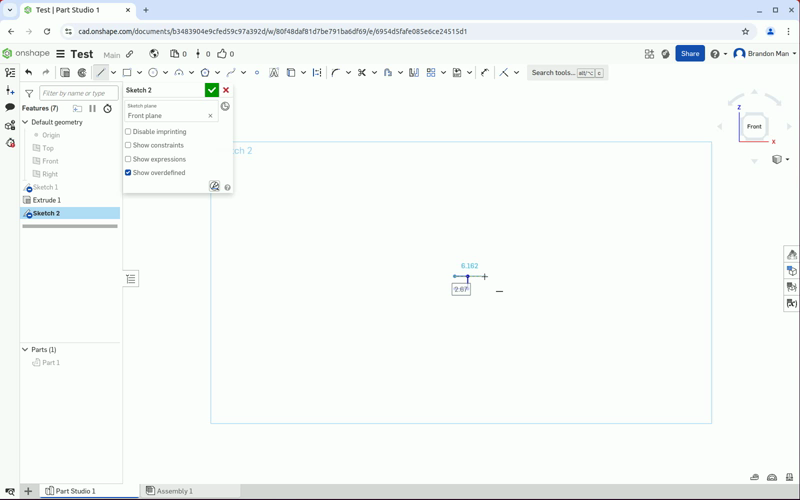
key_down(shift)
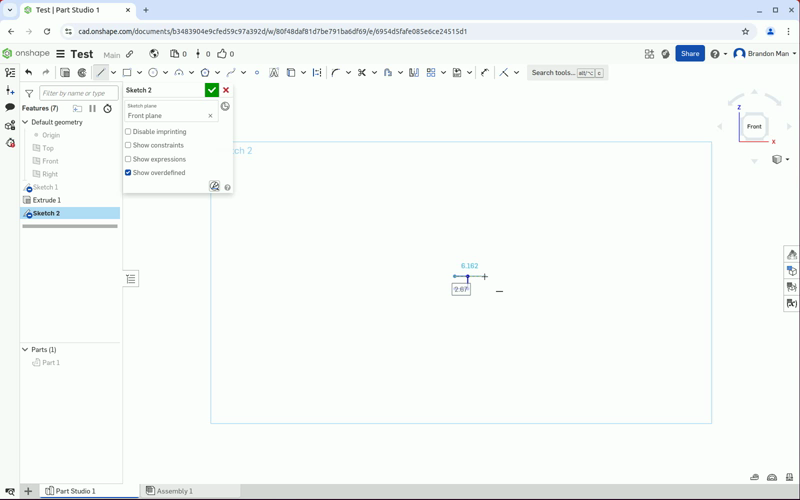
mouse_move(454, 288)
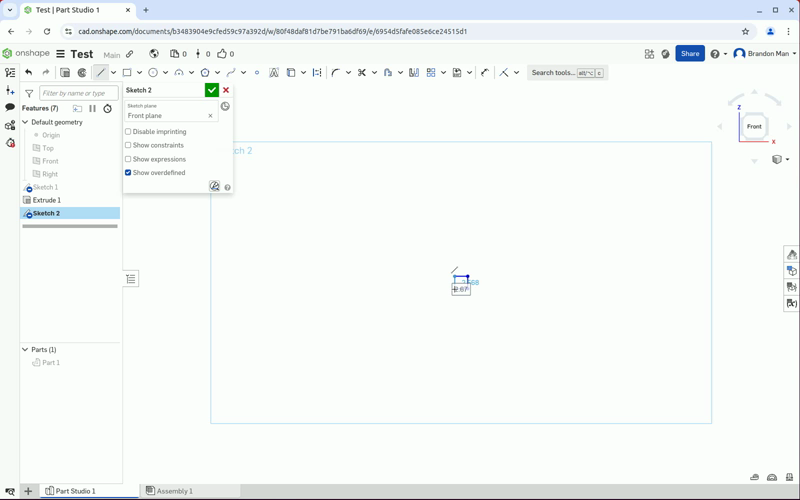
key_up(shift)
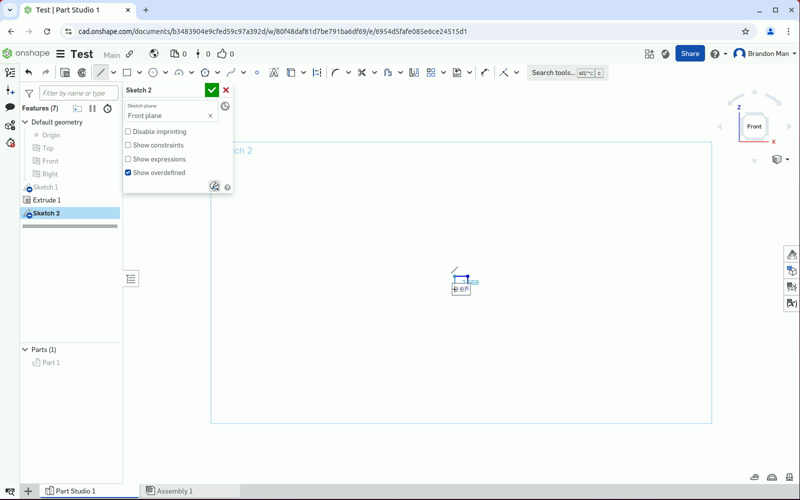
click(454, 288)
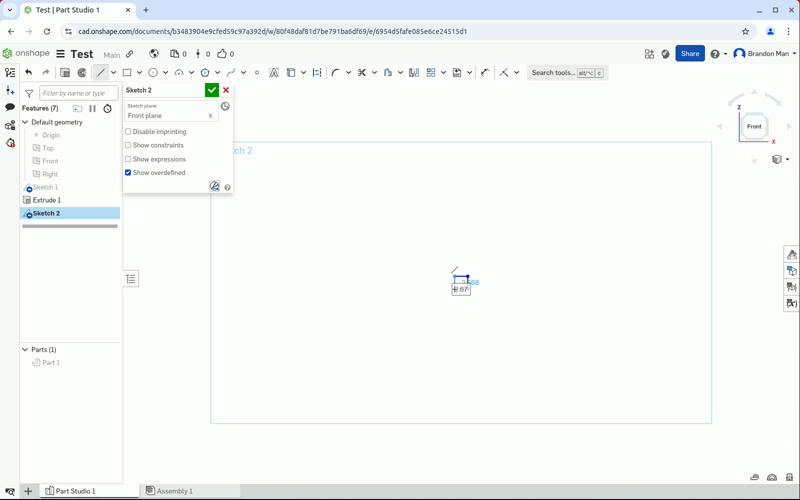
key(esc)
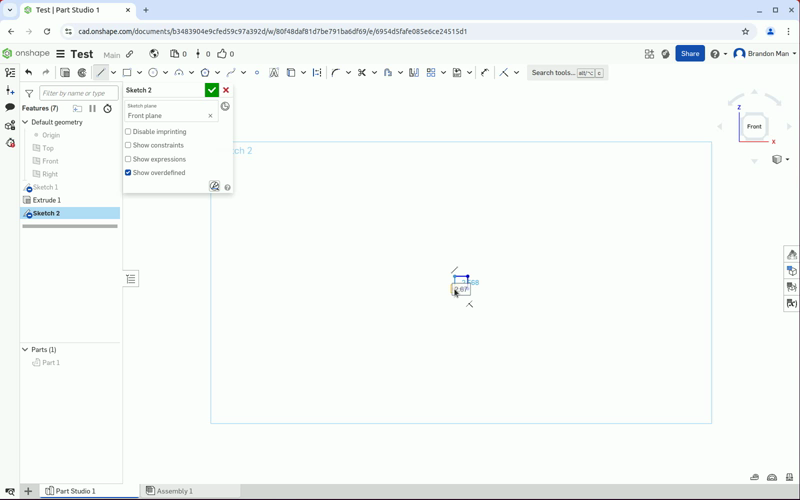
mouse_move(457, 278)
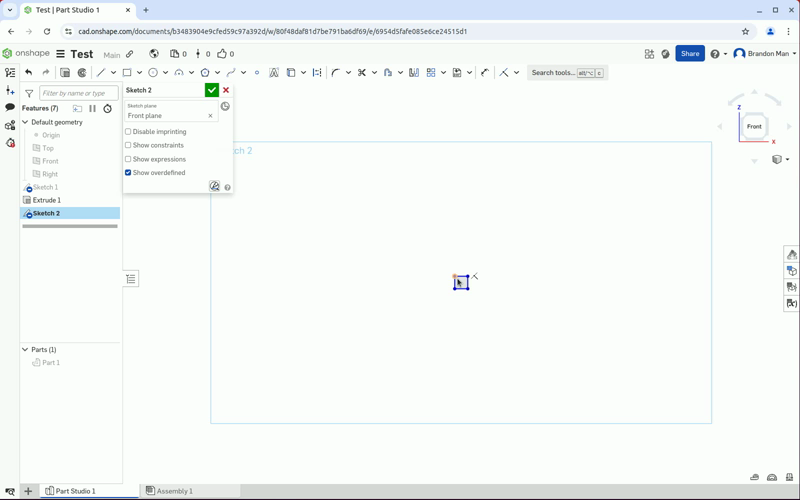
scroll(6)
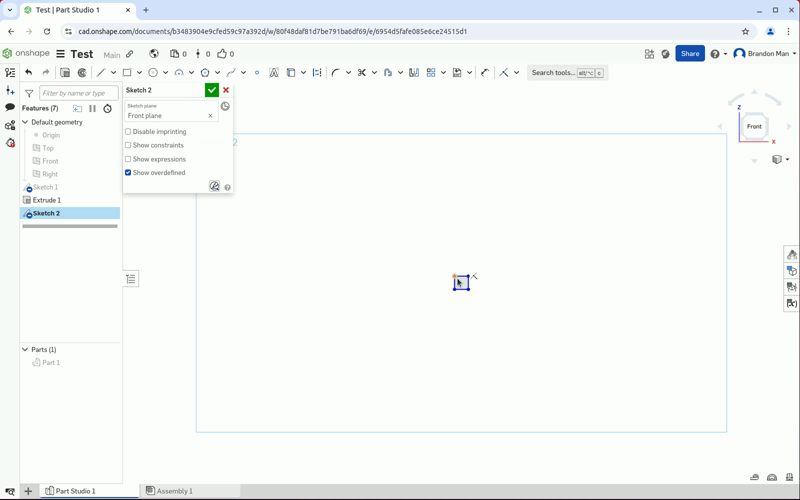
scroll(6)
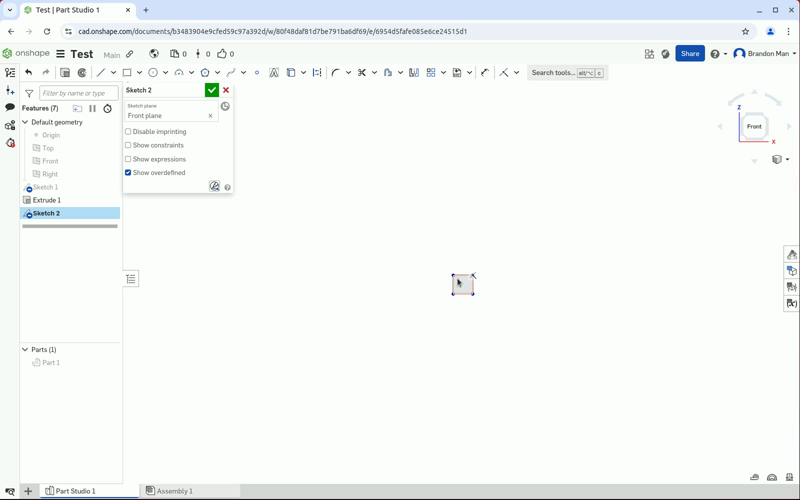
scroll(6)
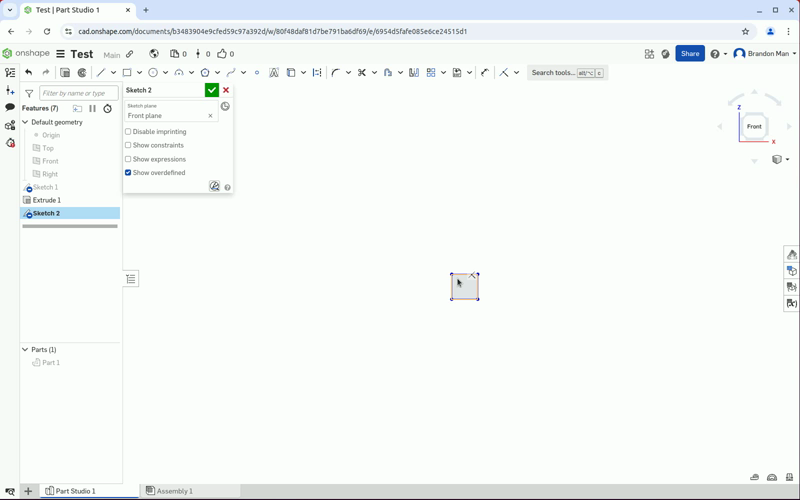
scroll(6)
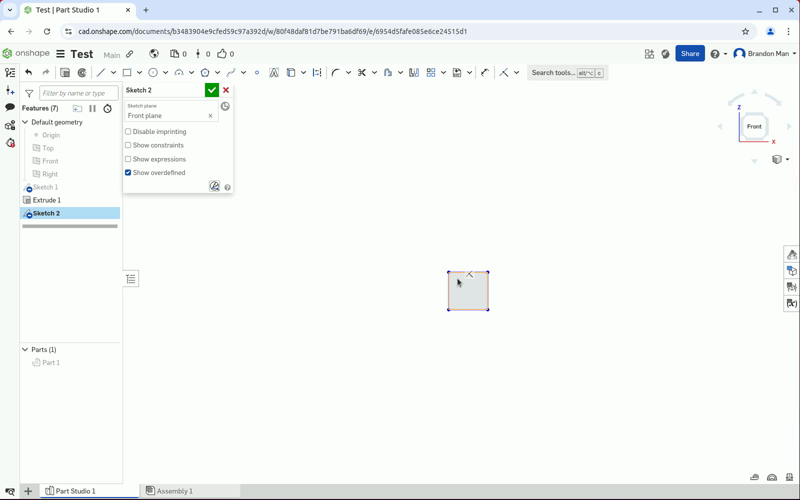
scroll(6)
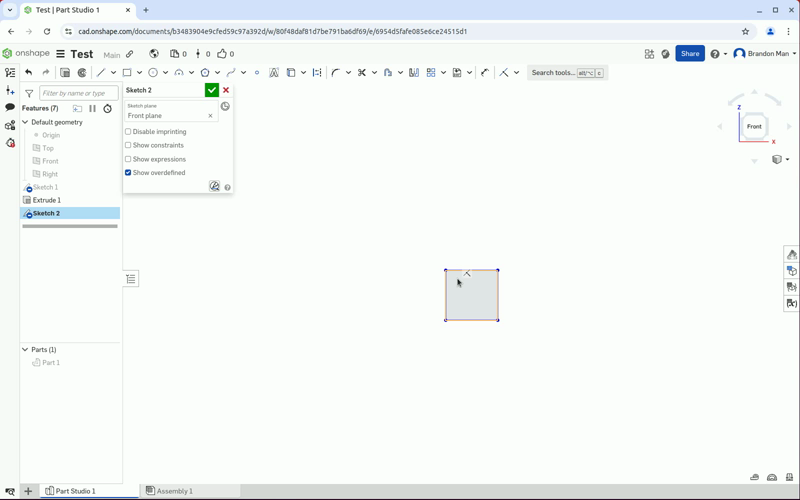
scroll(6)
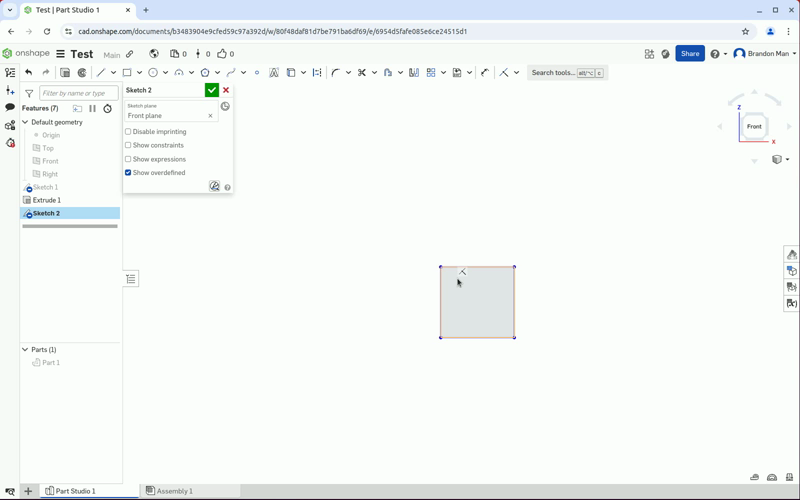
scroll(6)
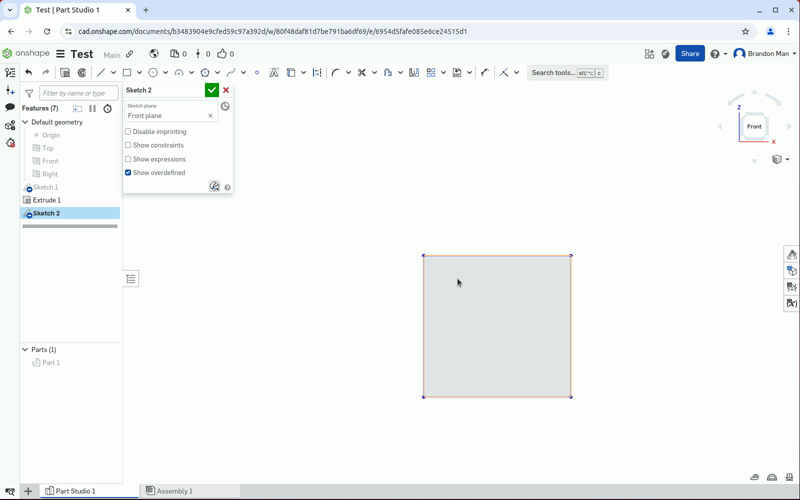
click(457, 278)
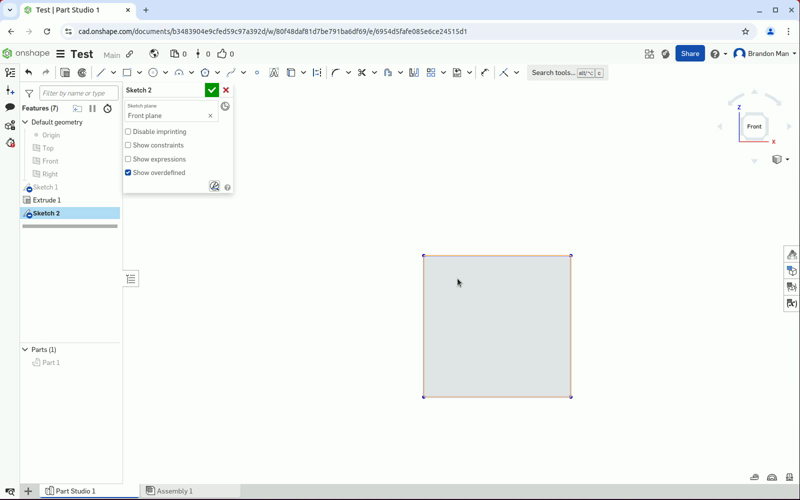
scroll(-6)
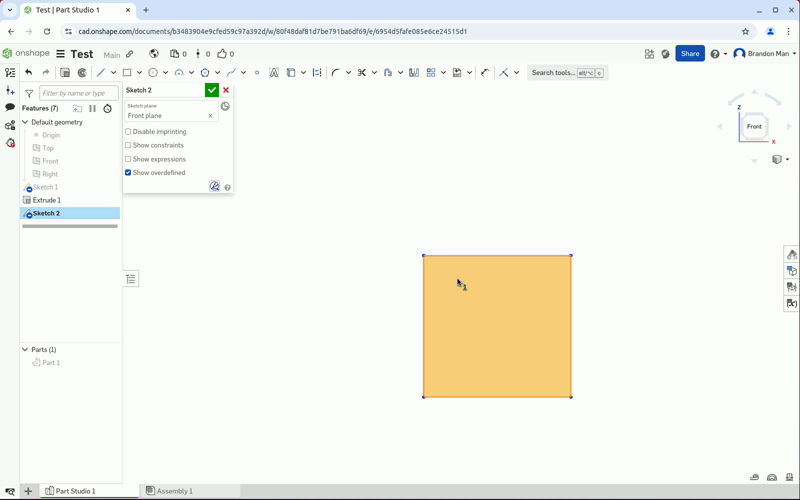
scroll(-6)
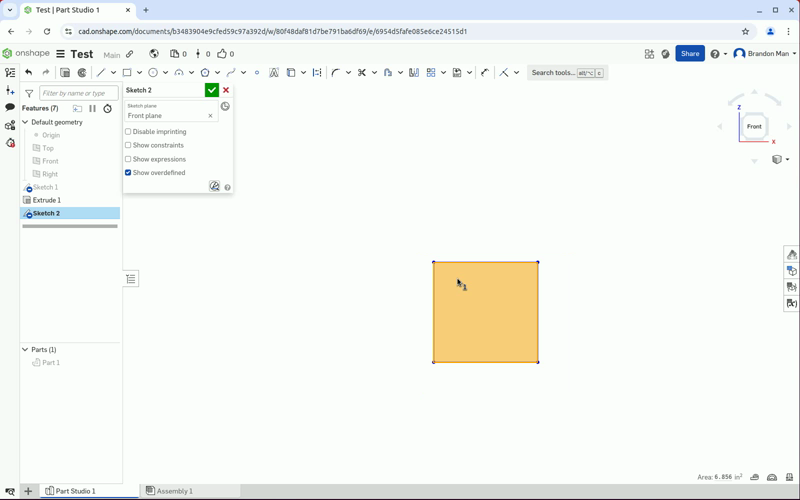
scroll(-6)
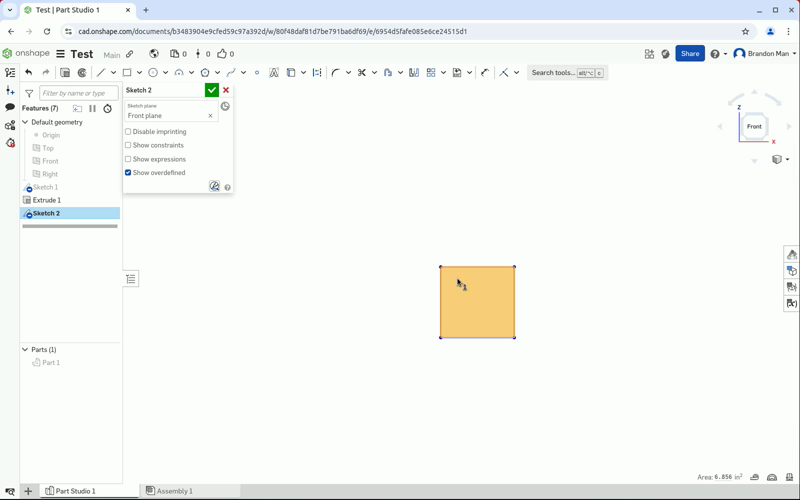
scroll(-6)
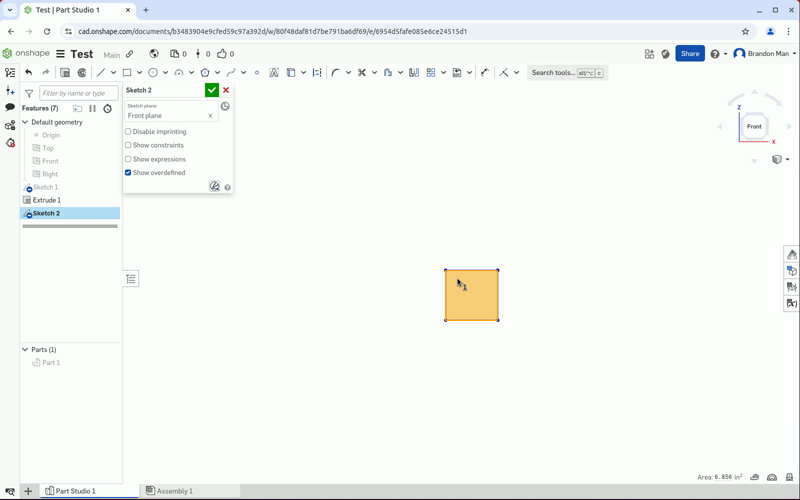
scroll(-6)
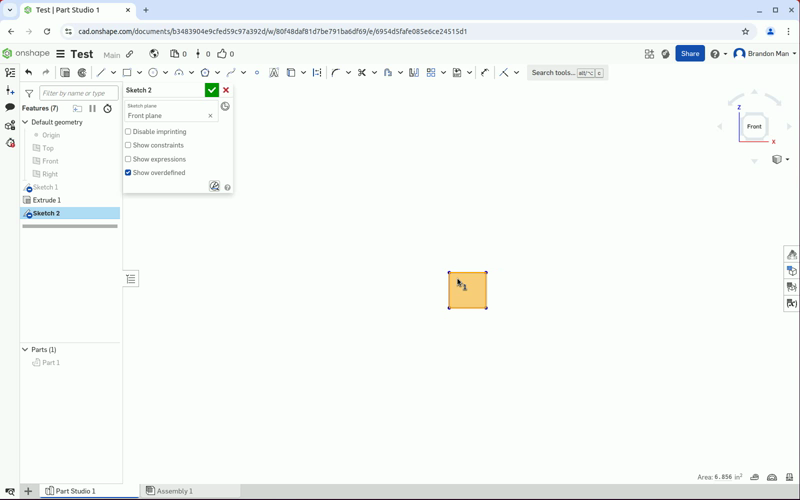
scroll(-6)
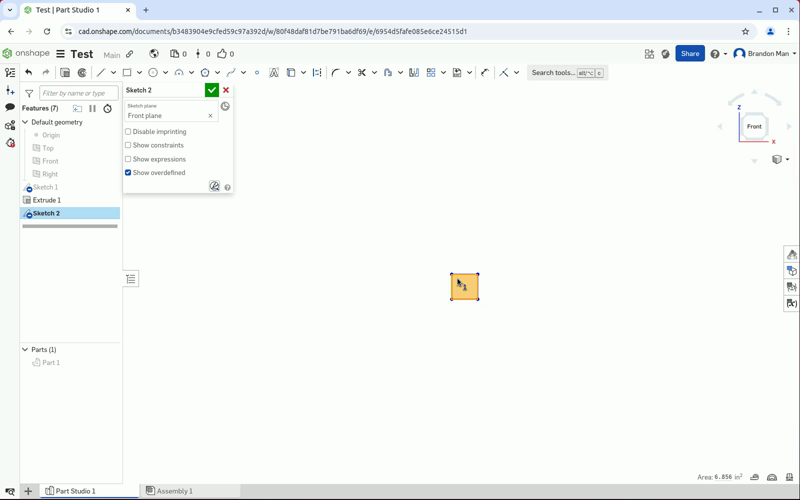
scroll(-6)
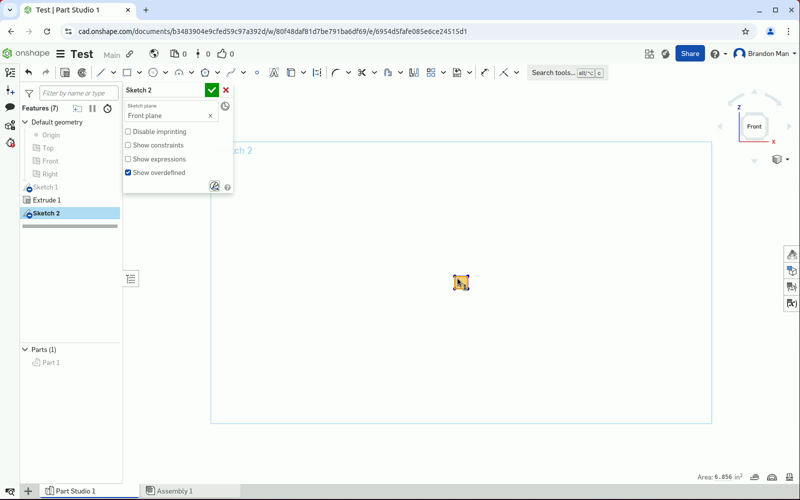
mouse_move(73, 352)
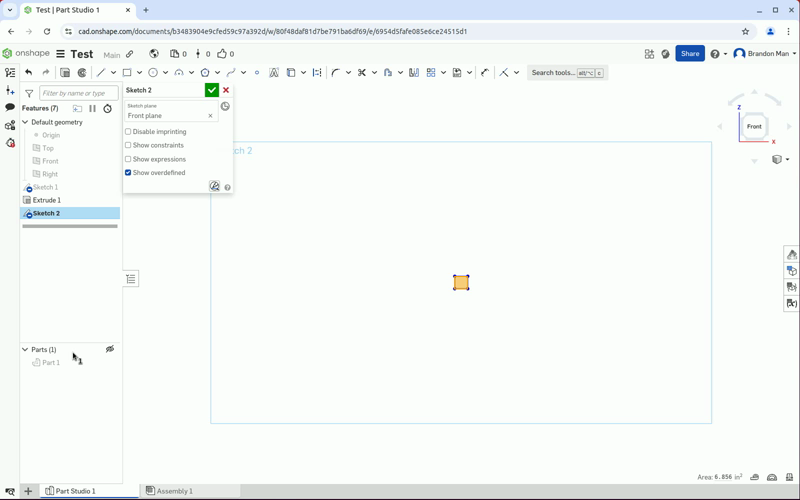
key(shift+y)
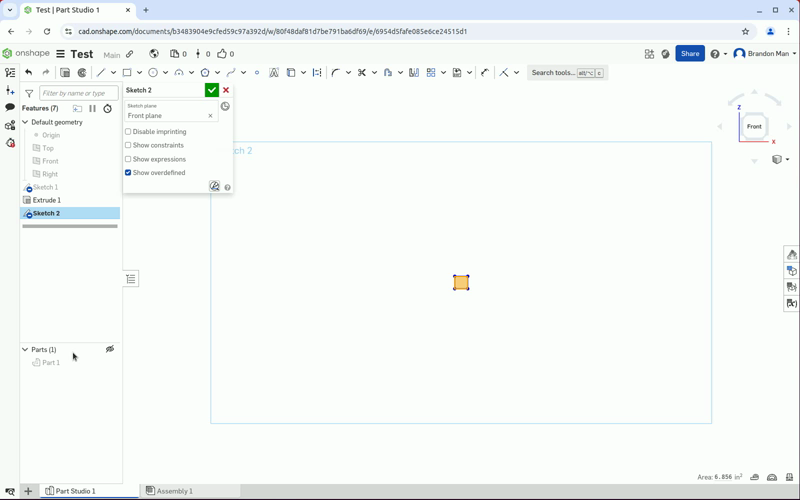
key(shift+e)
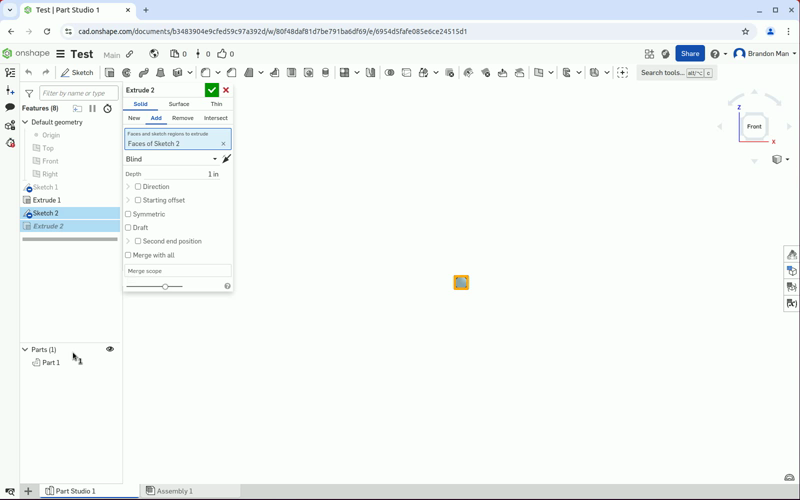
mouse_move(143, 106)
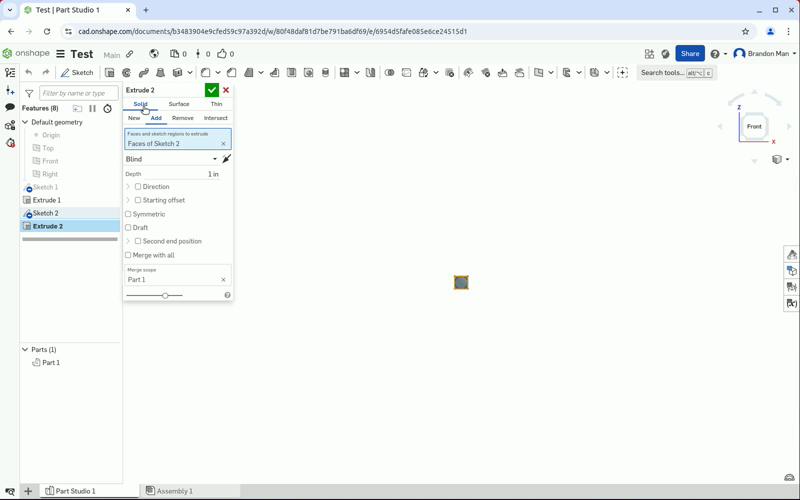
click(143, 106)
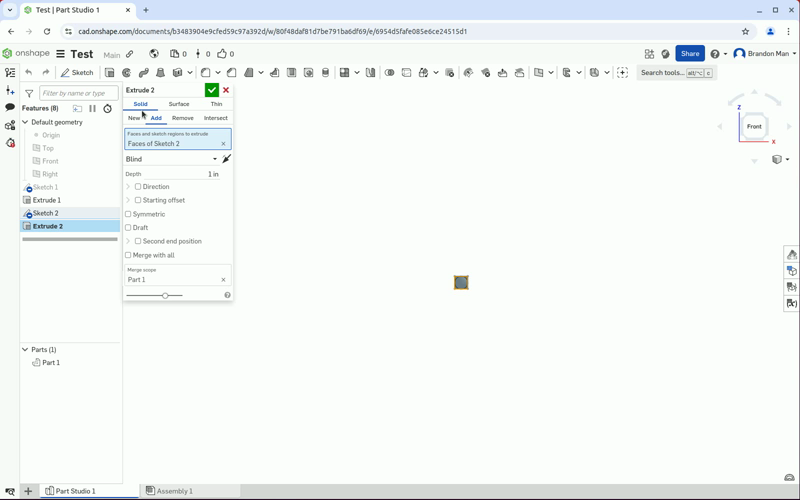
mouse_move(137, 120)
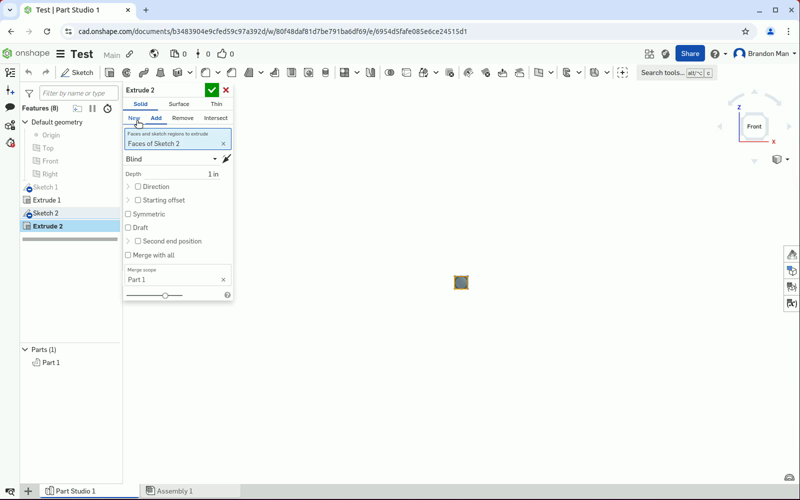
click(137, 120)
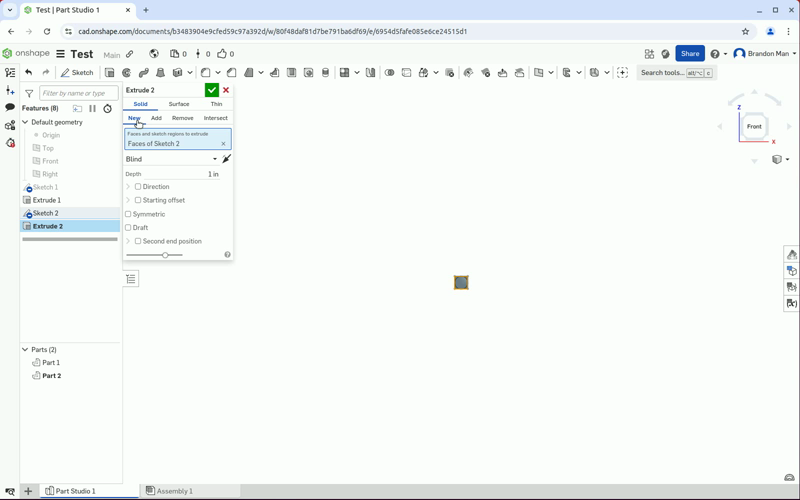
key(tab, 4)
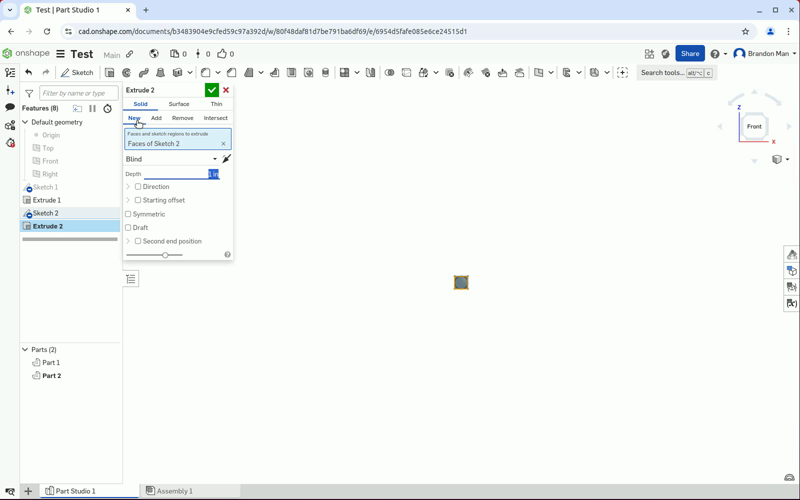
text(-11.554)
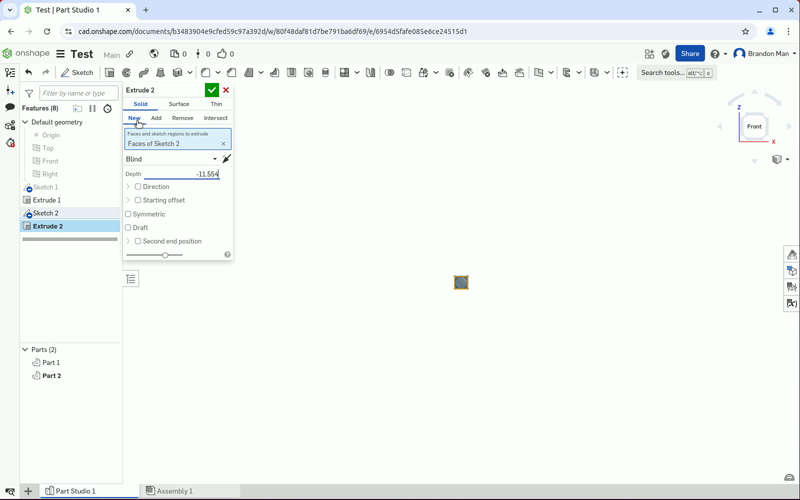
key(enter)
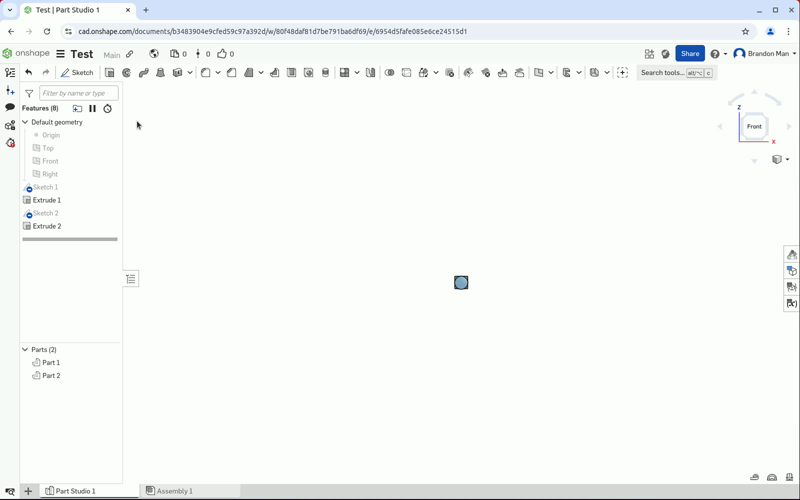
key(shift+h)
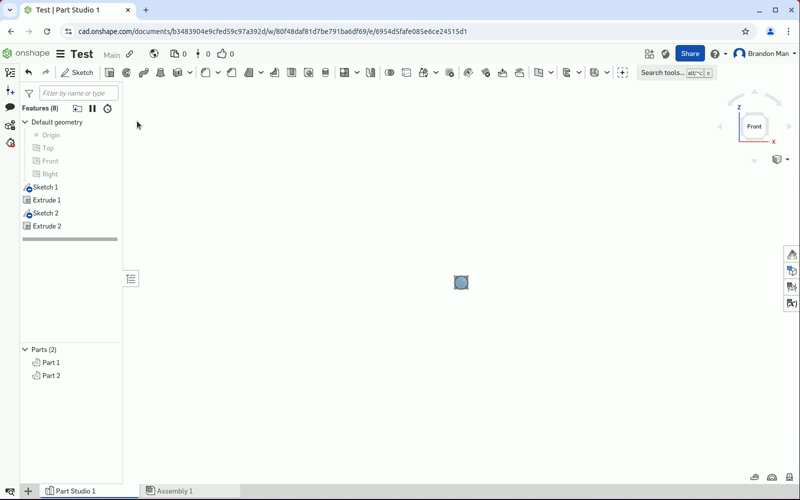
key(shift+h)
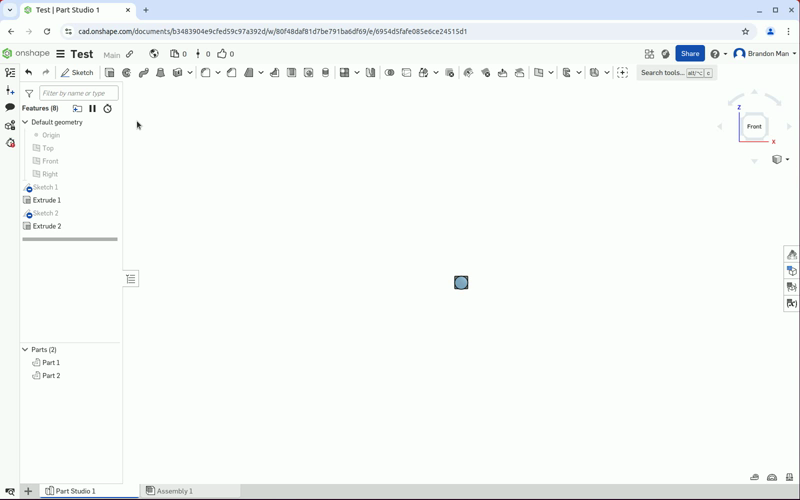
mouse_move(73, 189)
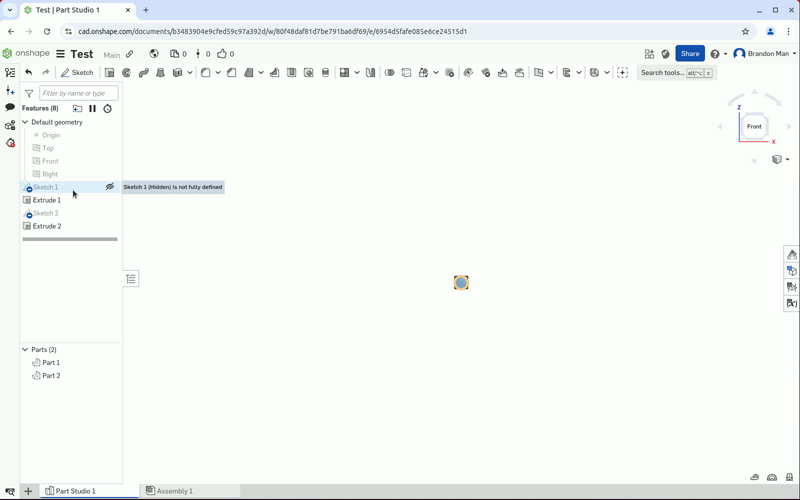
click(73, 189)
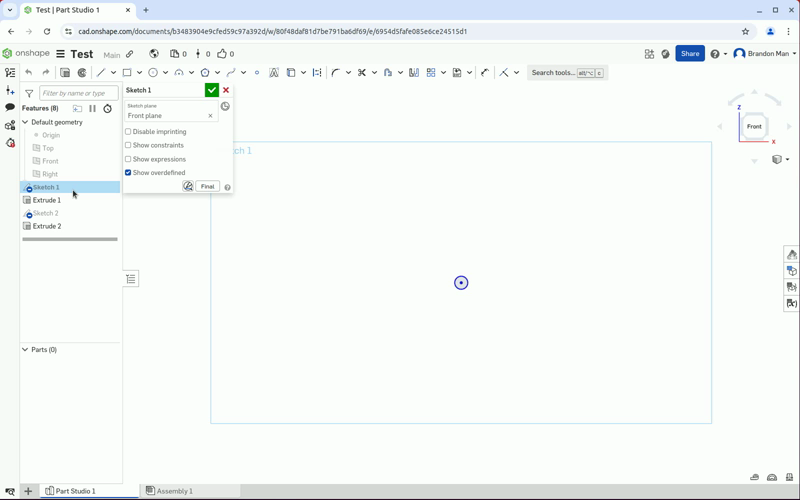
mouse_move(229, 92)
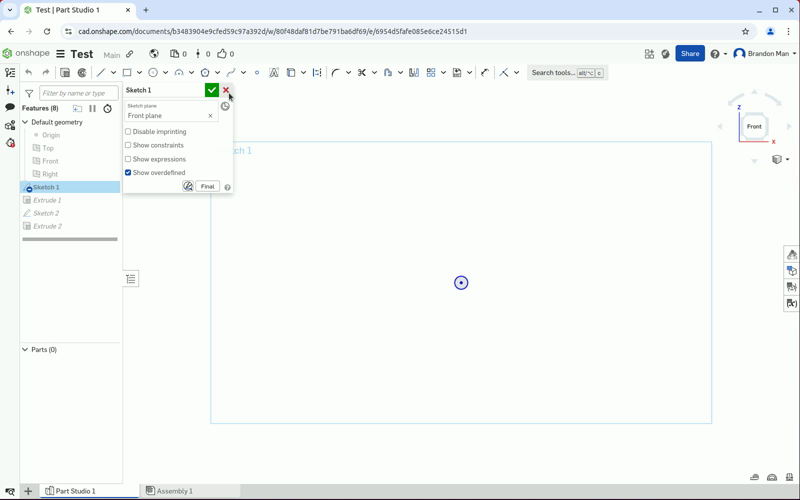
click(229, 92)
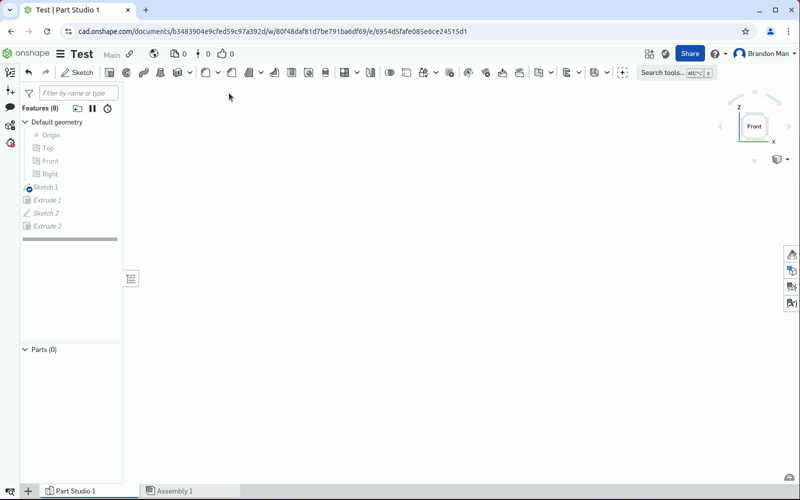
mouse_move(73, 352)
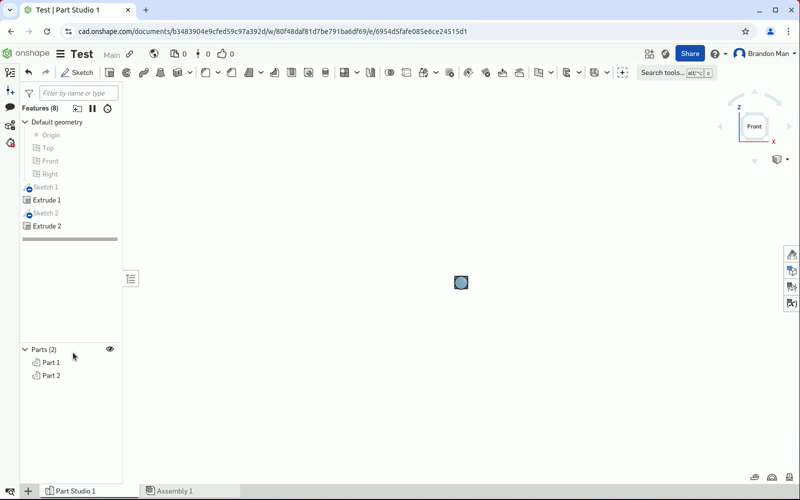
key(y)
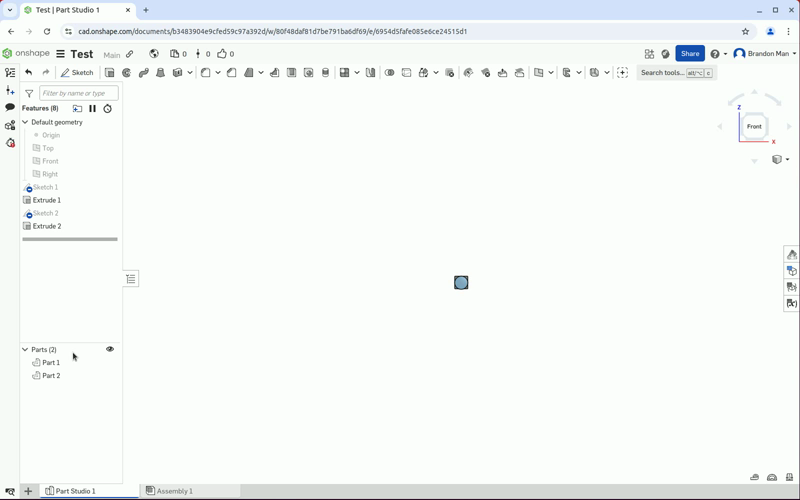
key(shift+p)
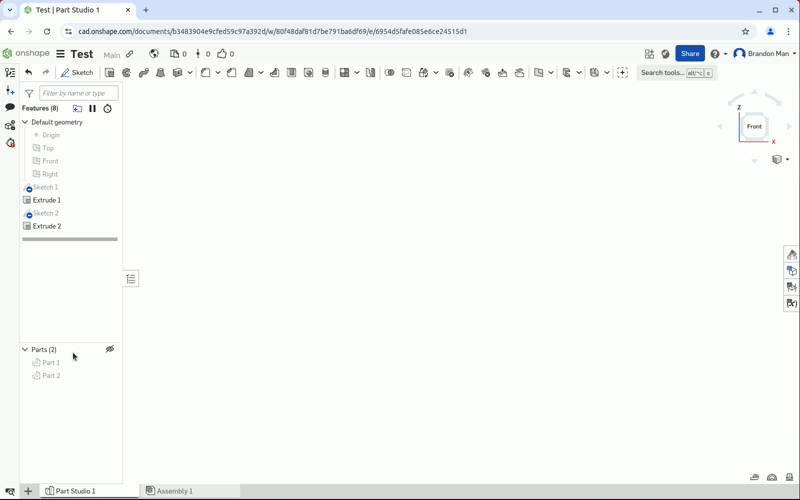
key(space)
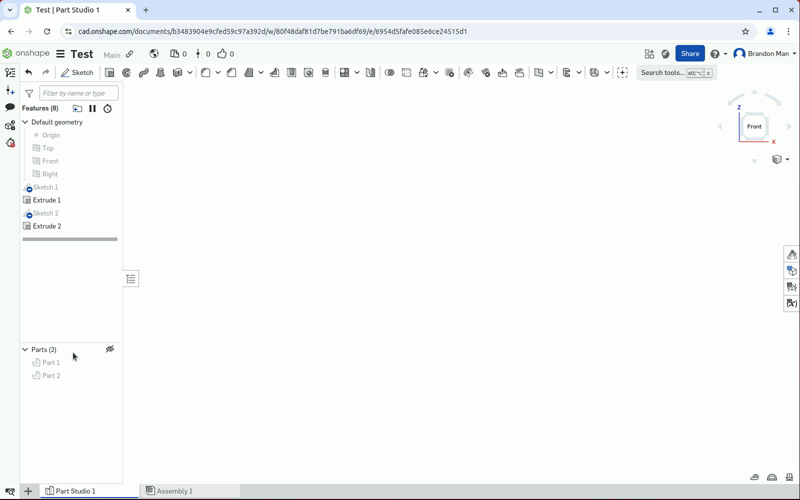
key_down(shift)
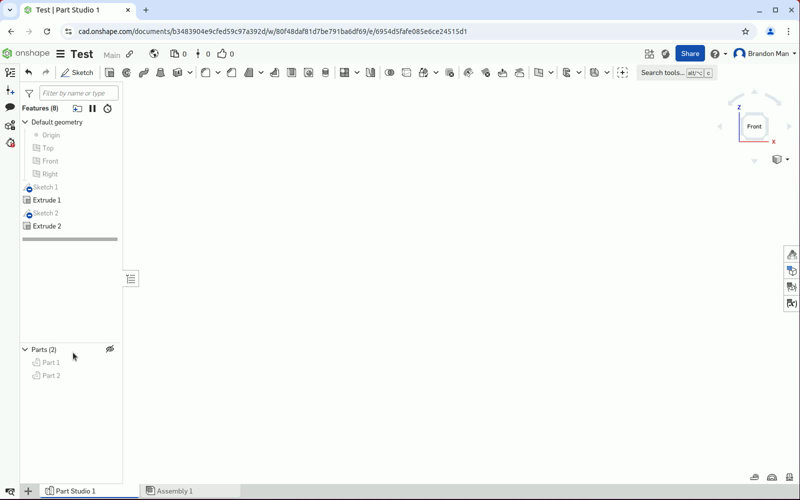
key(down)
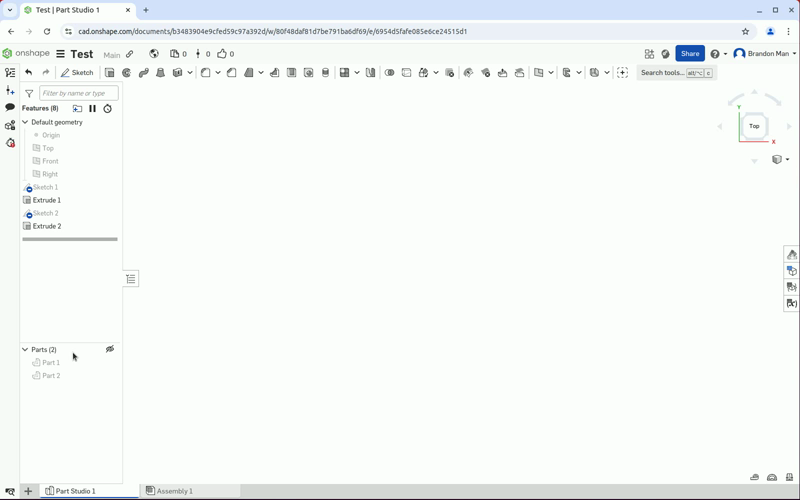
key_up(shift)
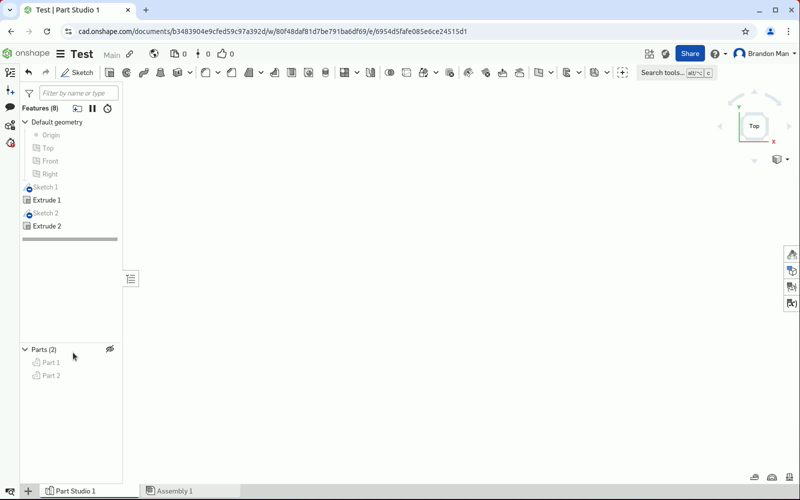
mouse_move(73, 352)
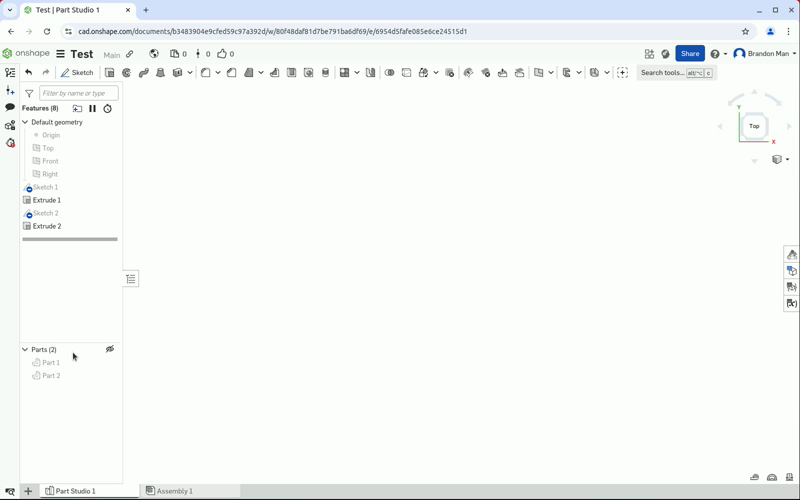
key(shift+y)
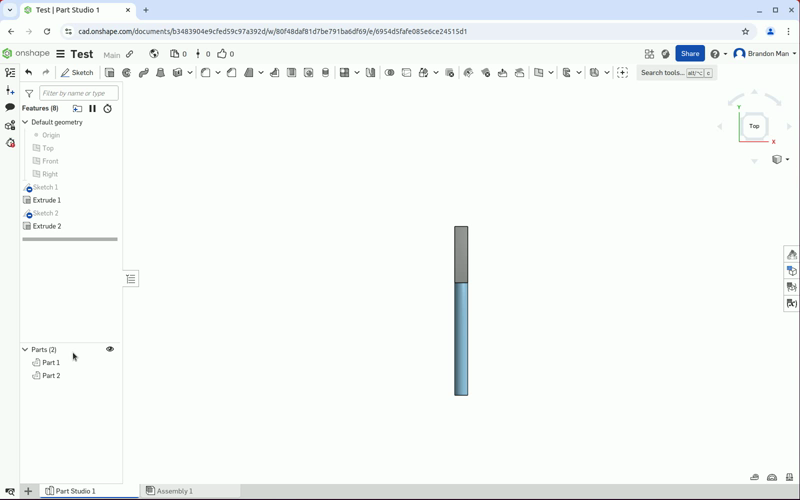
mouse_move(541, 75)
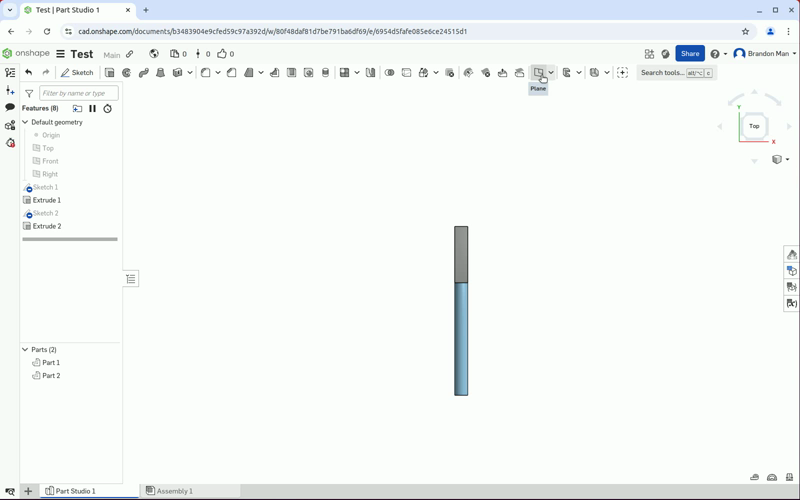
click(541, 75)
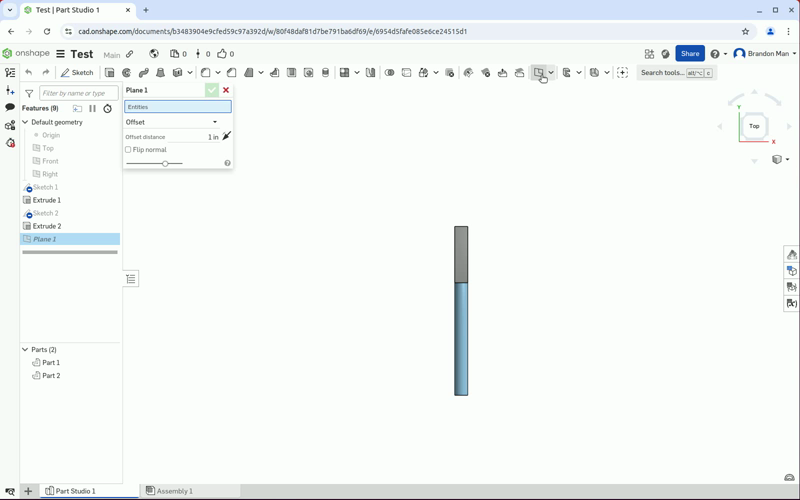
mouse_move(73, 150)
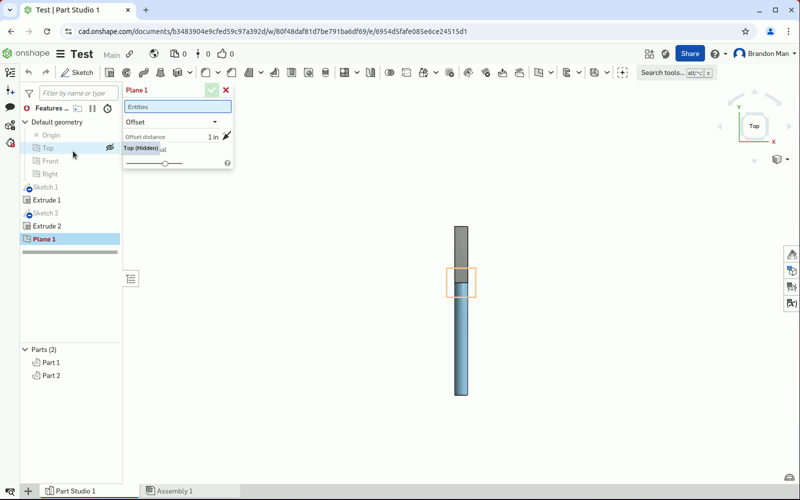
click(73, 150)
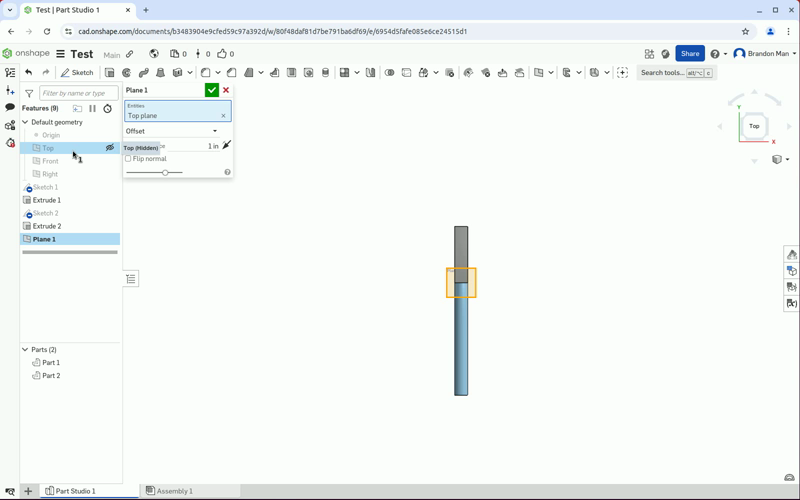
key(tab, 2)
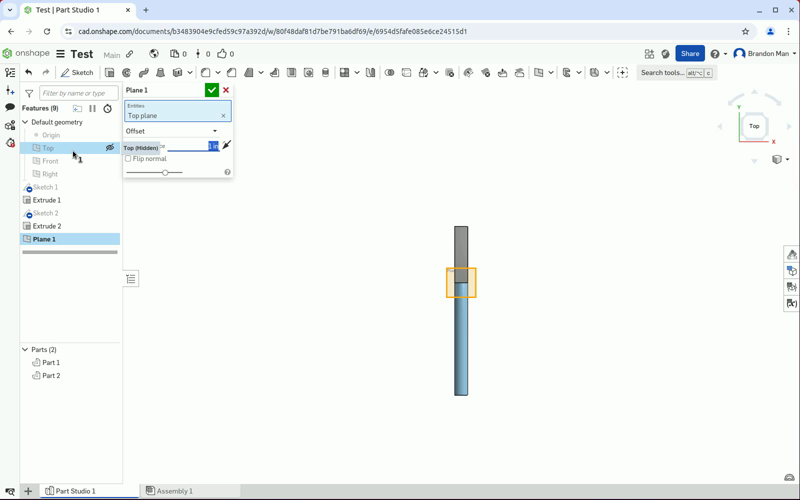
text(1.202)
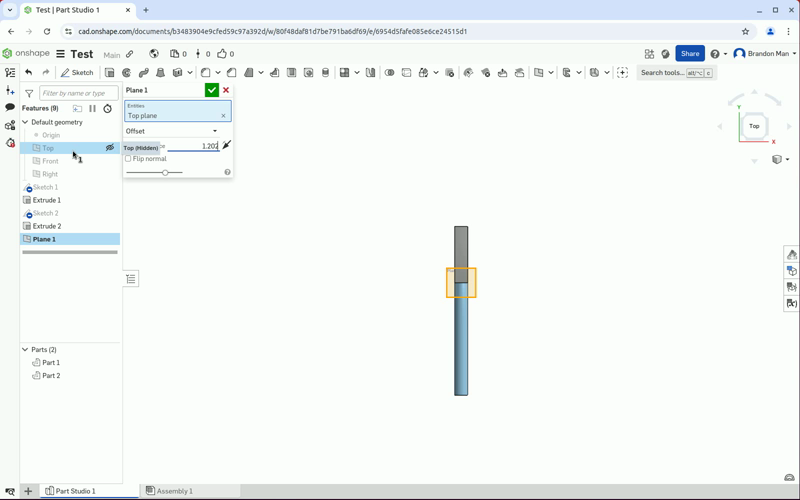
key(enter, 2)
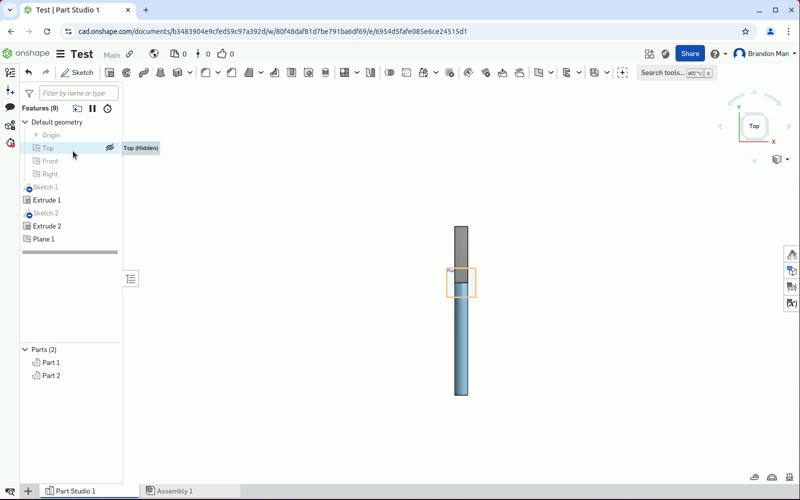
key(shift+s)
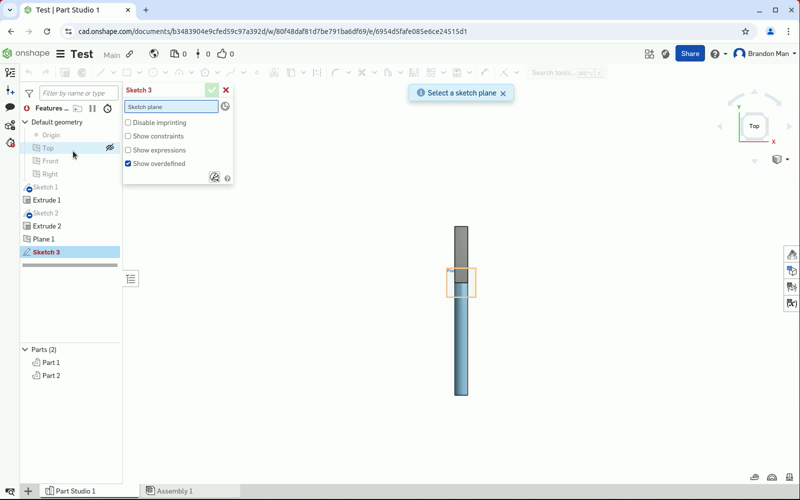
mouse_move(73, 241)
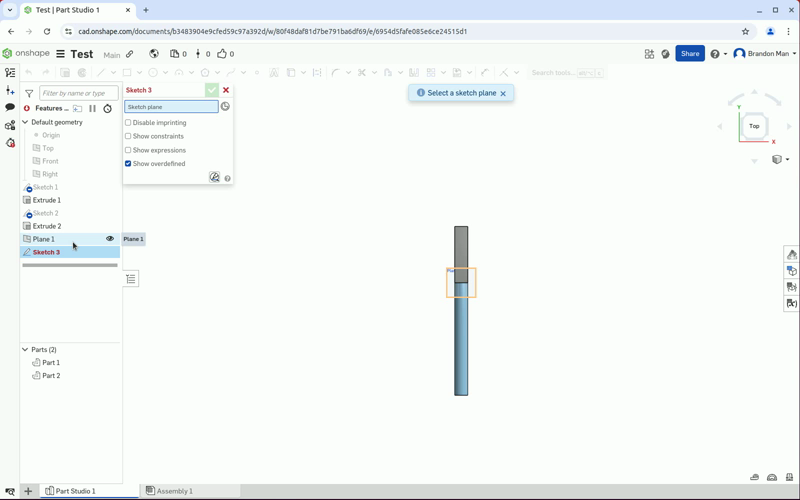
click(73, 241)
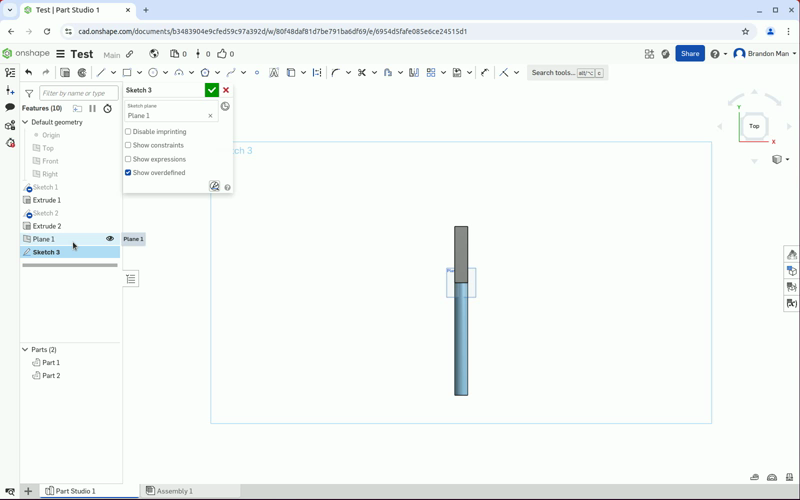
mouse_move(73, 352)
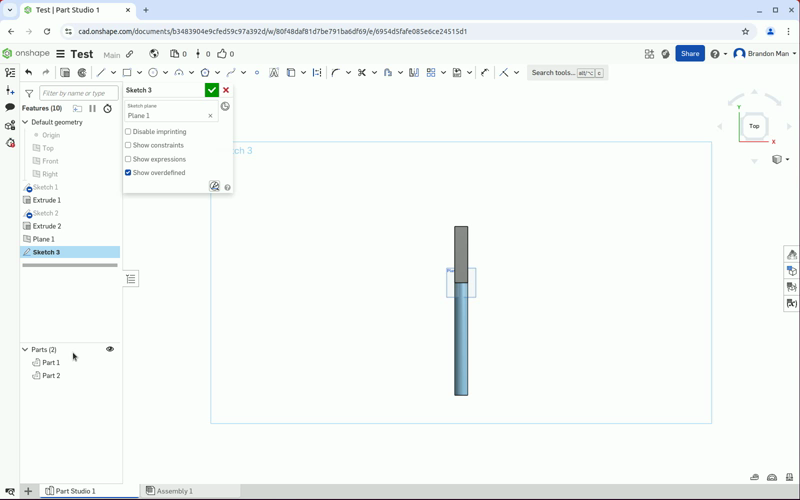
key(y)
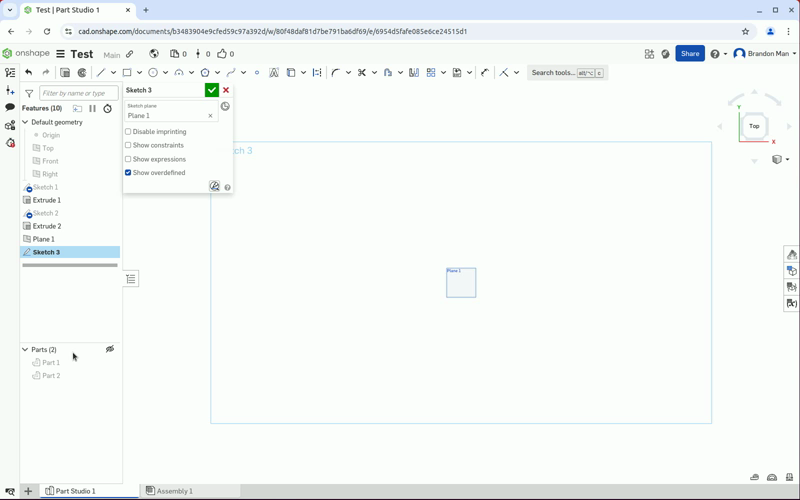
key(c)
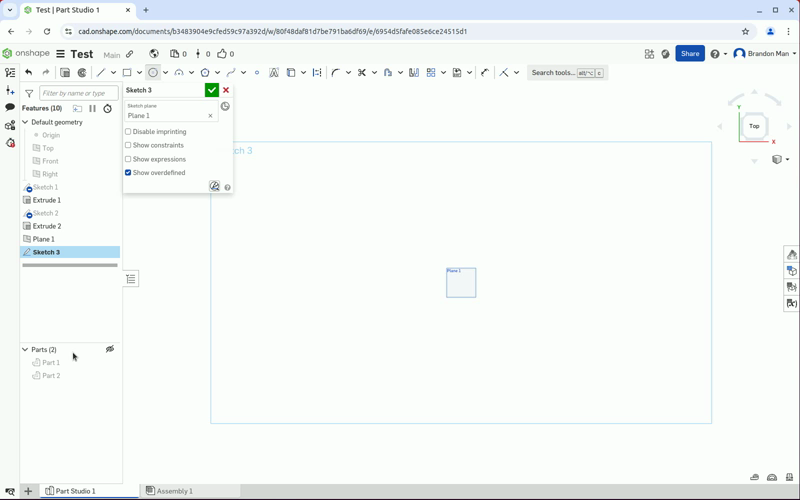
key_down(shift)
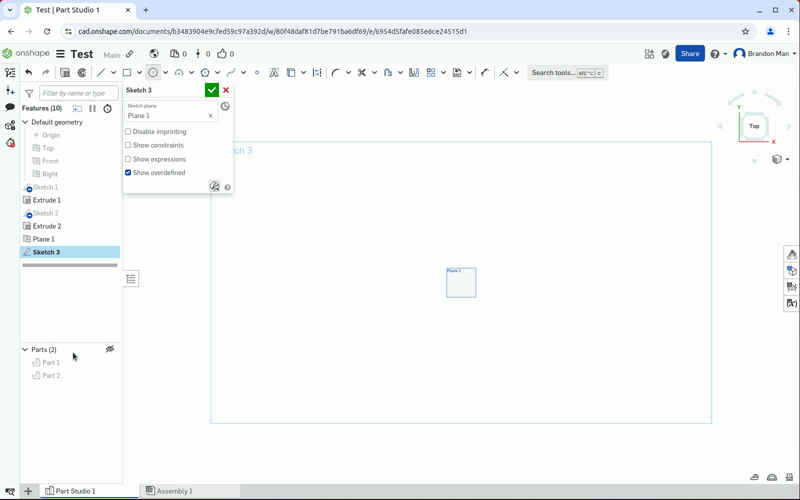
mouse_move(461, 271)
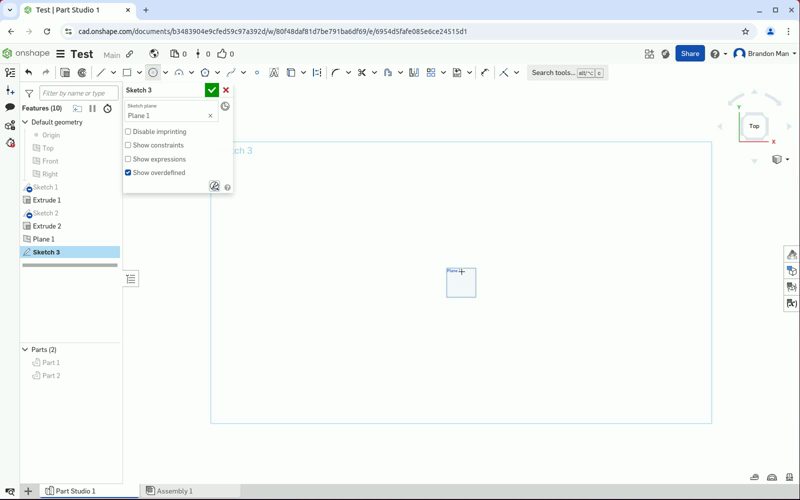
click(461, 271)
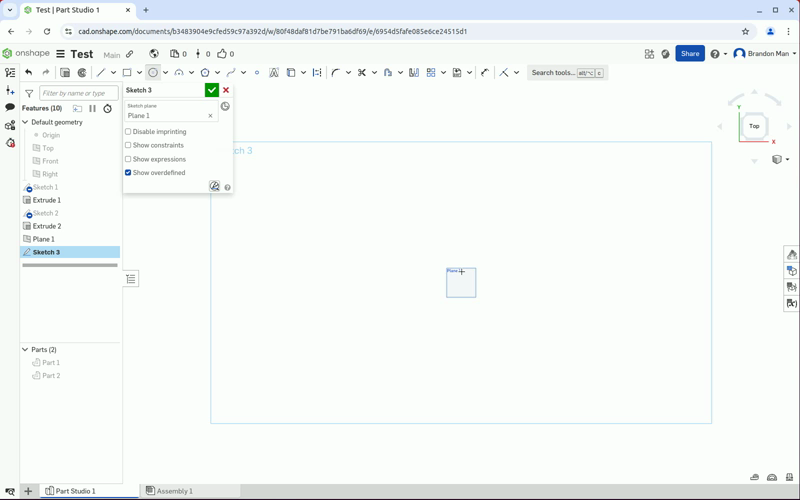
key_up(shift)
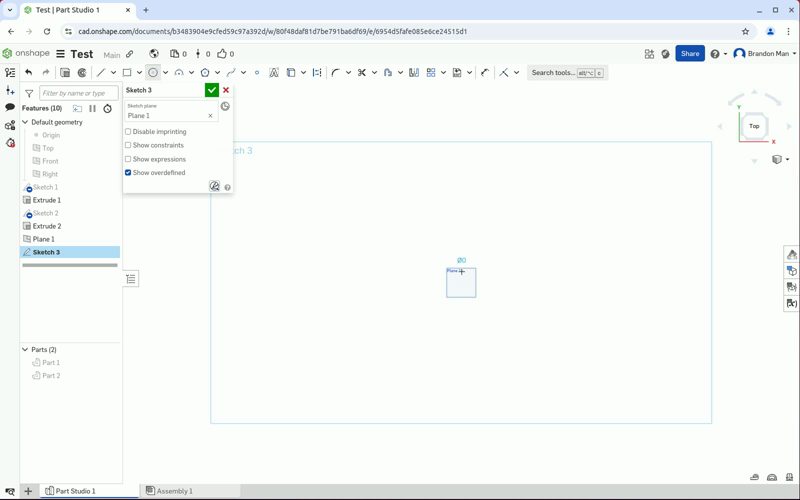
mouse_move(465, 271)
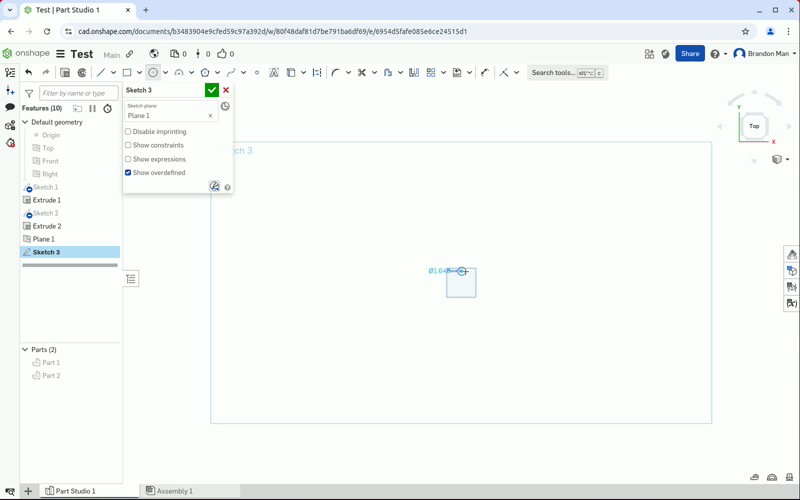
click(465, 271)
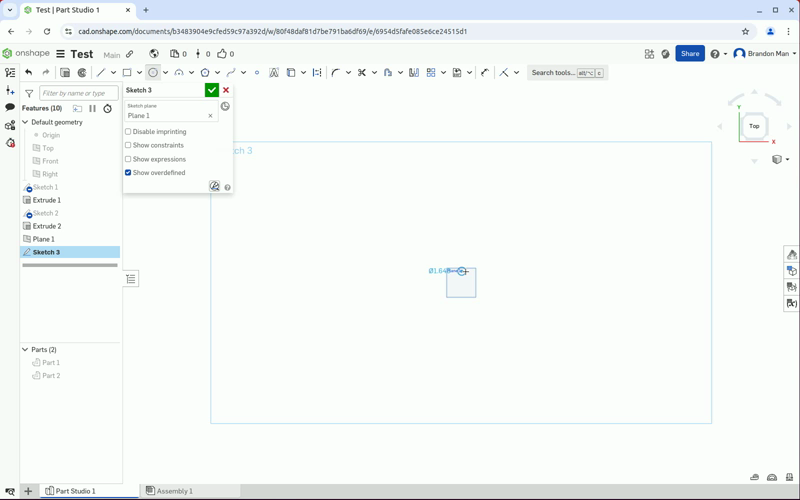
key(esc)
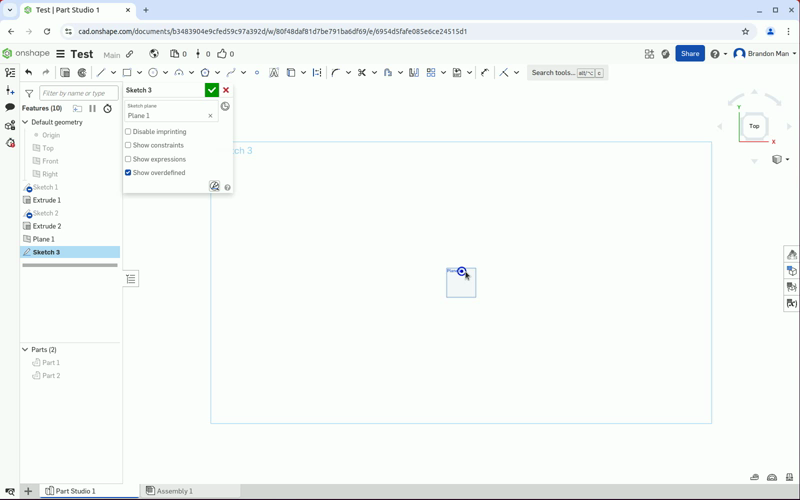
mouse_move(463, 271)
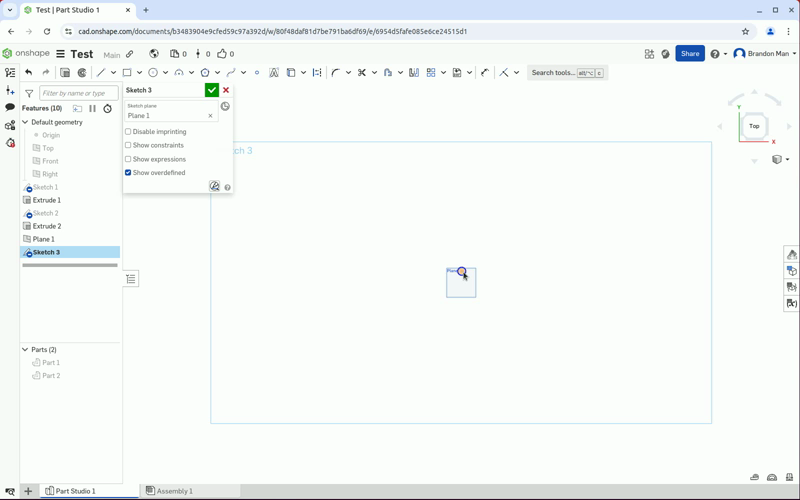
scroll(6)
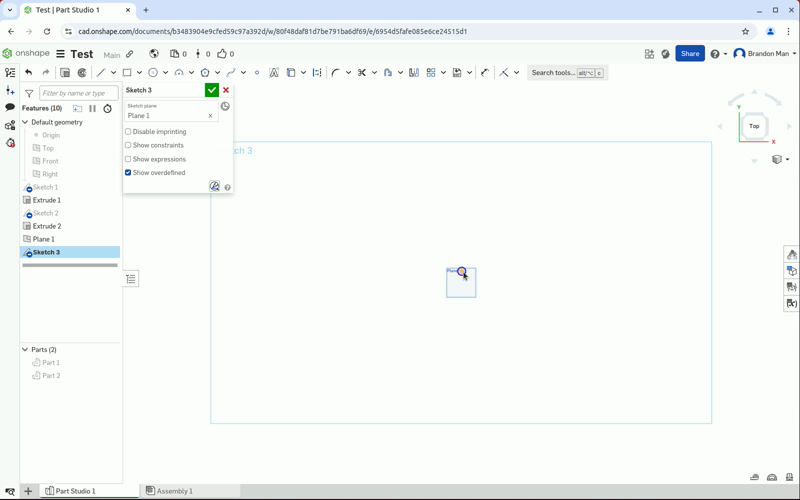
scroll(6)
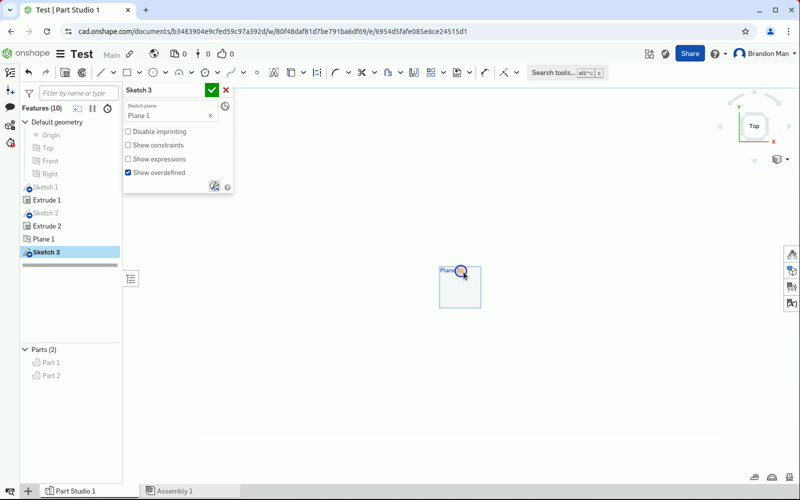
scroll(6)
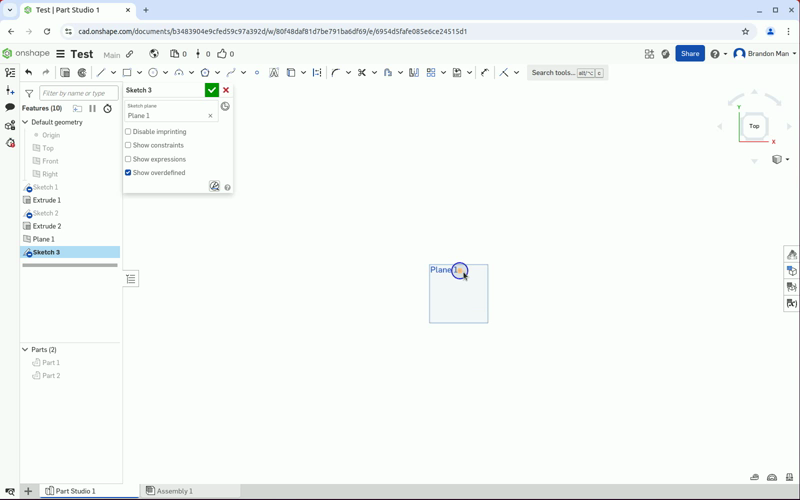
scroll(6)
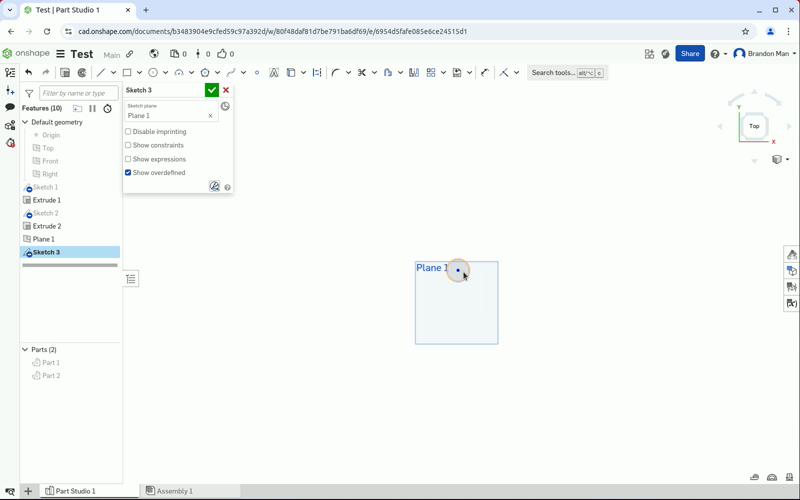
scroll(6)
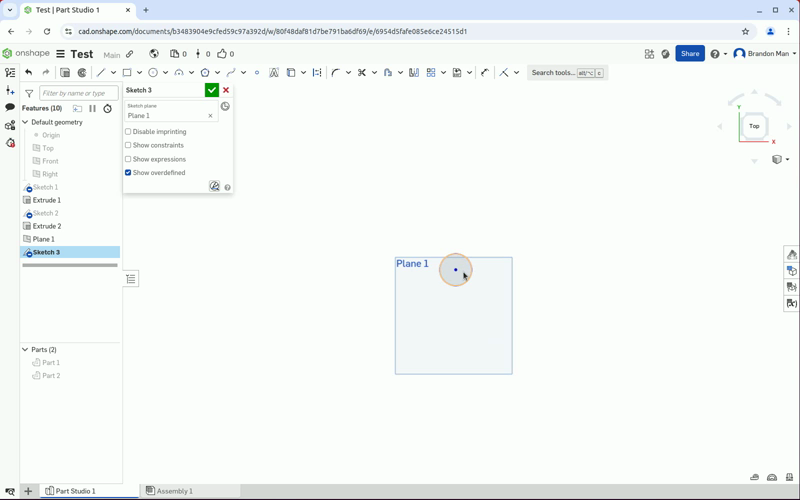
scroll(6)
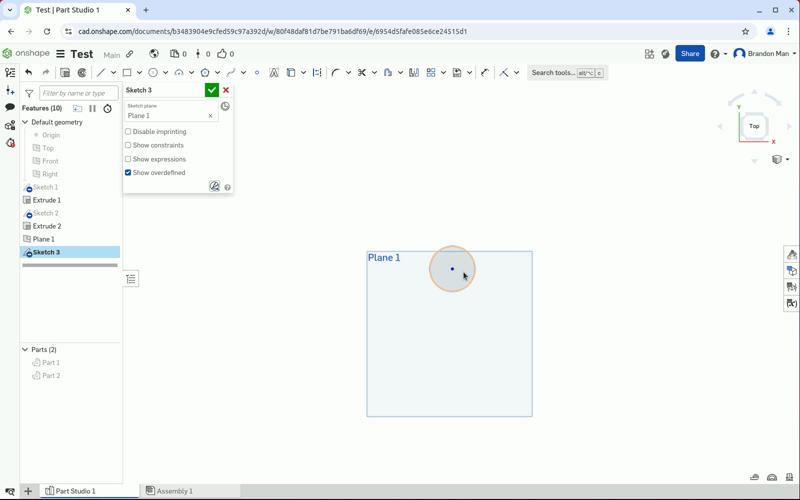
scroll(6)
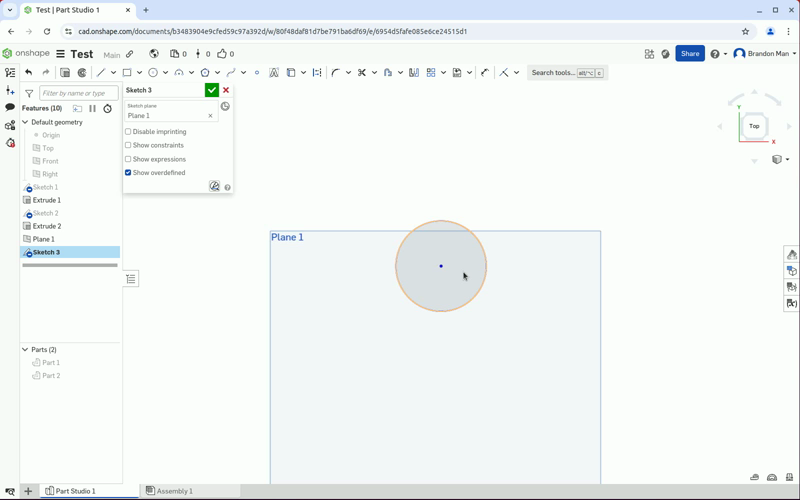
click(463, 271)
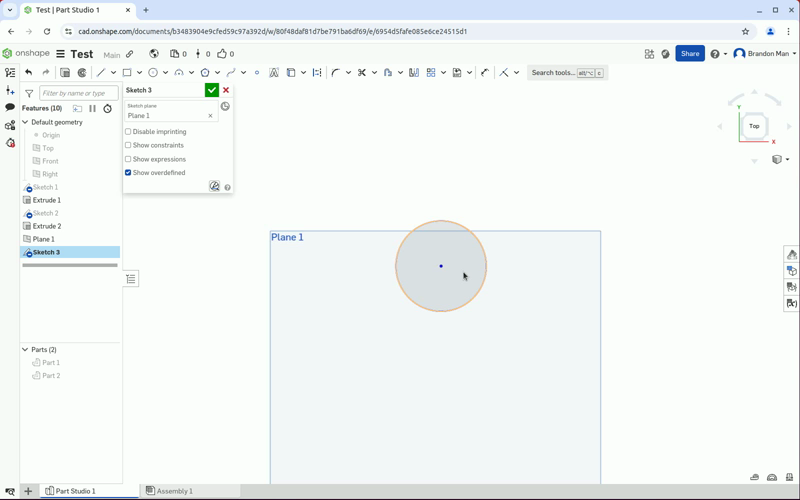
scroll(-6)
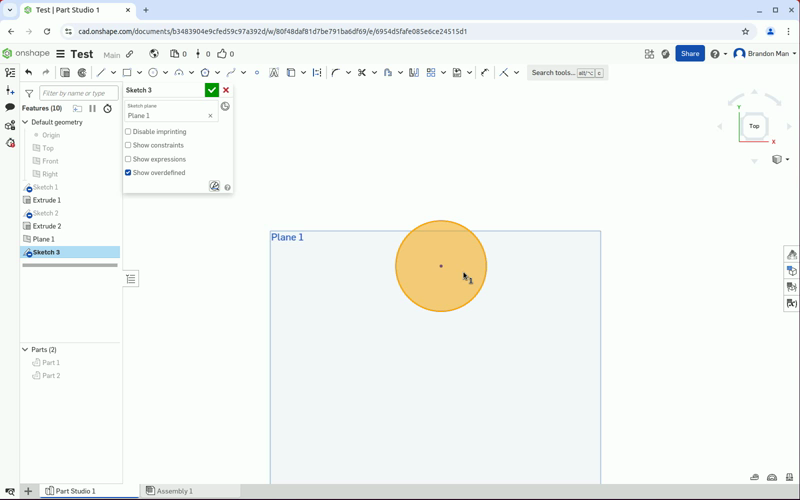
scroll(-6)
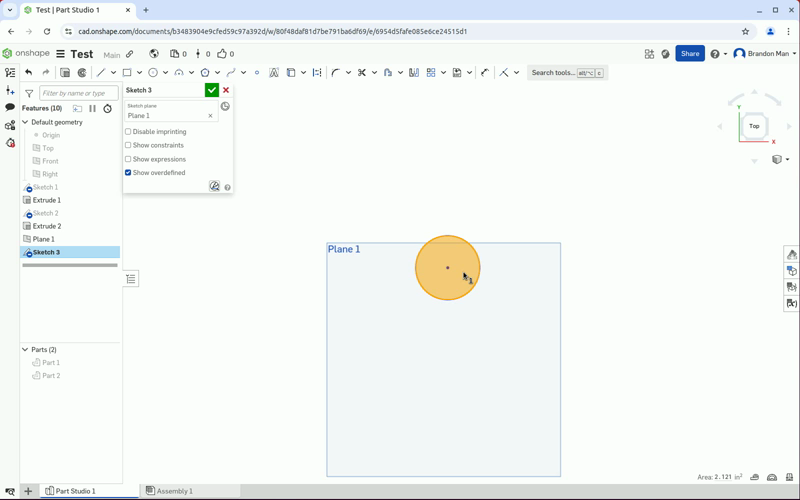
scroll(-6)
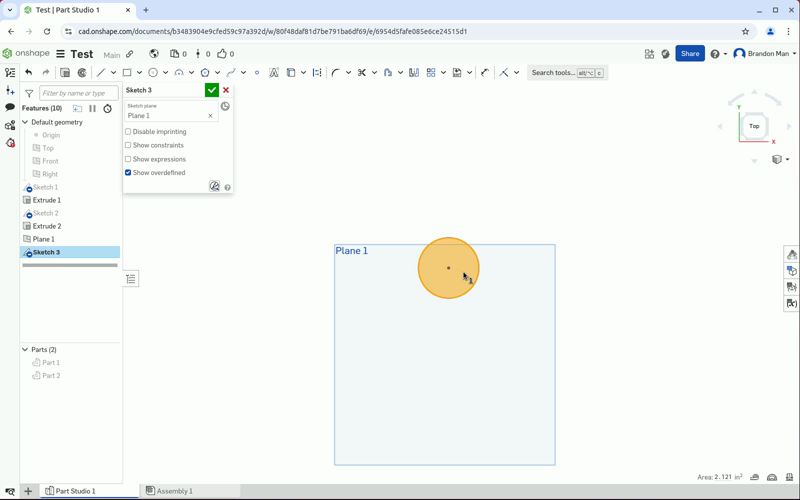
scroll(-6)
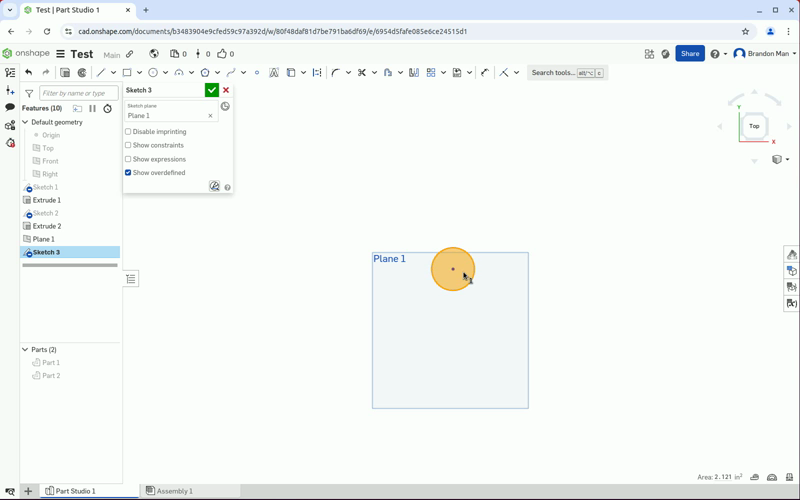
scroll(-6)
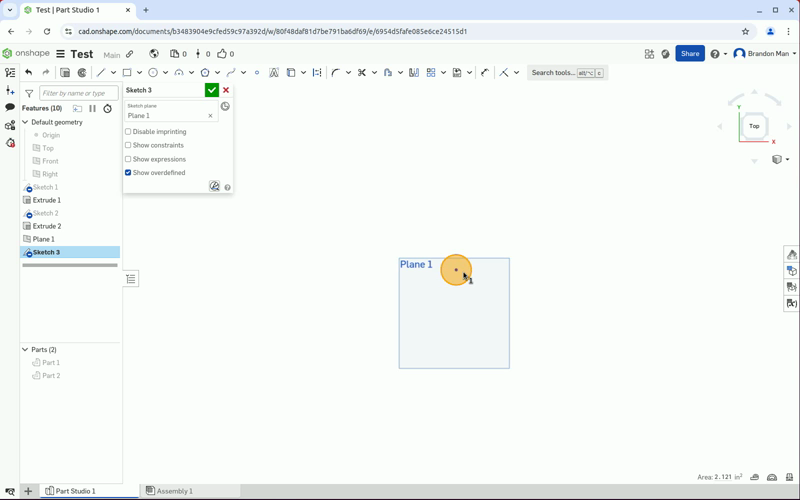
scroll(-6)
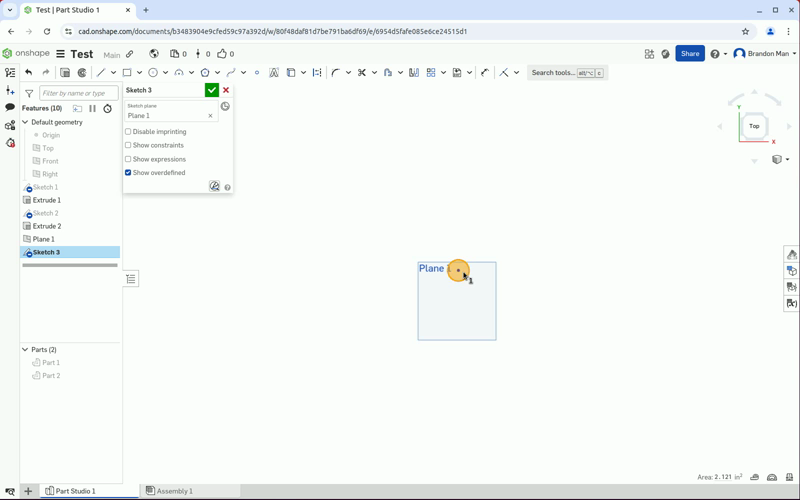
scroll(-6)
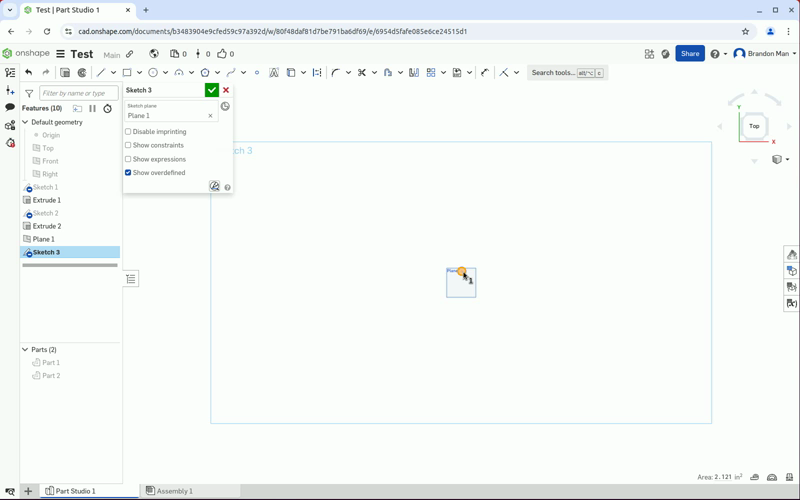
mouse_move(73, 352)
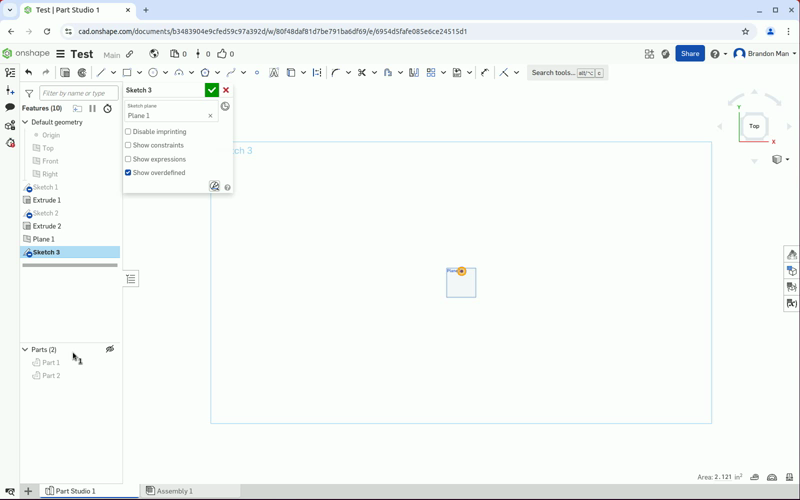
key(shift+y)
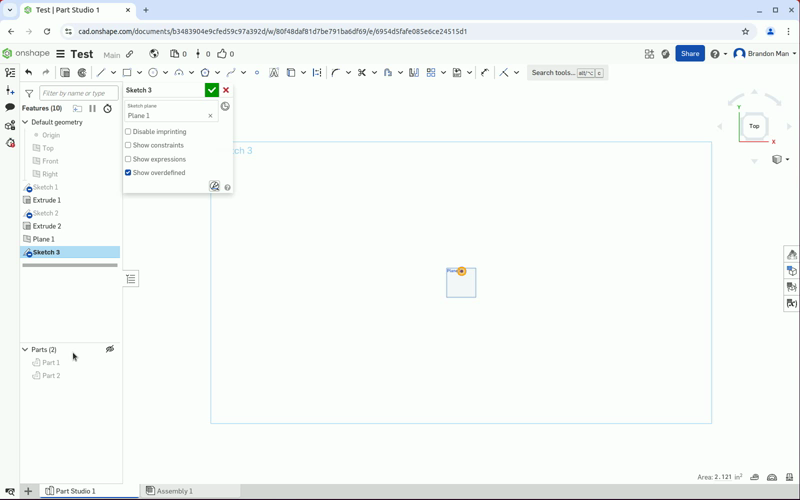
key(shift+e)
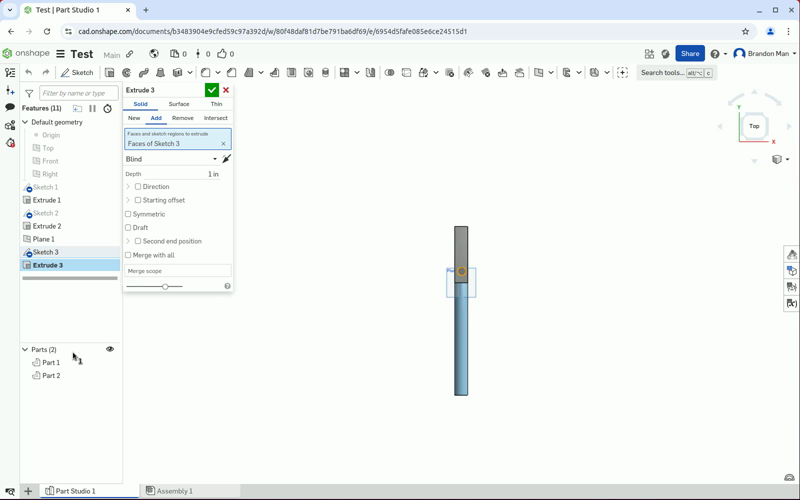
mouse_move(143, 106)
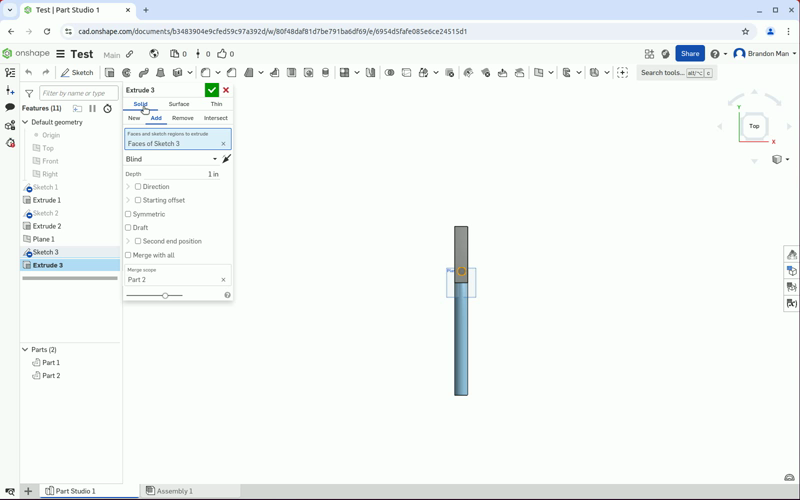
click(143, 106)
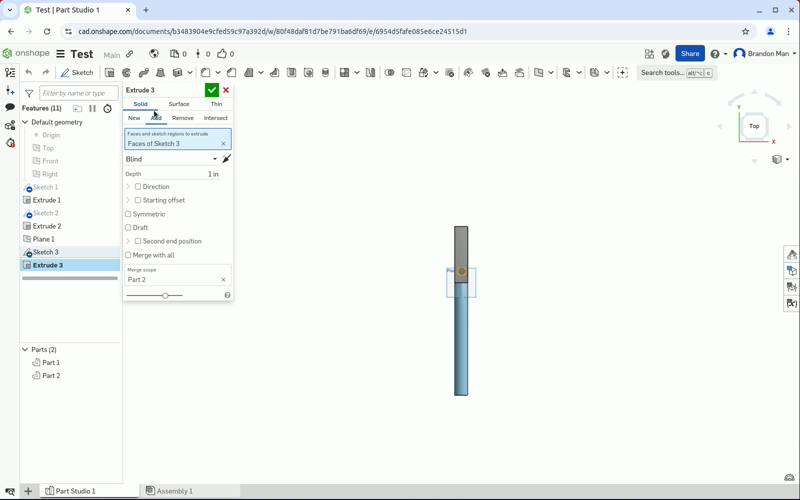
mouse_move(186, 120)
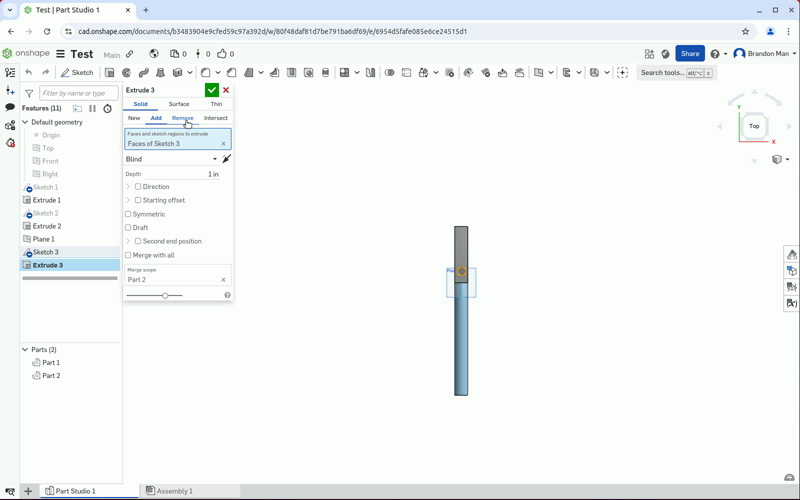
click(186, 120)
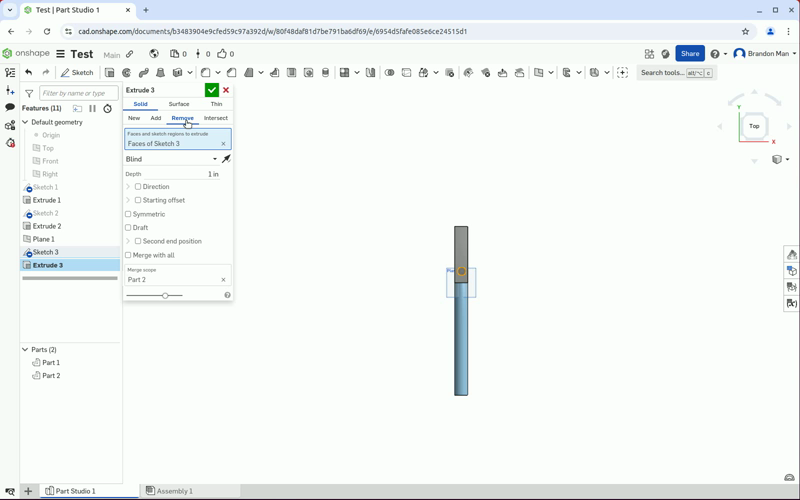
key(tab, 4)
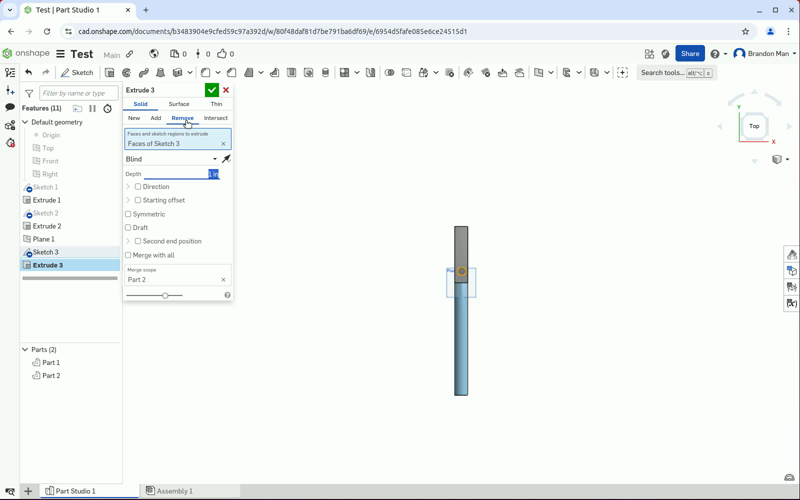
text(30.811)
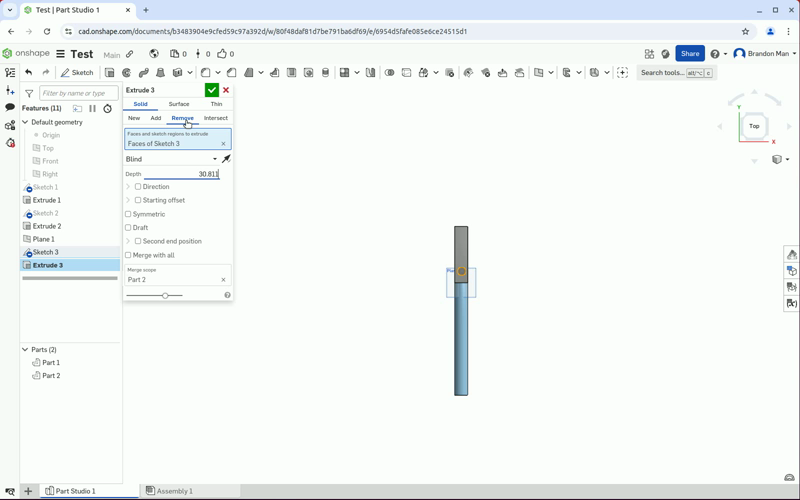
key(tab, 6)
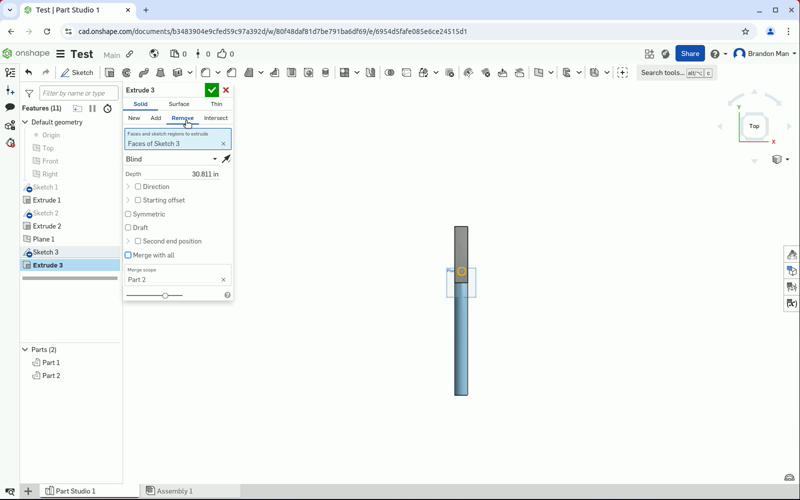
key(space)
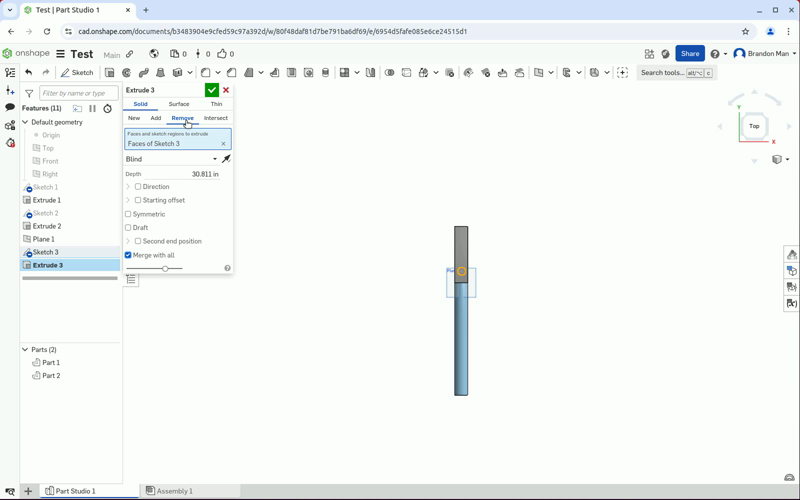
key(enter)
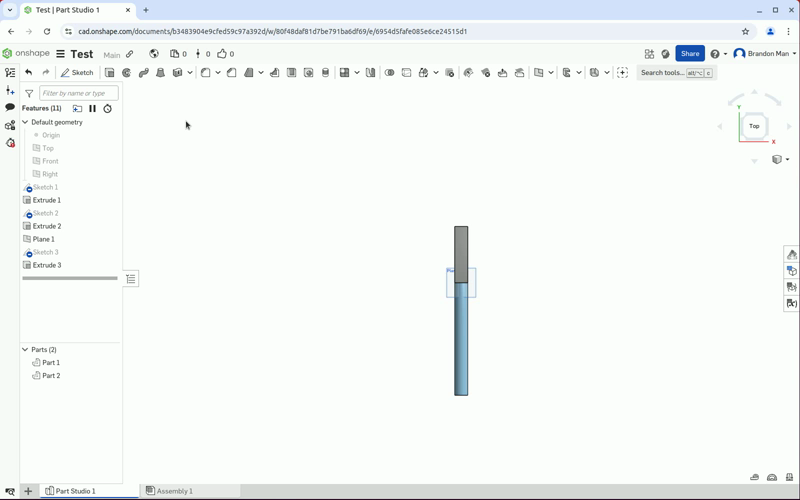
key(shift+h)
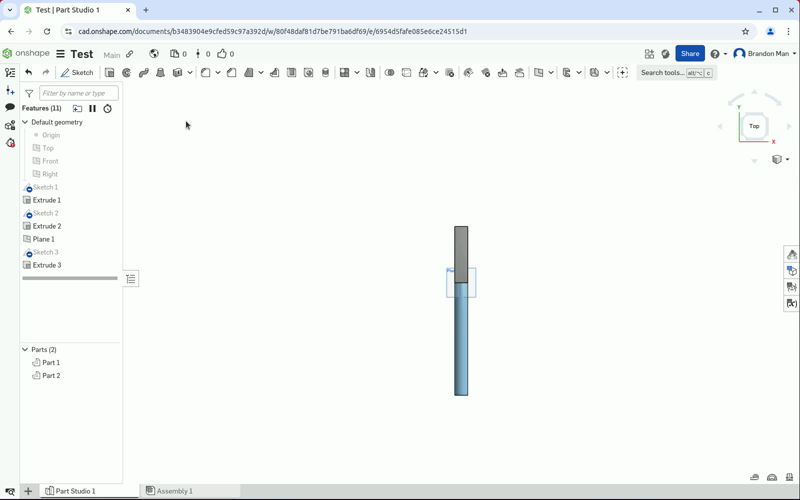
key(shift+h)
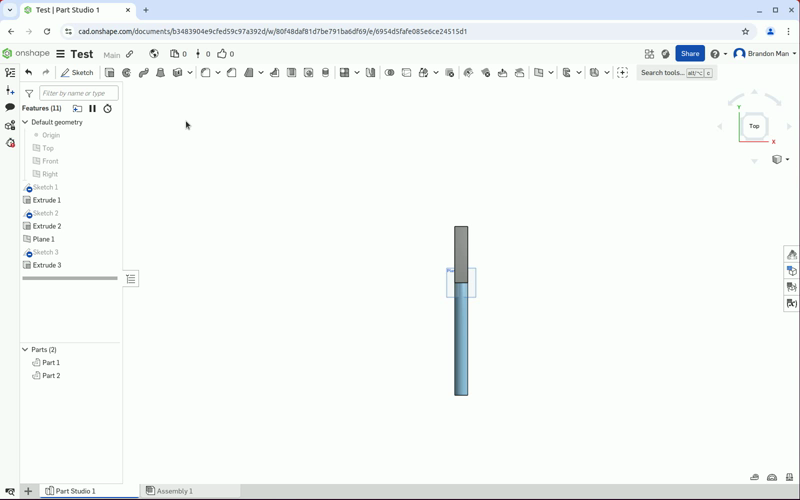
mouse_move(73, 189)
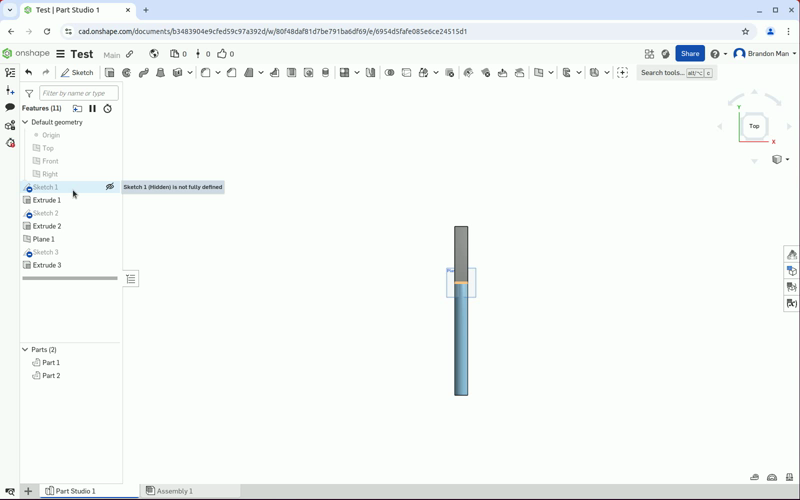
click(73, 189)
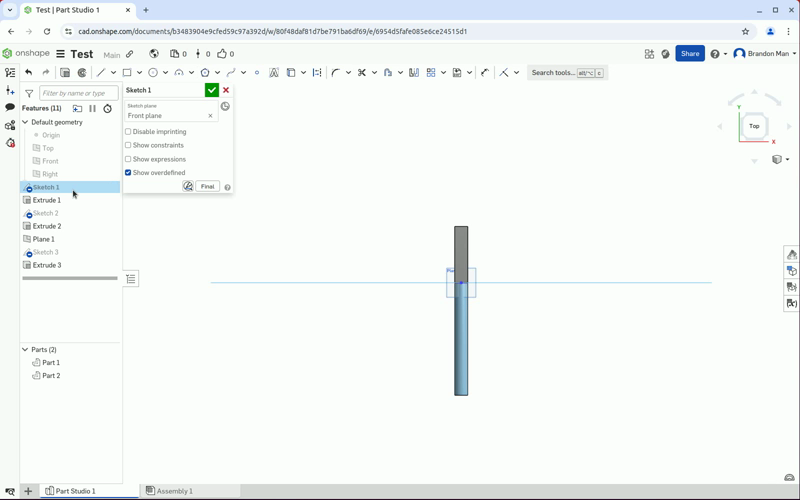
mouse_move(229, 92)
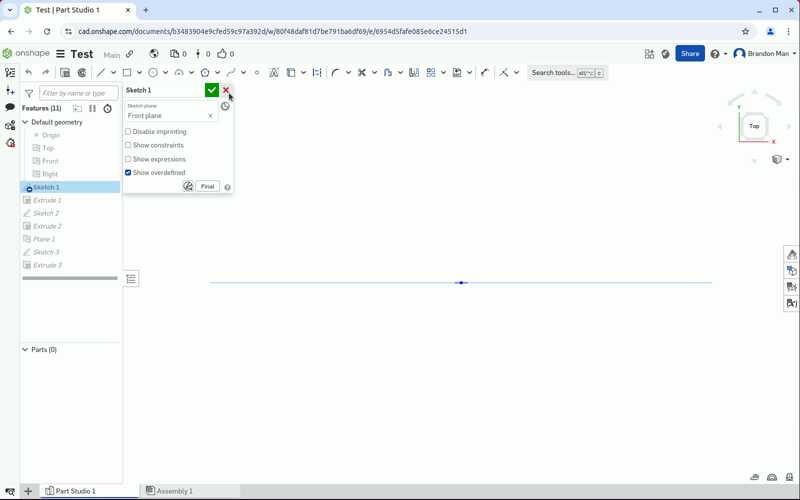
click(229, 92)
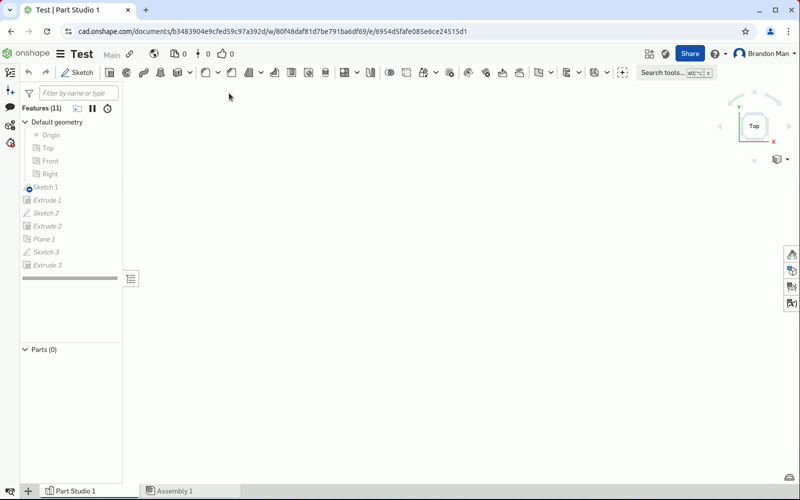
key(shift+s)
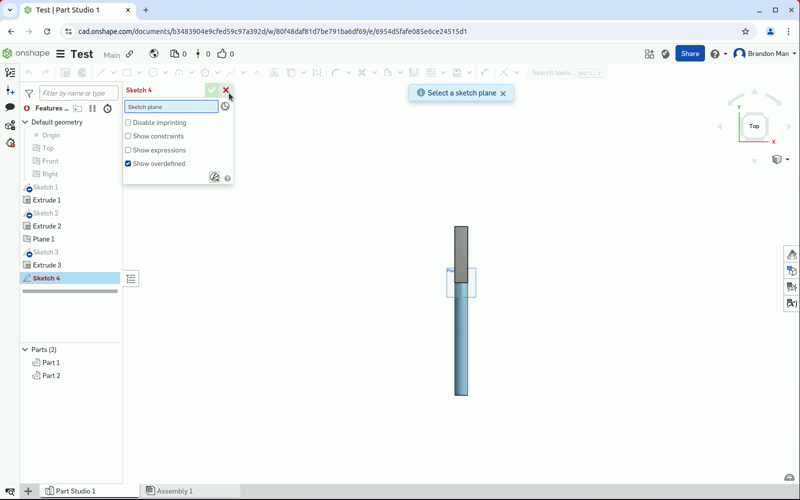
mouse_move(73, 241)
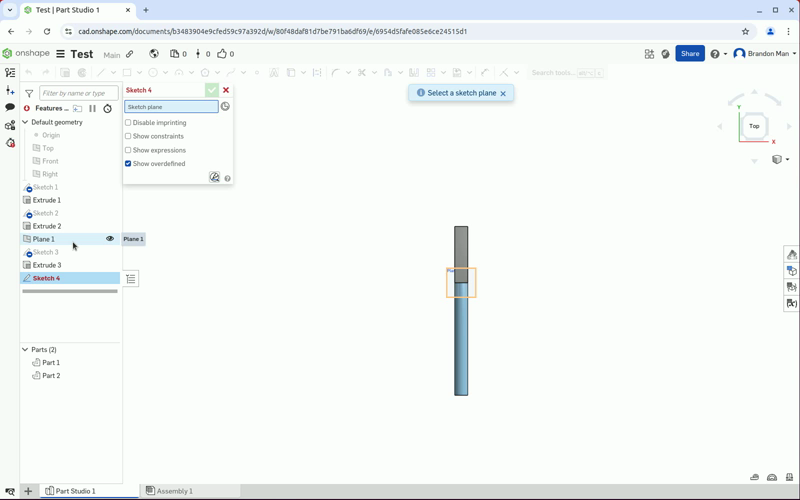
click(73, 241)
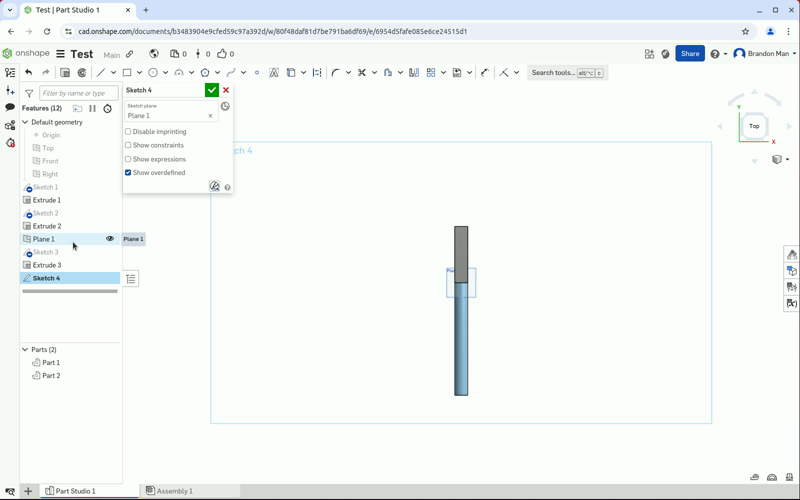
mouse_move(73, 352)
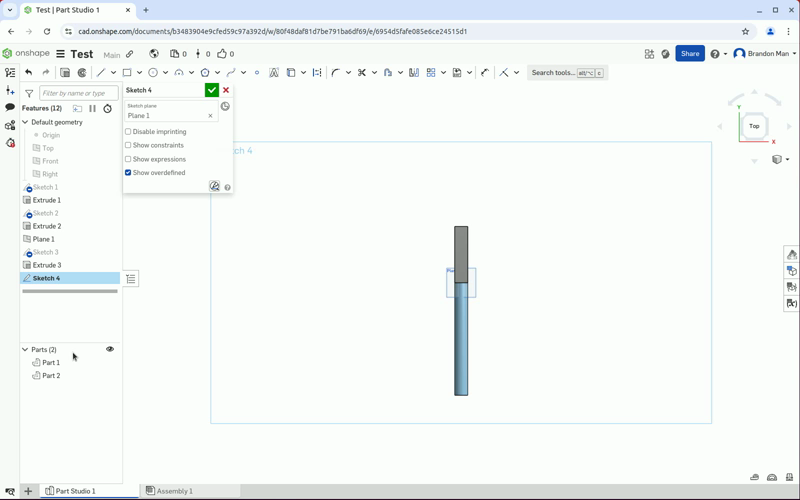
key(y)
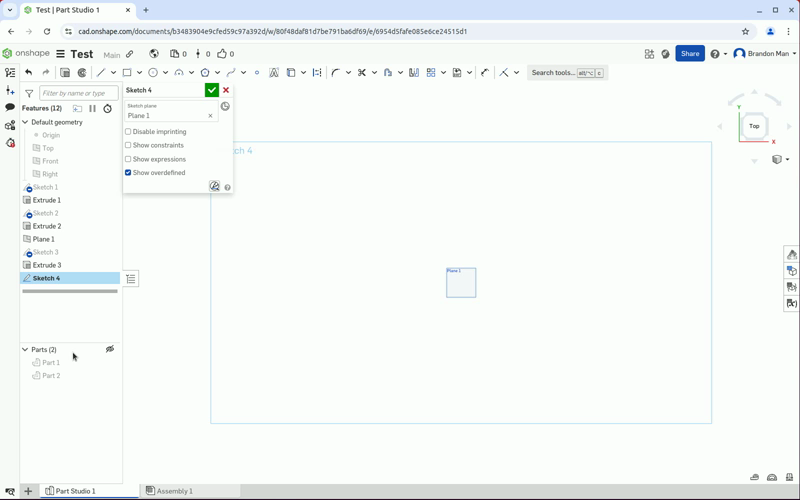
key(c)
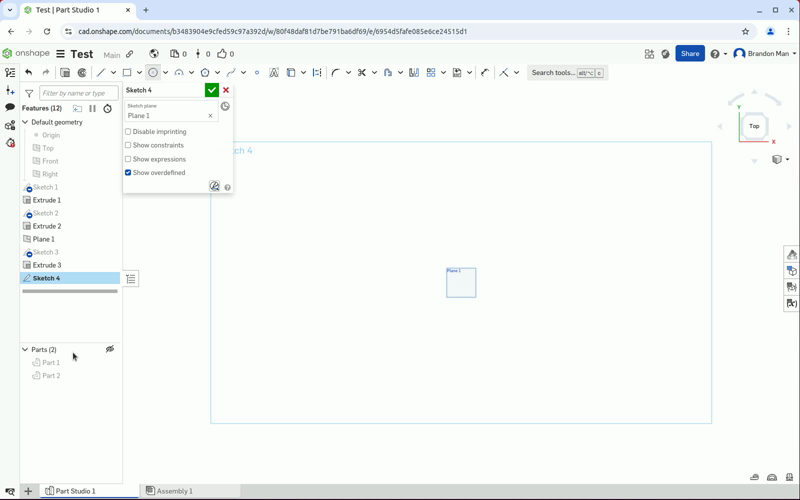
key_down(shift)
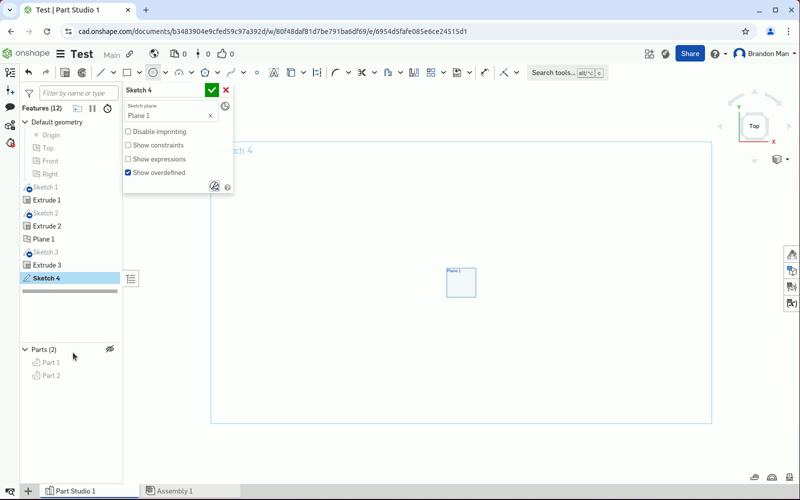
mouse_move(461, 238)
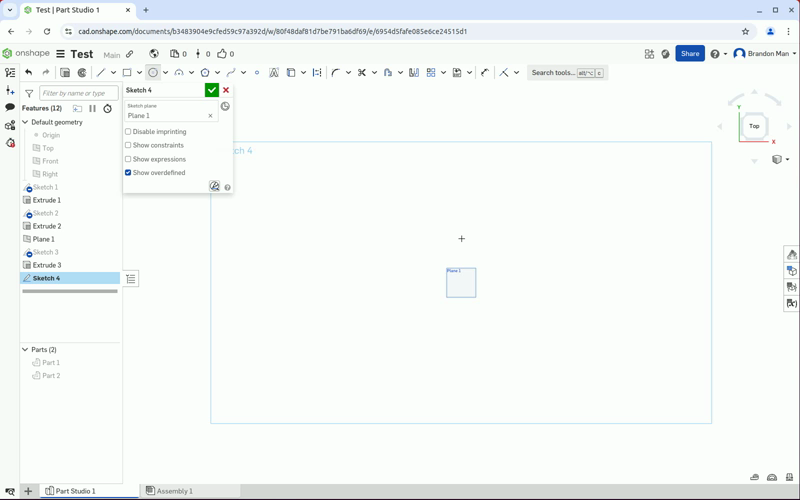
click(461, 238)
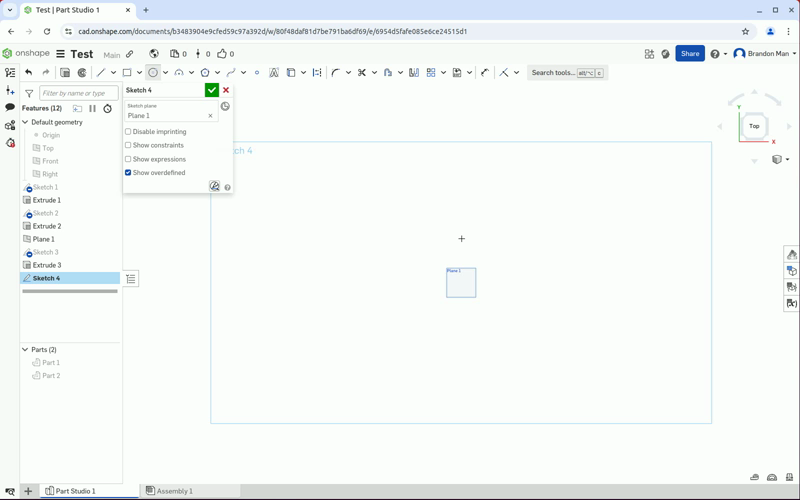
key_up(shift)
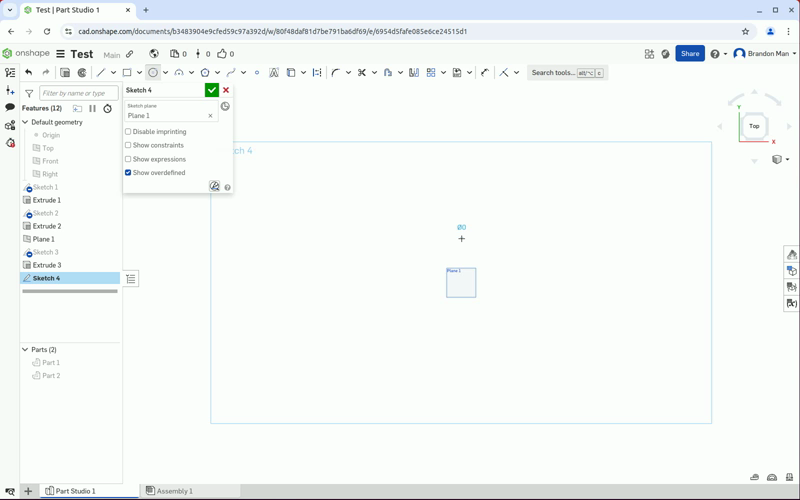
mouse_move(465, 238)
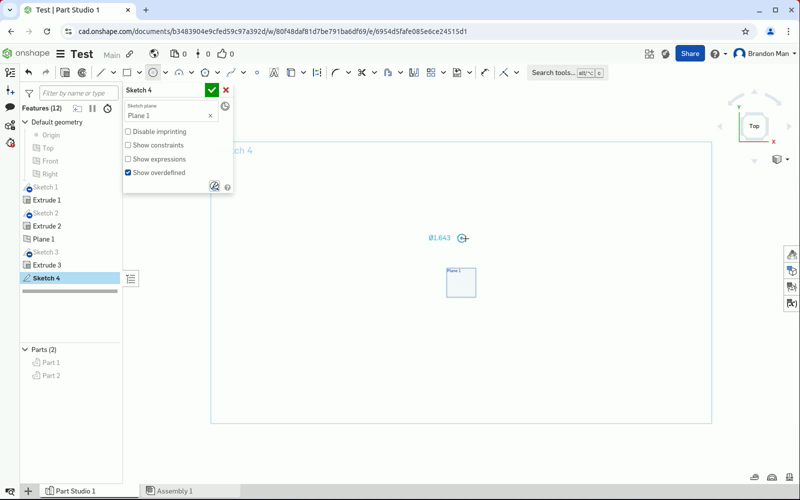
click(465, 238)
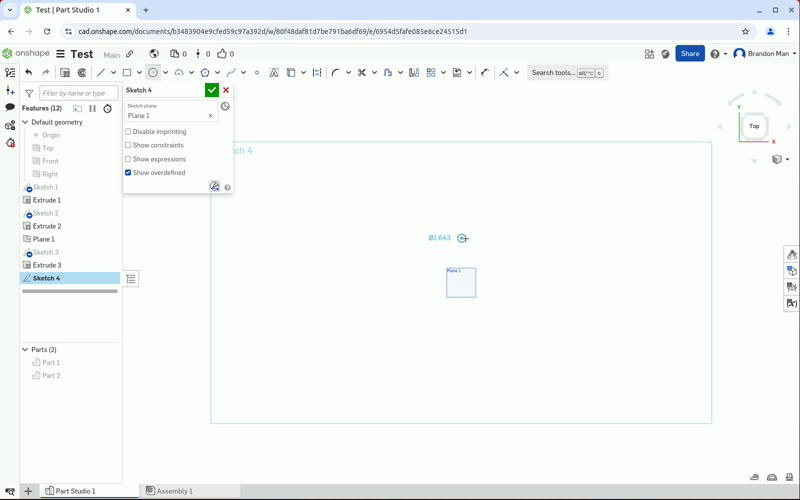
key(esc)
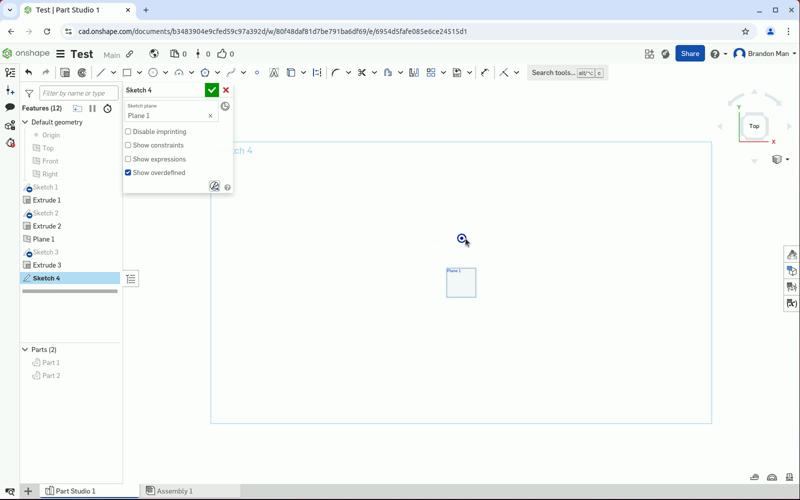
mouse_move(460, 235)
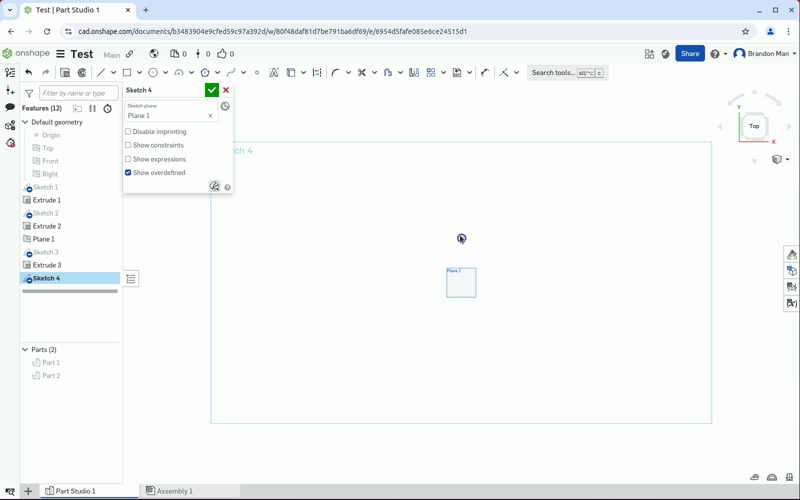
scroll(6)
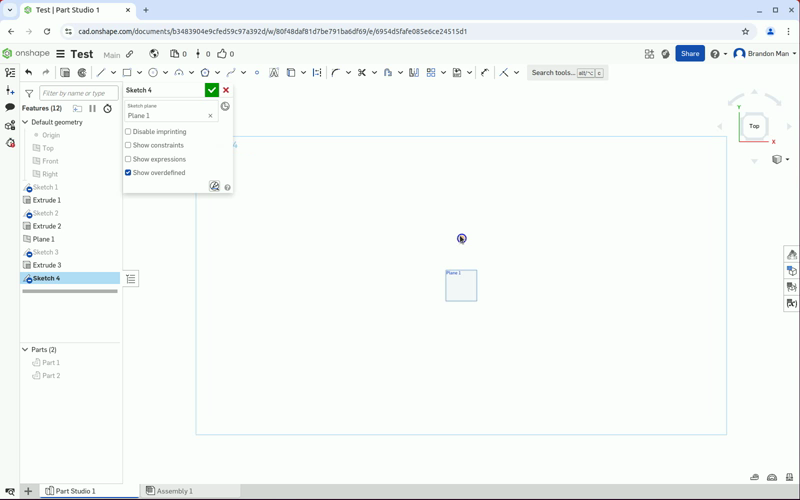
scroll(6)
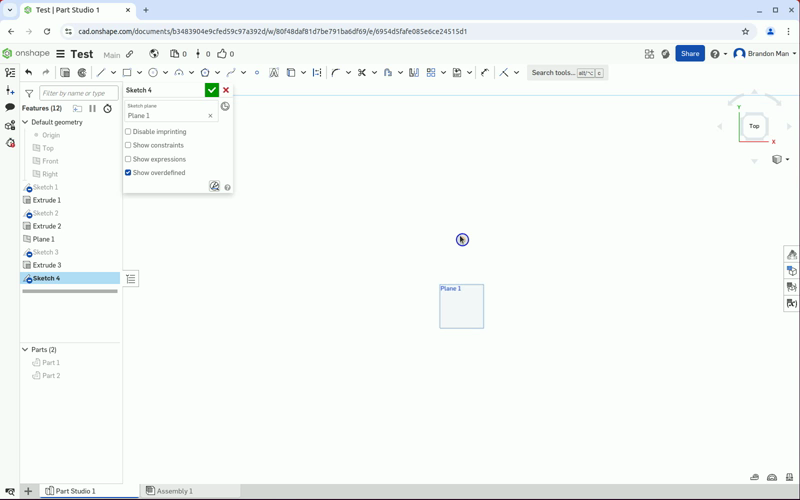
scroll(6)
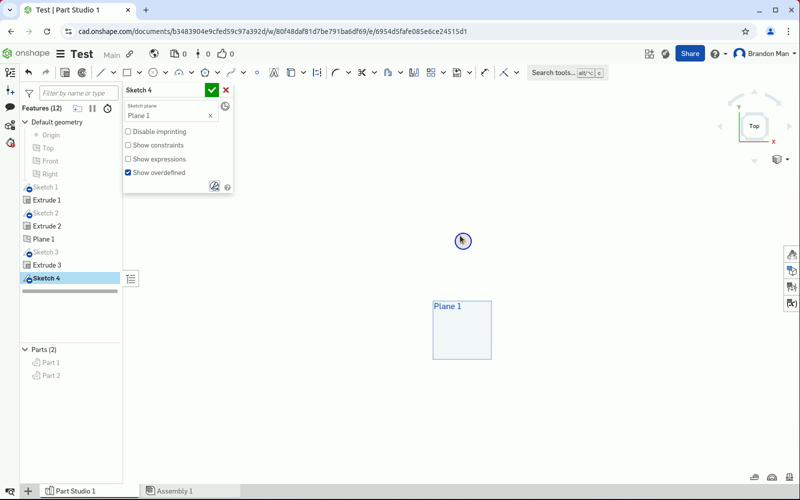
scroll(6)
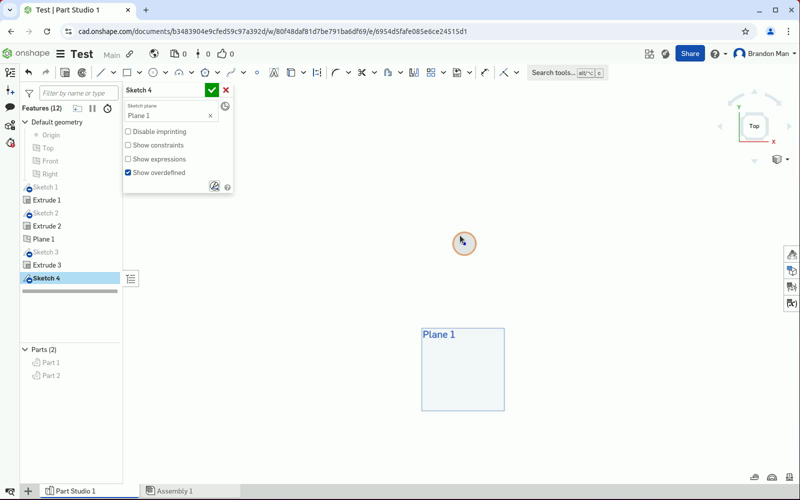
scroll(6)
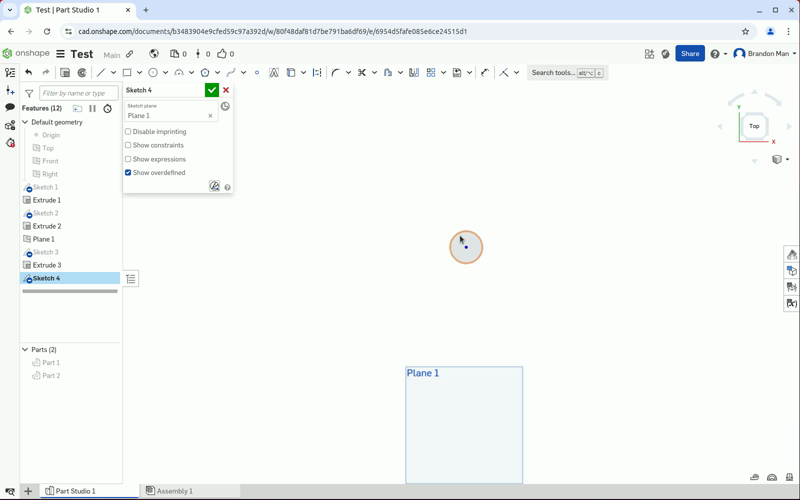
scroll(6)
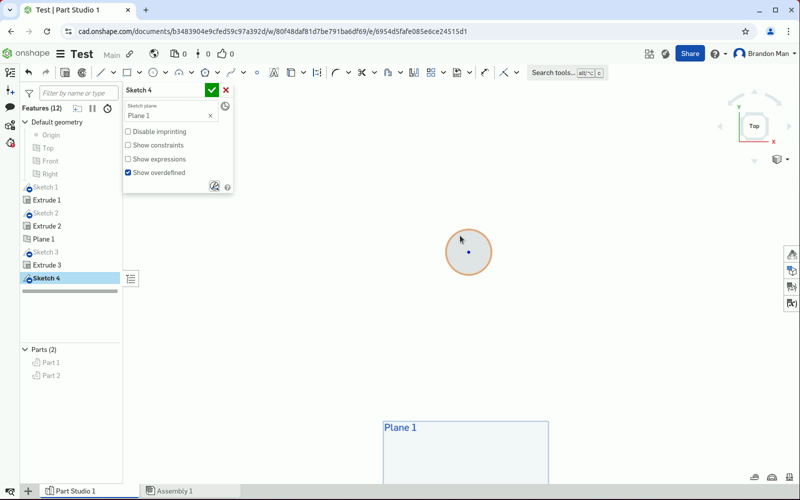
scroll(6)
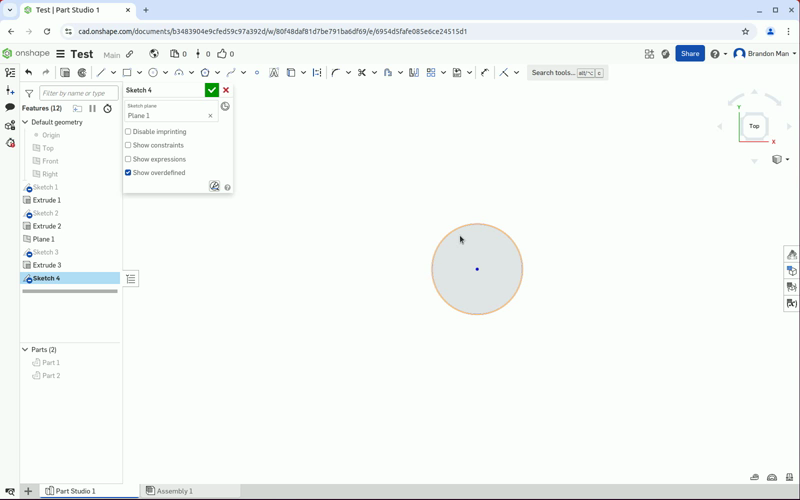
click(460, 235)
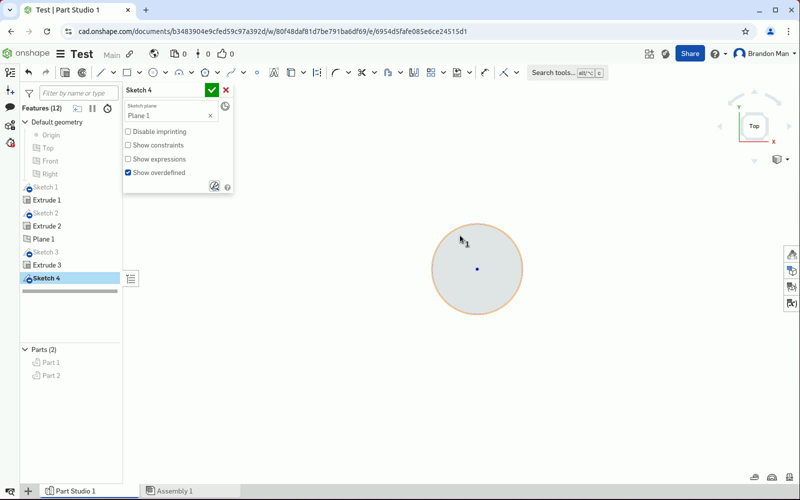
scroll(-6)
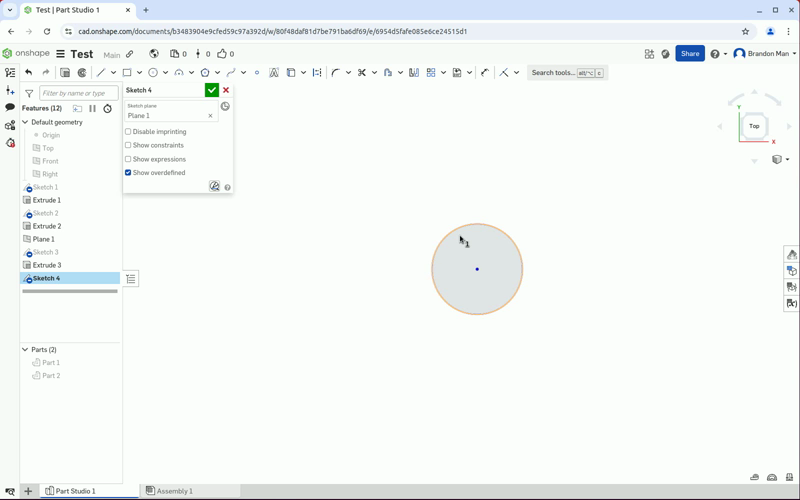
scroll(-6)
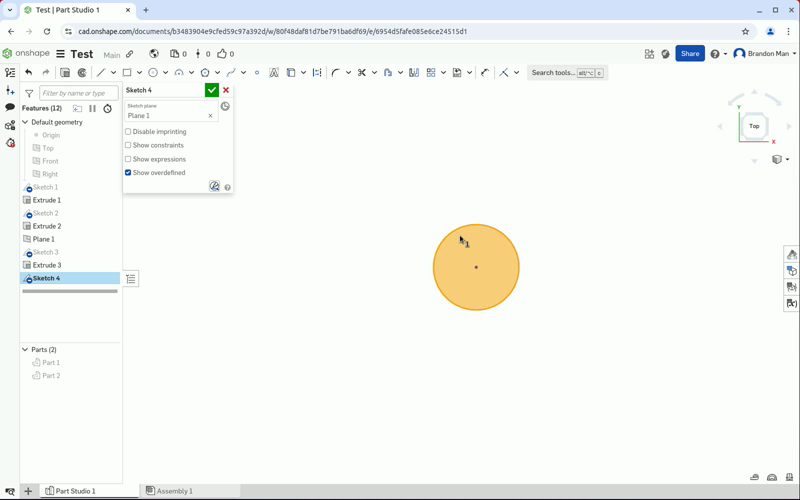
scroll(-6)
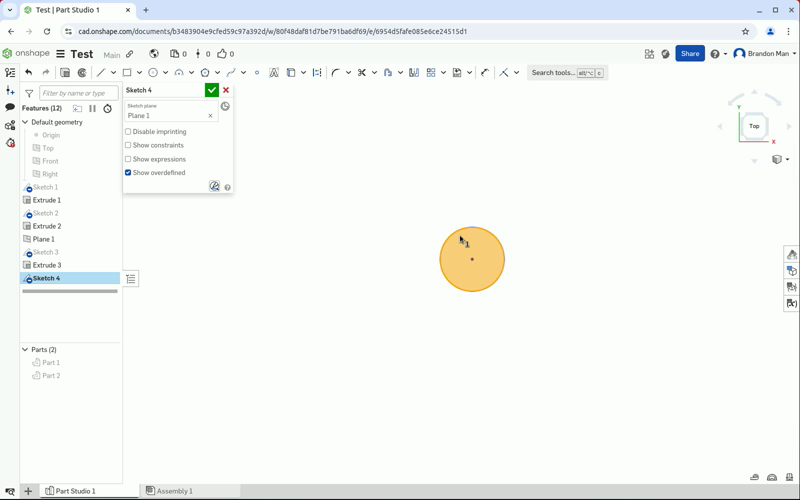
scroll(-6)
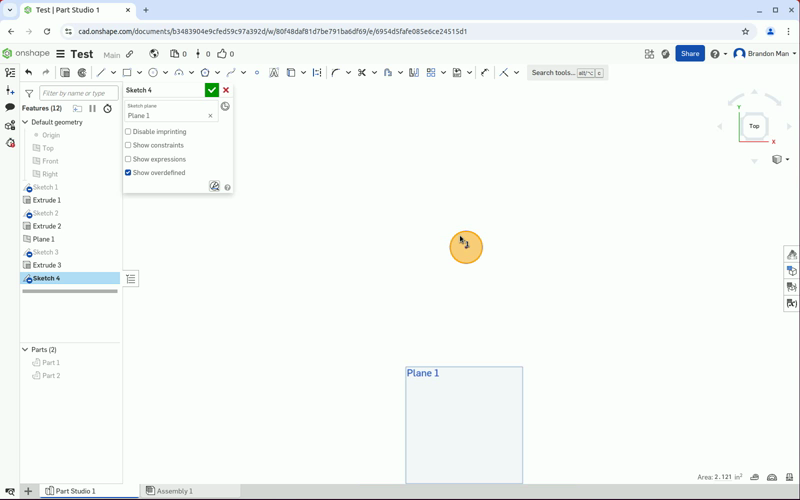
scroll(-6)
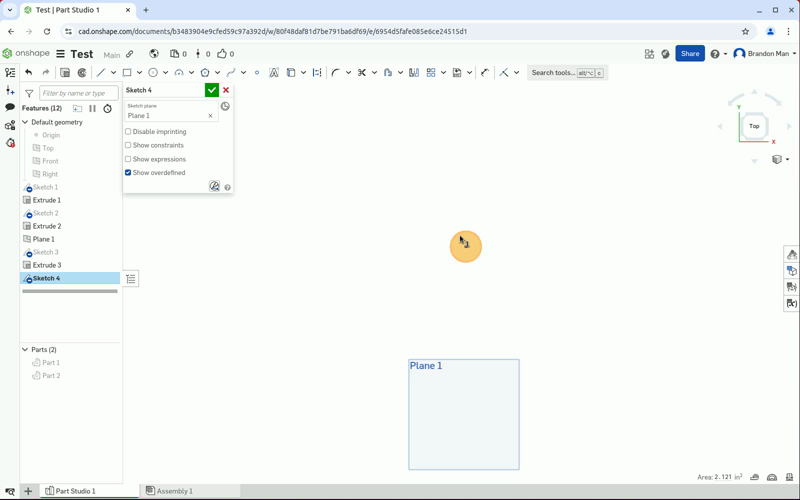
scroll(-6)
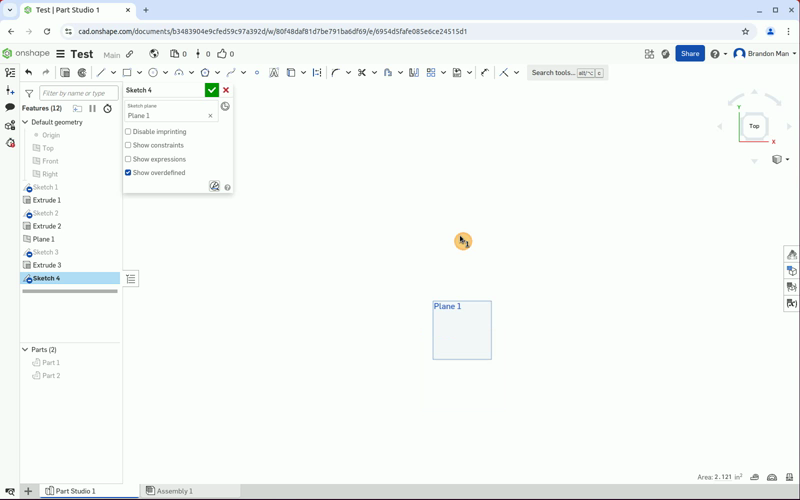
scroll(-6)
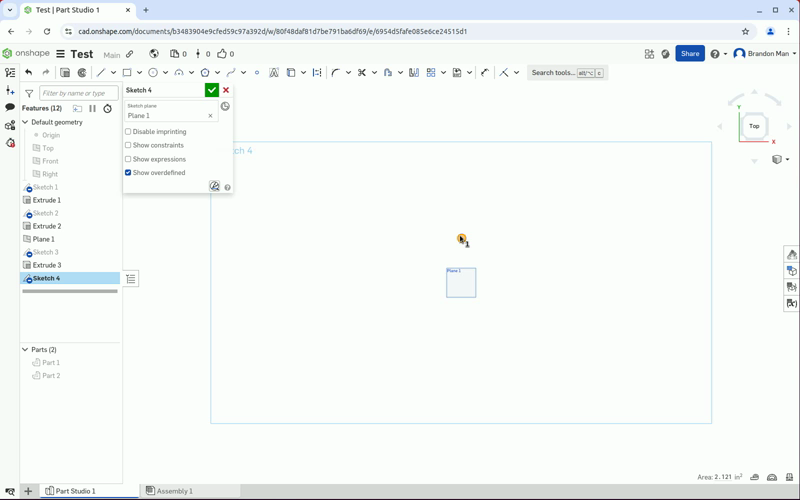
mouse_move(73, 352)
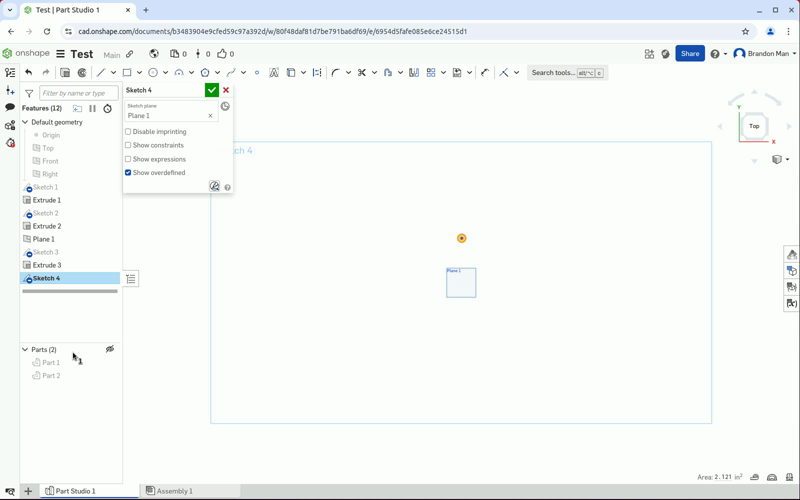
key(shift+y)
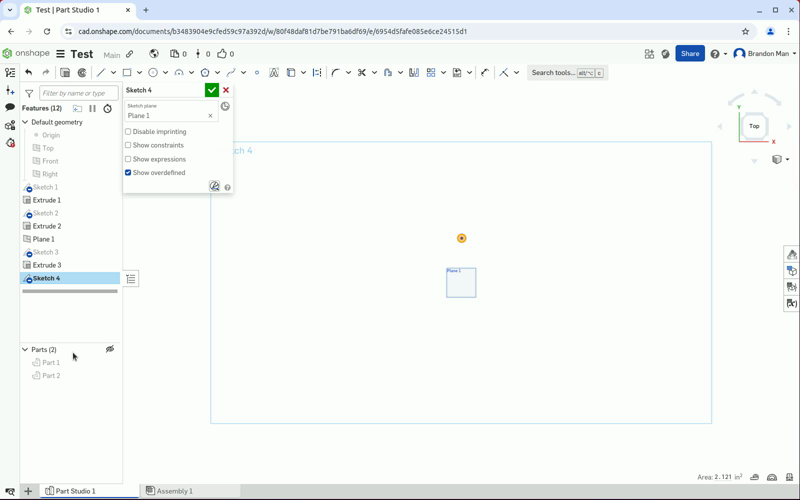
key(shift+e)
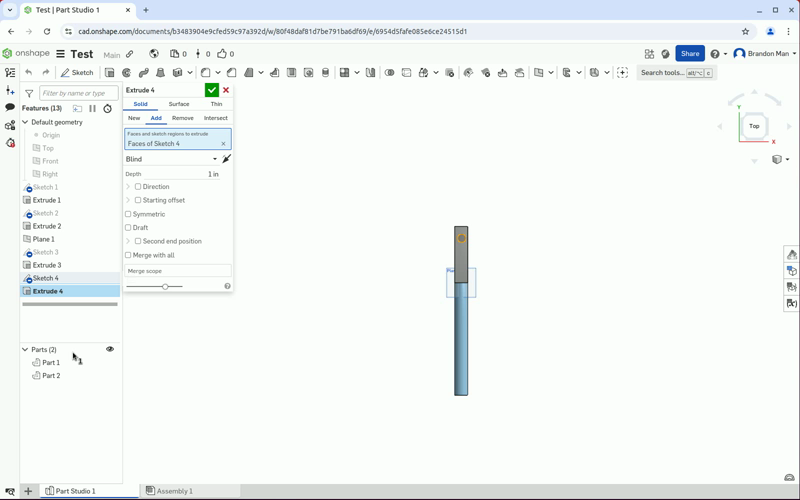
mouse_move(143, 106)
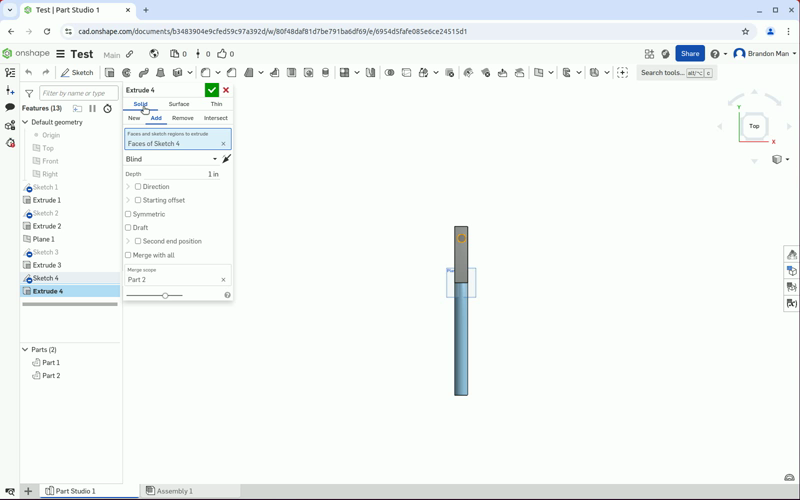
click(143, 106)
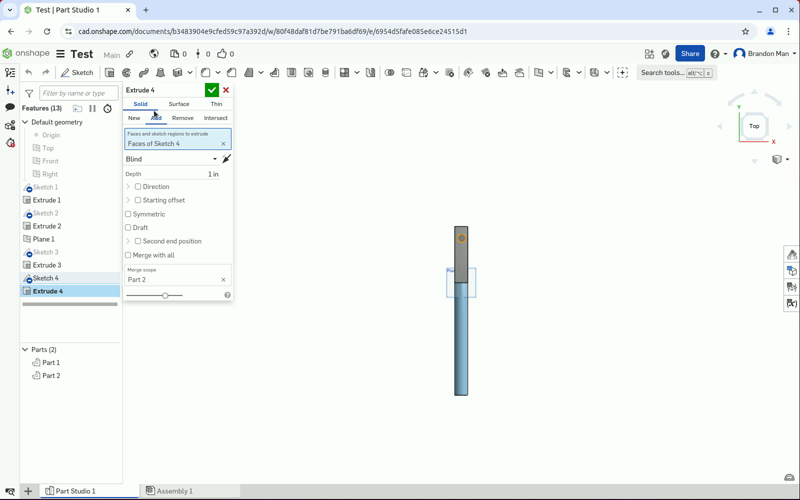
mouse_move(186, 120)
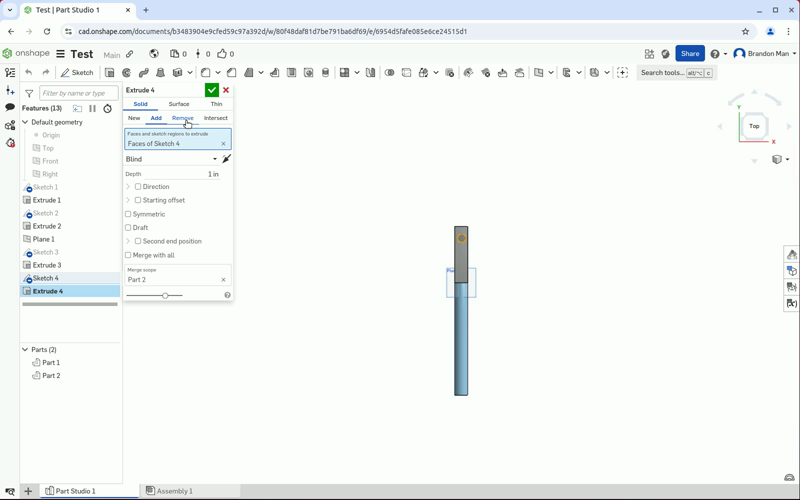
click(186, 120)
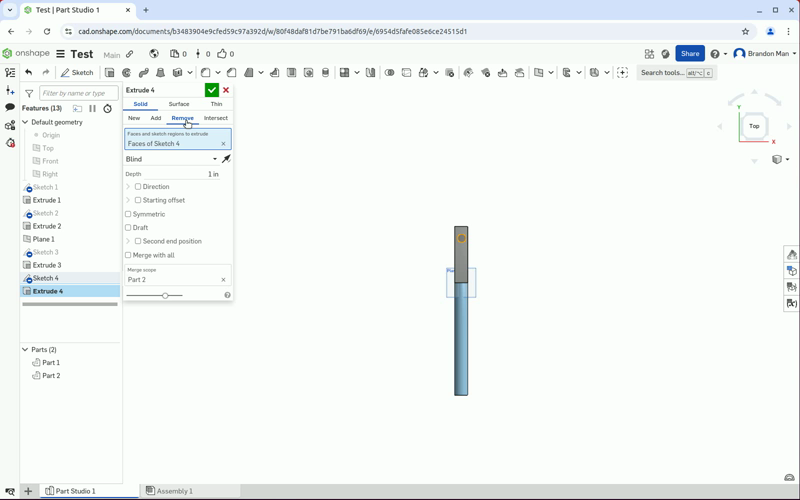
key(tab, 4)
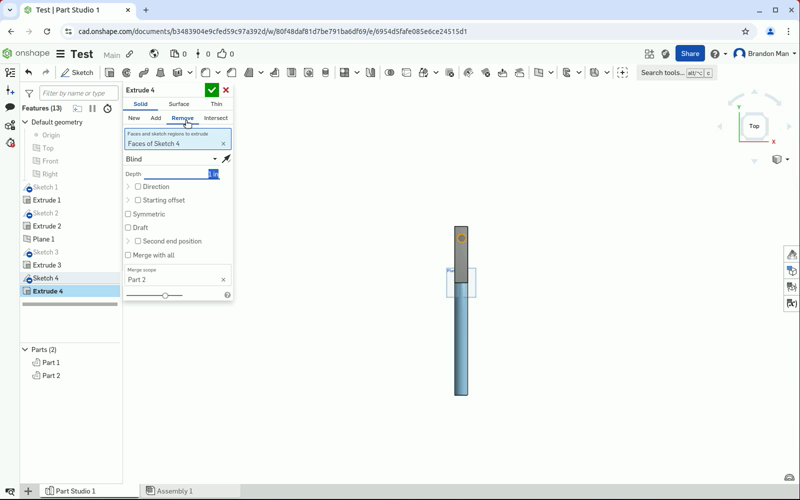
text(30.811)
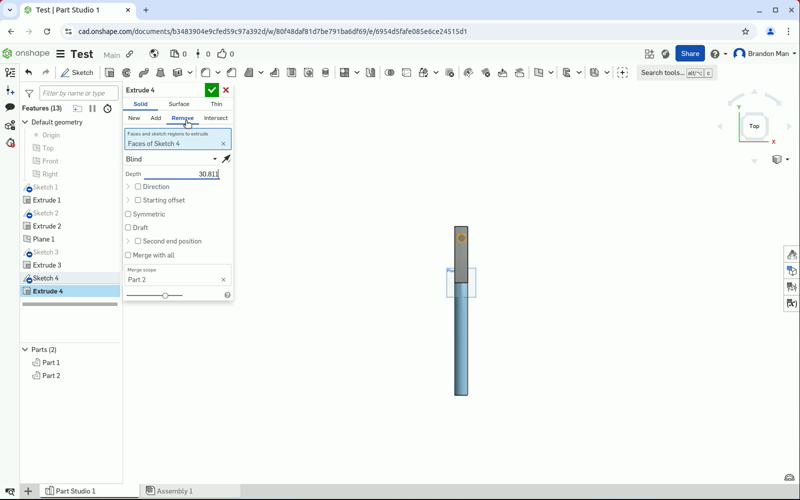
key(tab, 6)
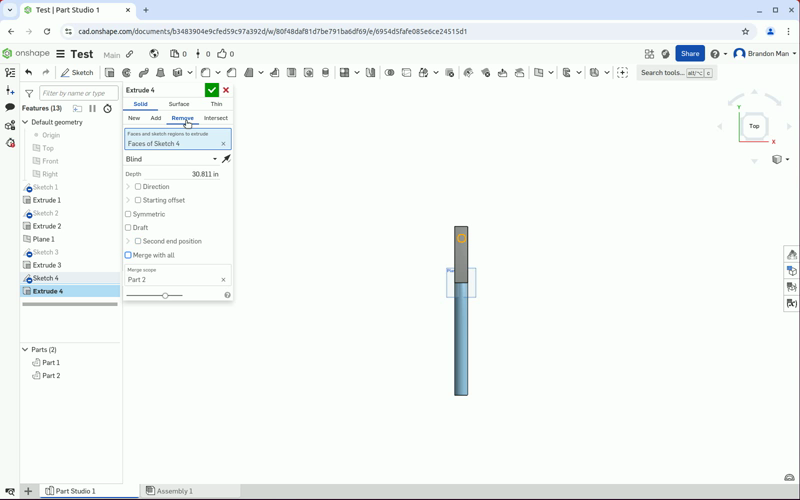
key(space)
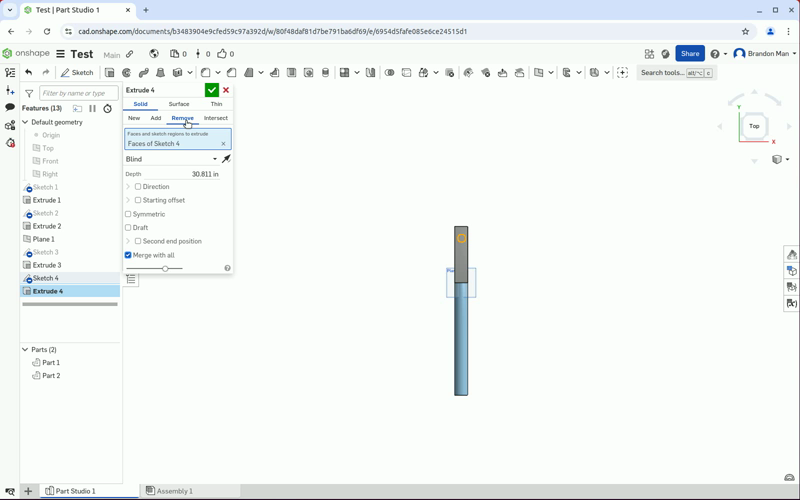
key(enter)
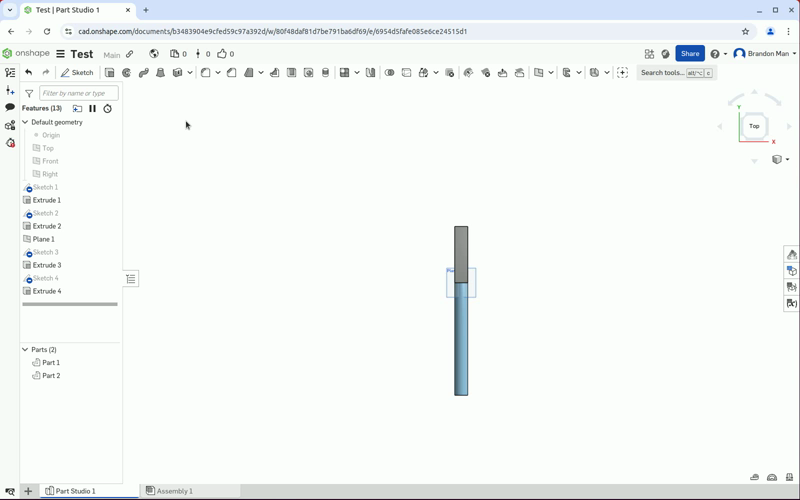
key(shift+h)
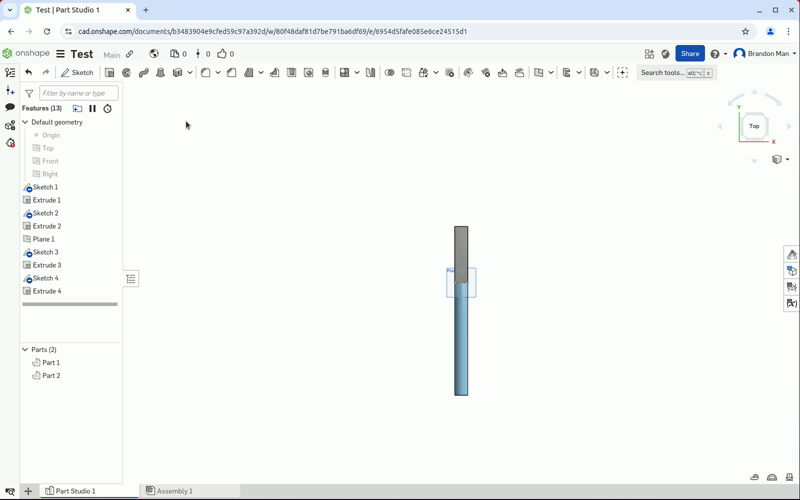
key(shift+h)
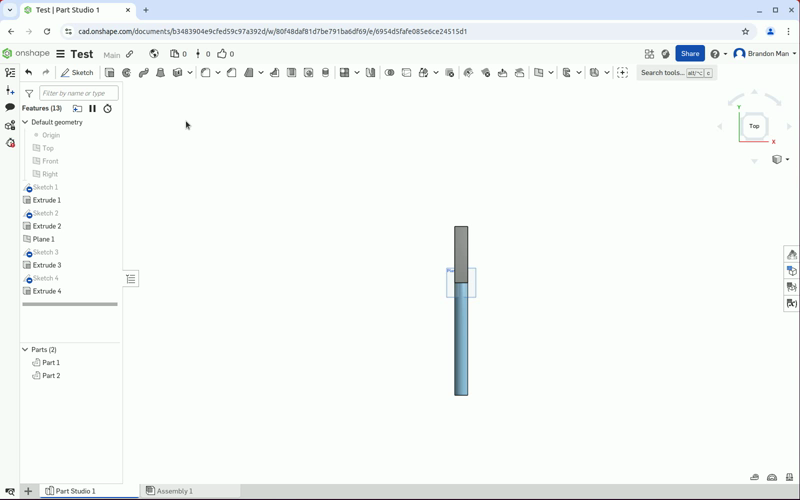
mouse_move(73, 189)
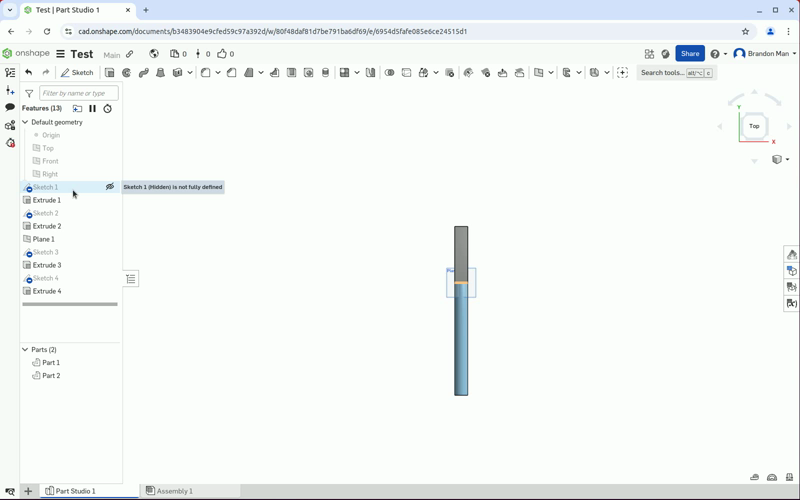
click(73, 189)
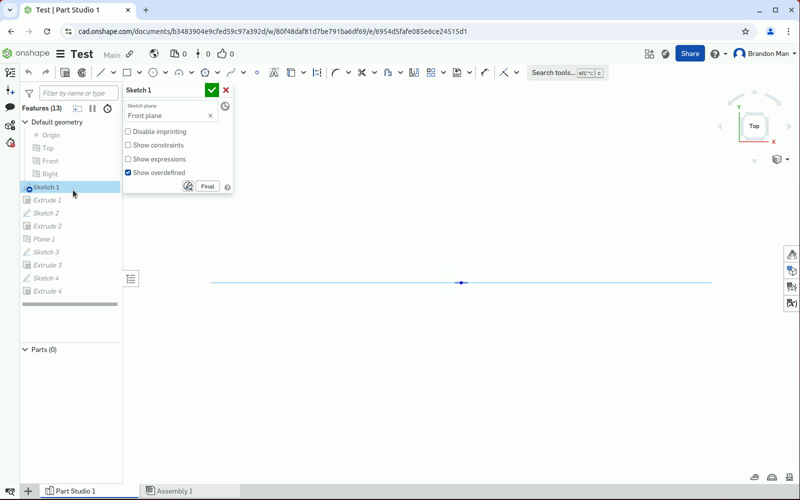
mouse_move(229, 92)
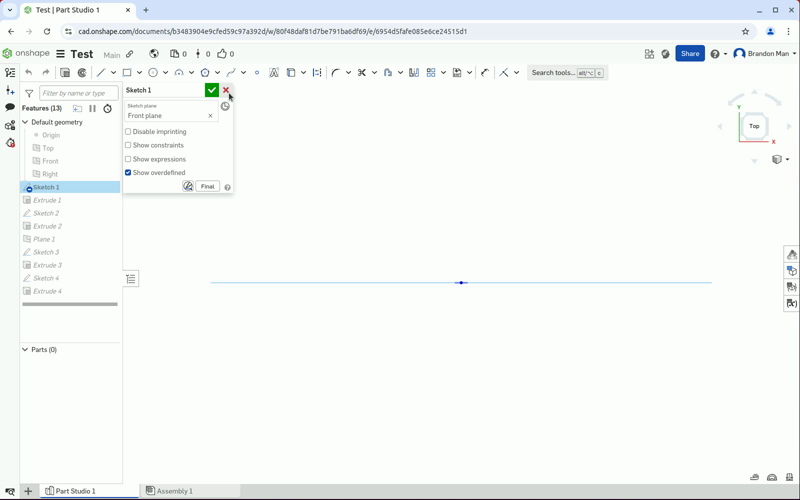
click(229, 92)
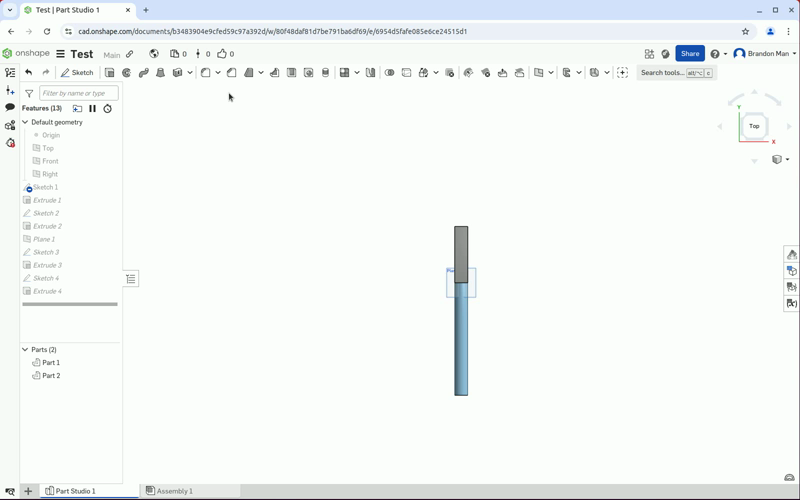
mouse_move(73, 352)
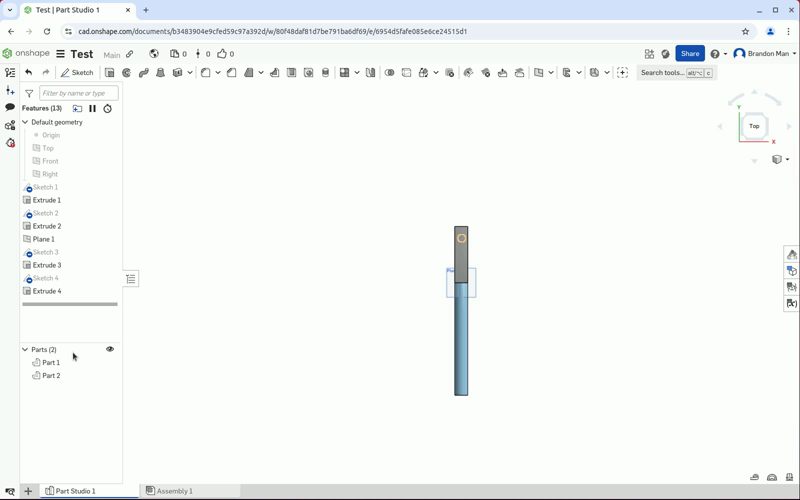
key(y)
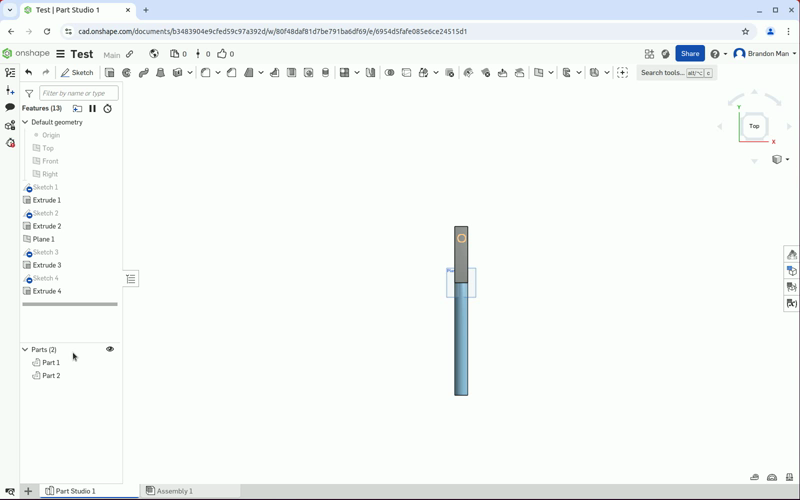
key(shift+p)
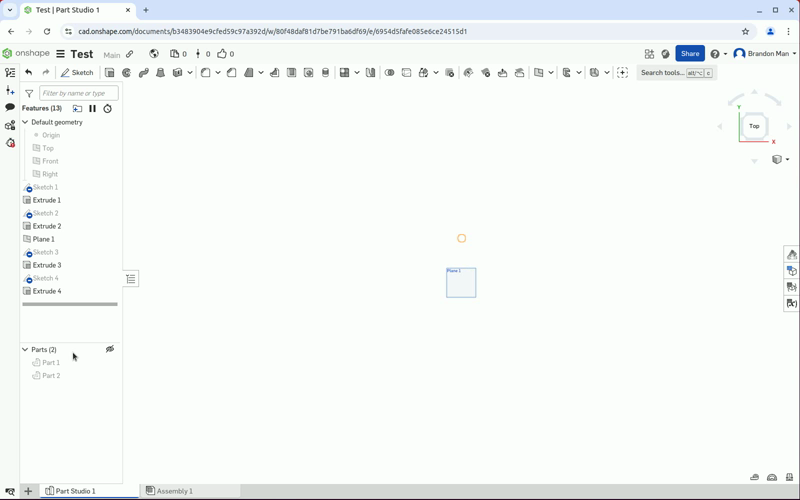
key(space)
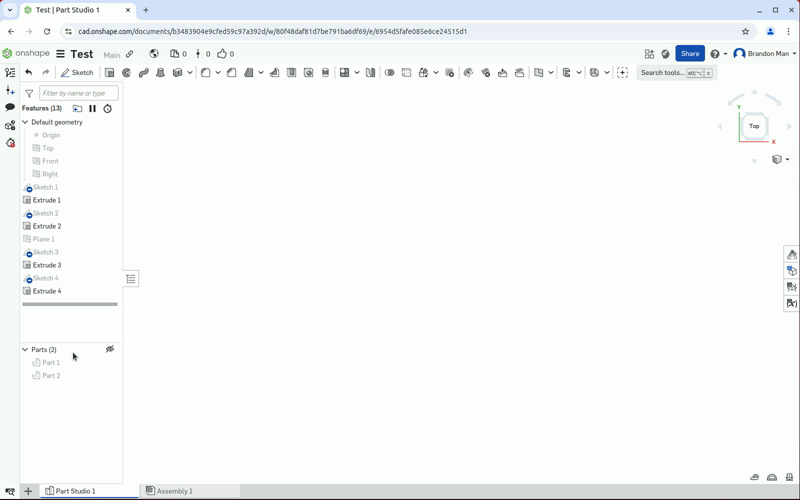
key_down(shift)
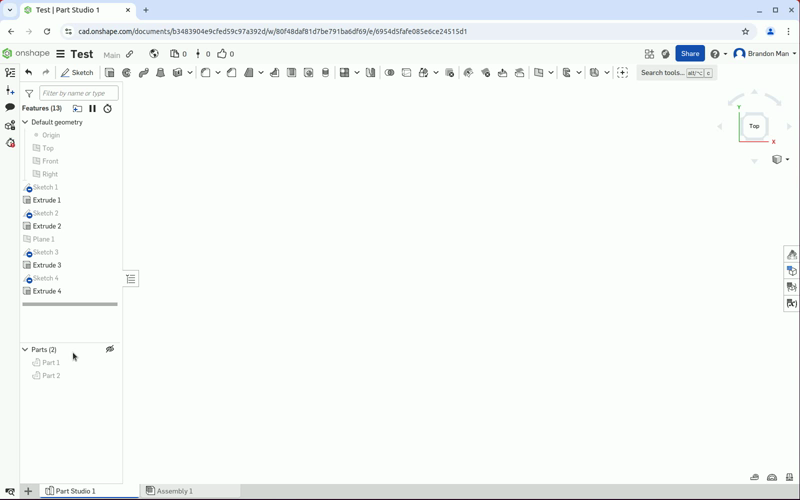
key(up)
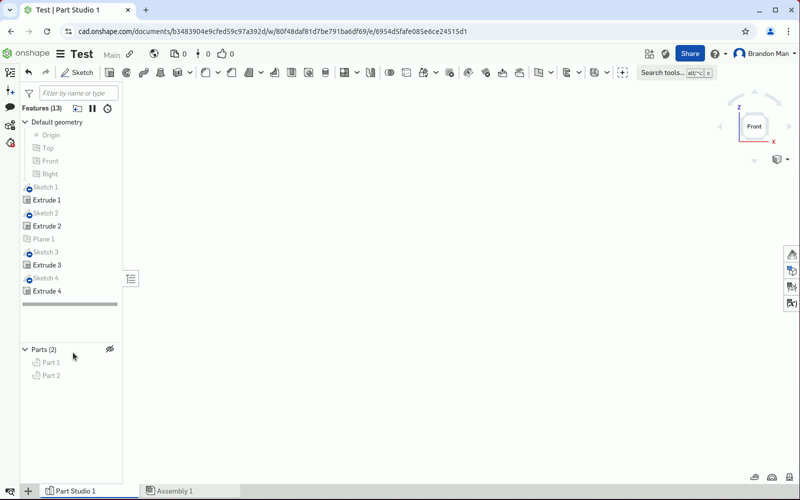
key_up(shift)
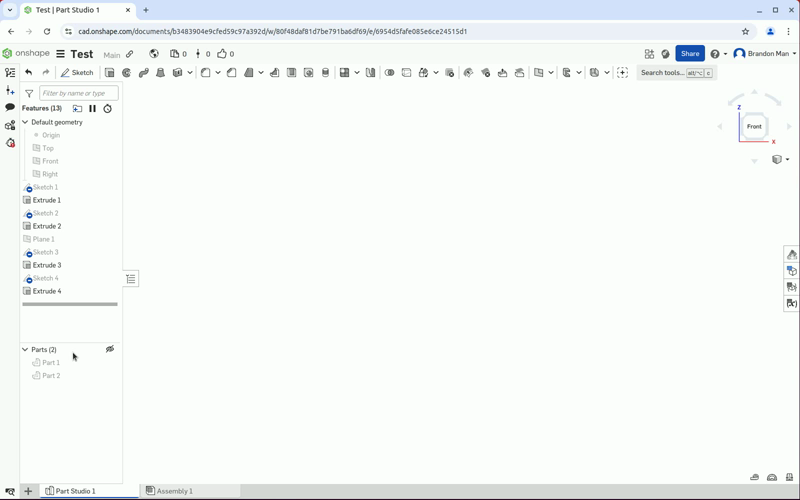
mouse_move(73, 352)
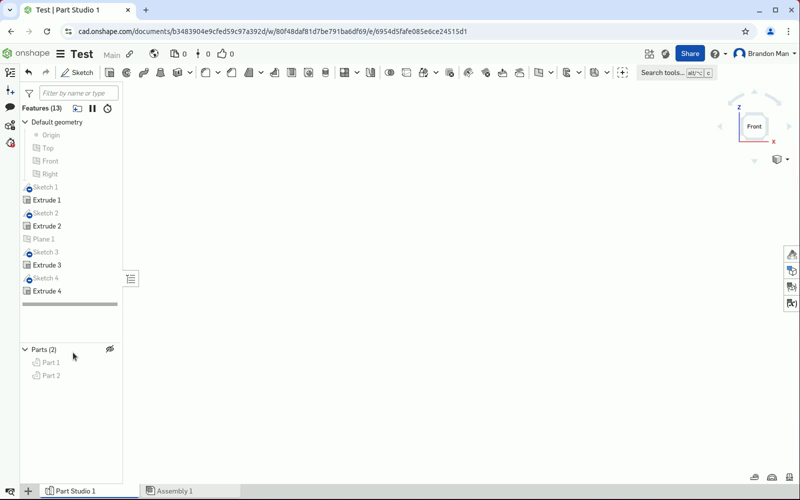
key(shift+y)
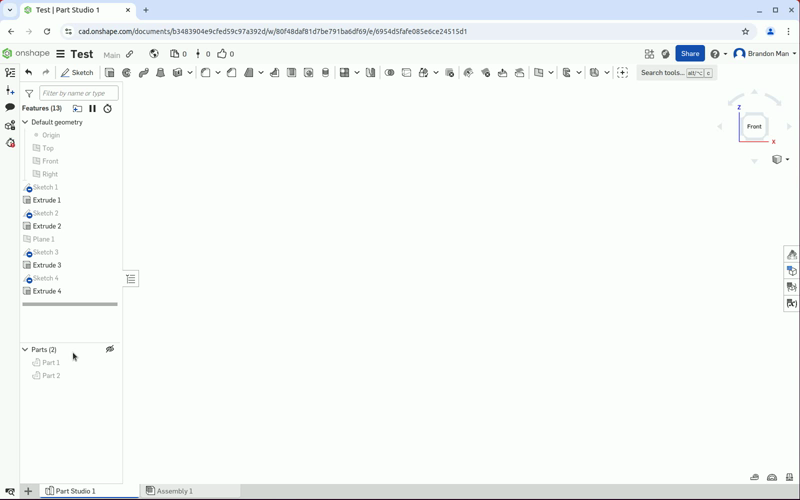
key(shift+s)
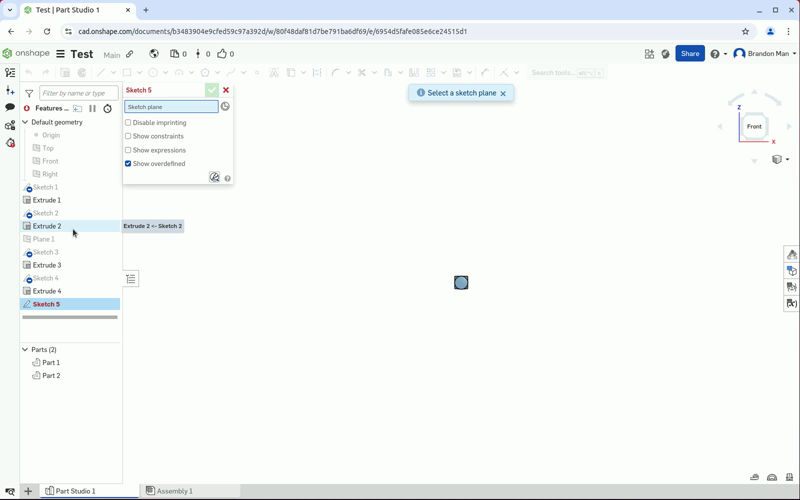
scroll(3)
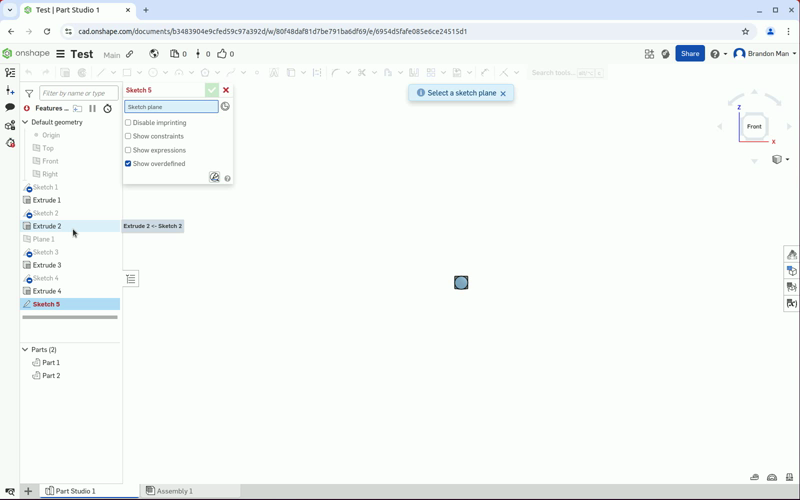
mouse_move(73, 163)
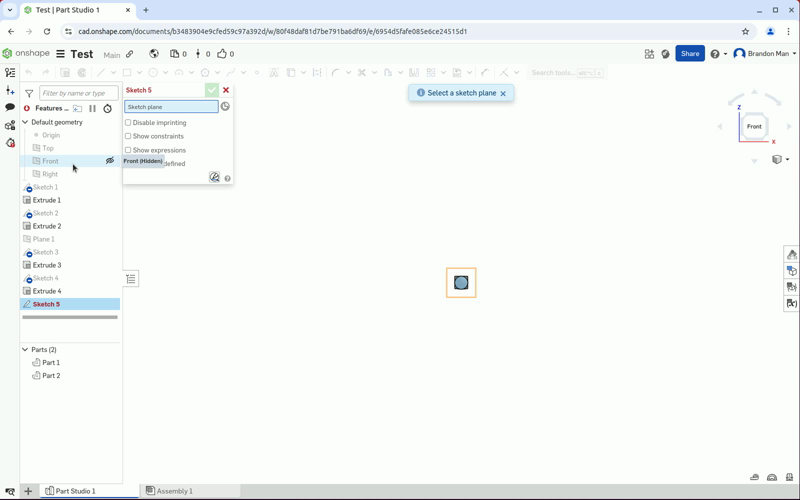
click(73, 163)
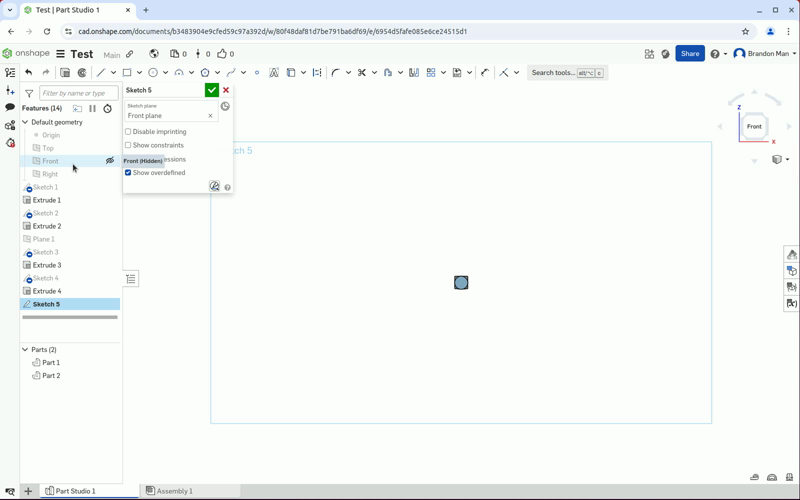
mouse_move(73, 352)
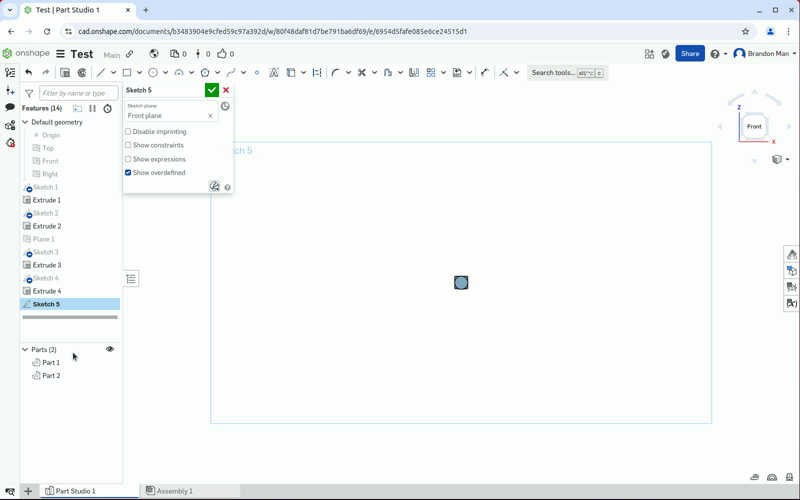
key(y)
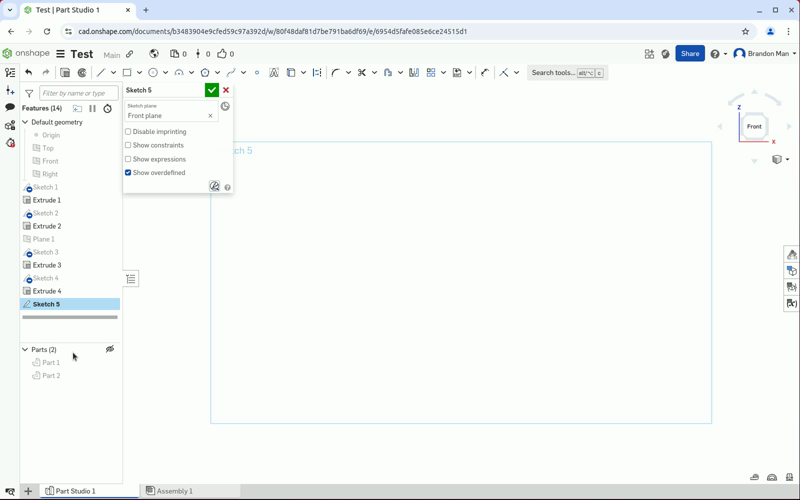
key(c)
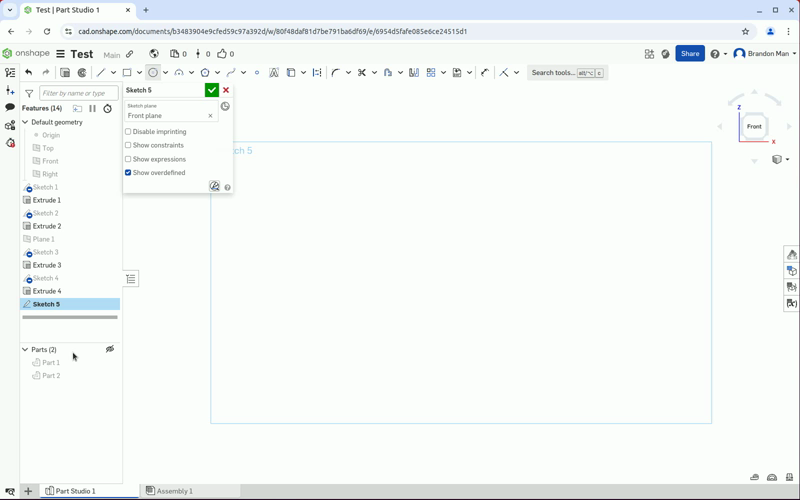
key_down(shift)
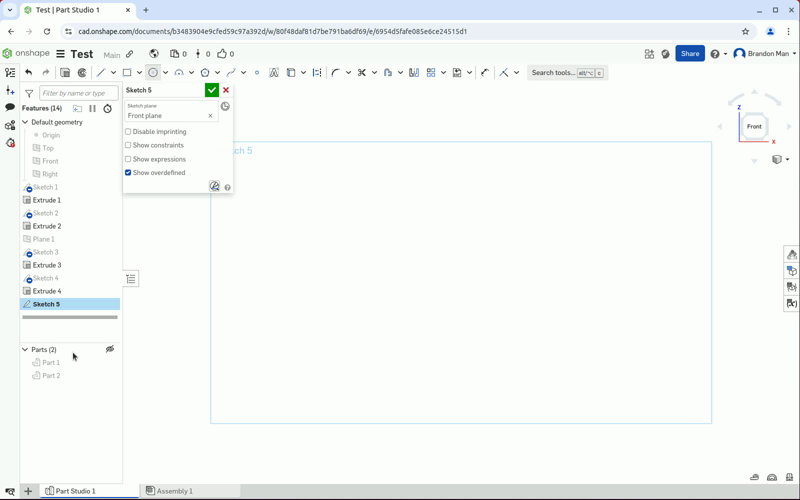
mouse_move(487, 282)
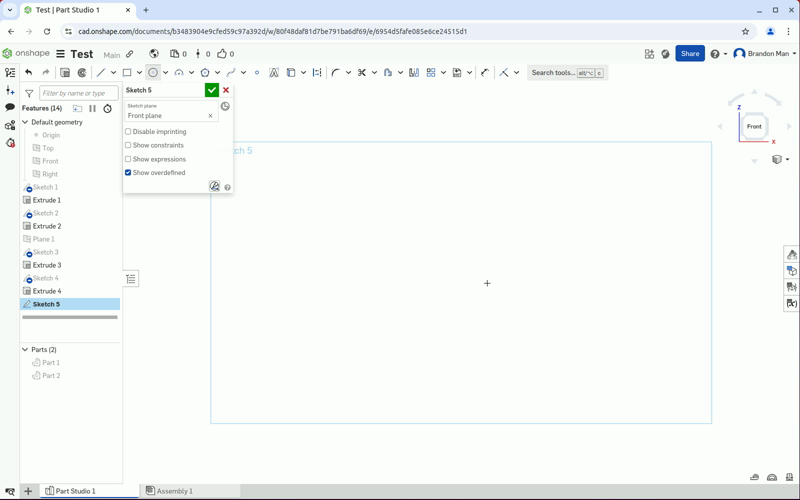
click(487, 282)
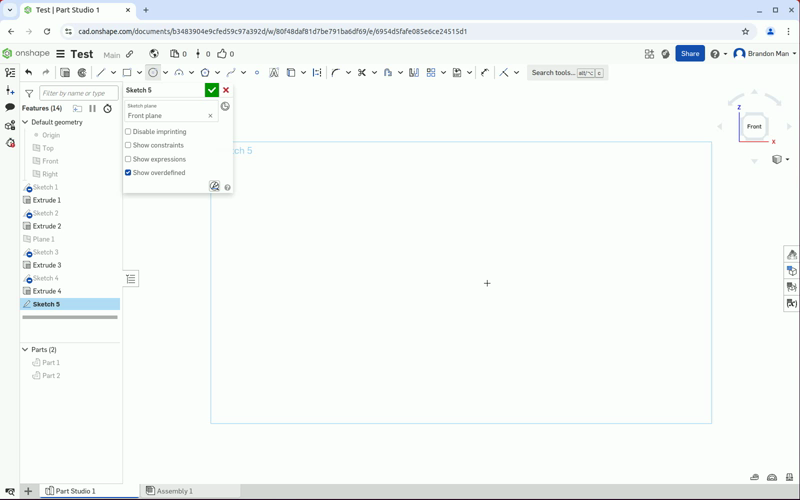
key_up(shift)
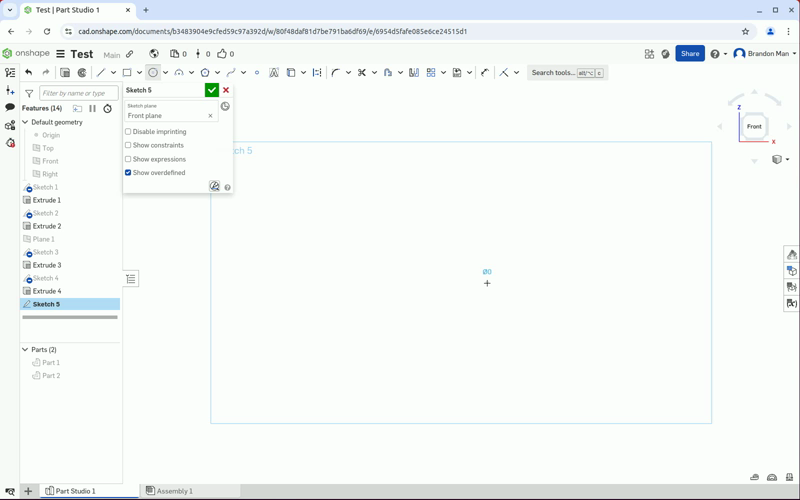
mouse_move(493, 282)
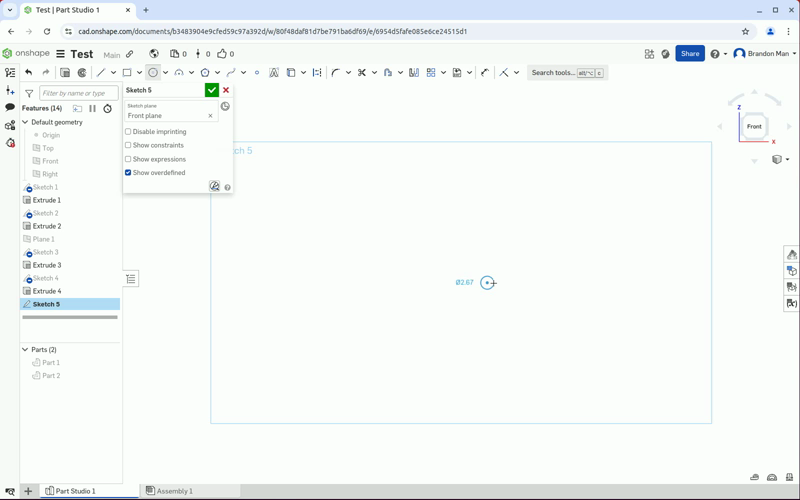
click(493, 282)
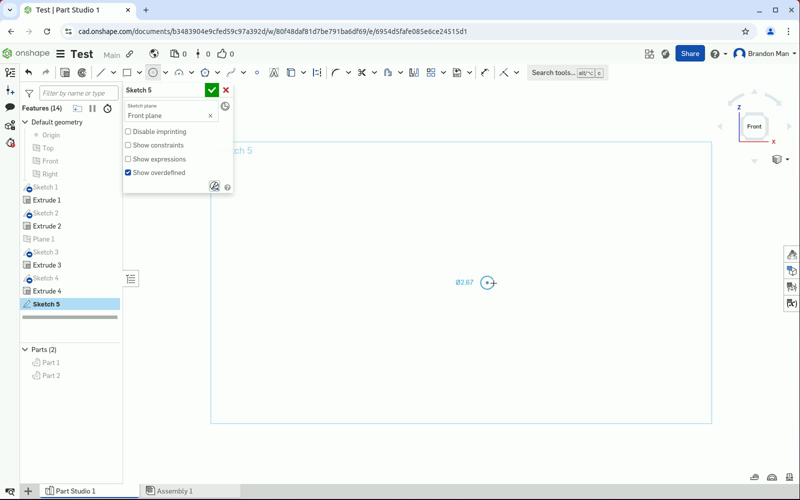
key(esc)
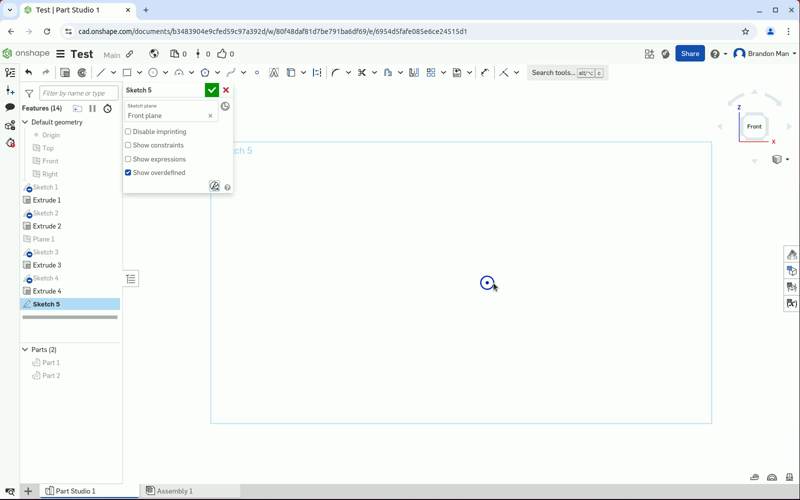
mouse_move(490, 282)
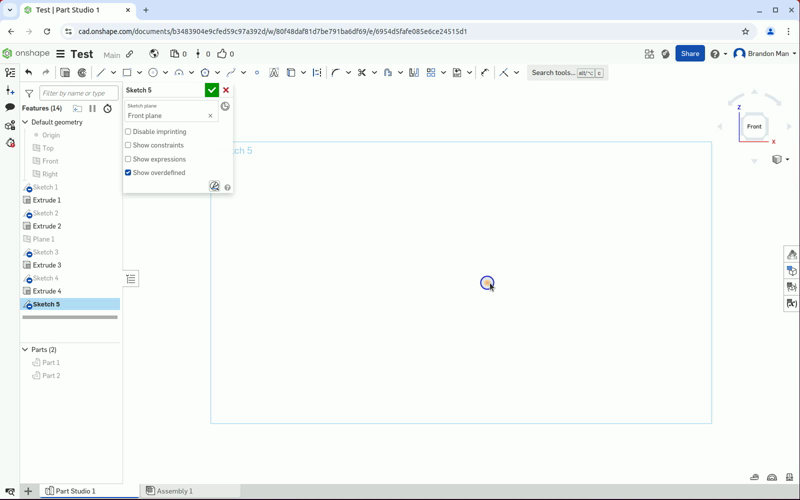
scroll(6)
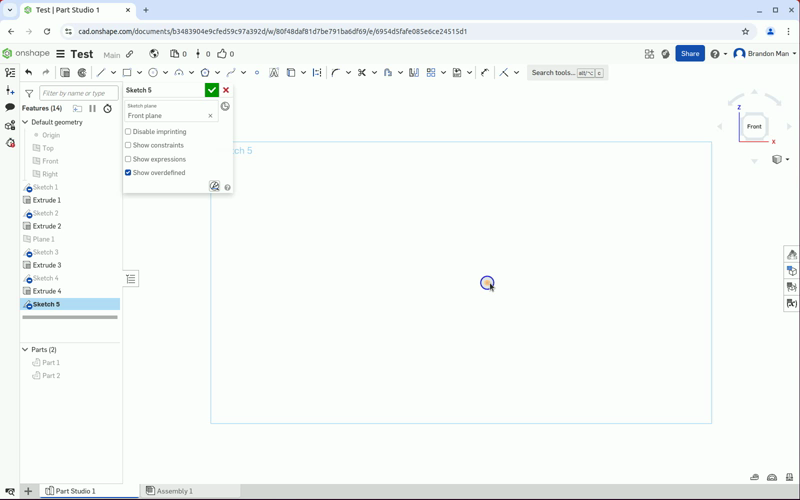
scroll(6)
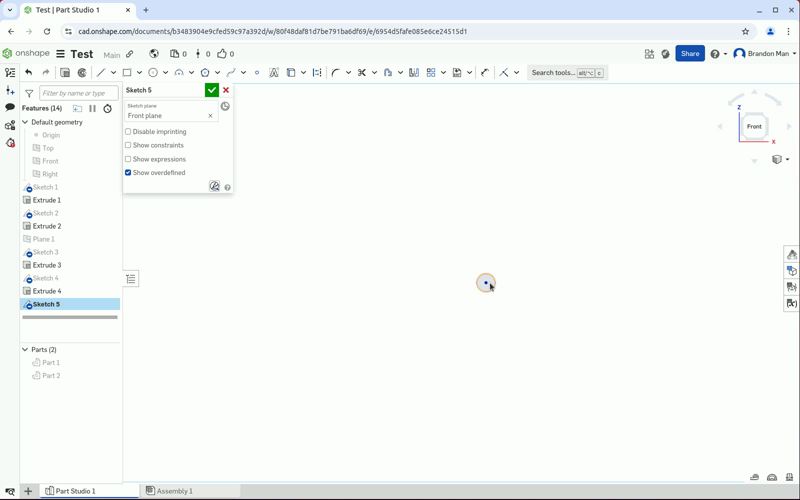
scroll(6)
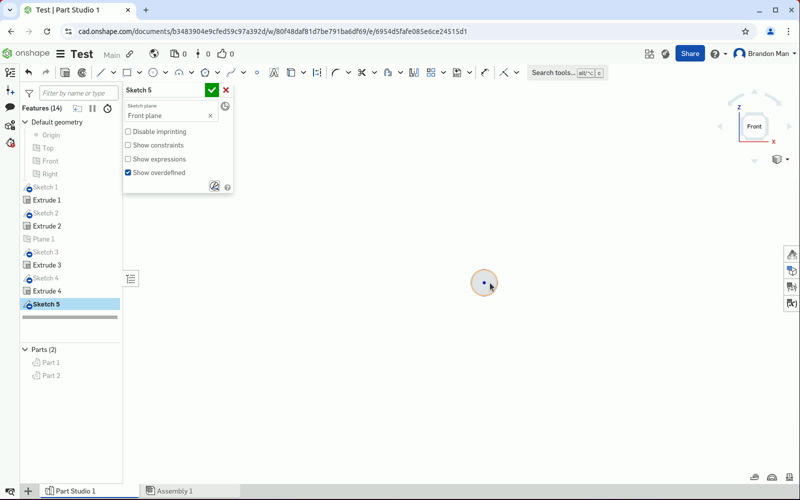
scroll(6)
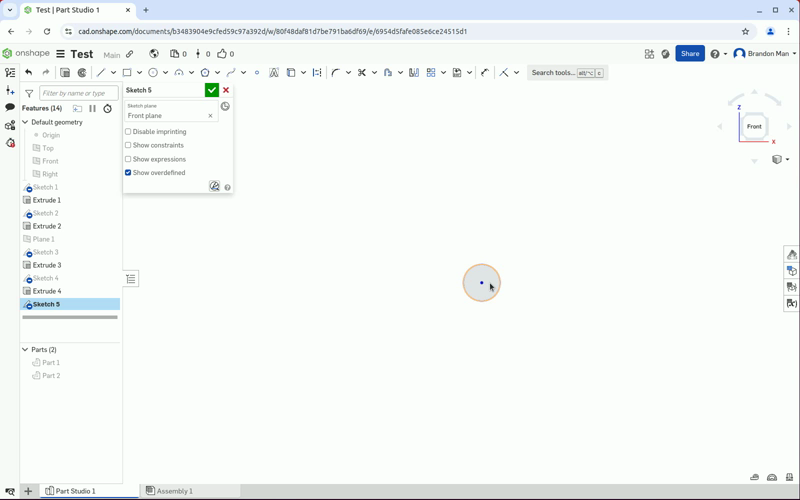
scroll(6)
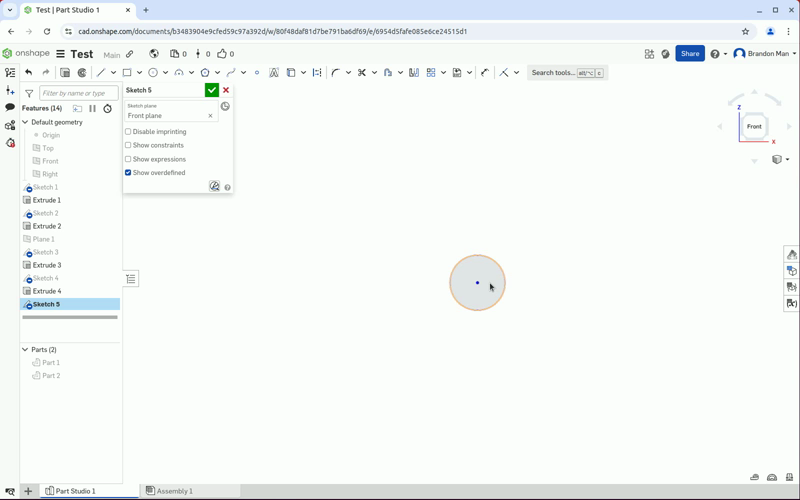
scroll(6)
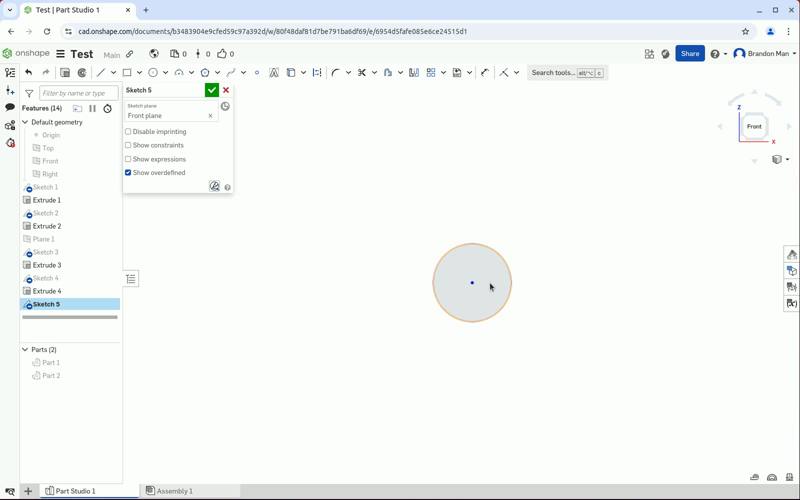
scroll(6)
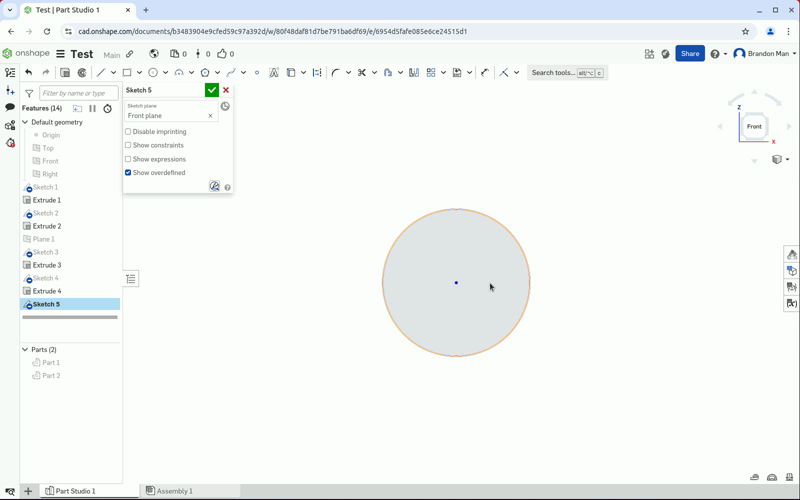
click(490, 282)
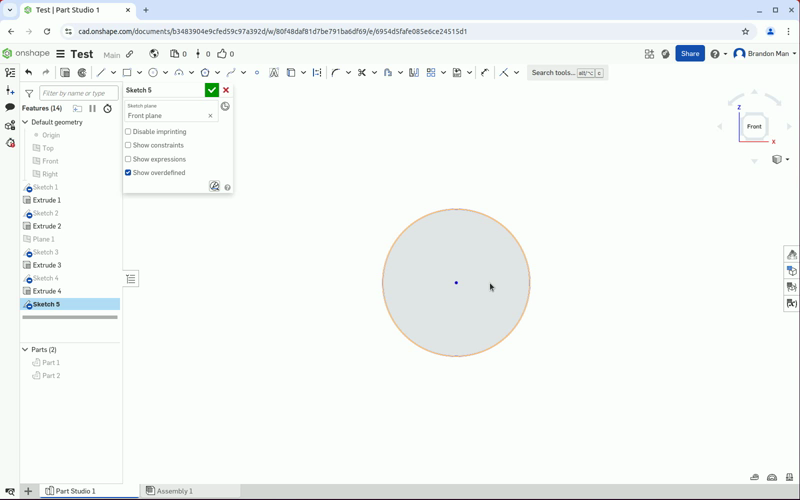
scroll(-6)
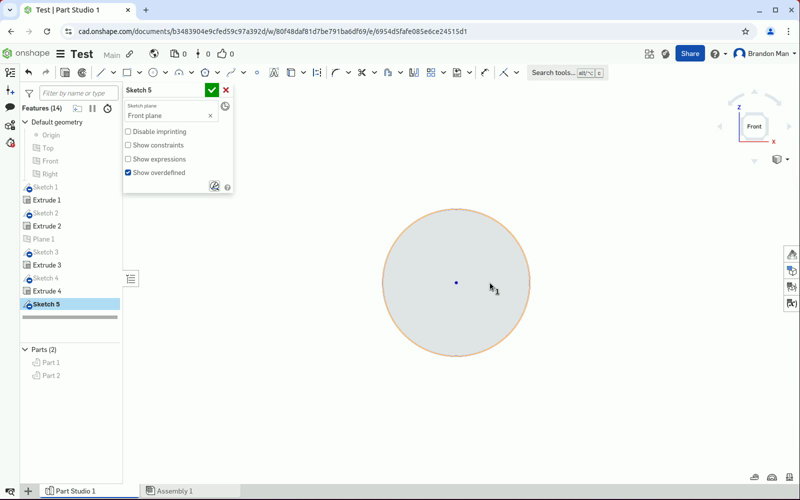
scroll(-6)
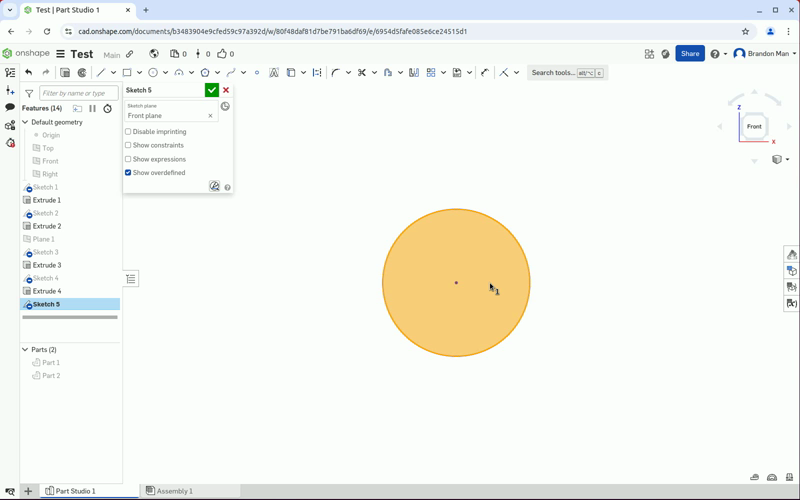
scroll(-6)
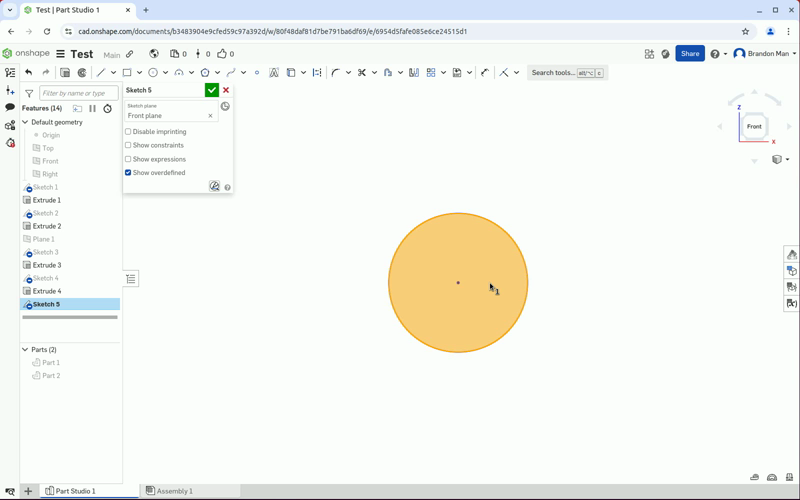
scroll(-6)
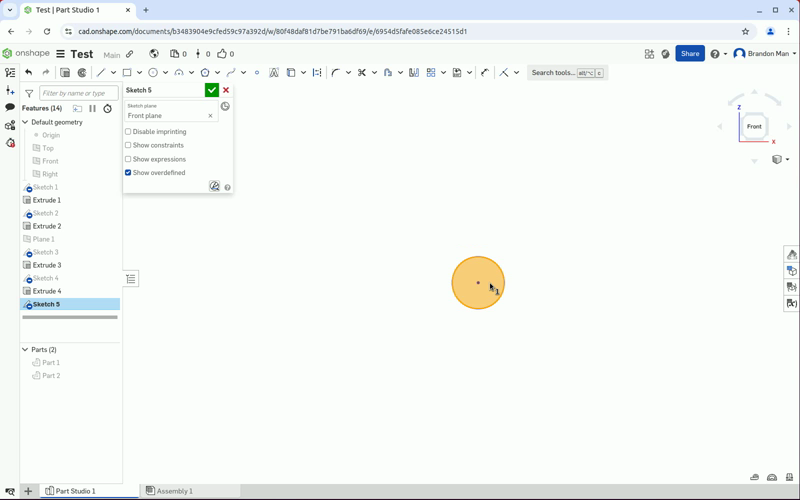
scroll(-6)
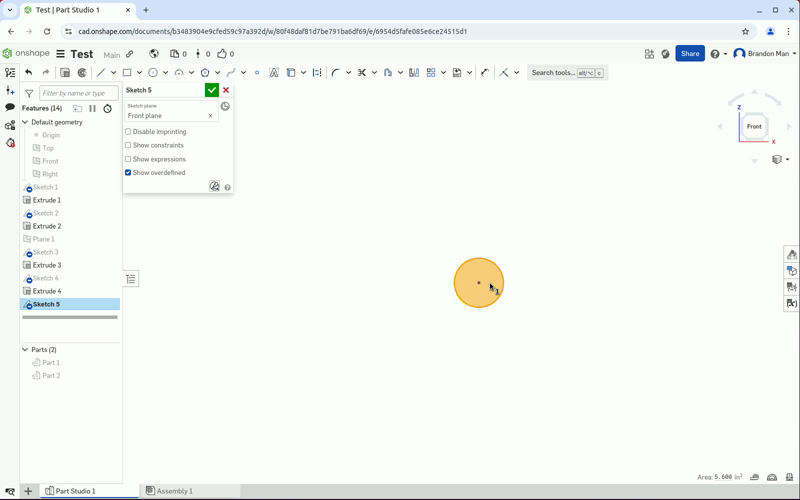
scroll(-6)
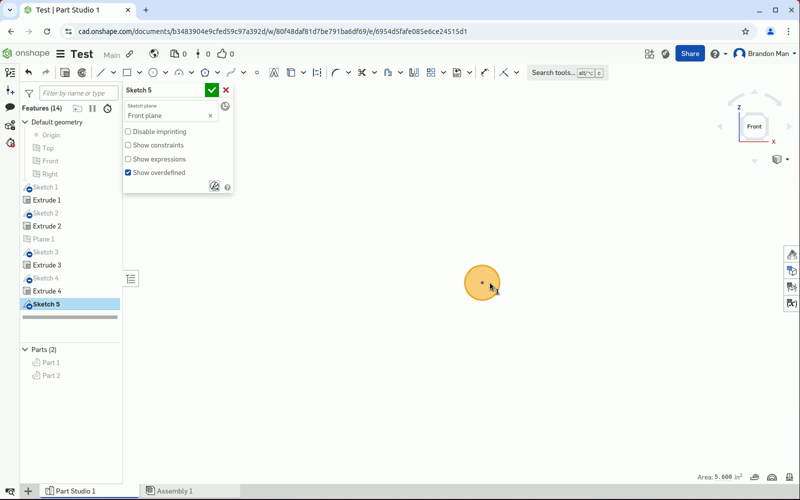
scroll(-6)
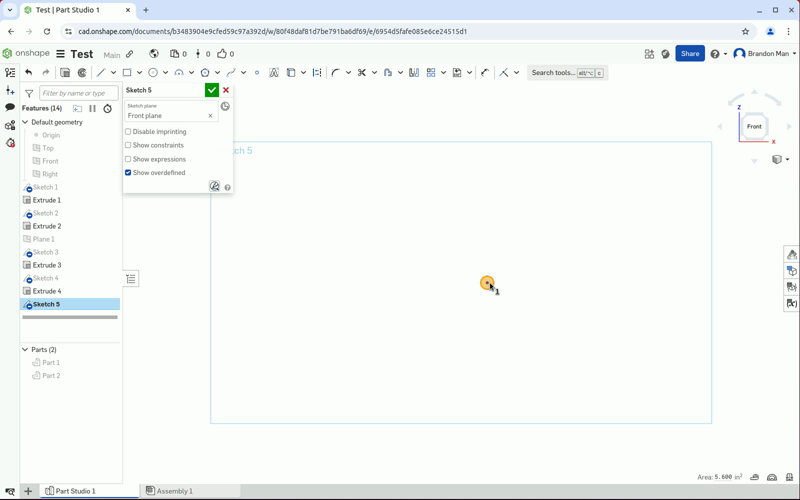
mouse_move(73, 352)
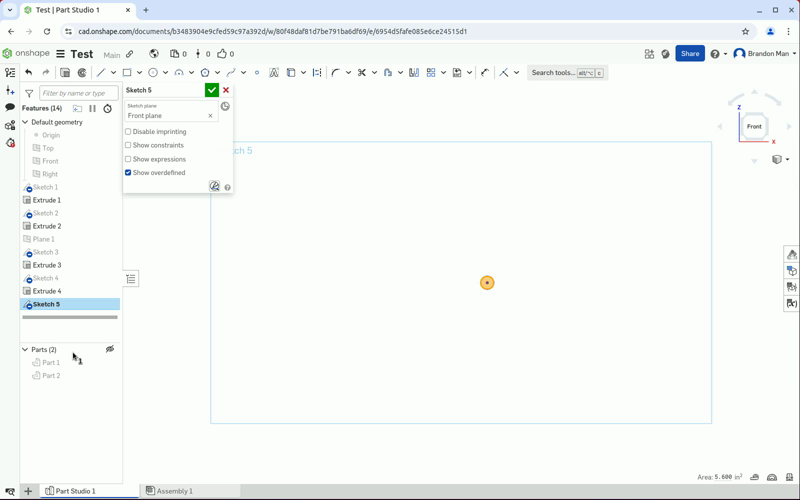
key(shift+y)
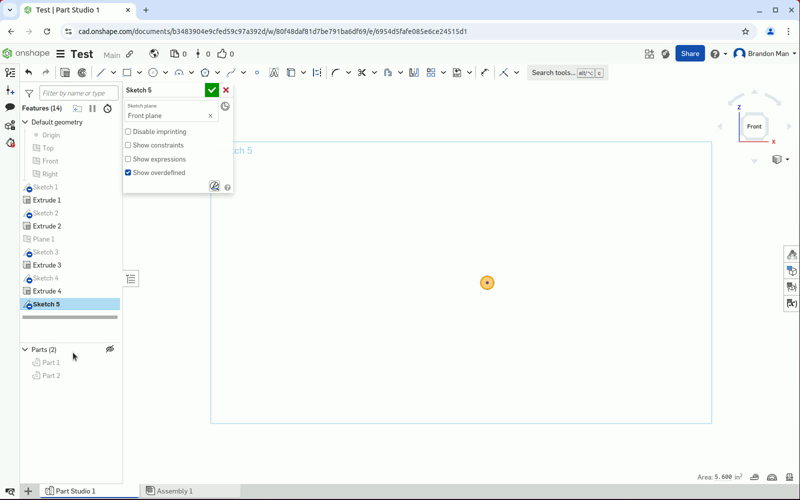
key(shift+e)
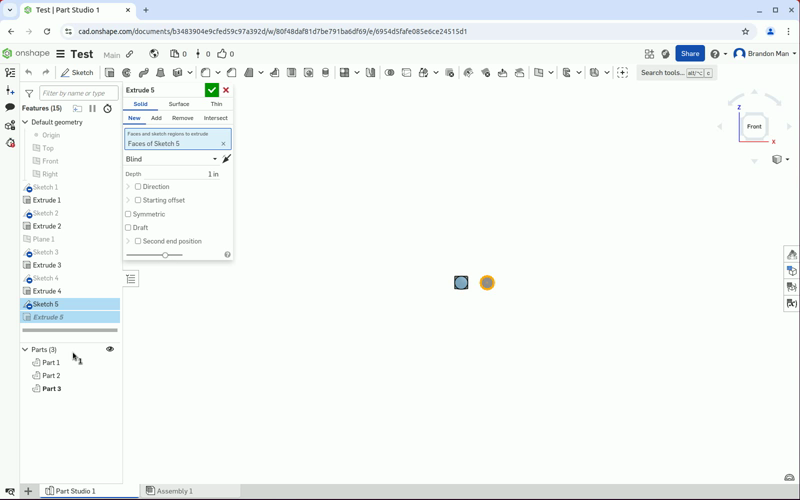
mouse_move(143, 106)
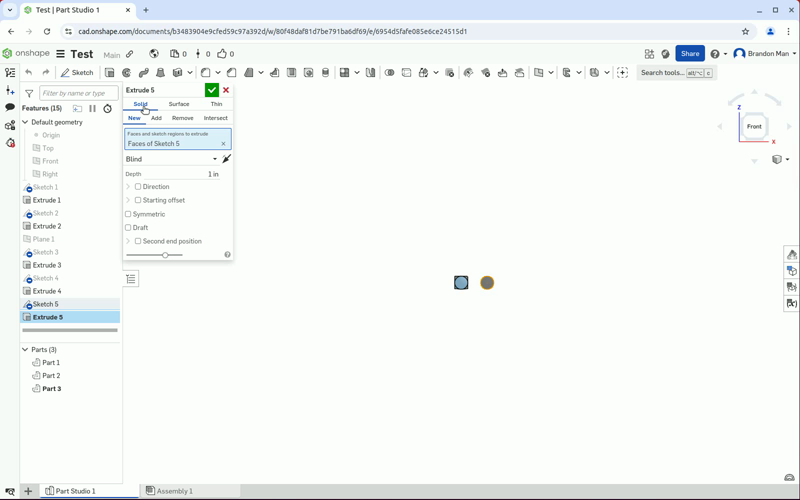
click(143, 106)
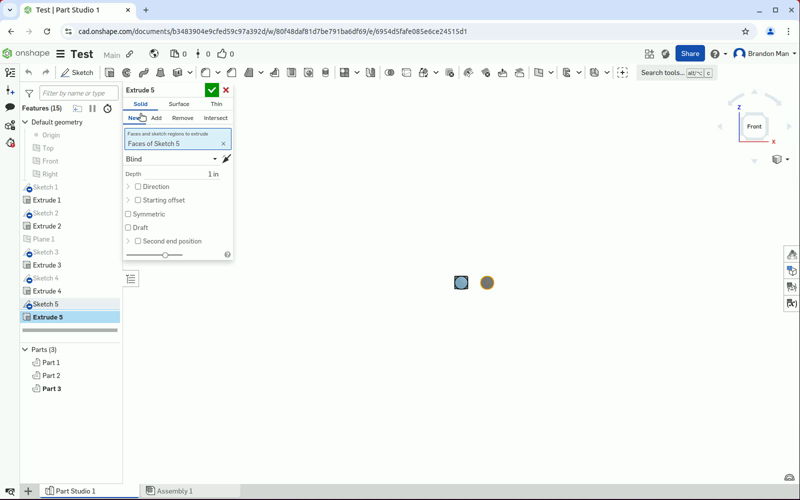
mouse_move(137, 120)
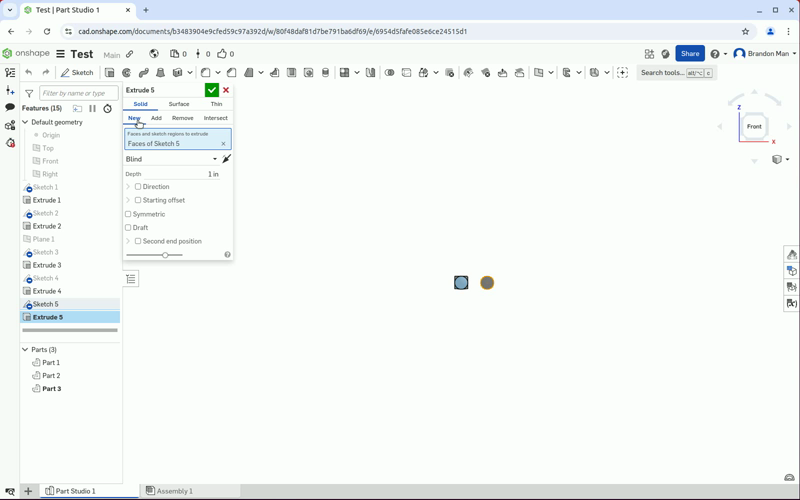
click(137, 120)
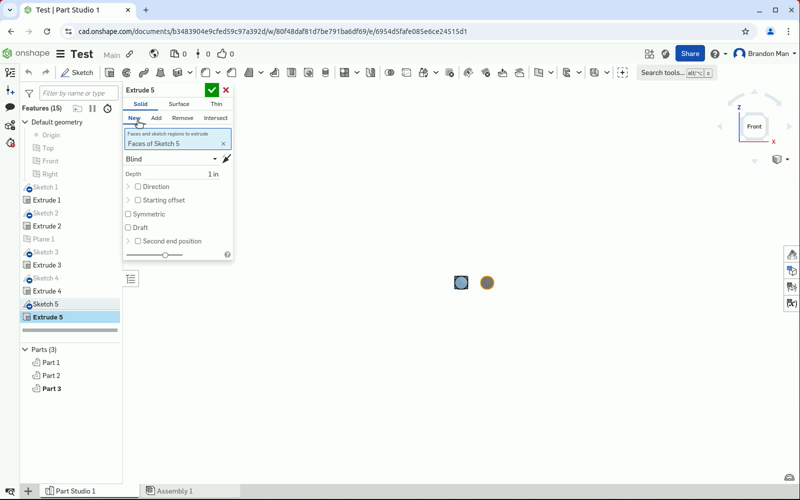
key(tab, 4)
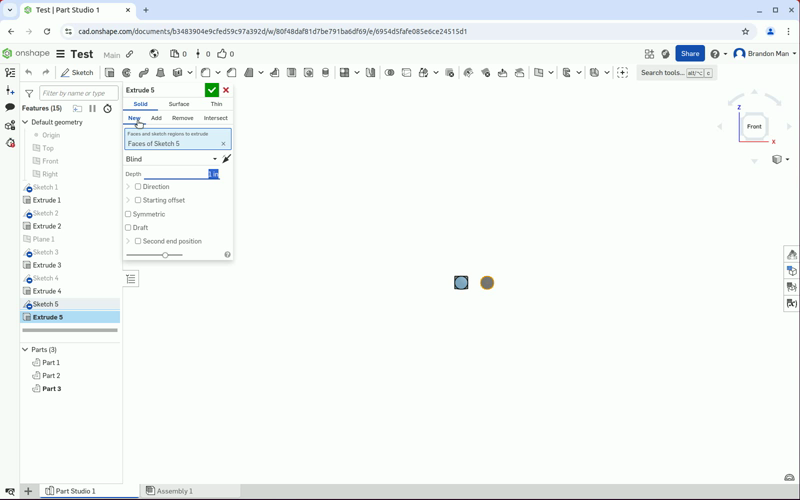
text(23.108)
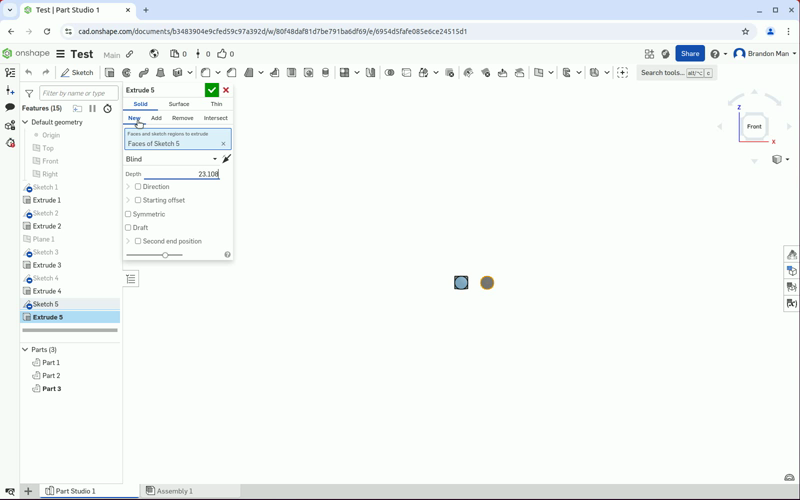
key(enter)
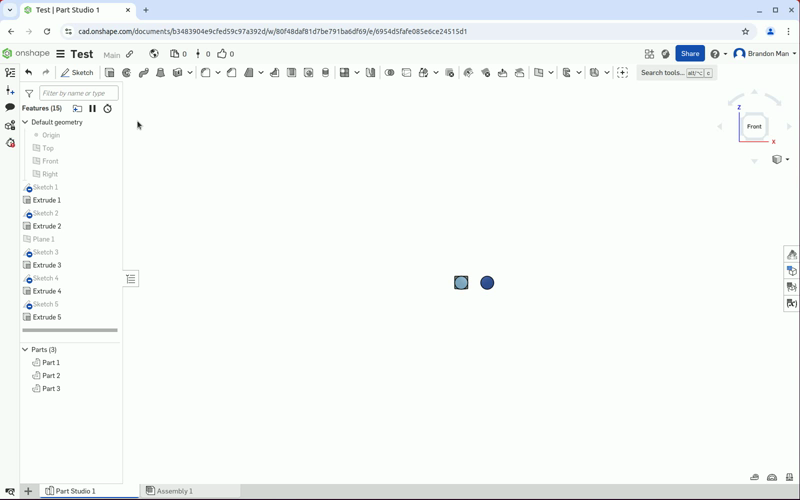
key(shift+h)
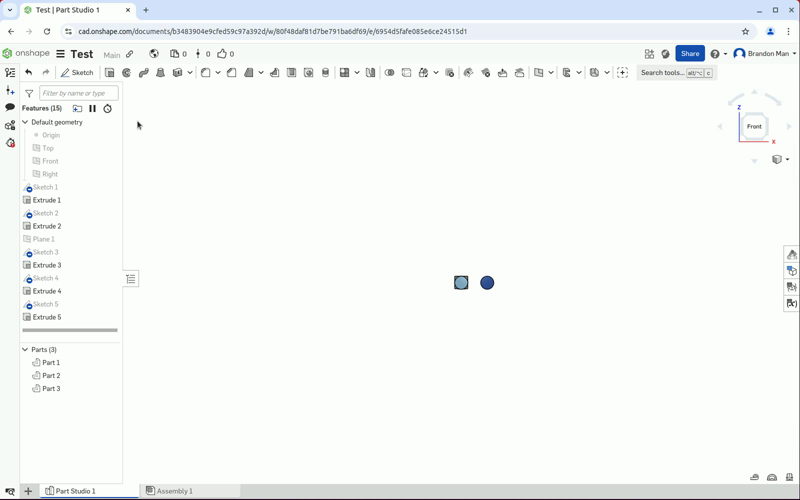
key(shift+h)
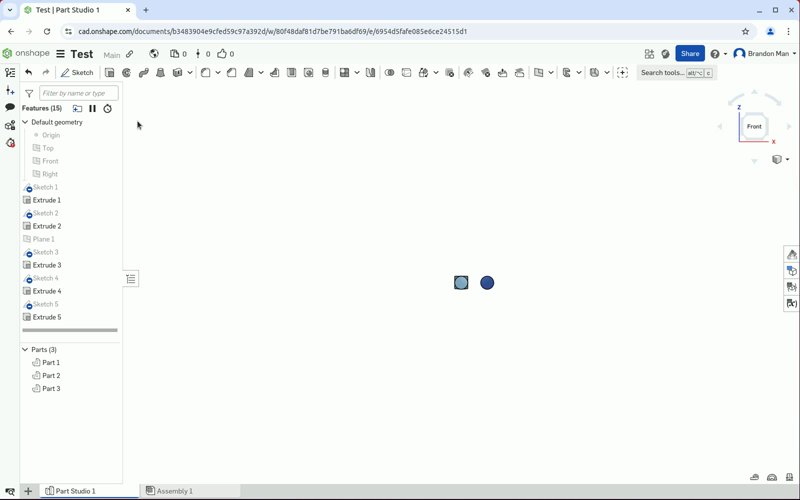
mouse_move(73, 189)
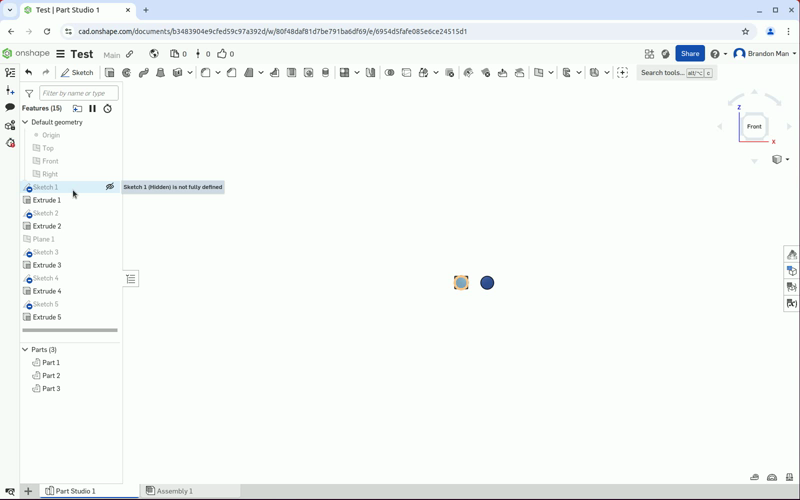
click(73, 189)
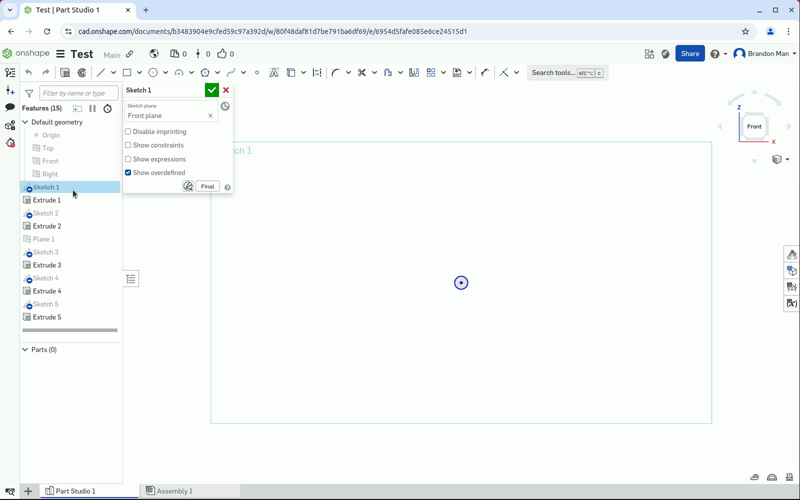
mouse_move(229, 92)
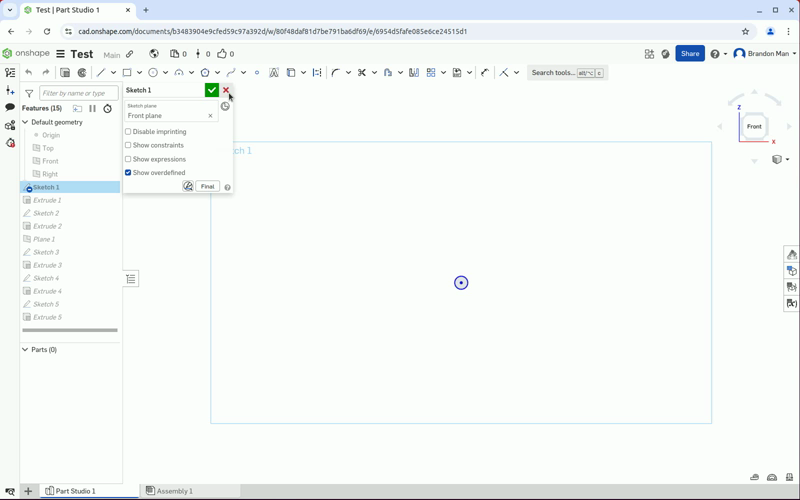
click(229, 92)
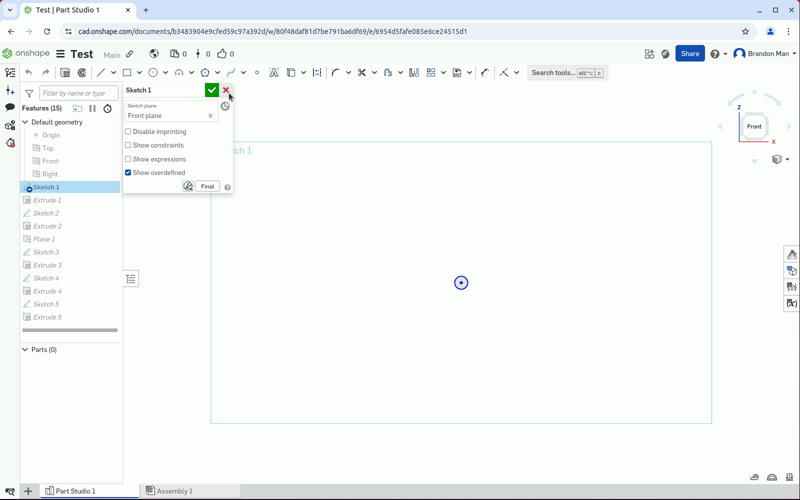
key(shift+s)
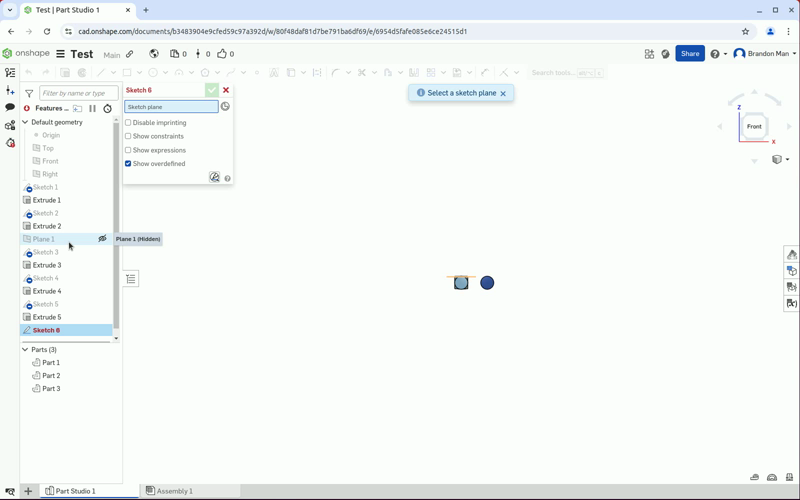
scroll(3)
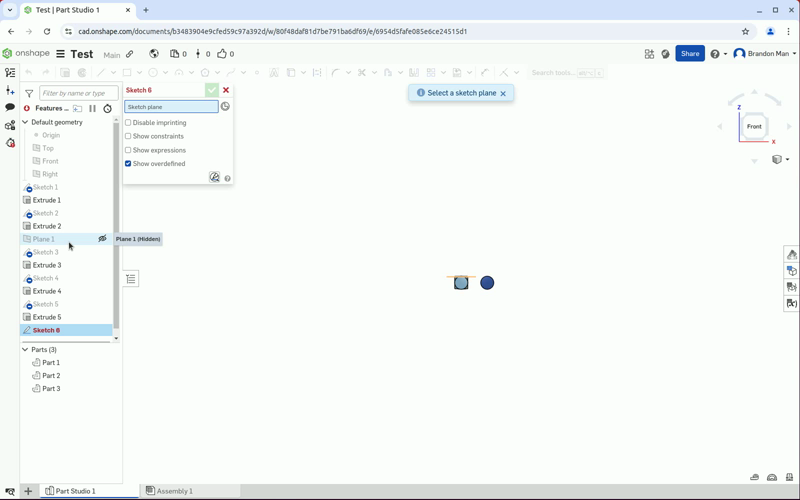
mouse_move(69, 163)
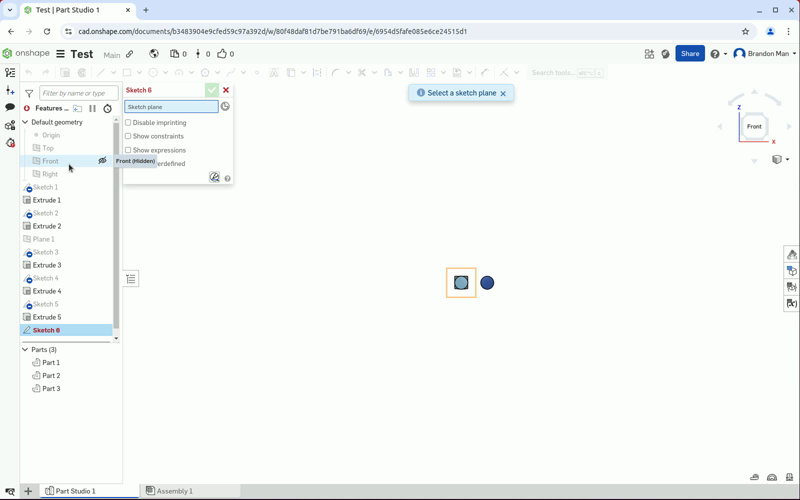
click(69, 163)
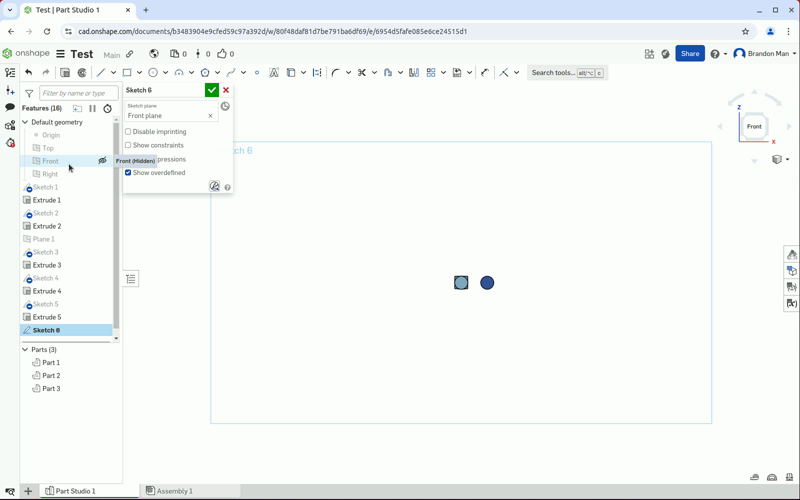
mouse_move(73, 352)
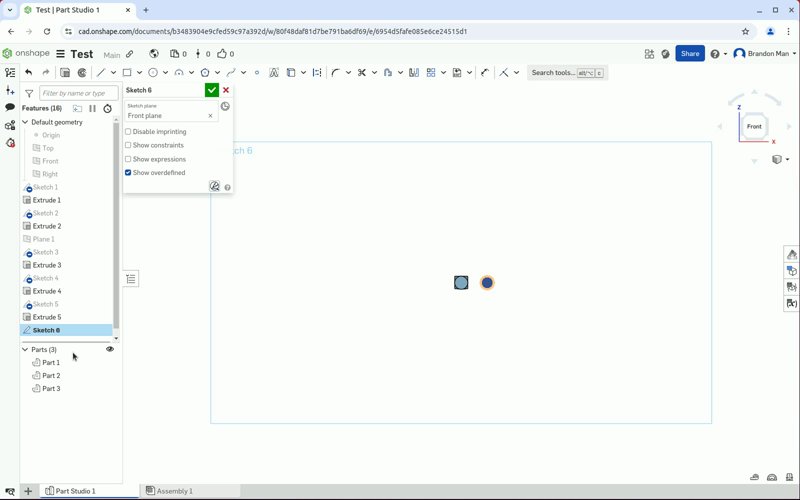
key(y)
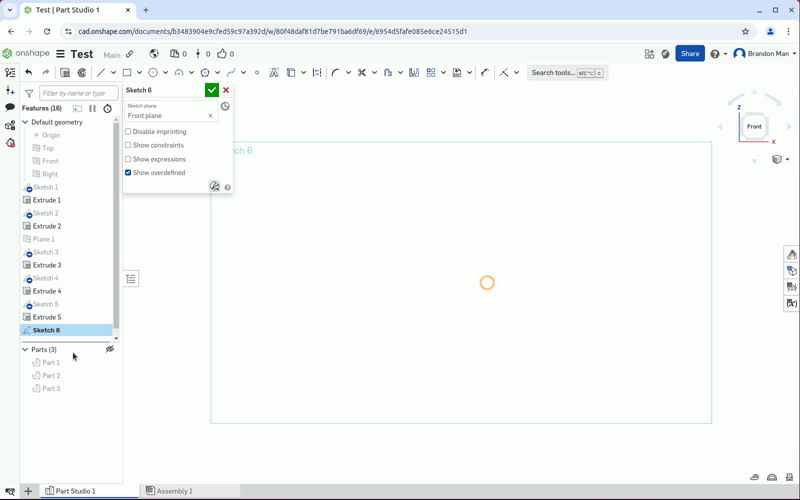
key(l)
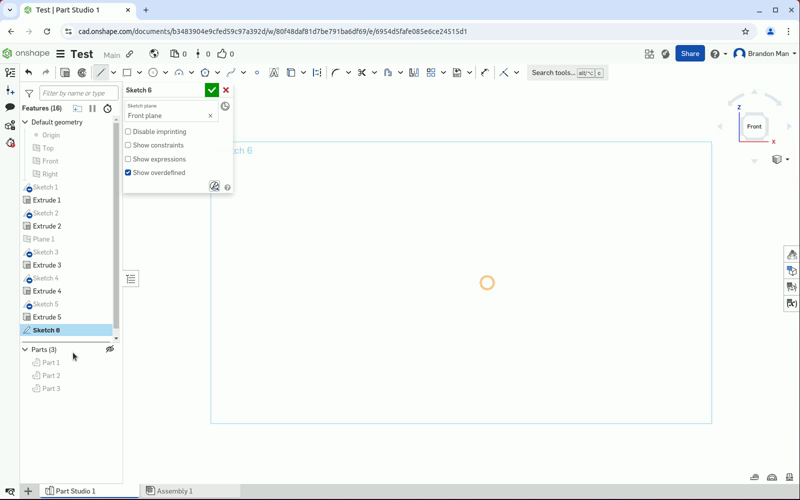
key_down(shift)
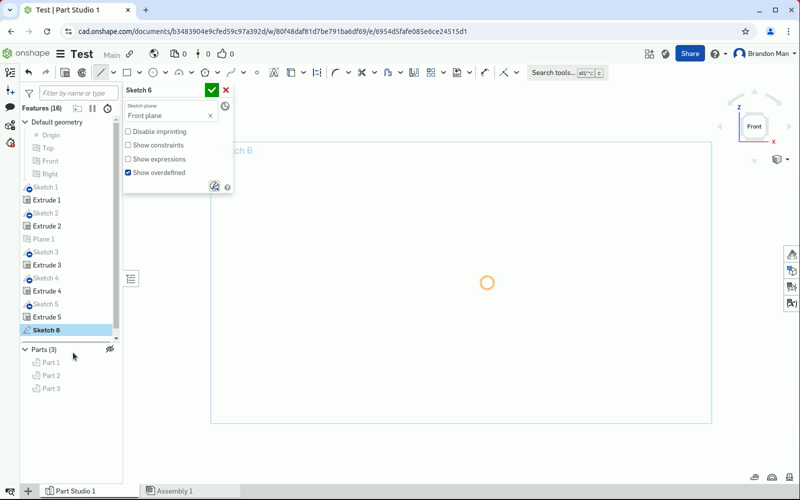
mouse_move(480, 288)
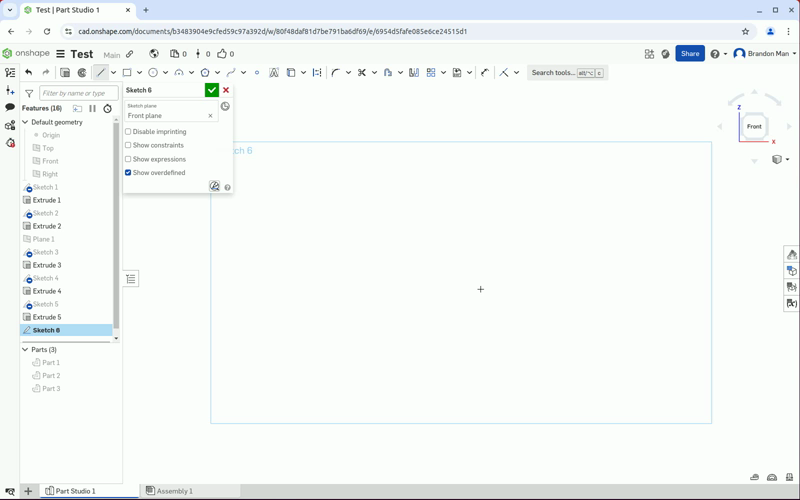
click(480, 288)
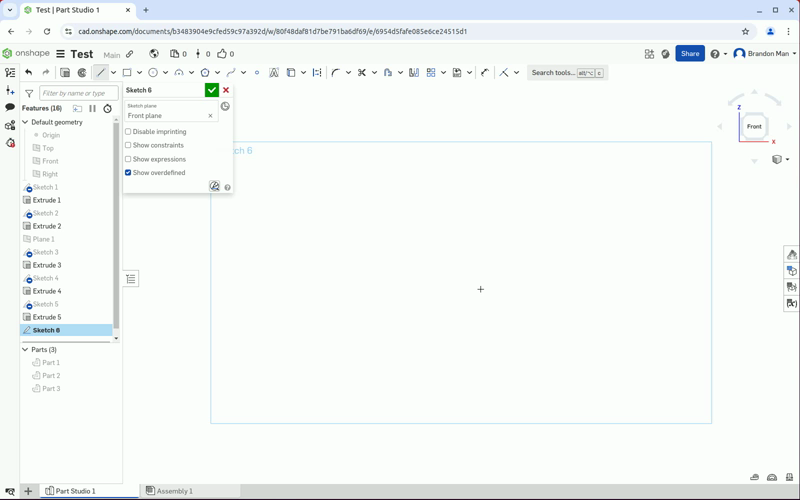
key_up(shift)
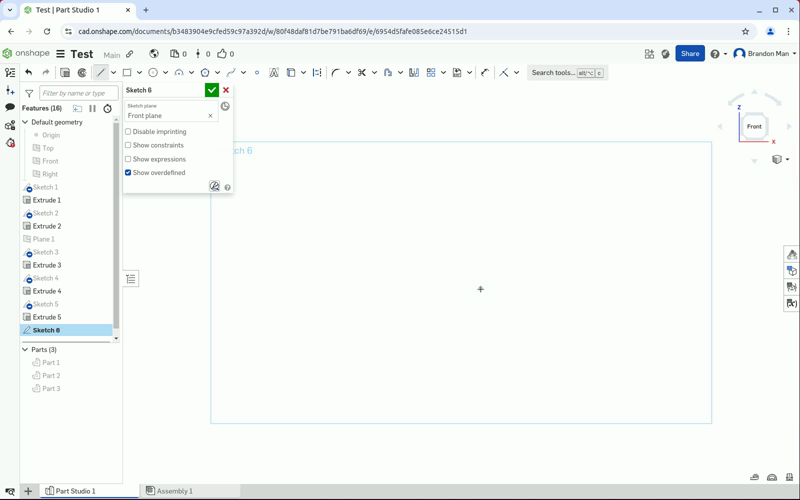
key_down(shift)
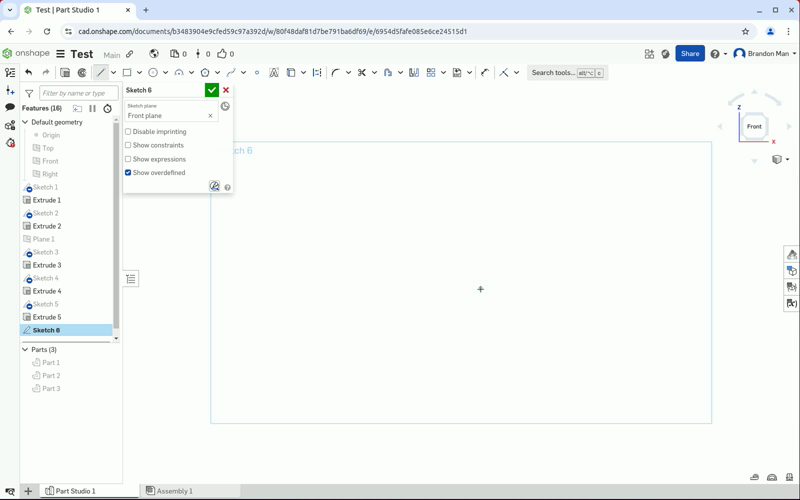
mouse_move(510, 288)
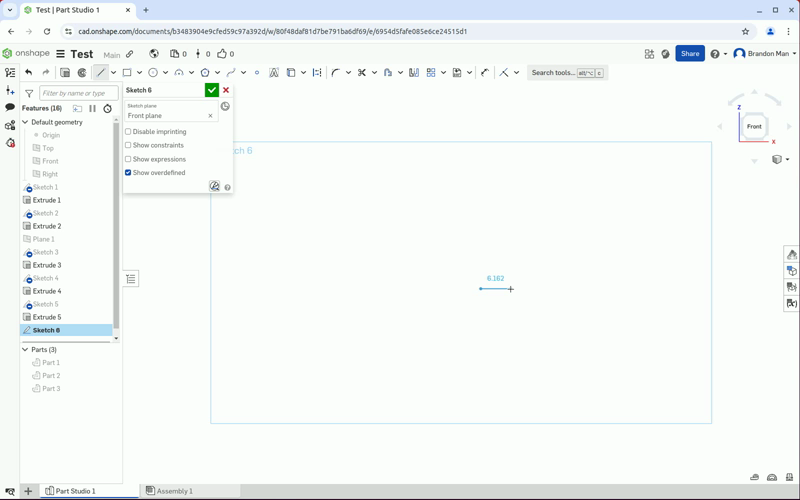
mouse_move(493, 288)
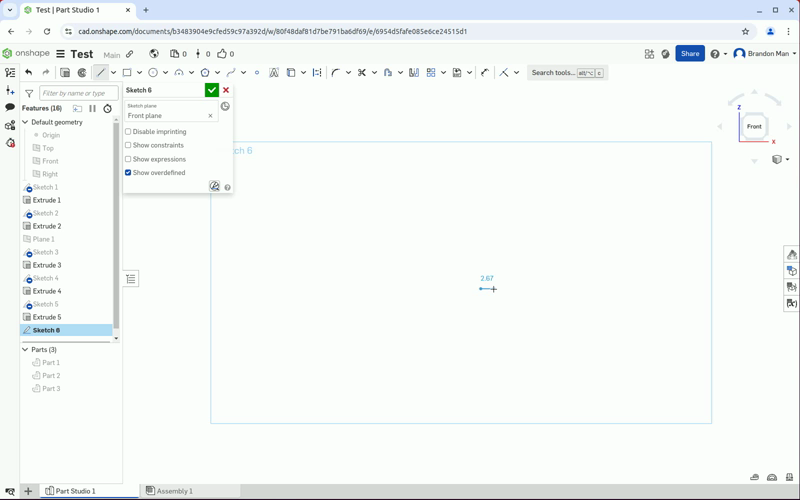
click(493, 288)
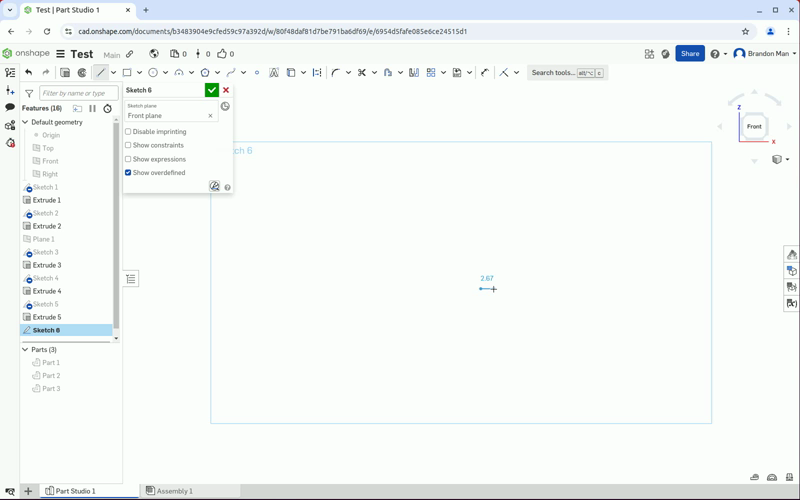
key_up(shift)
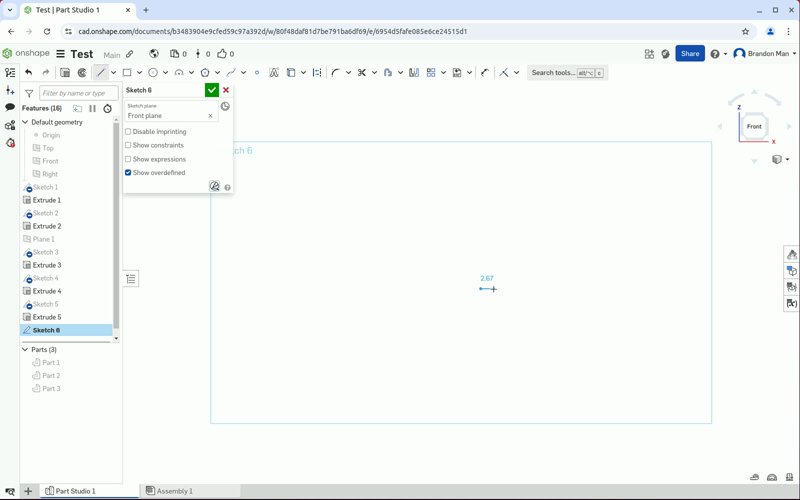
key_down(shift)
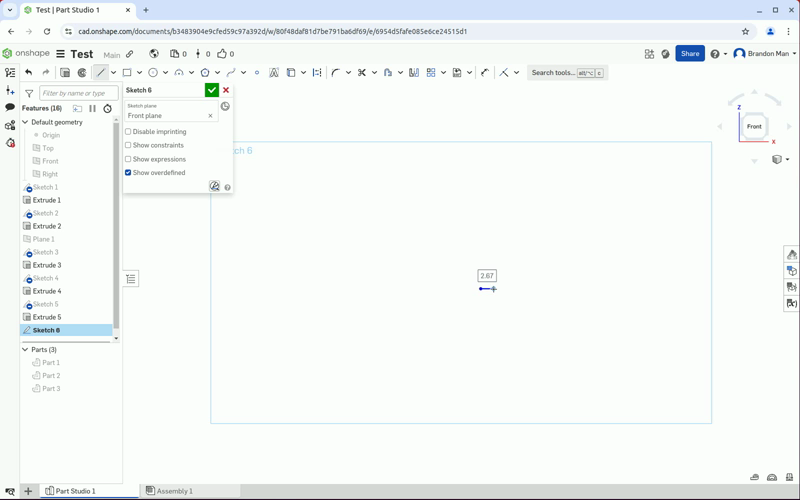
mouse_move(523, 288)
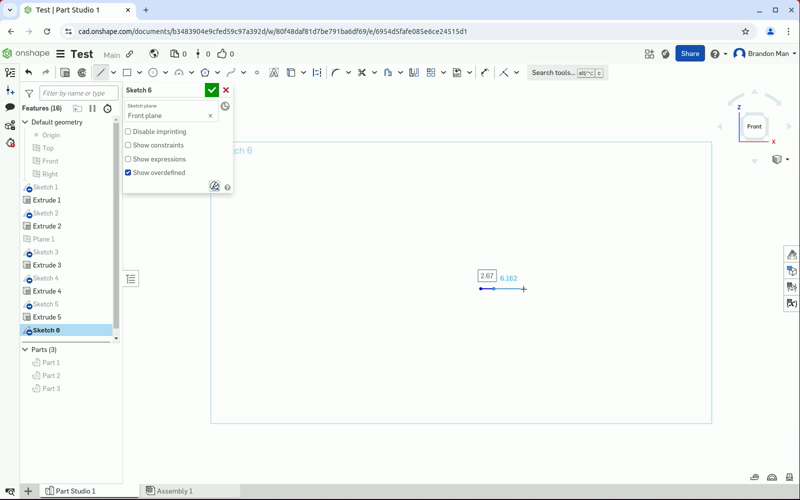
mouse_move(493, 276)
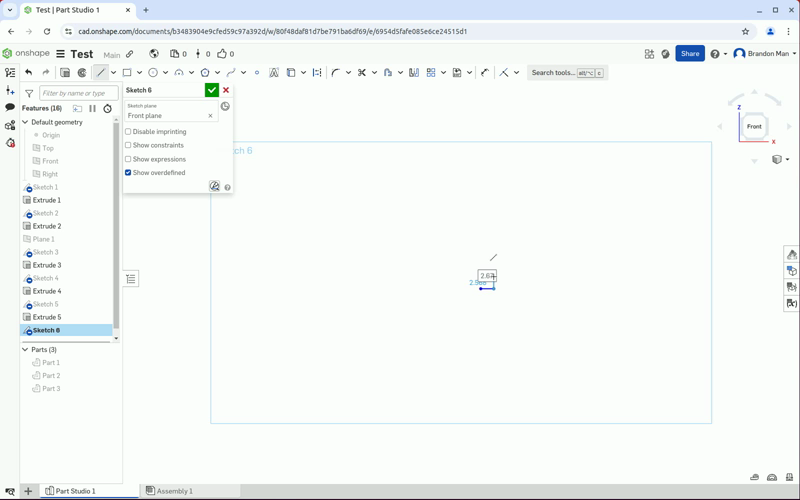
click(493, 276)
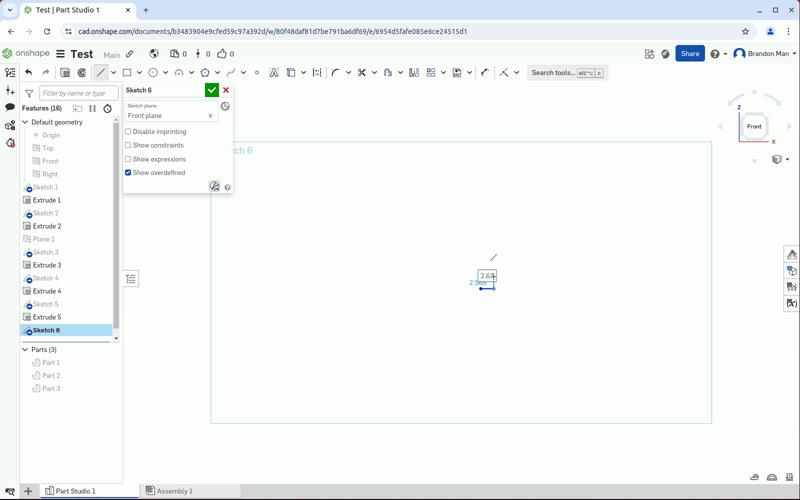
key_up(shift)
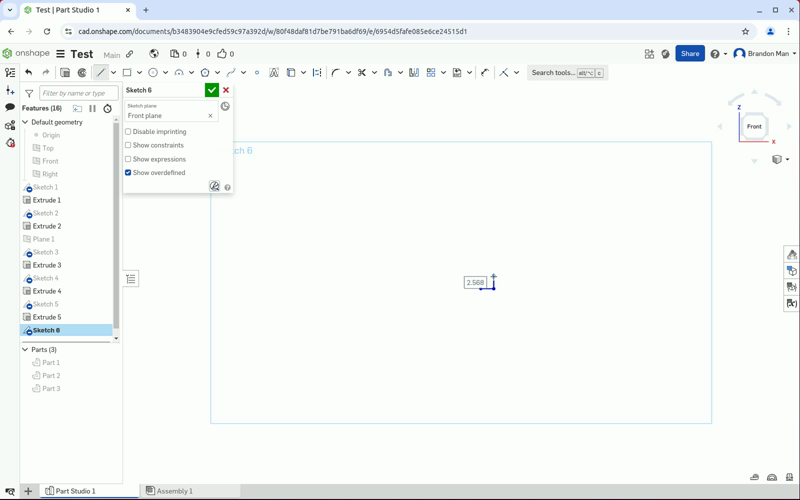
key_down(shift)
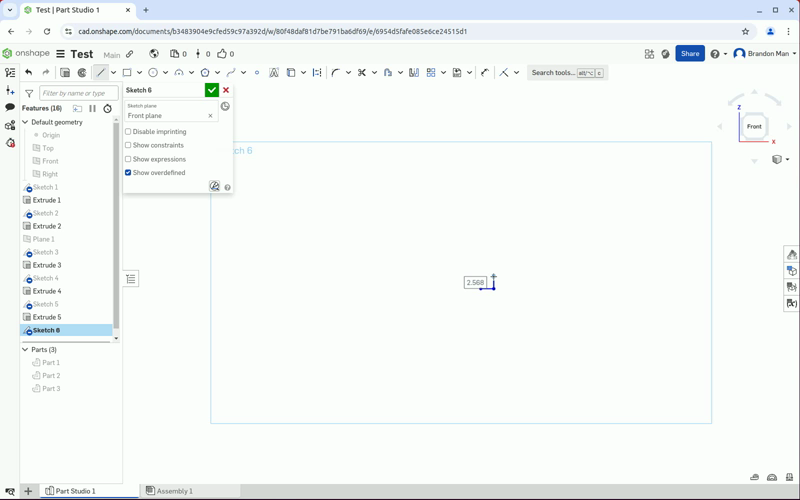
mouse_move(523, 276)
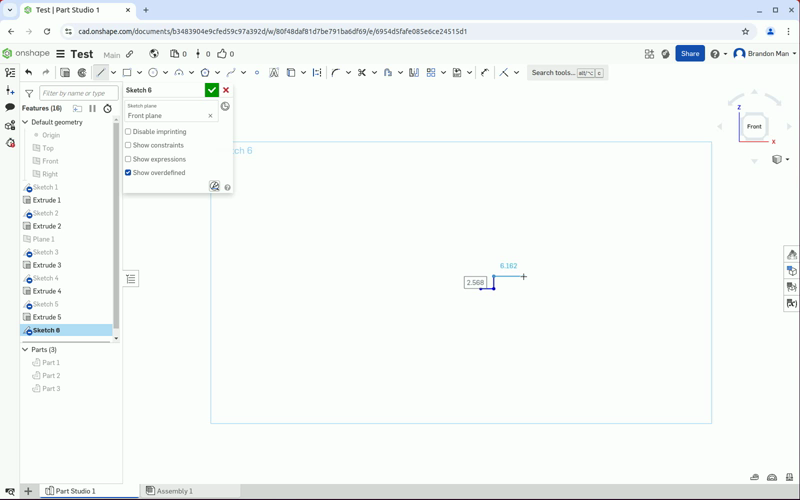
mouse_move(480, 276)
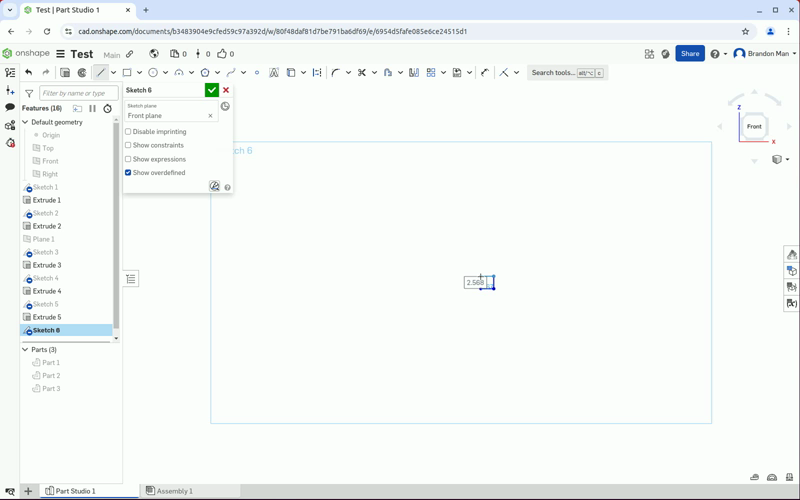
click(480, 276)
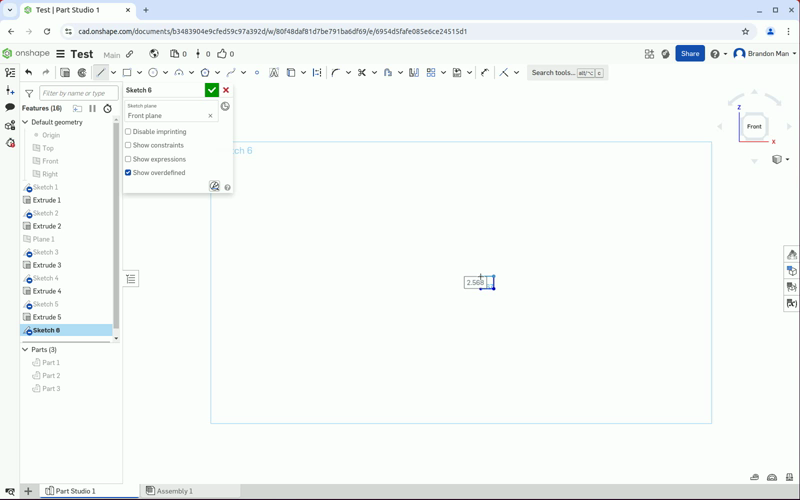
key_up(shift)
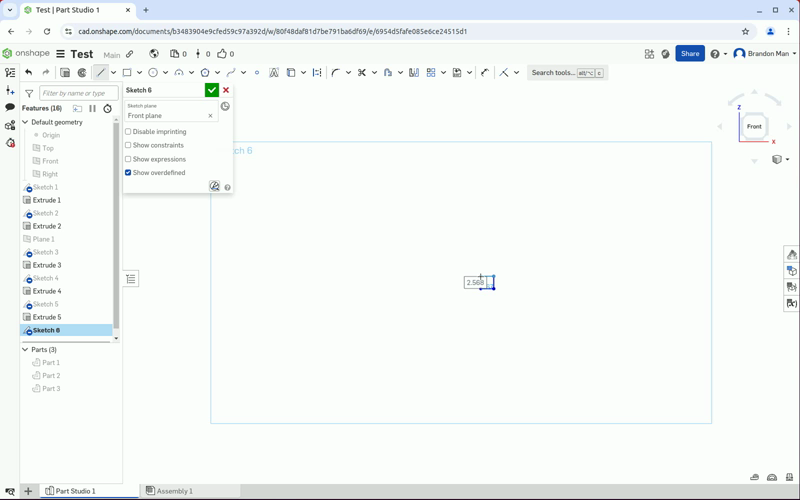
mouse_move(510, 276)
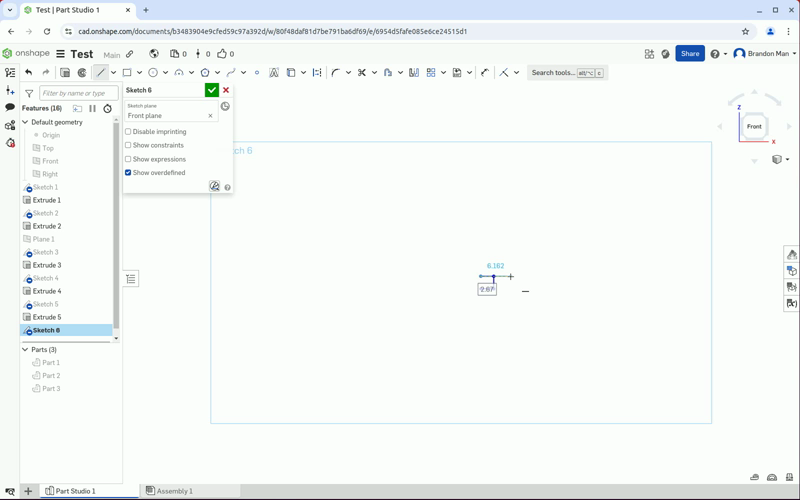
key_down(shift)
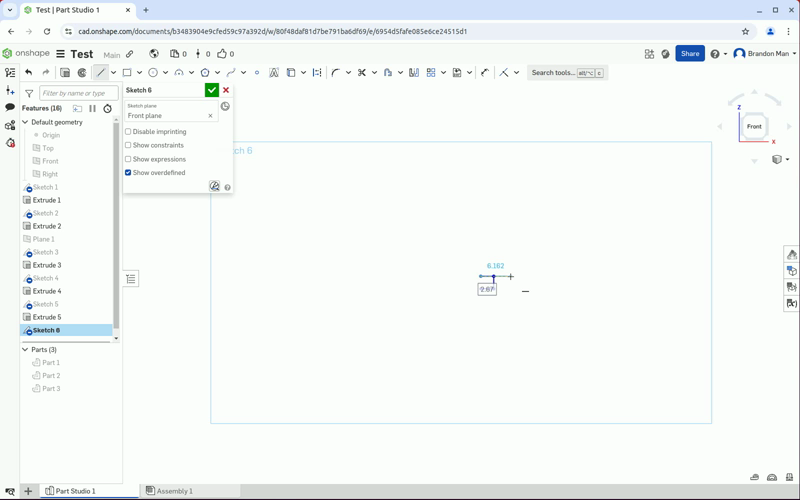
mouse_move(480, 288)
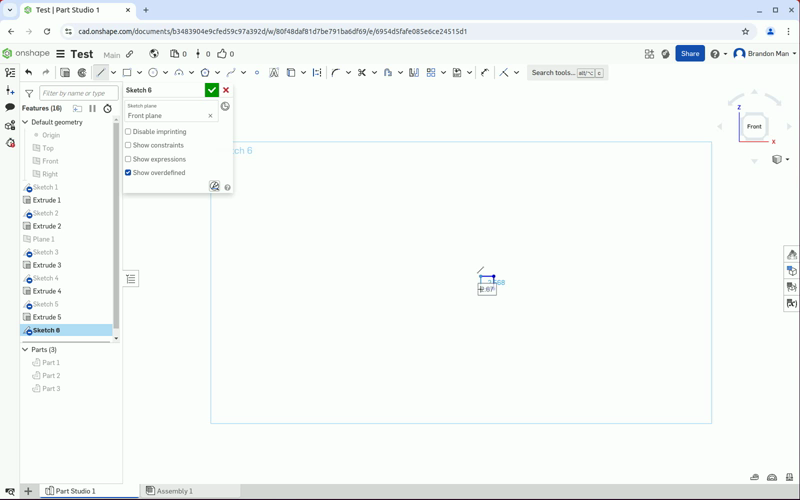
key_up(shift)
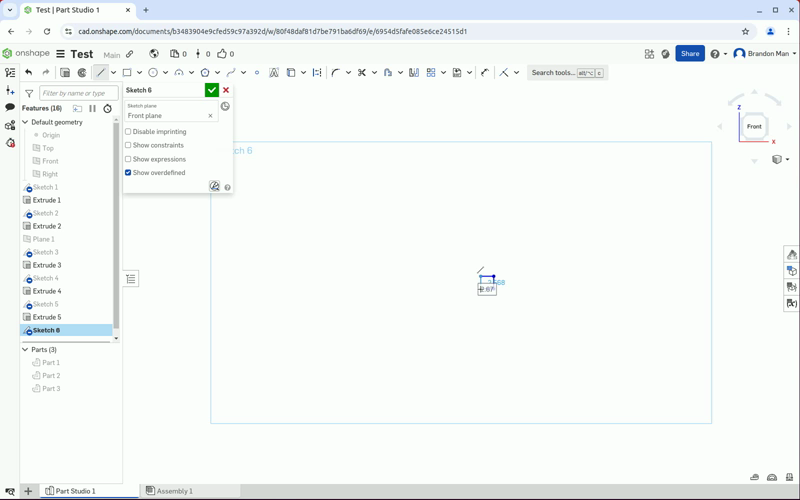
click(480, 288)
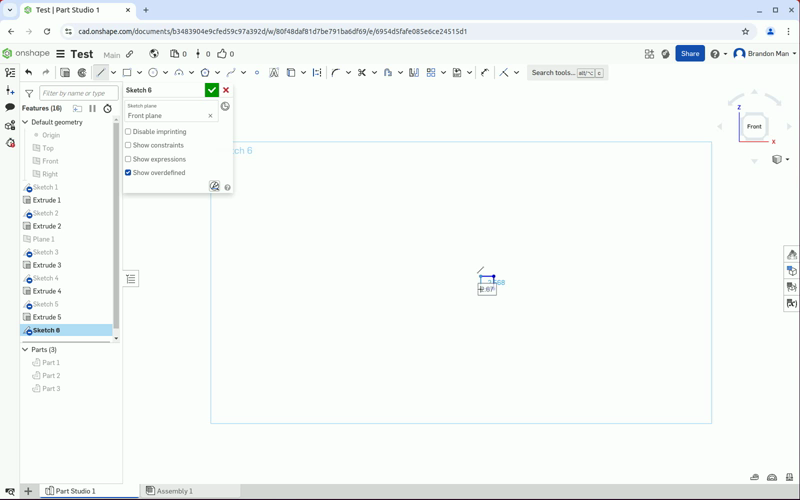
key(esc)
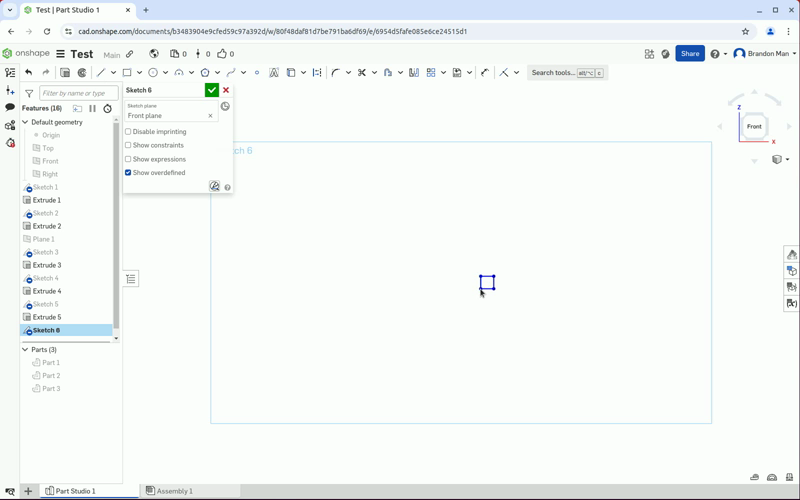
mouse_move(492, 280)
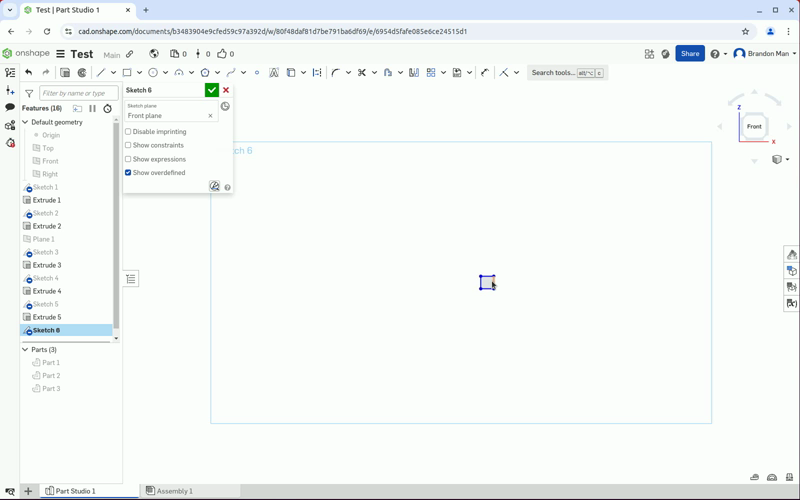
scroll(6)
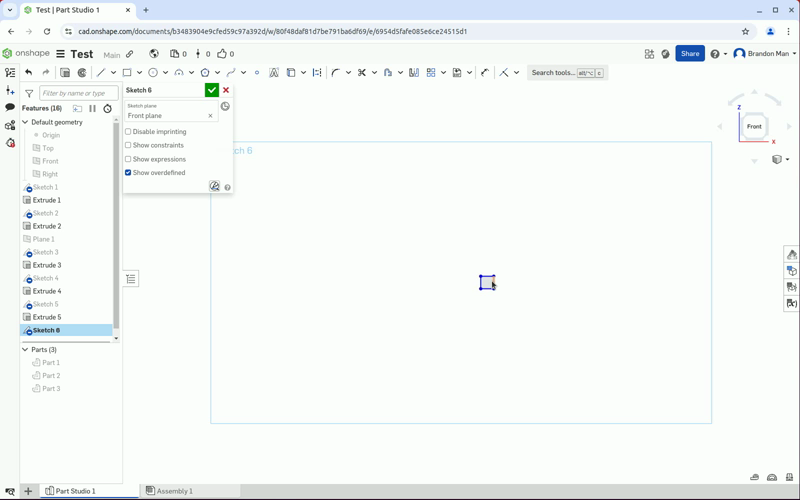
scroll(6)
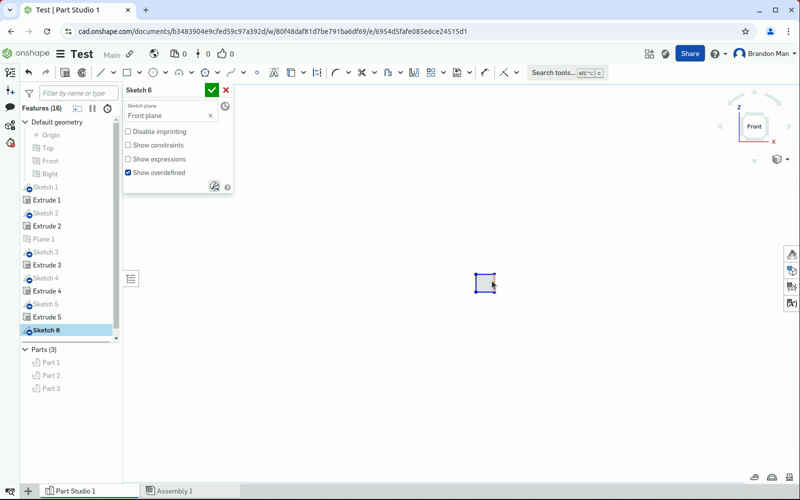
scroll(6)
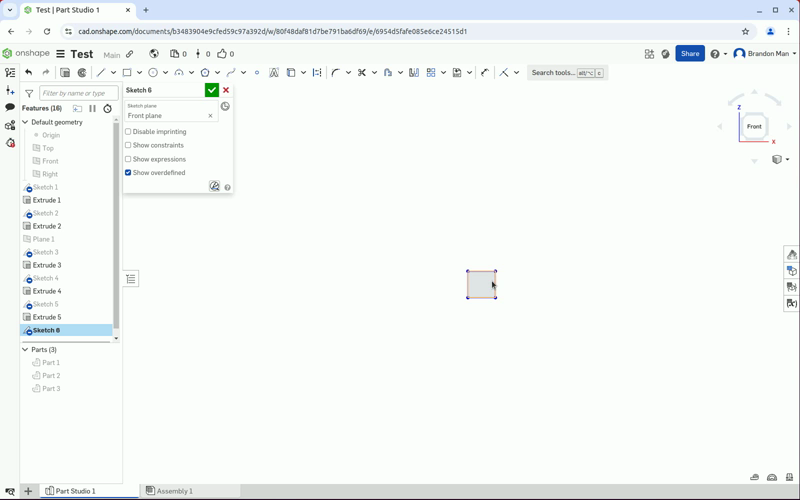
scroll(6)
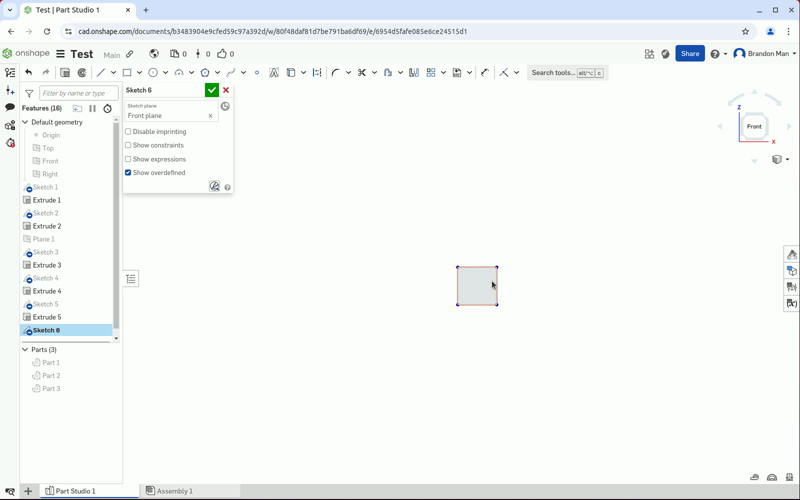
scroll(6)
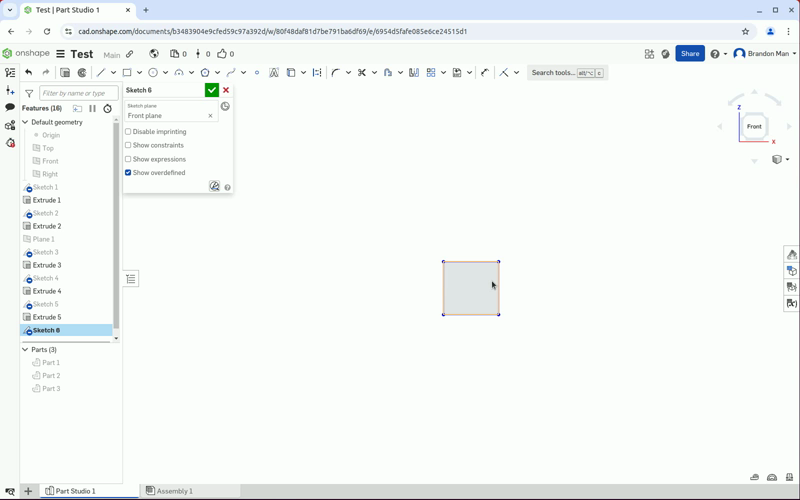
scroll(6)
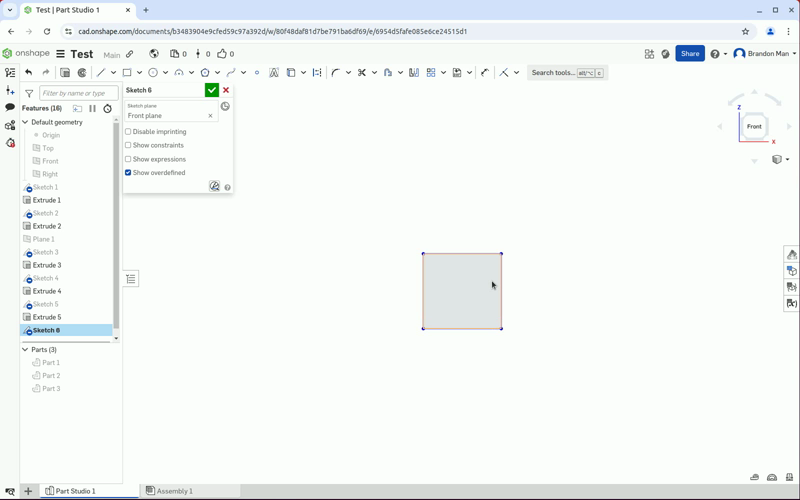
scroll(6)
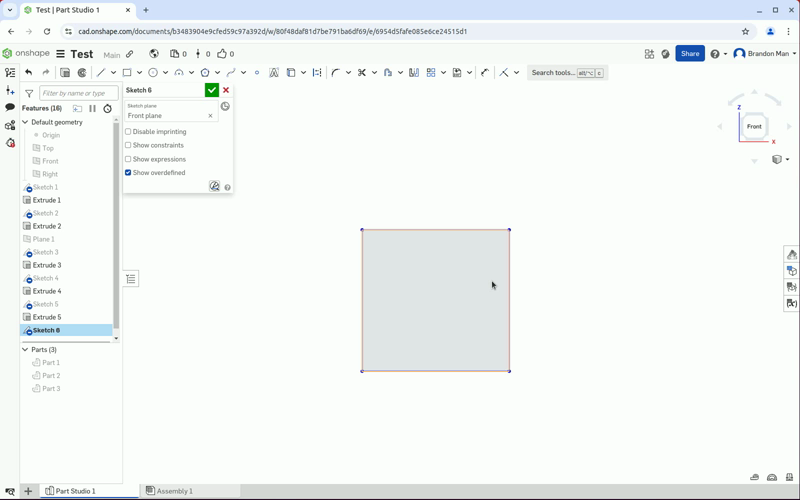
click(492, 280)
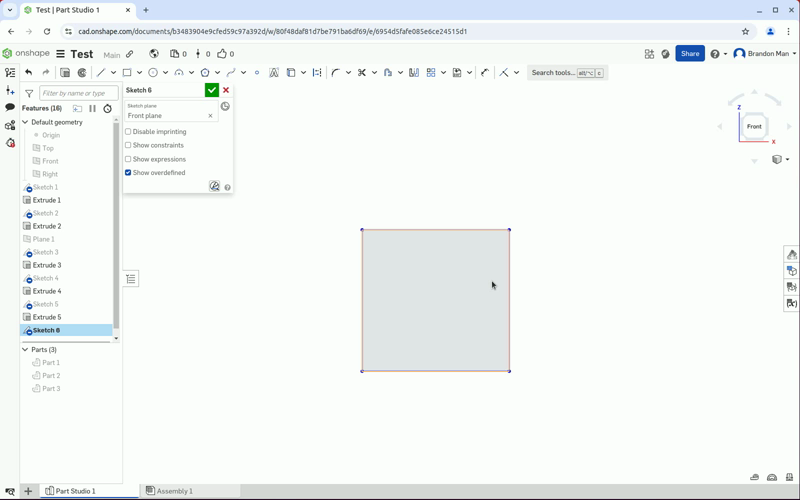
scroll(-6)
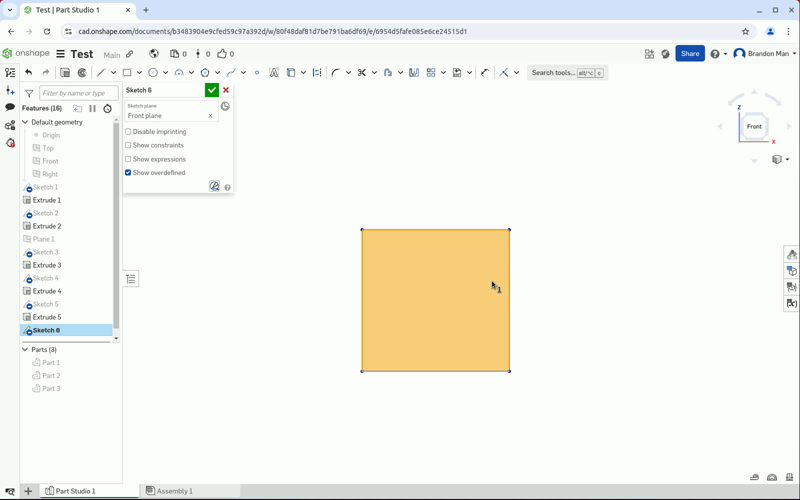
scroll(-6)
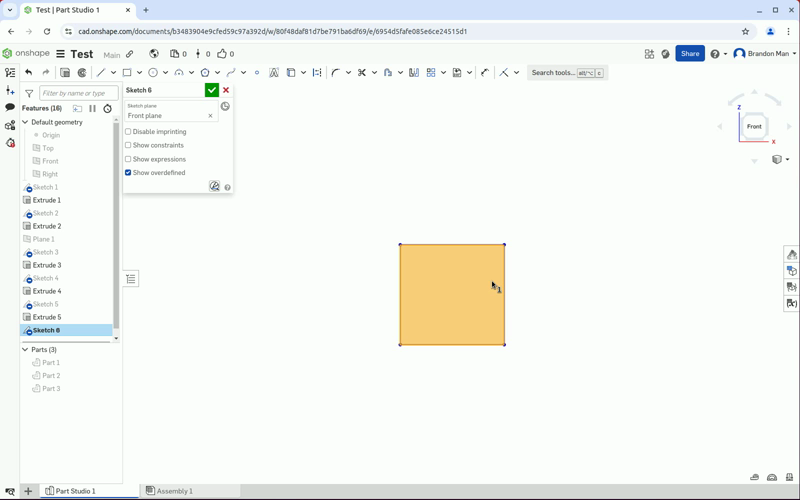
scroll(-6)
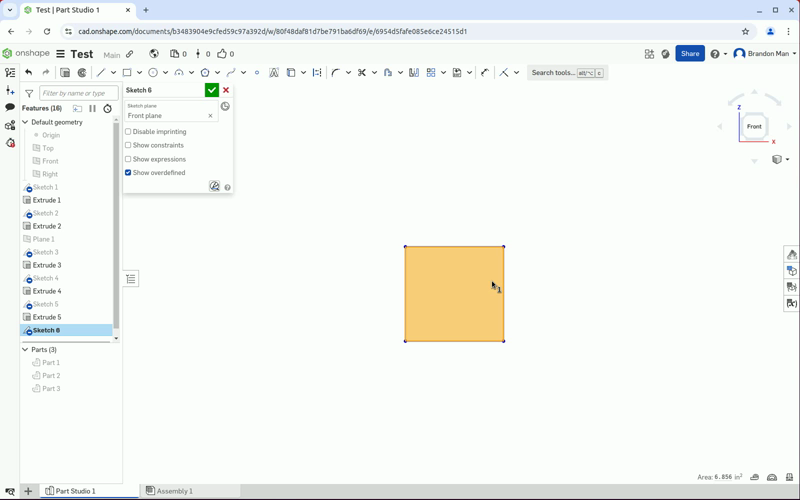
scroll(-6)
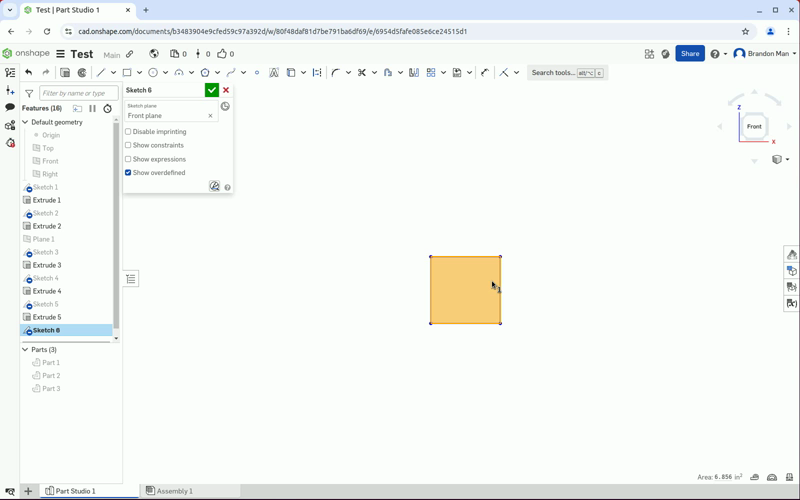
scroll(-6)
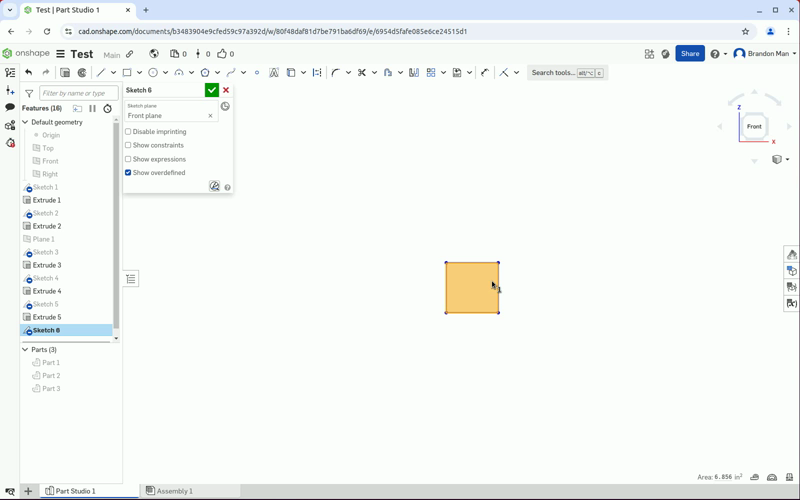
scroll(-6)
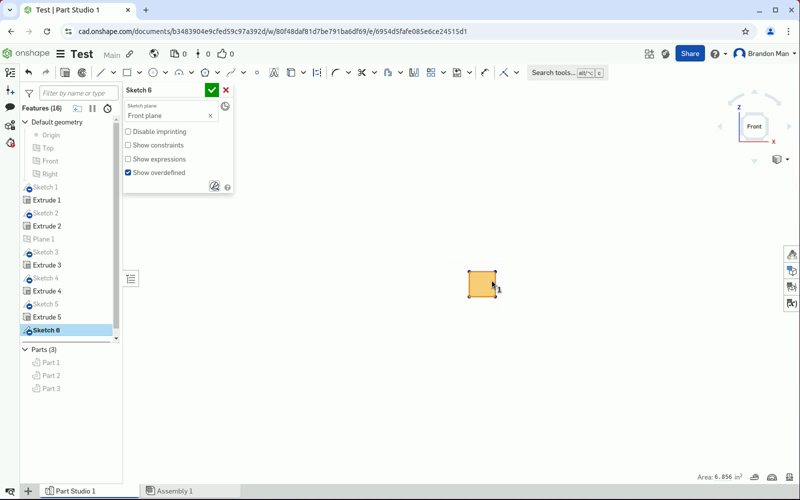
scroll(-6)
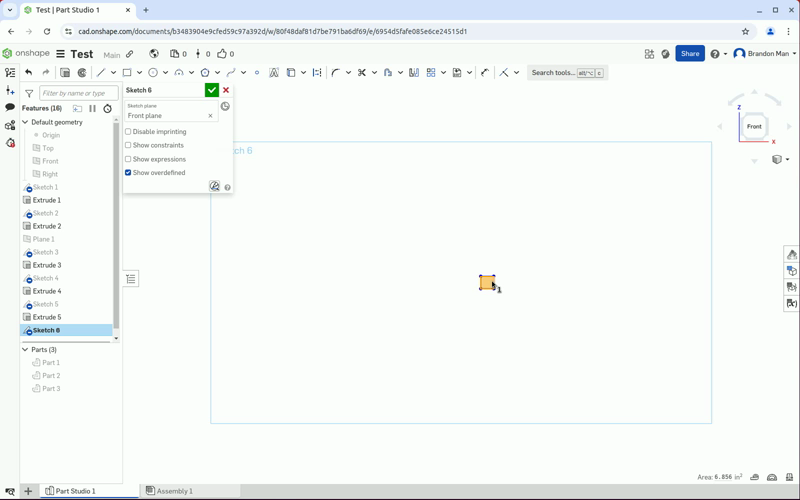
mouse_move(73, 352)
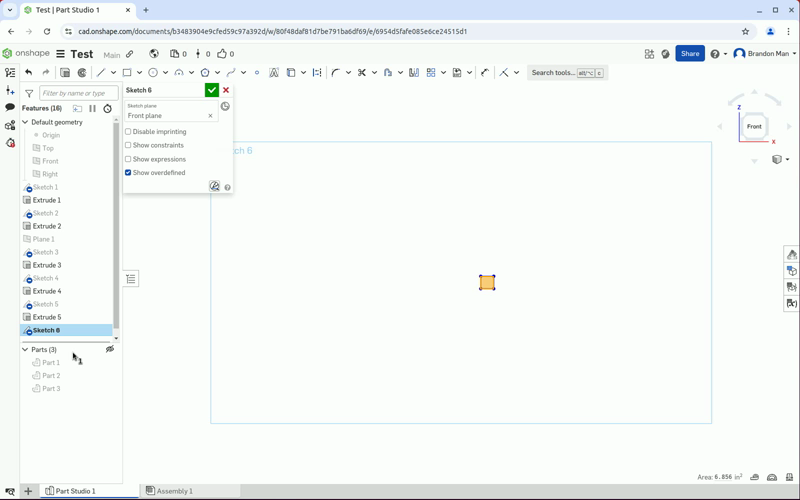
key(shift+y)
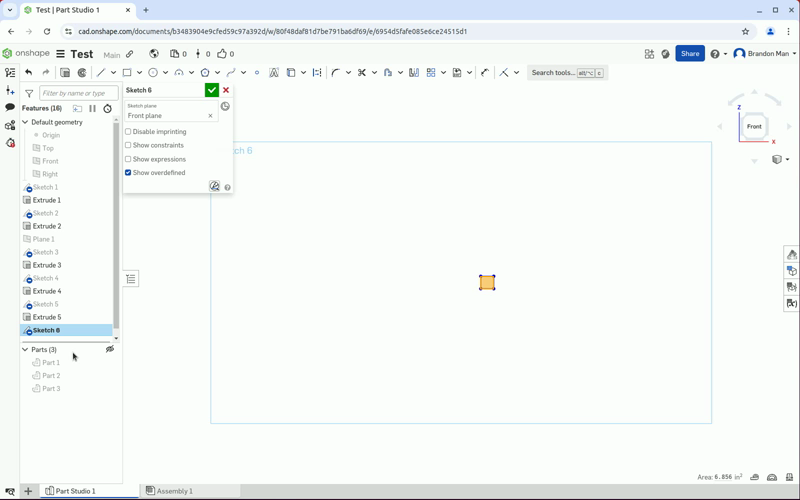
key(shift+e)
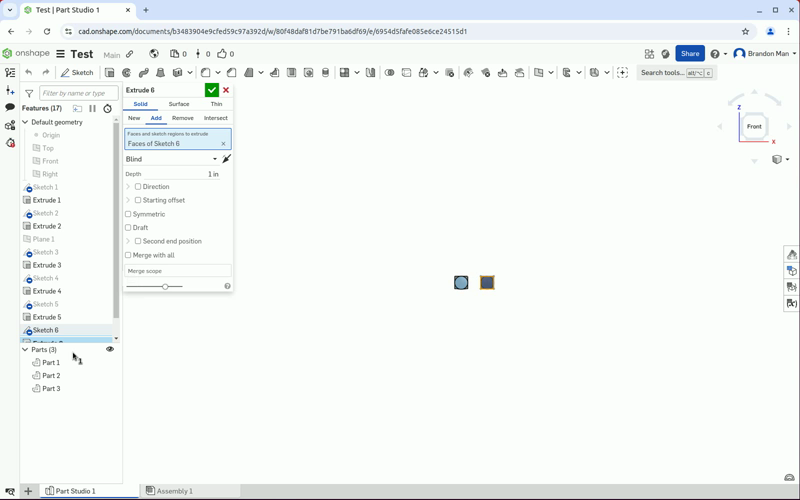
mouse_move(143, 106)
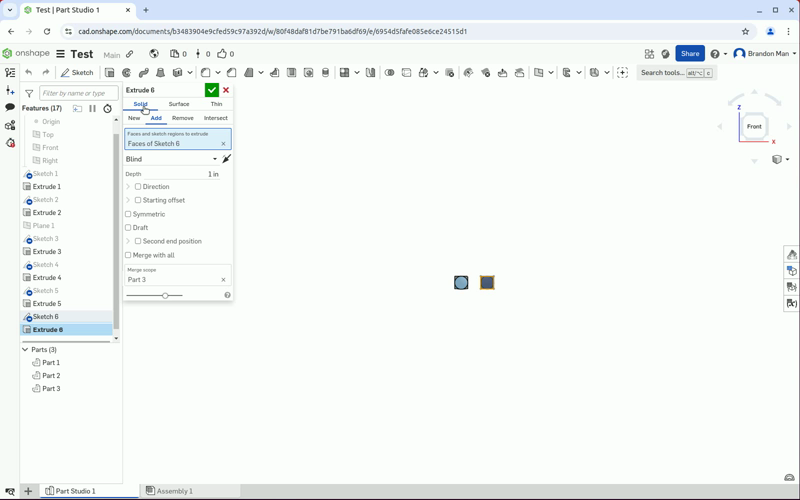
click(143, 106)
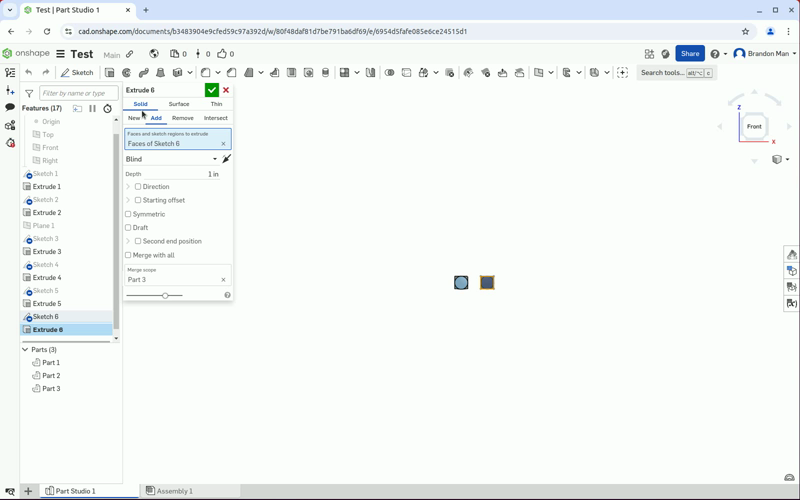
mouse_move(137, 120)
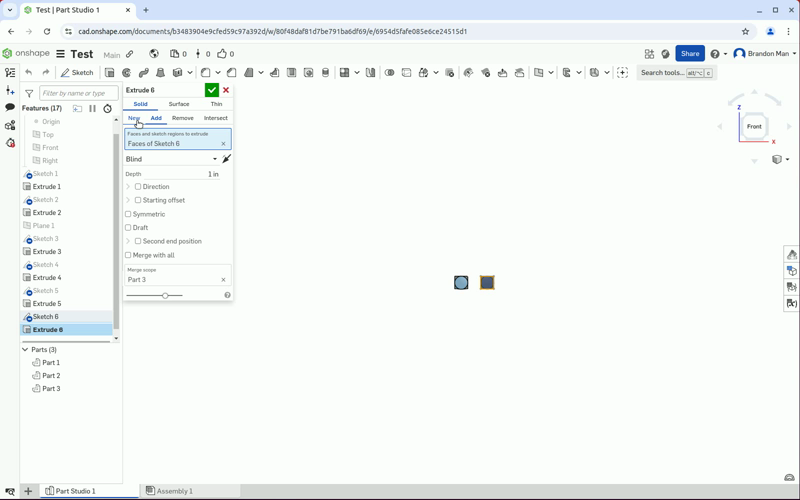
click(137, 120)
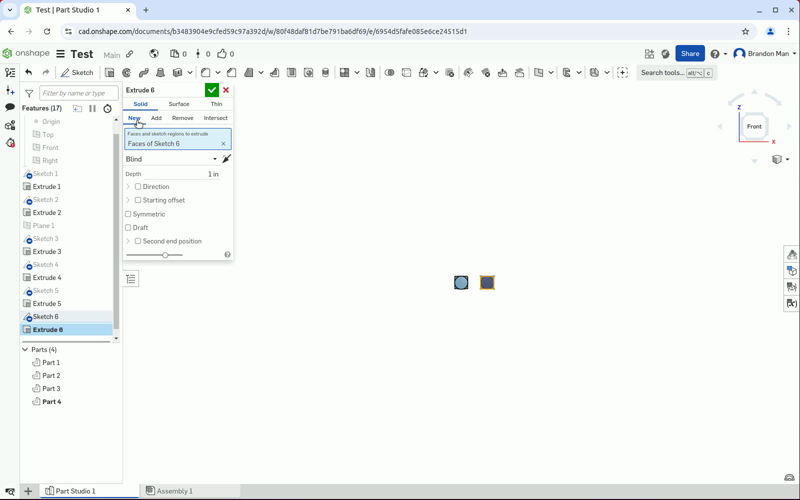
key(tab, 4)
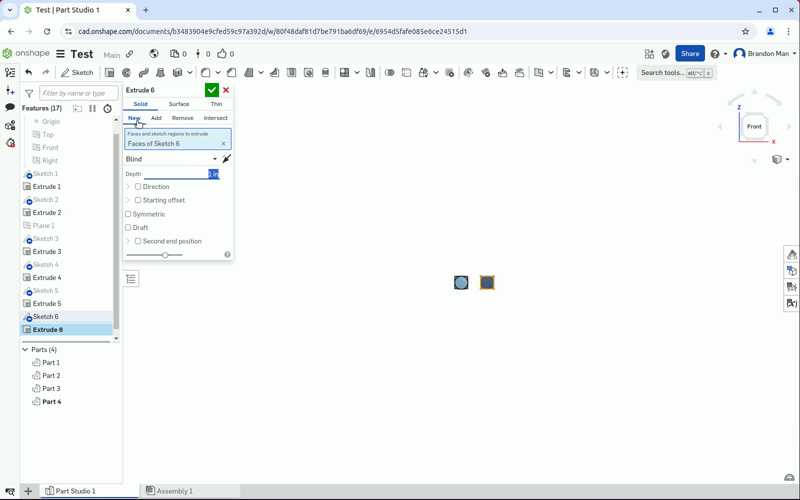
text(-11.554)
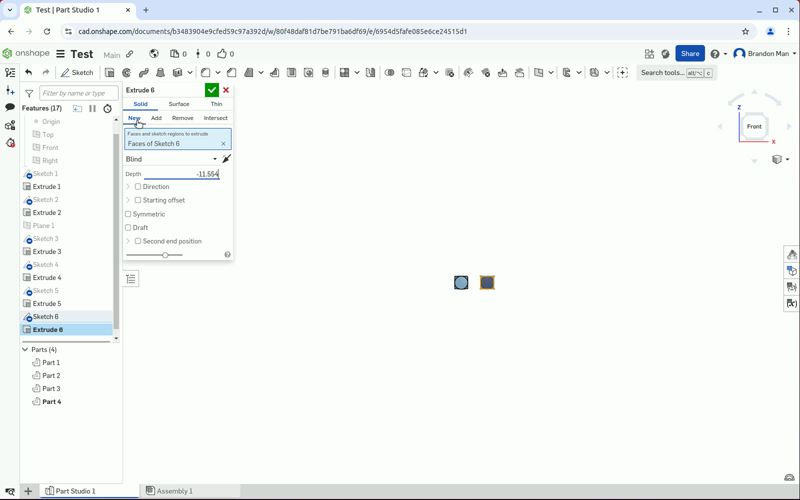
key(enter)
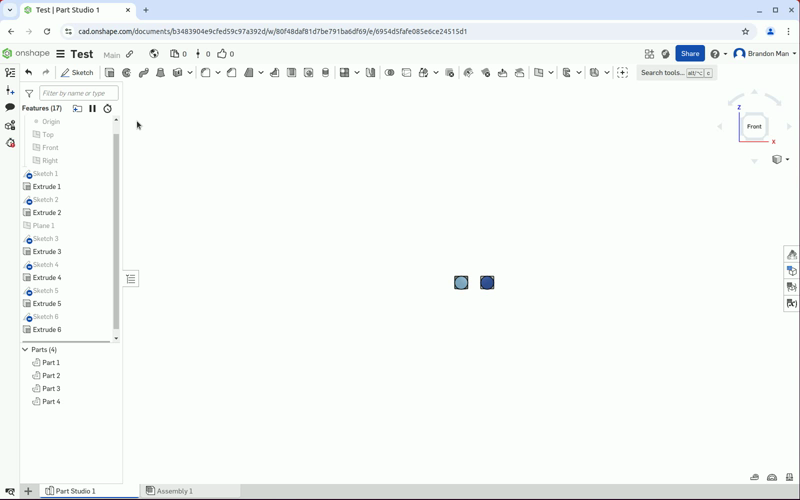
key(shift+h)
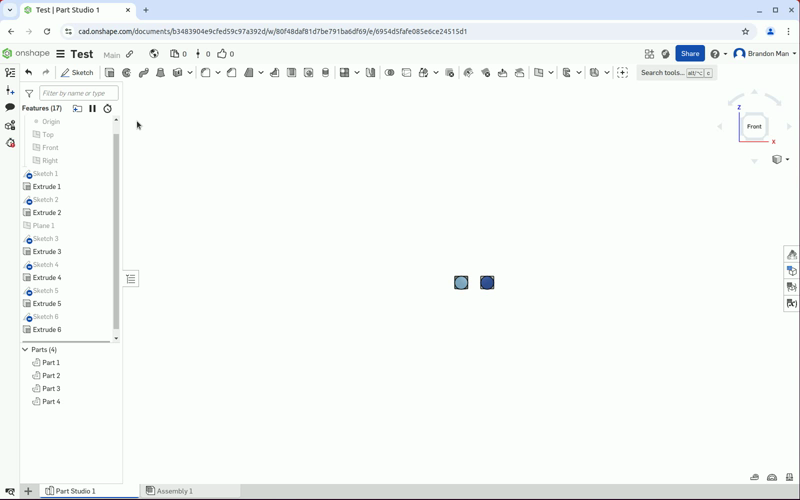
key(shift+h)
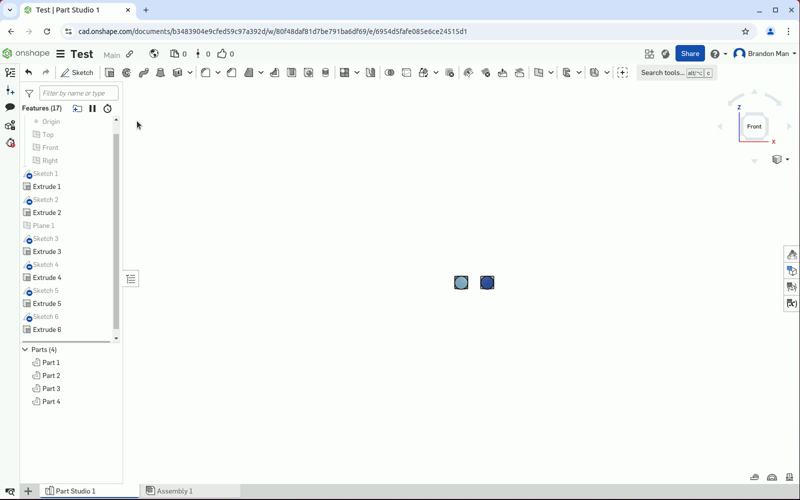
mouse_move(69, 176)
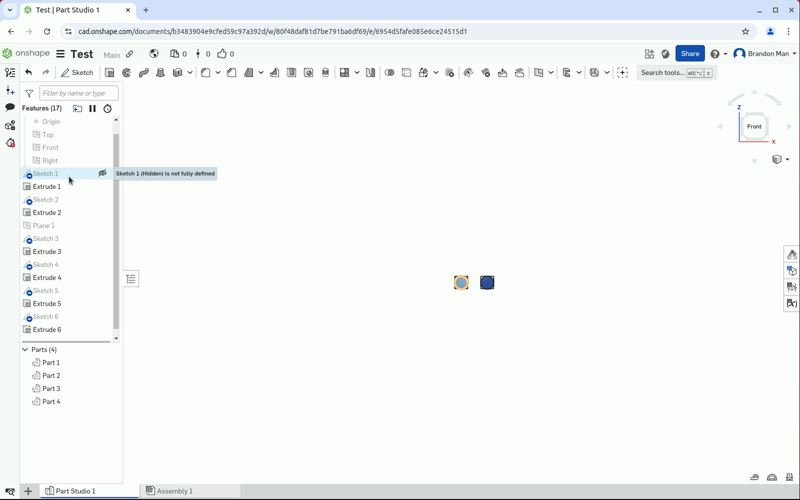
click(69, 176)
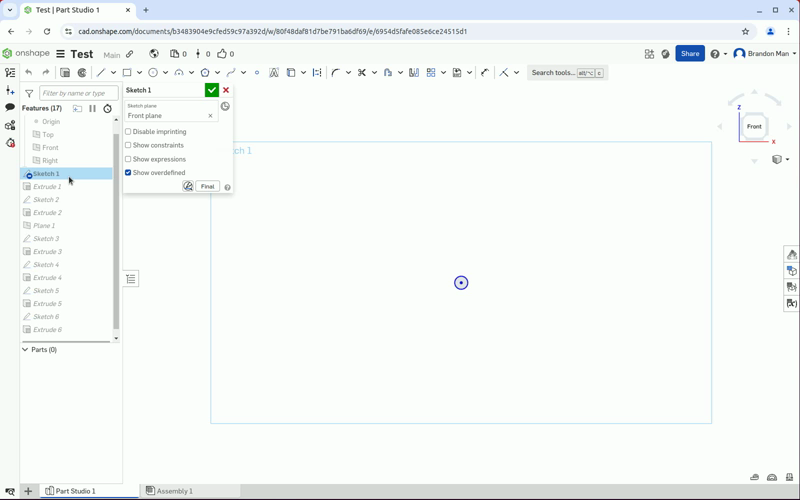
mouse_move(229, 92)
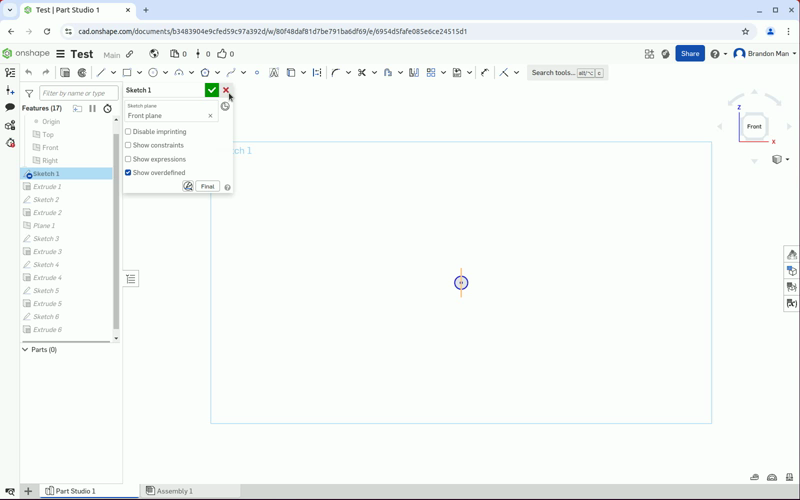
click(229, 92)
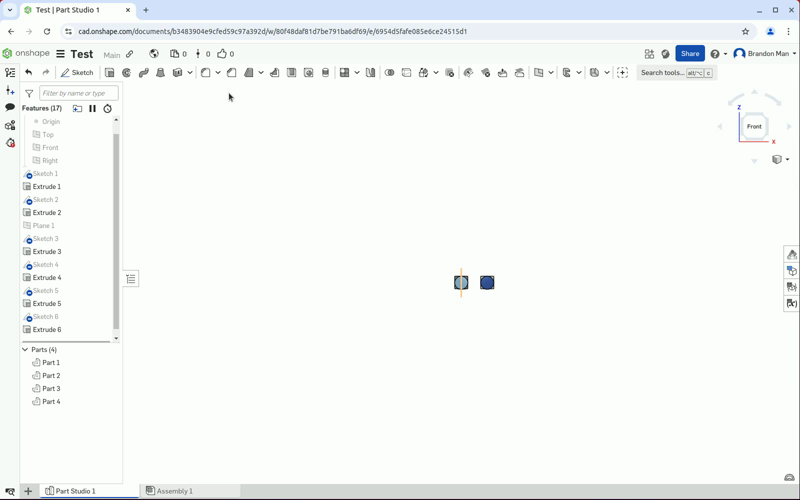
mouse_move(73, 352)
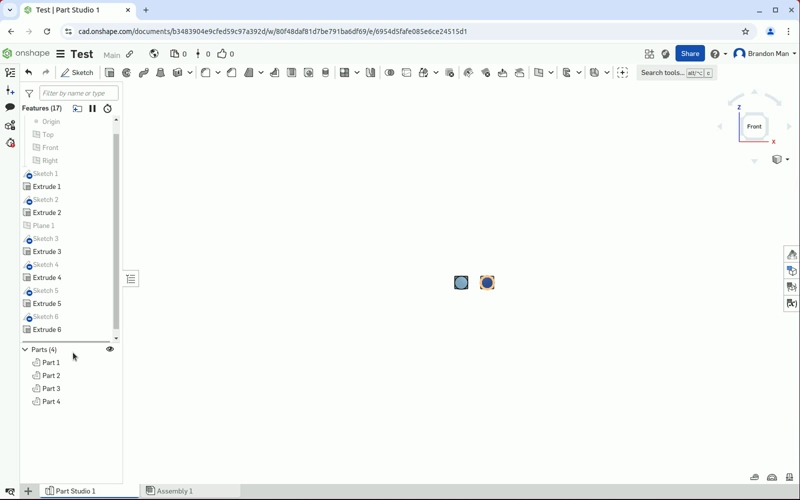
key(y)
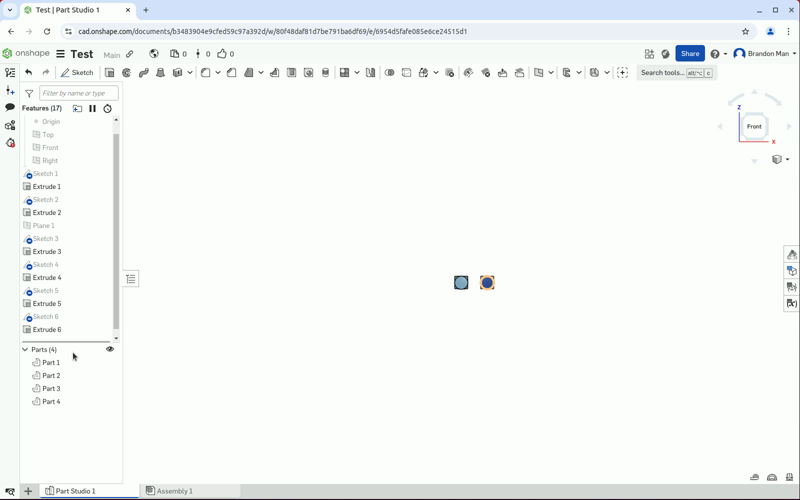
key(shift+p)
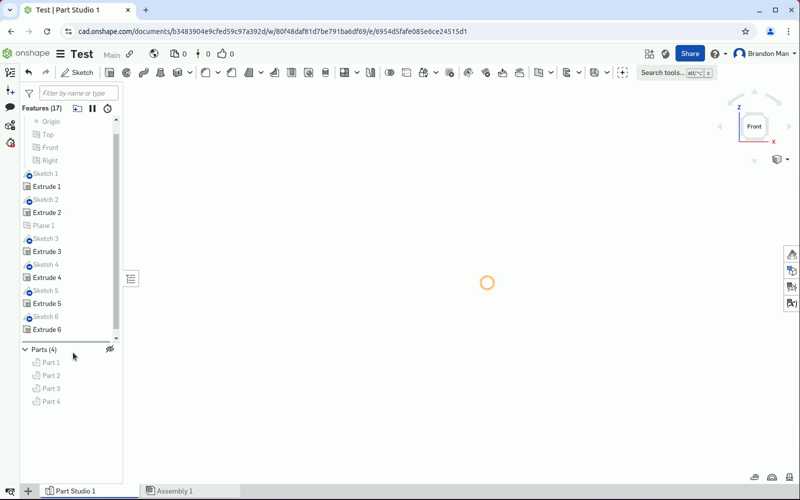
key(space)
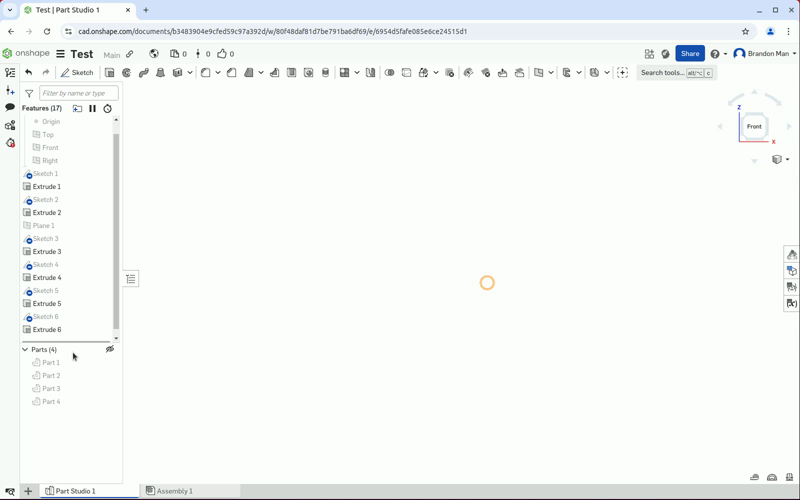
key_down(shift)
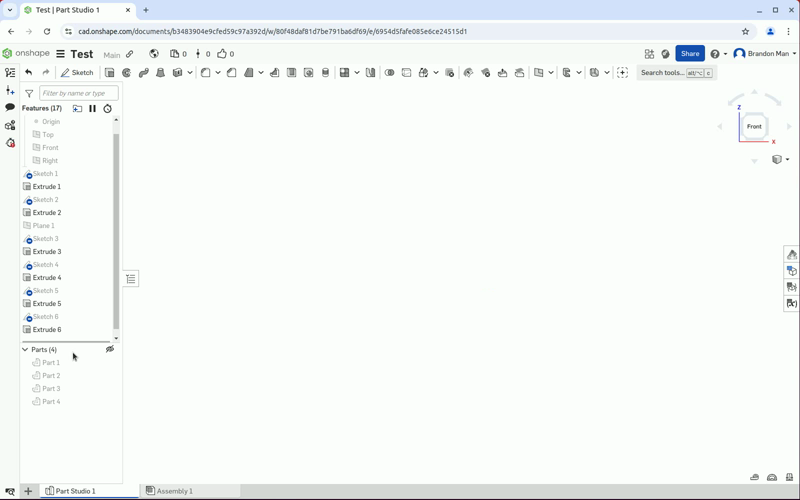
key(down)
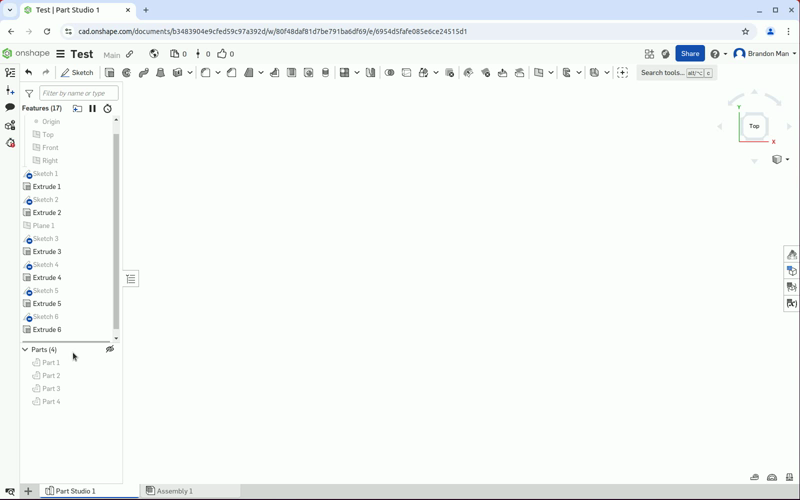
key_up(shift)
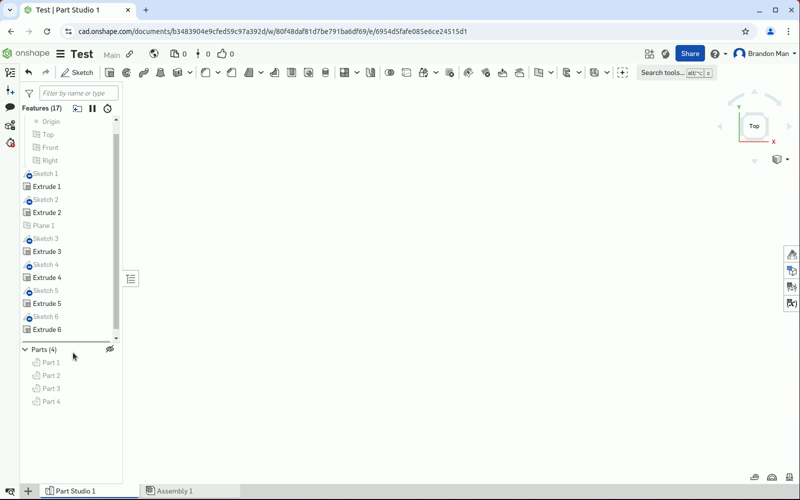
mouse_move(73, 352)
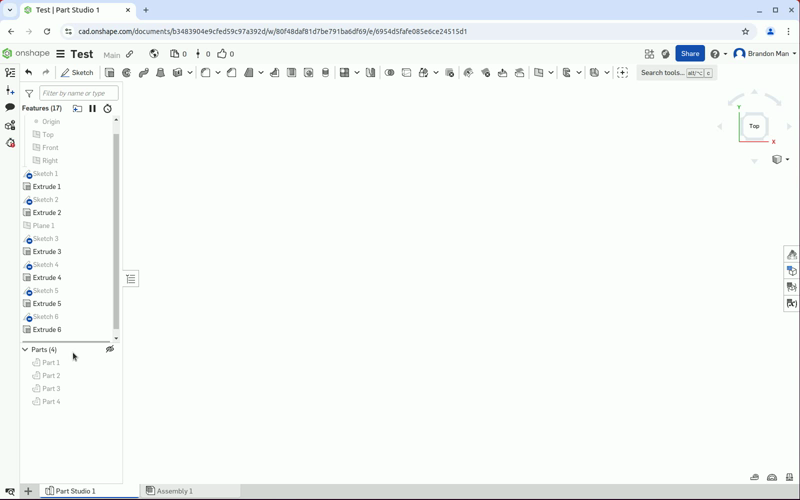
key(shift+y)
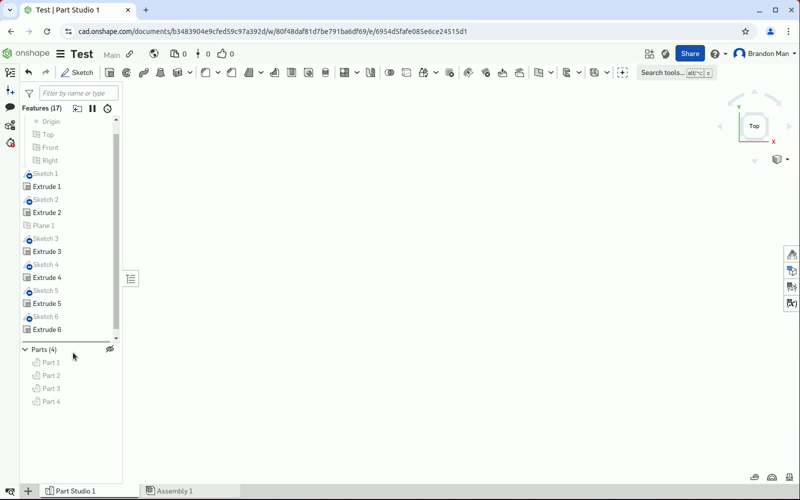
key(shift+s)
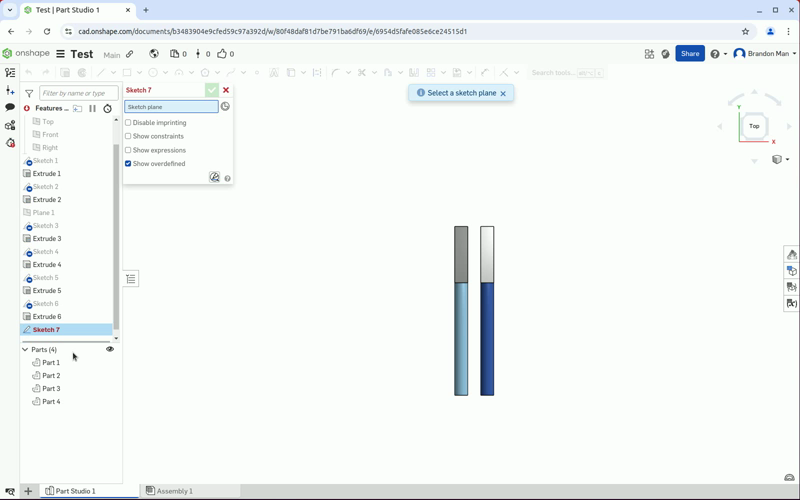
mouse_move(69, 215)
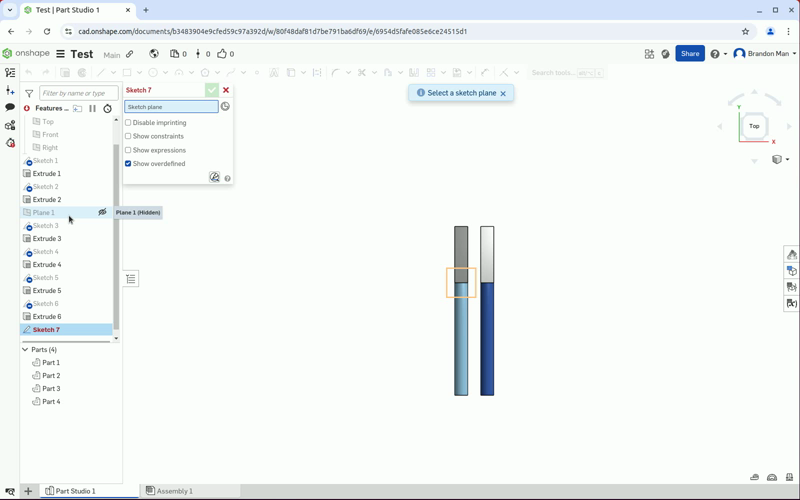
click(69, 215)
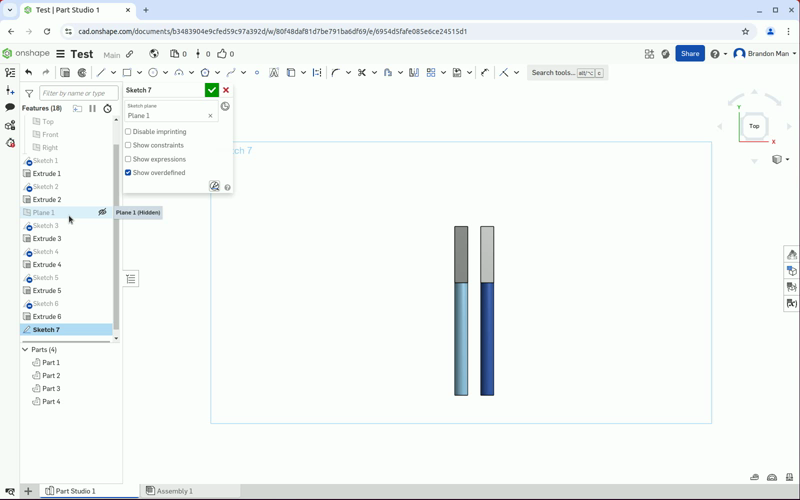
mouse_move(73, 352)
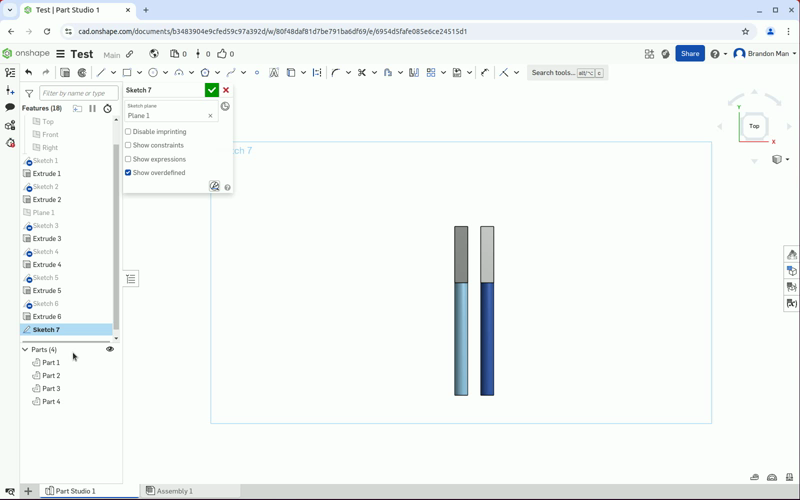
key(y)
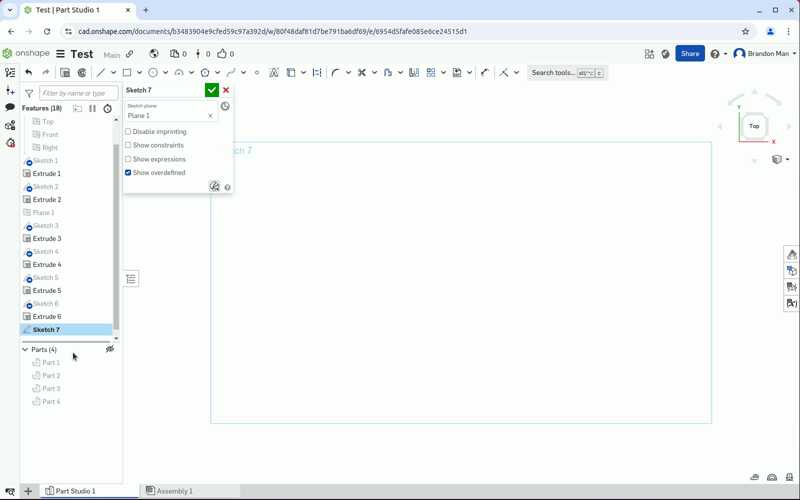
key(c)
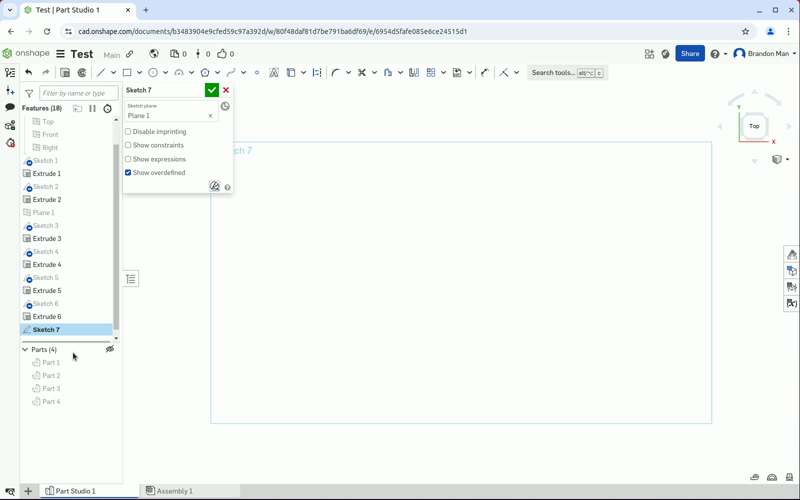
key_down(shift)
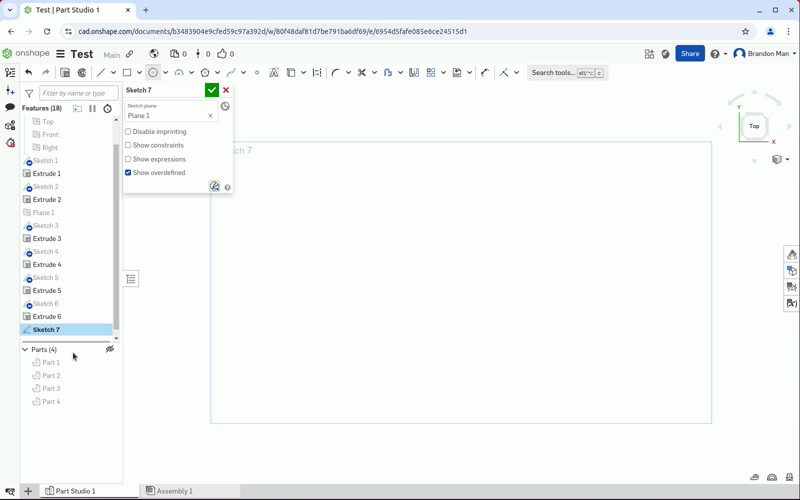
mouse_move(486, 238)
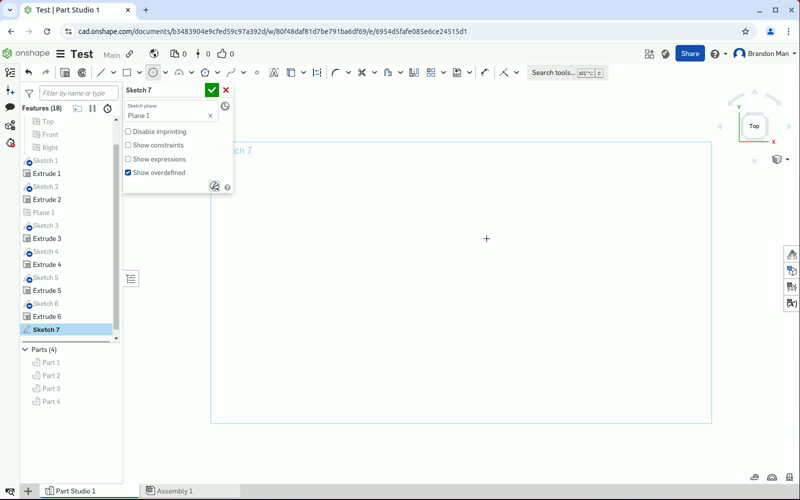
click(486, 238)
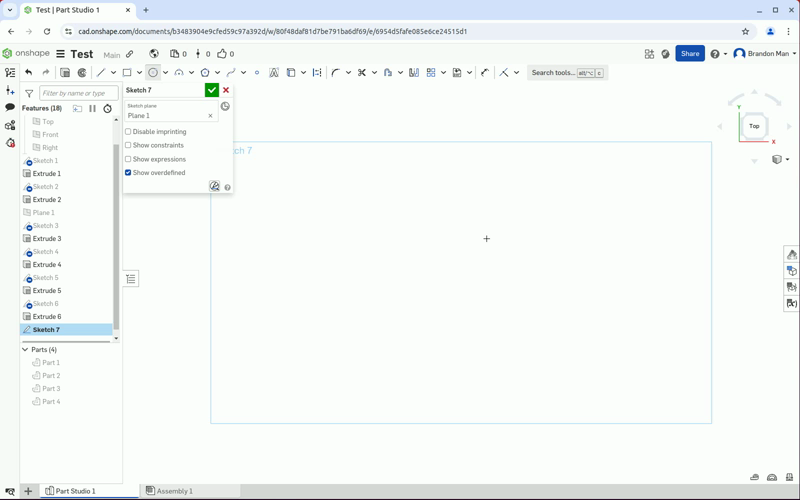
key_up(shift)
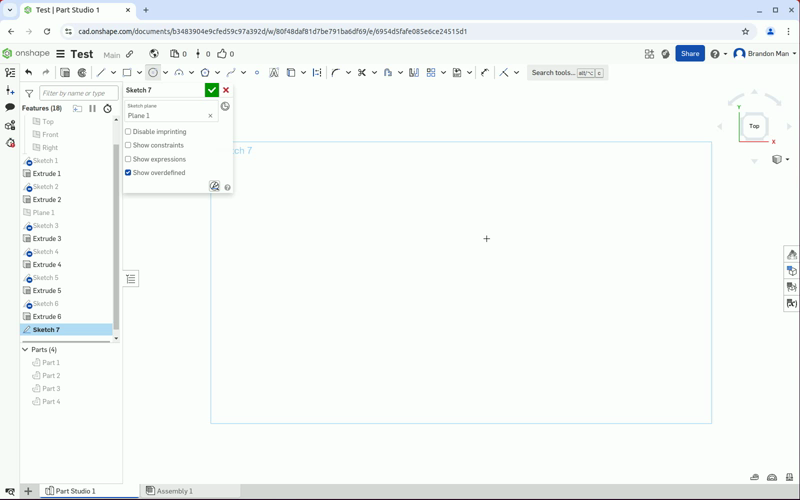
mouse_move(490, 238)
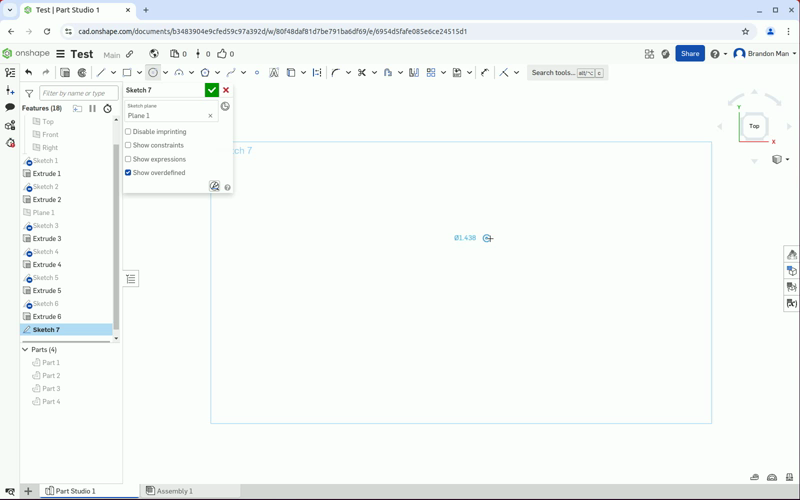
click(490, 238)
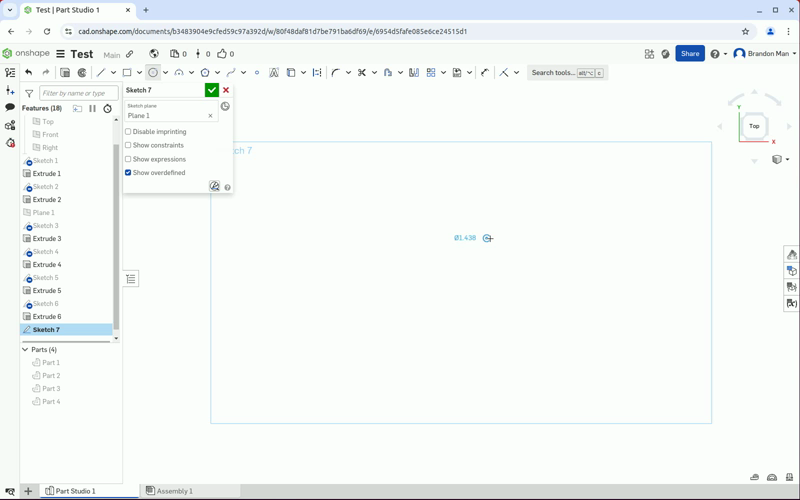
key(esc)
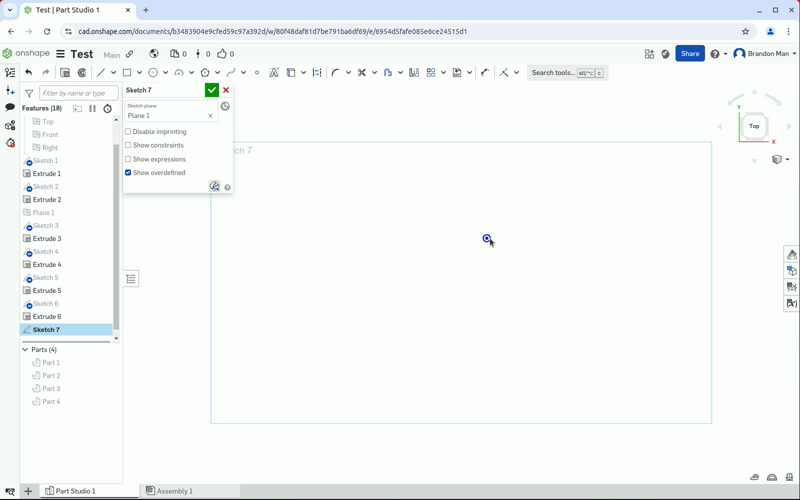
mouse_move(487, 241)
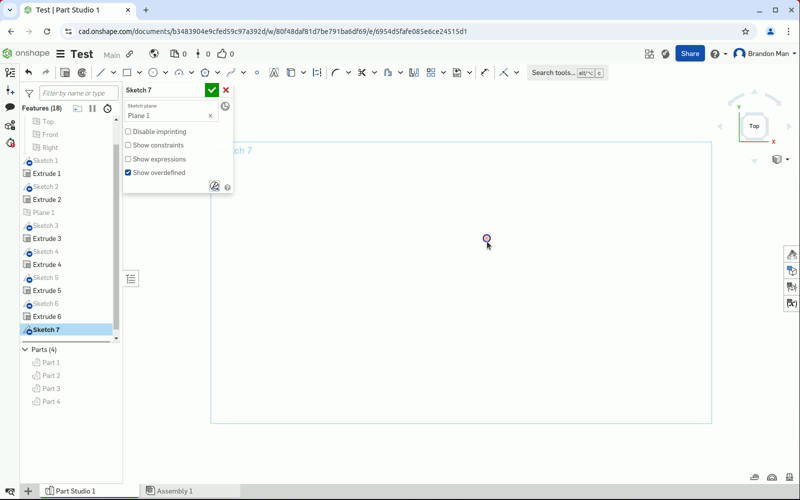
scroll(6)
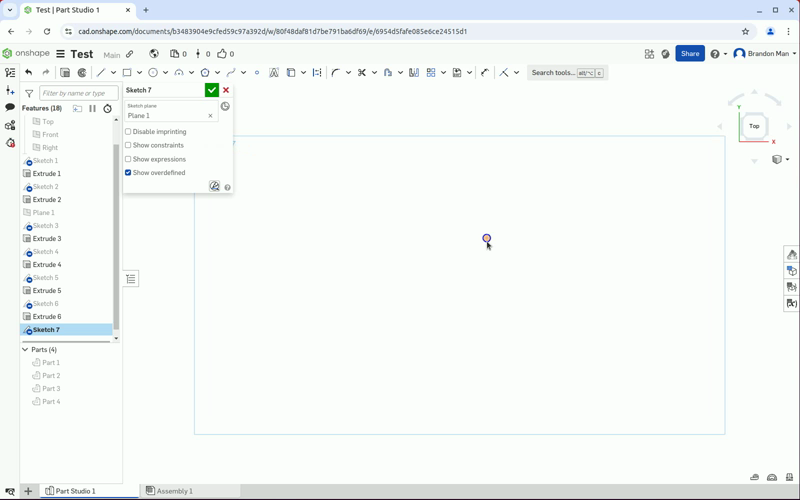
scroll(6)
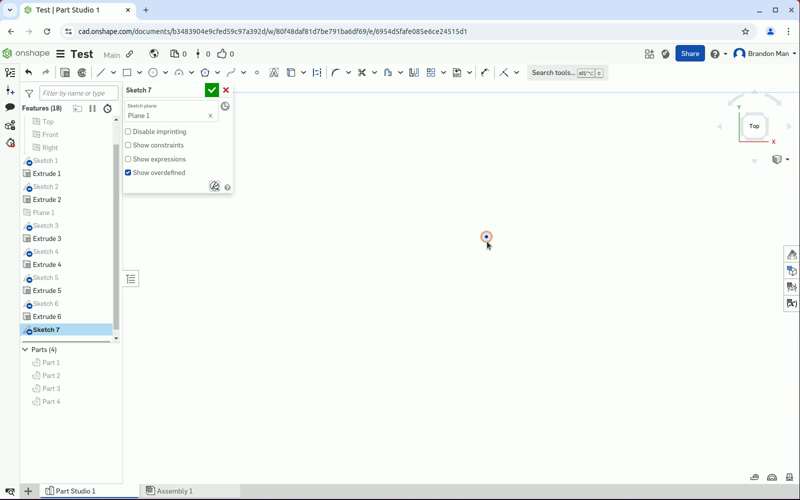
scroll(6)
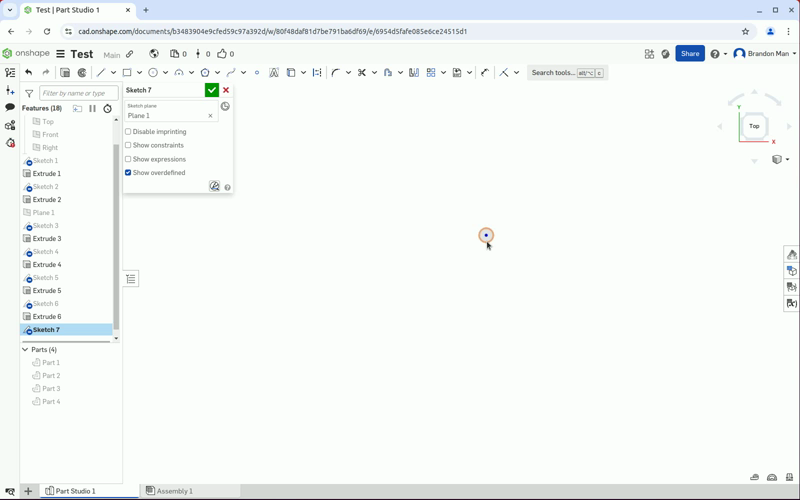
scroll(6)
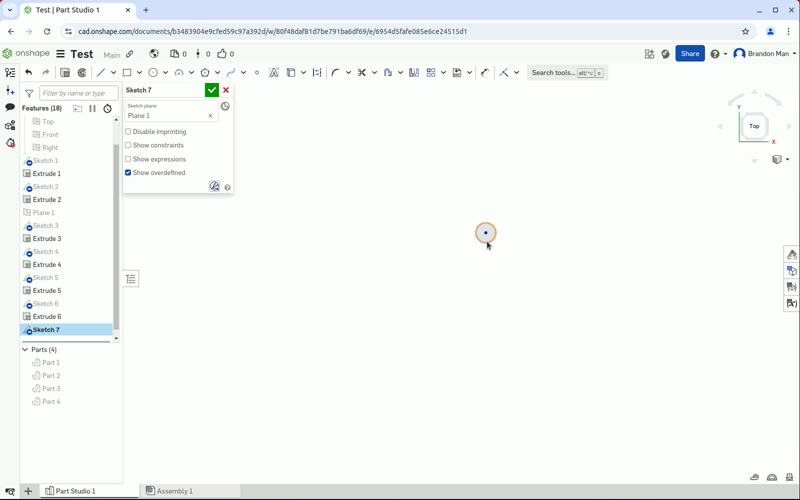
scroll(6)
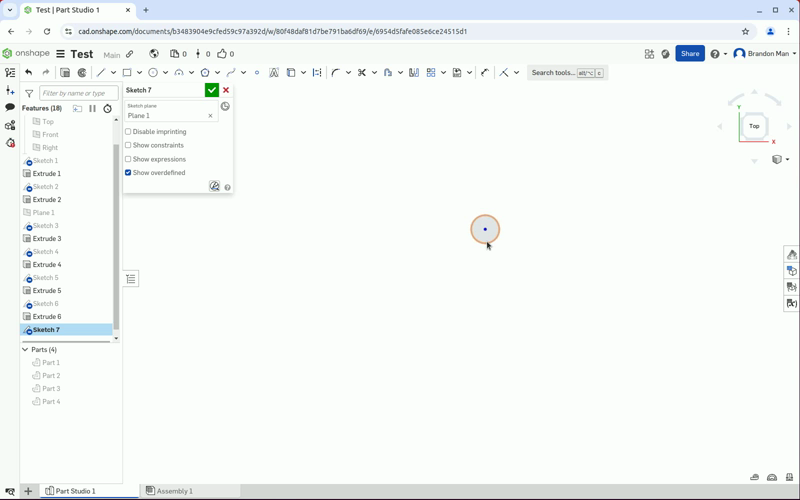
scroll(6)
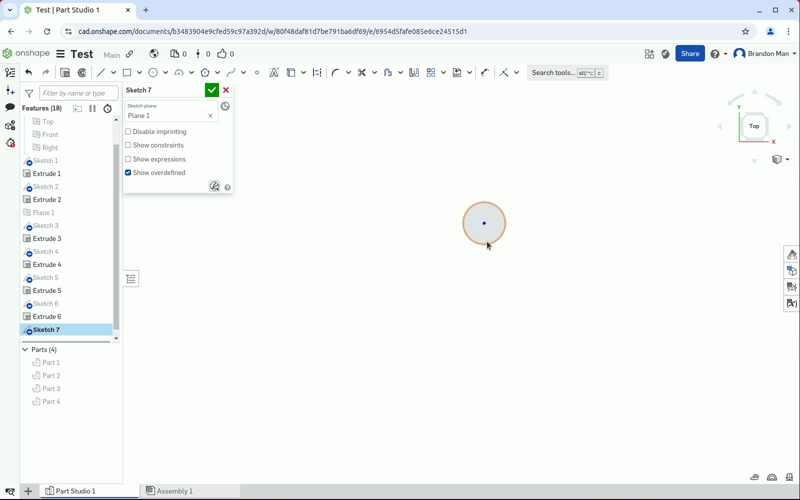
scroll(6)
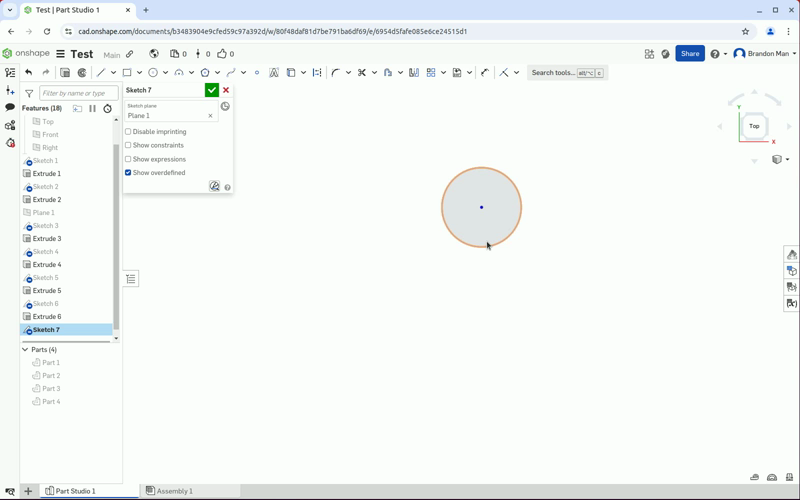
click(487, 241)
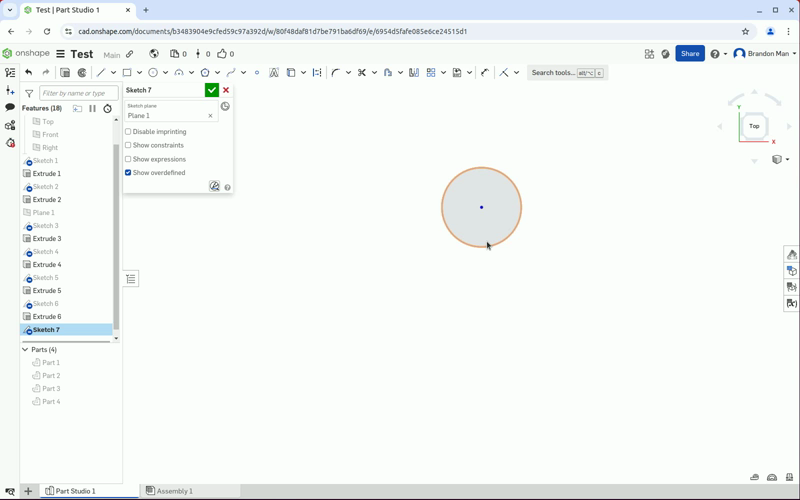
scroll(-6)
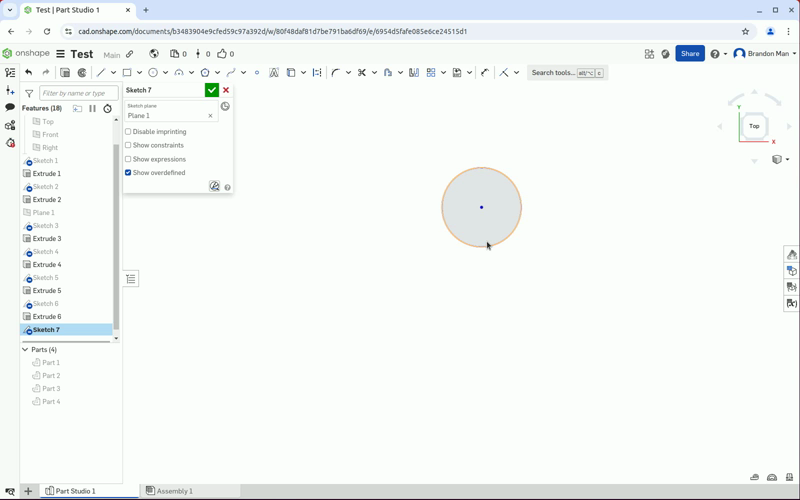
scroll(-6)
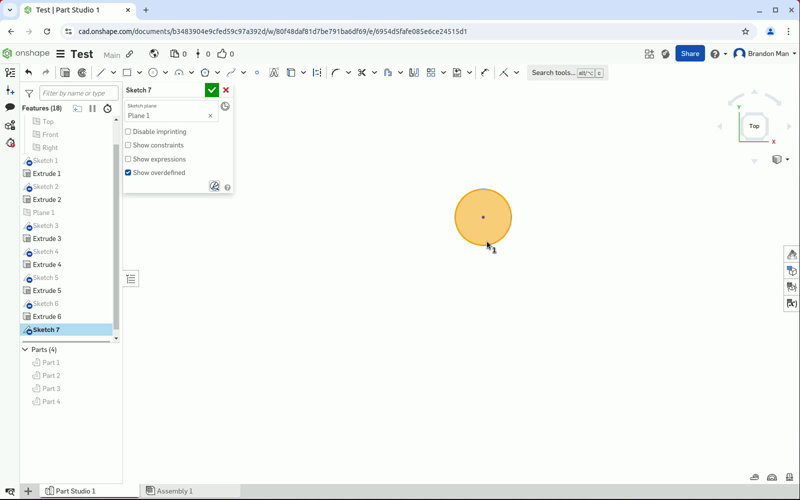
scroll(-6)
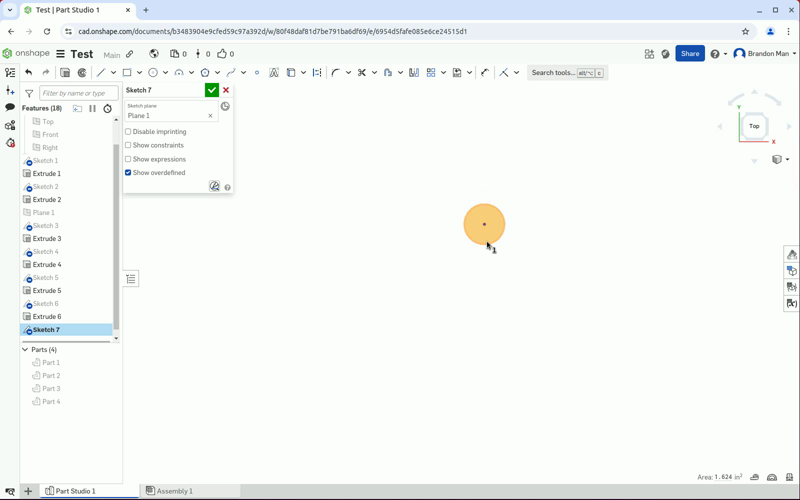
scroll(-6)
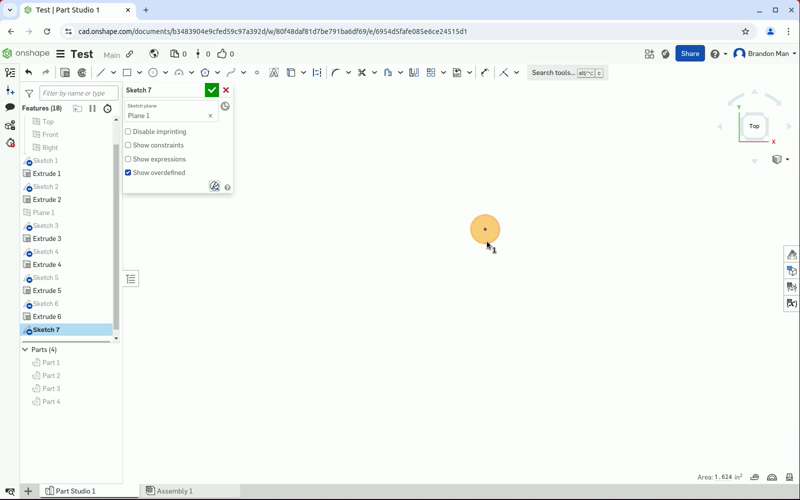
scroll(-6)
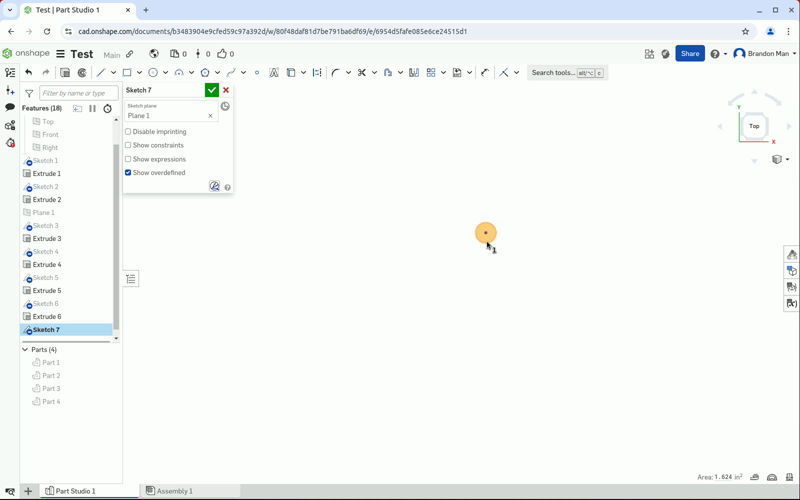
scroll(-6)
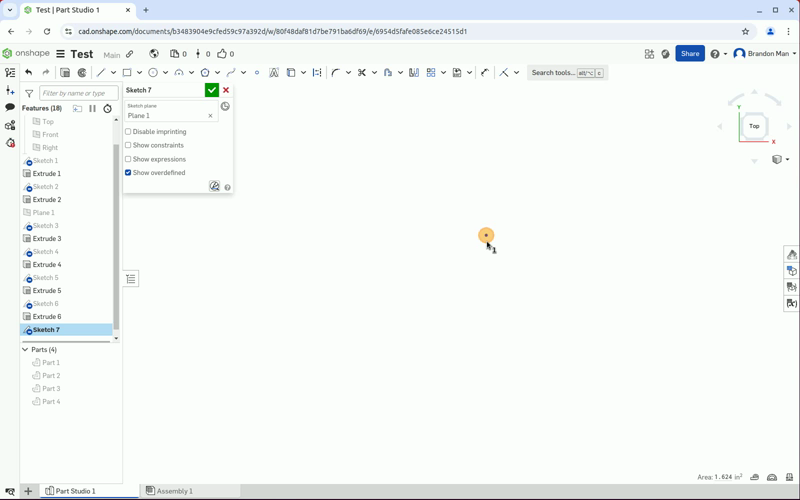
scroll(-6)
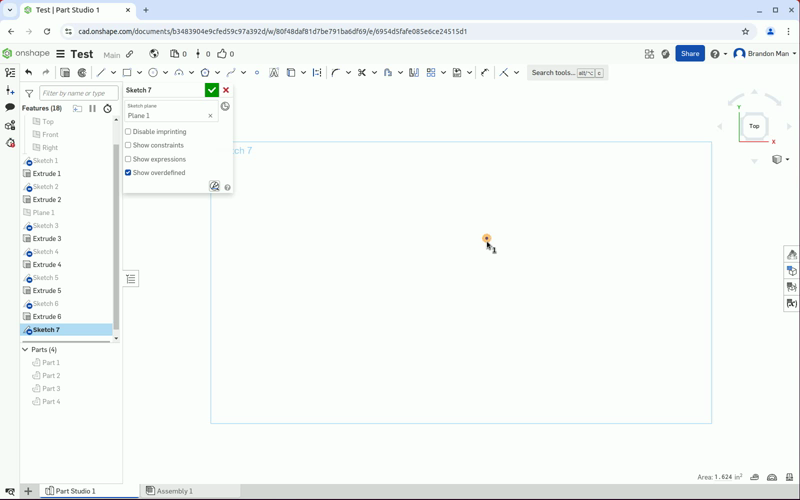
mouse_move(73, 352)
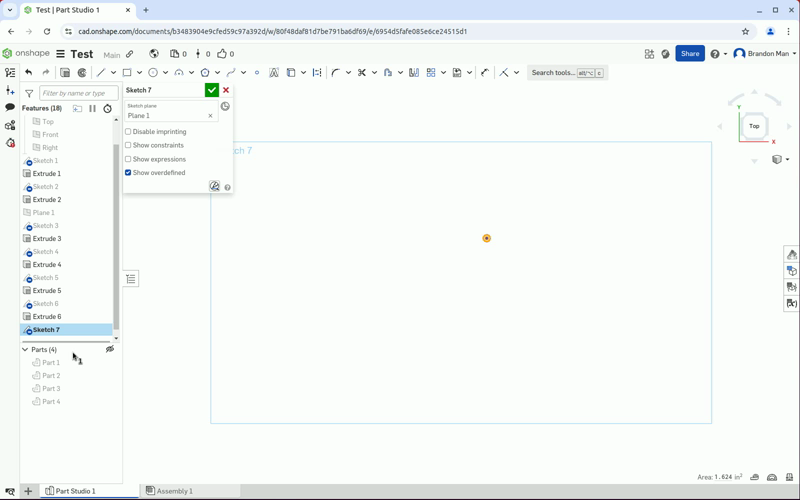
key(shift+y)
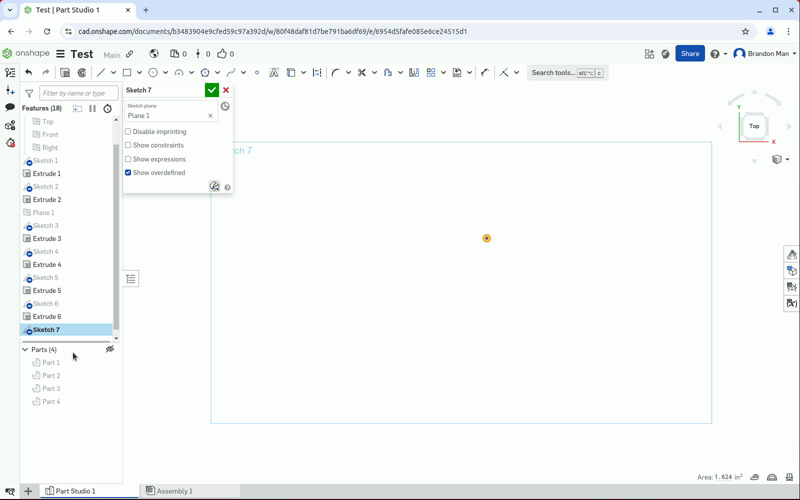
key(shift+e)
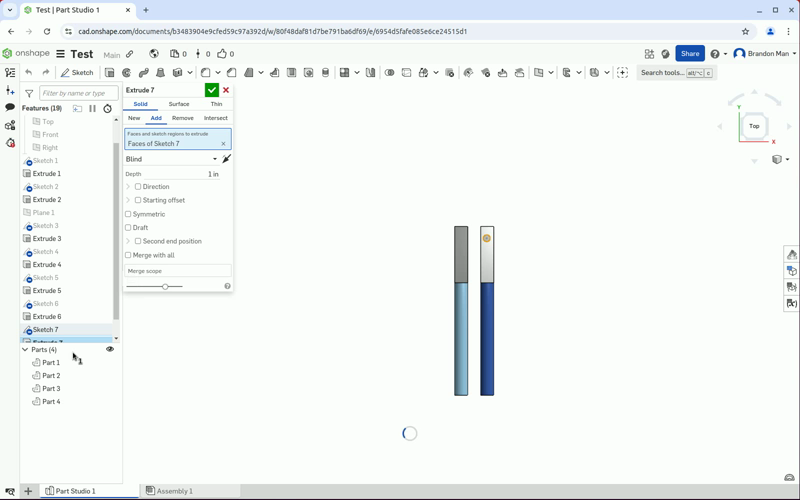
mouse_move(143, 106)
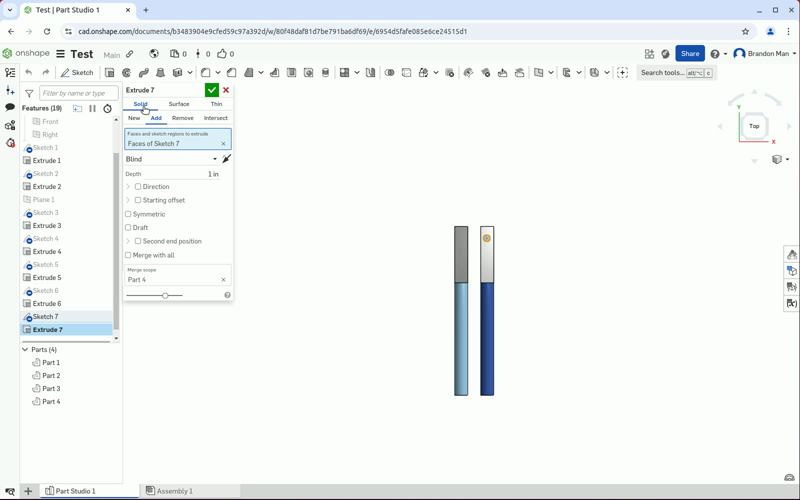
click(143, 106)
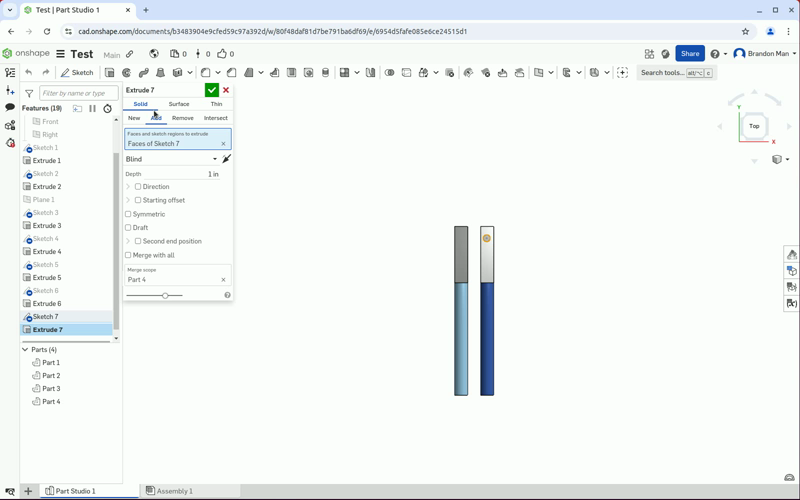
mouse_move(186, 120)
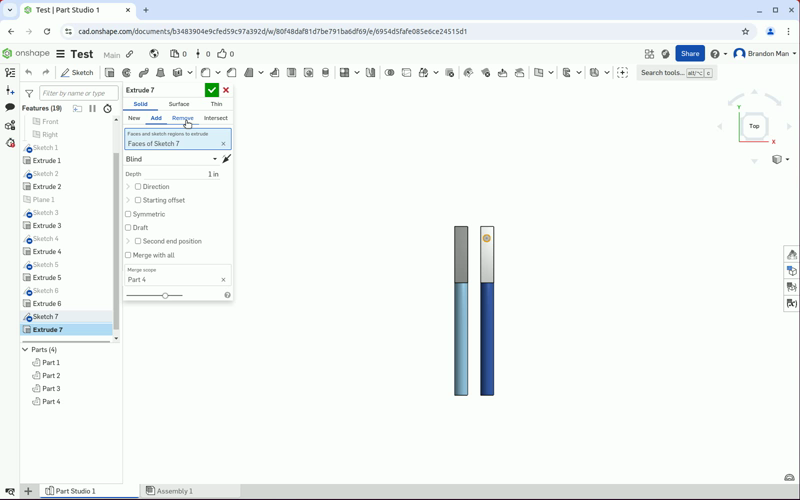
click(186, 120)
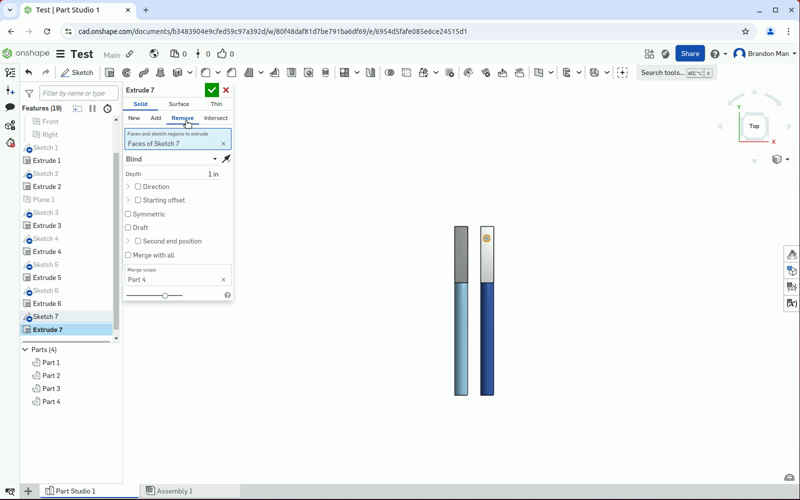
key(tab, 4)
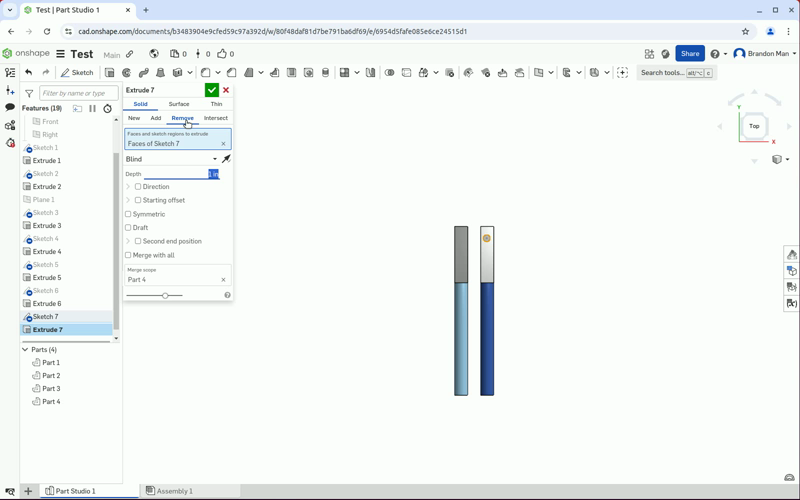
text(30.811)
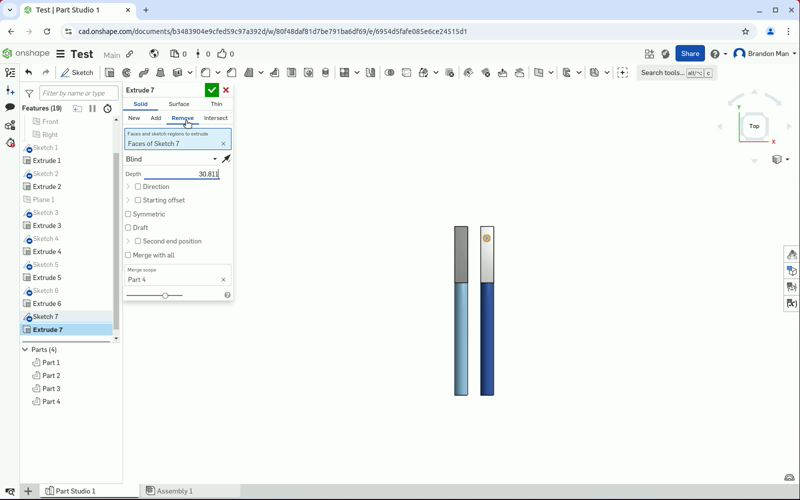
key(tab, 6)
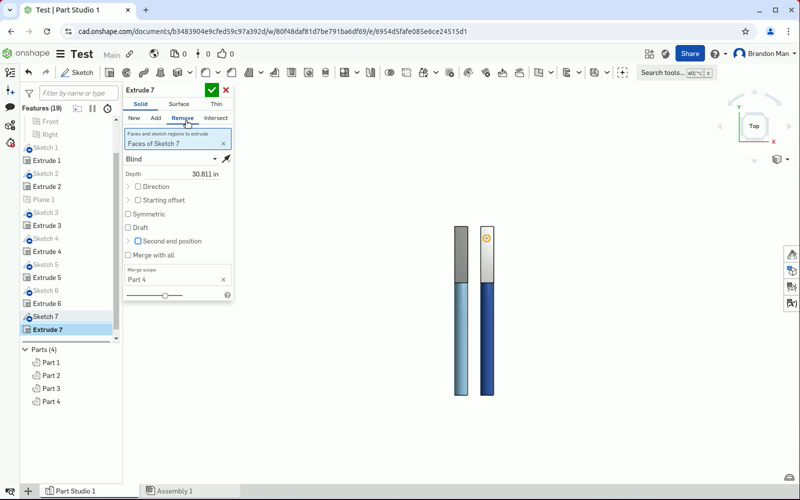
key(space)
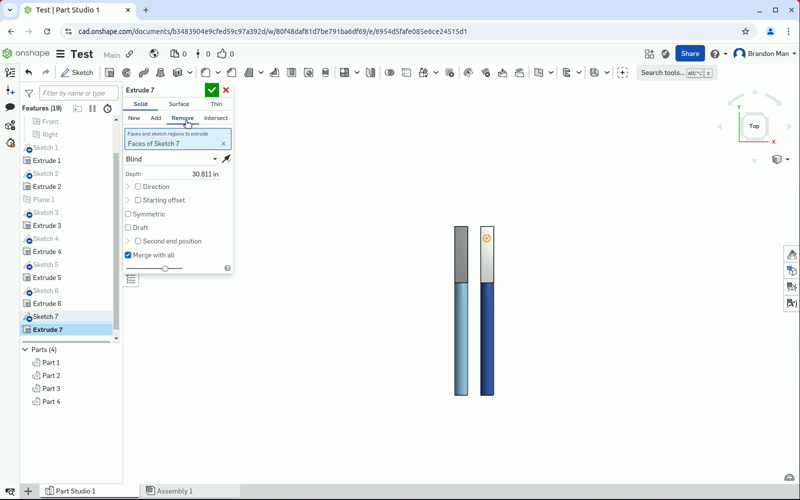
key(enter)
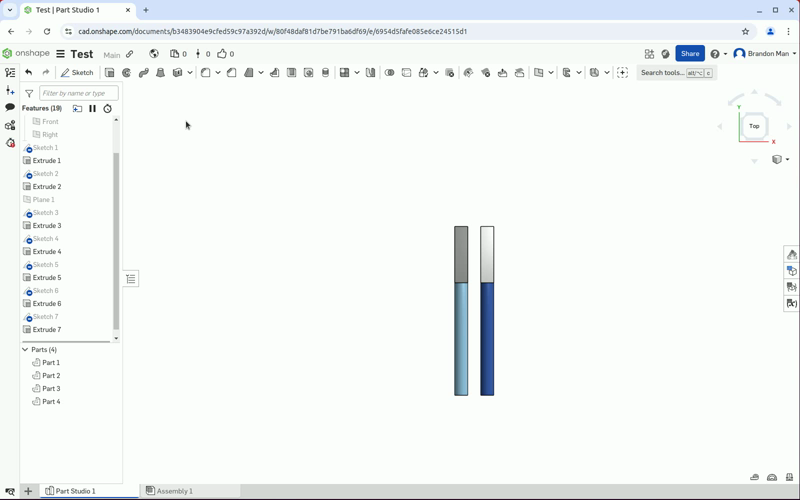
key(shift+h)
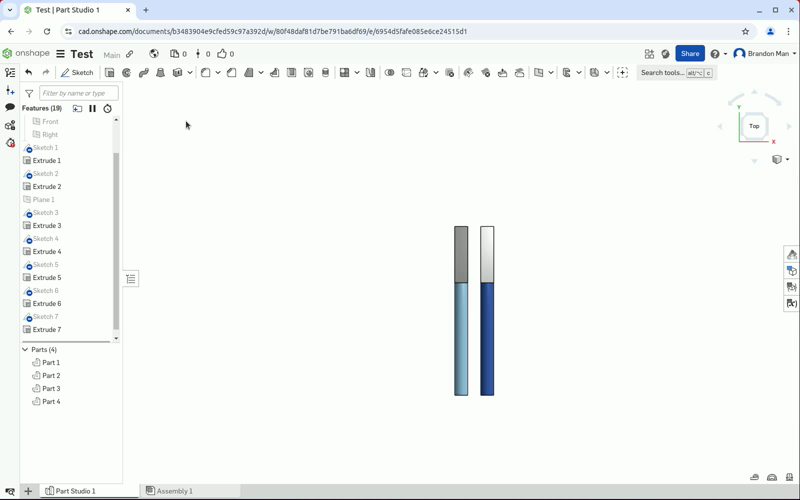
key(shift+h)
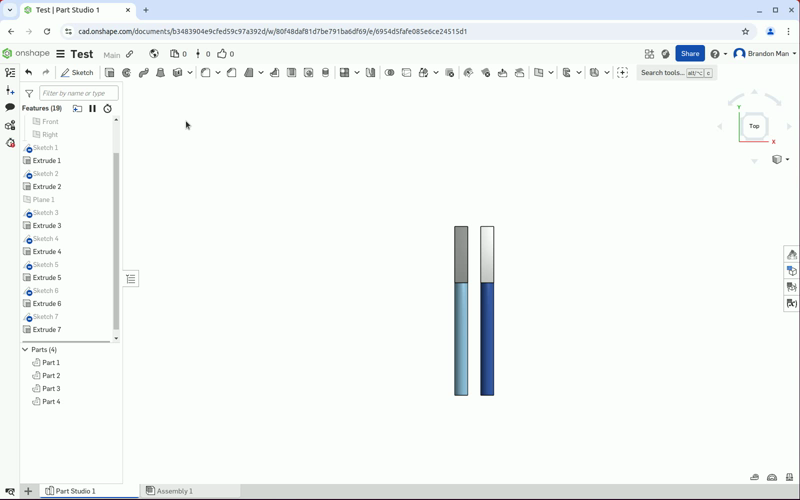
mouse_move(69, 150)
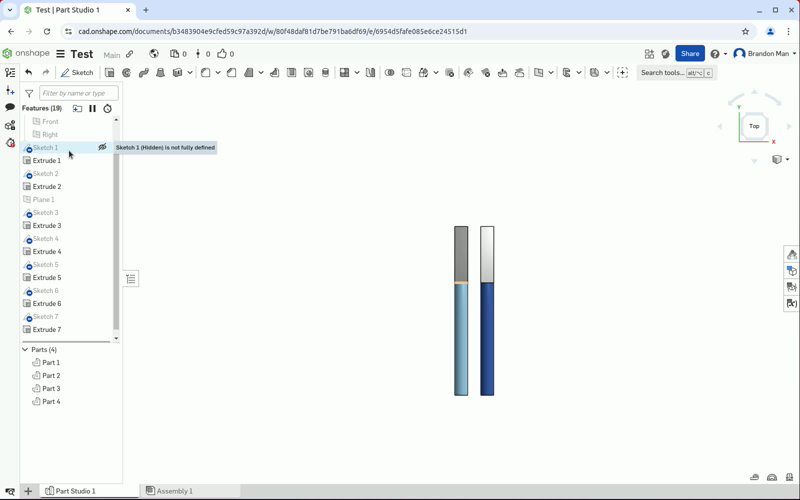
click(69, 150)
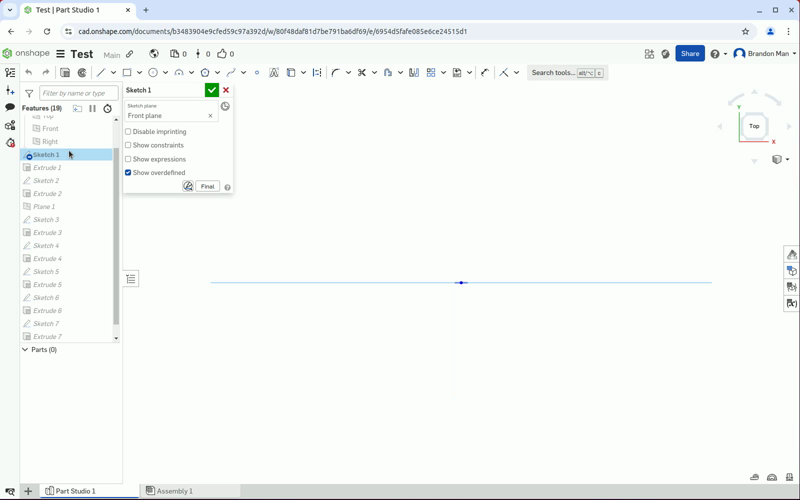
mouse_move(229, 92)
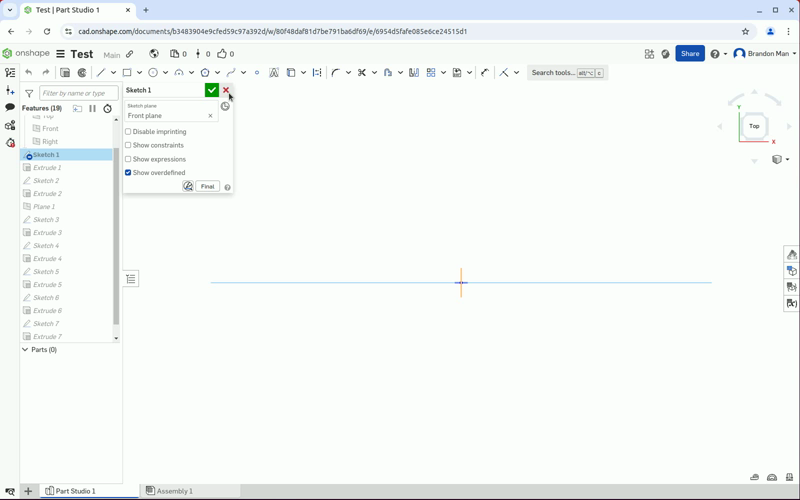
click(229, 92)
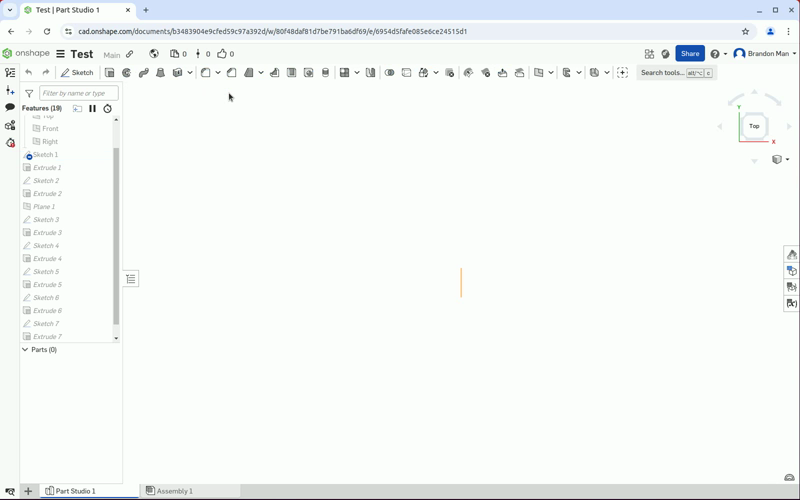
key(shift+s)
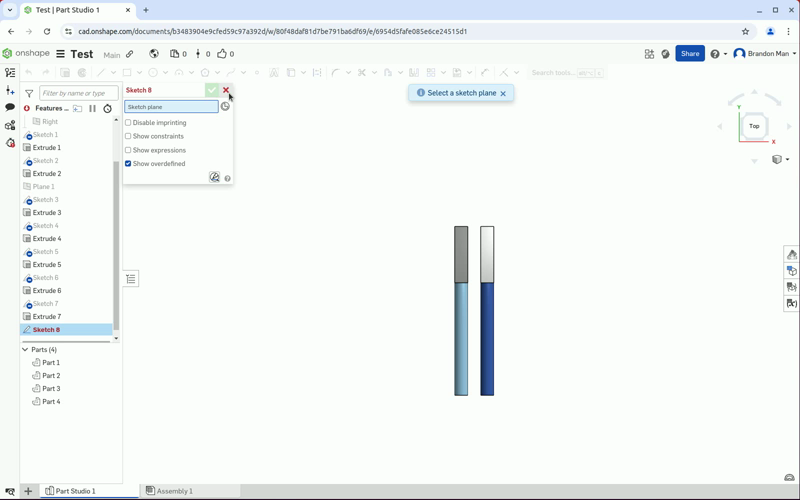
mouse_move(69, 189)
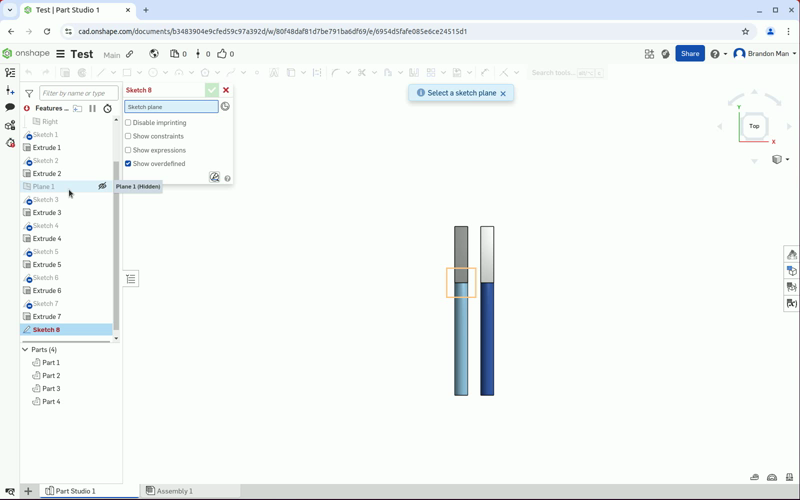
click(69, 189)
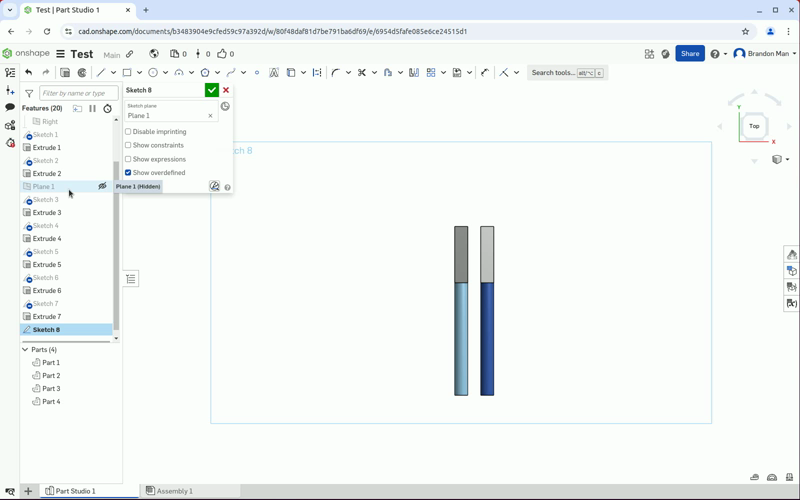
mouse_move(73, 352)
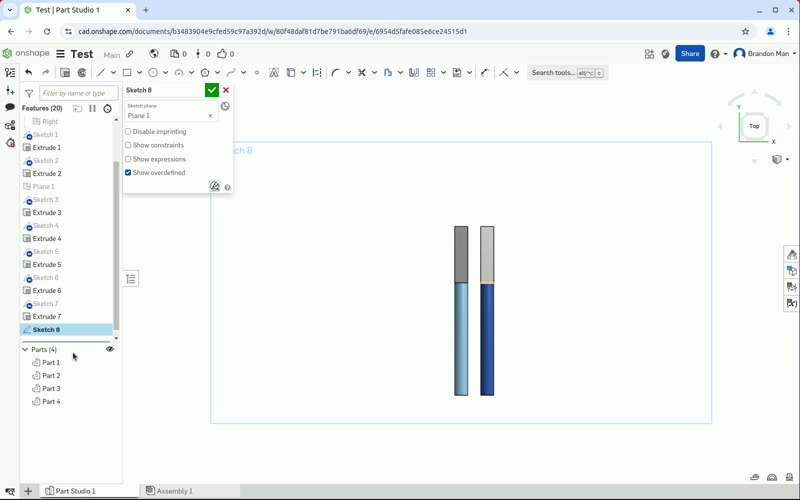
key(y)
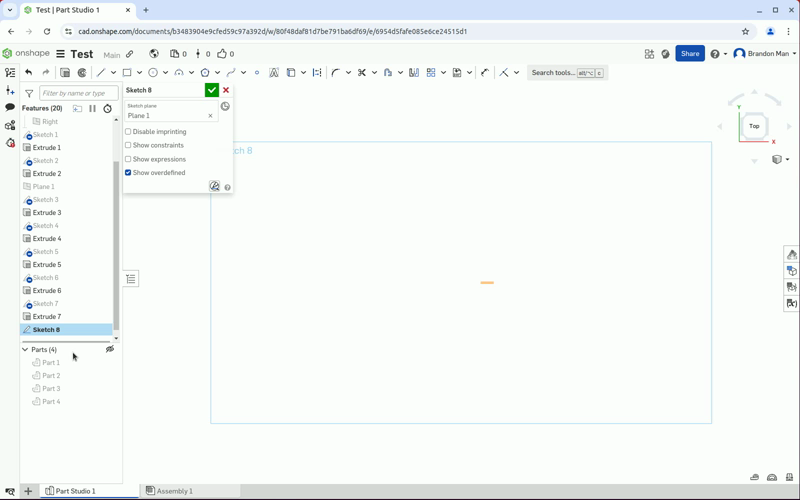
key(c)
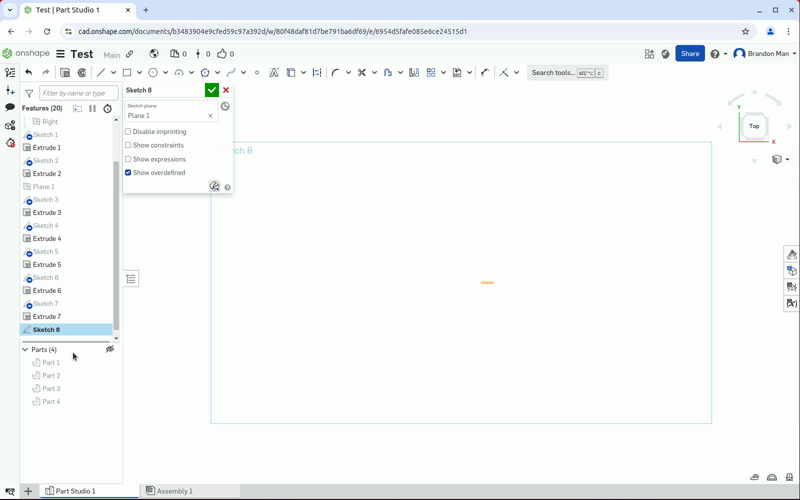
key_down(shift)
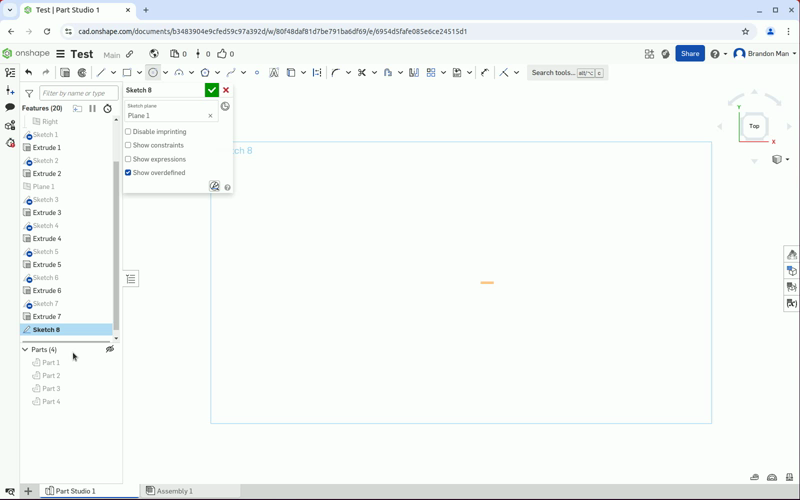
mouse_move(486, 271)
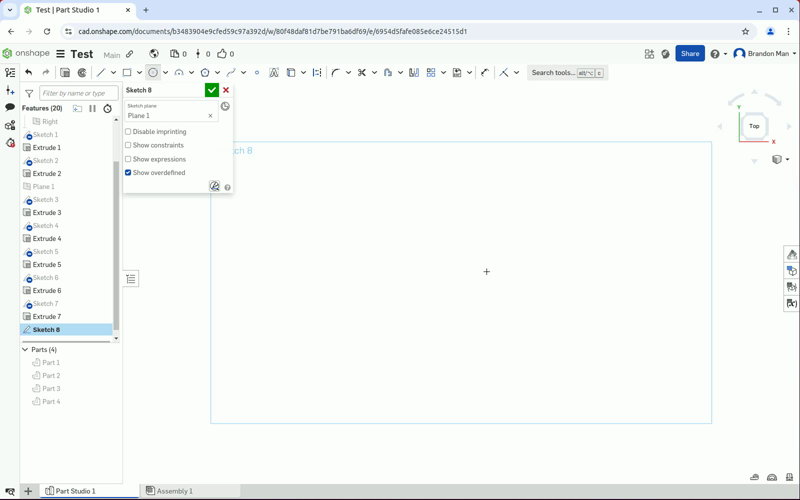
click(486, 271)
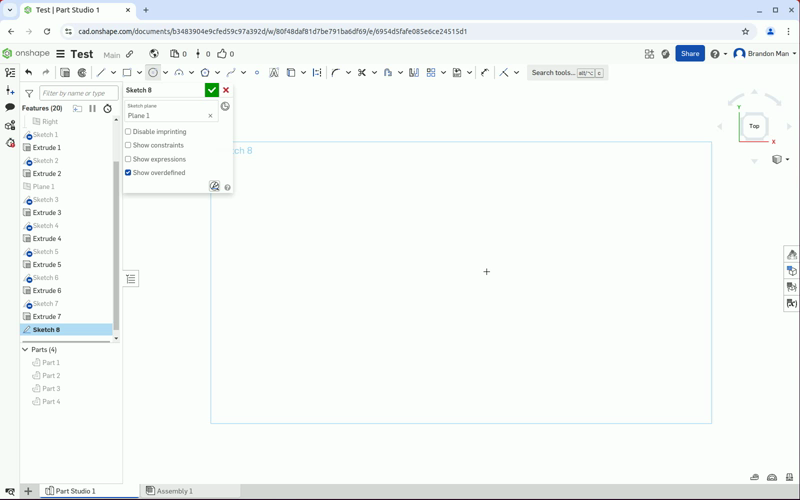
key_up(shift)
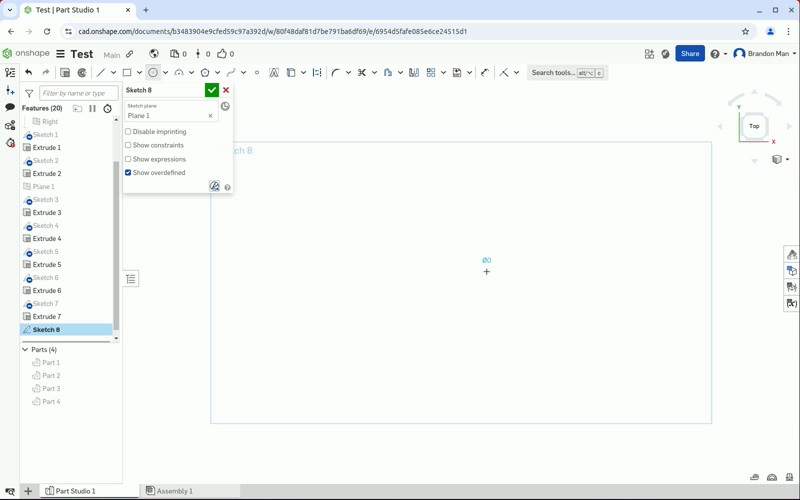
mouse_move(490, 271)
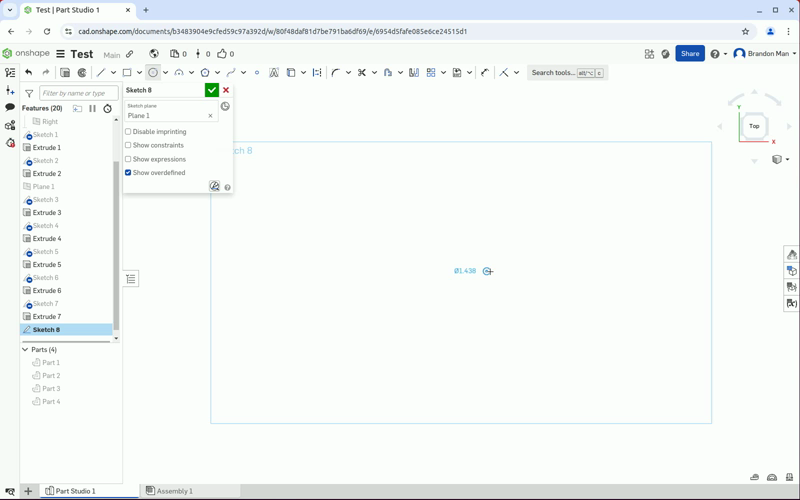
click(490, 271)
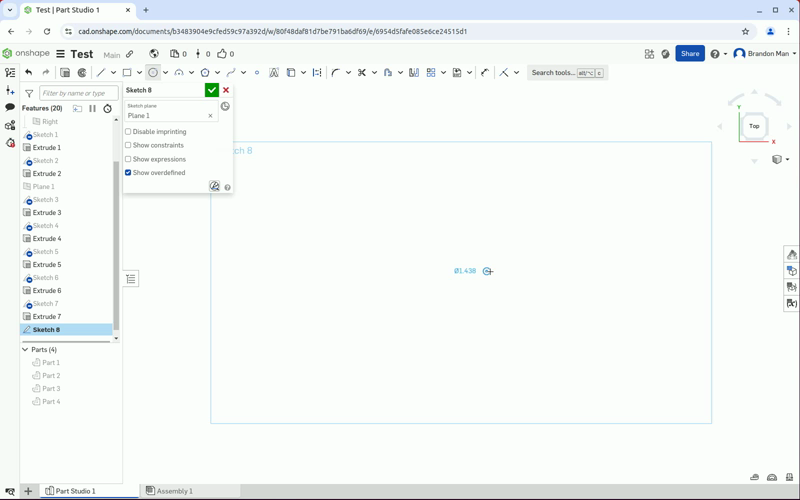
key(esc)
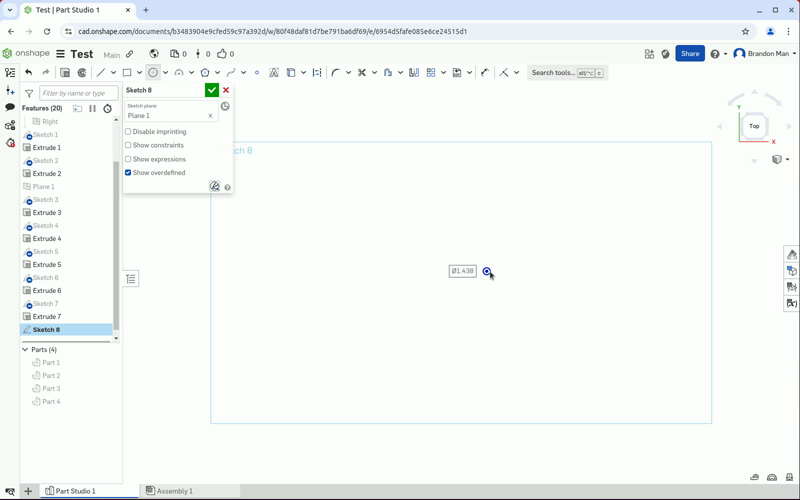
mouse_move(484, 269)
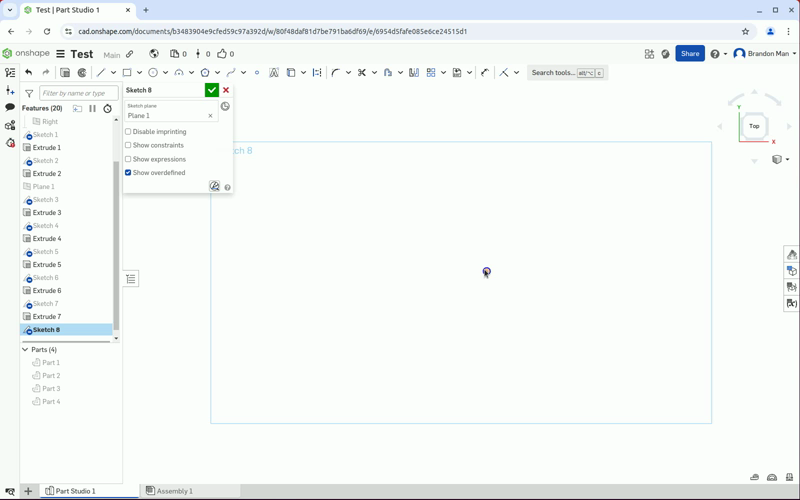
scroll(6)
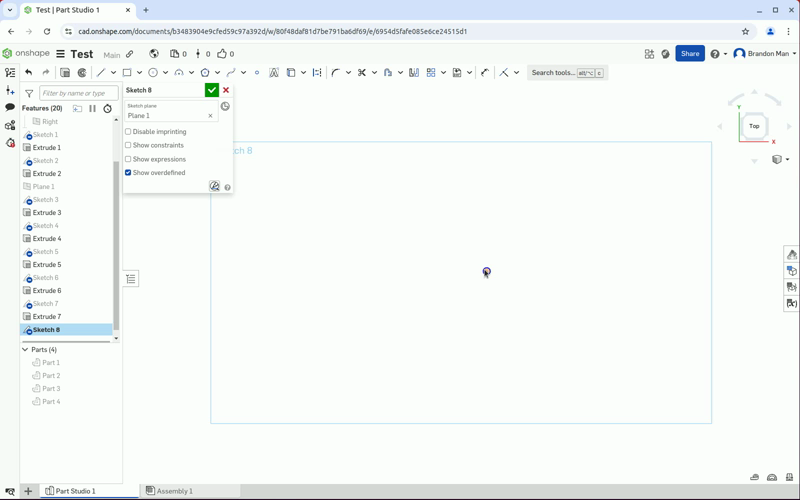
scroll(6)
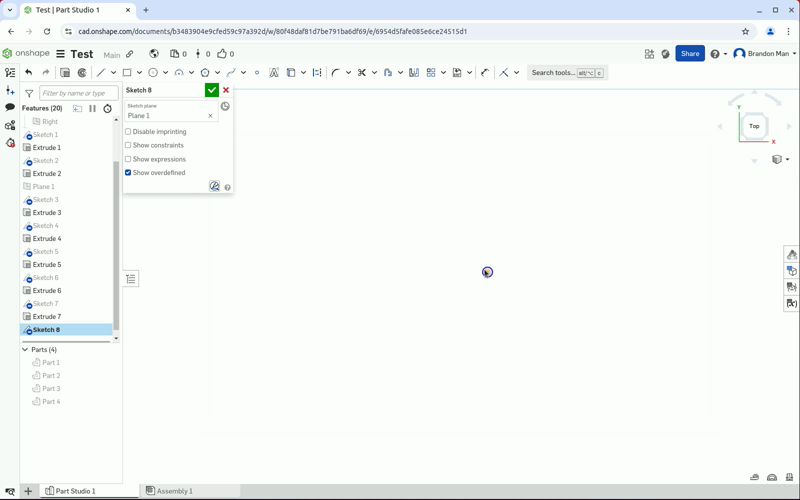
scroll(6)
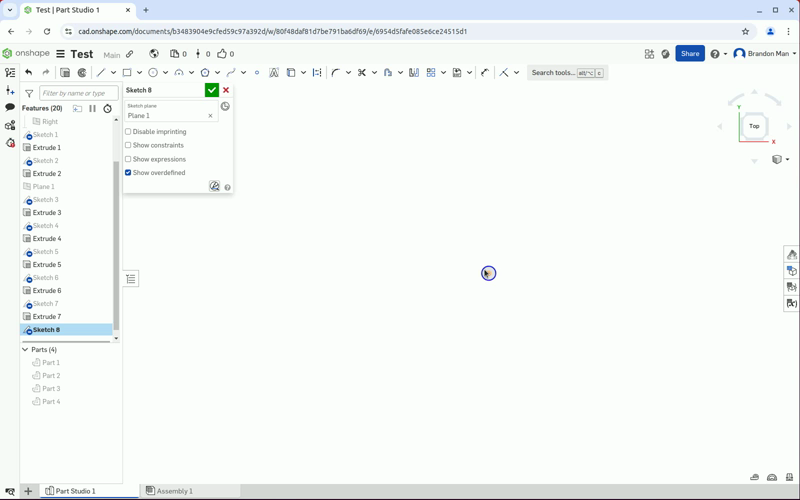
scroll(6)
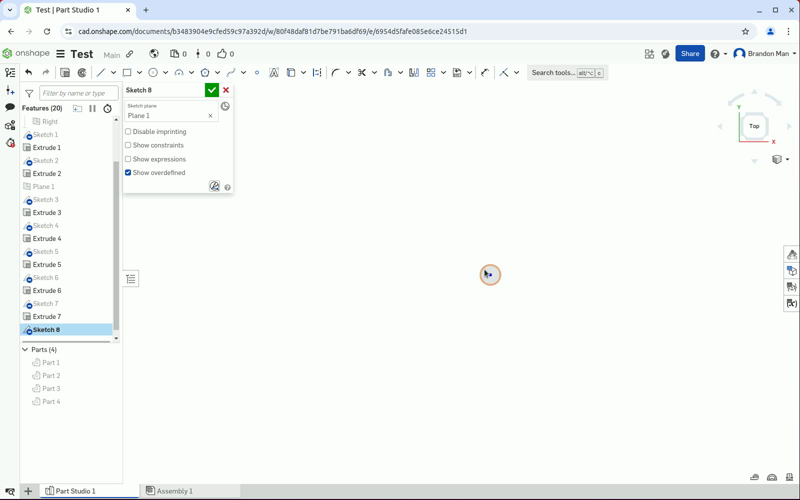
scroll(6)
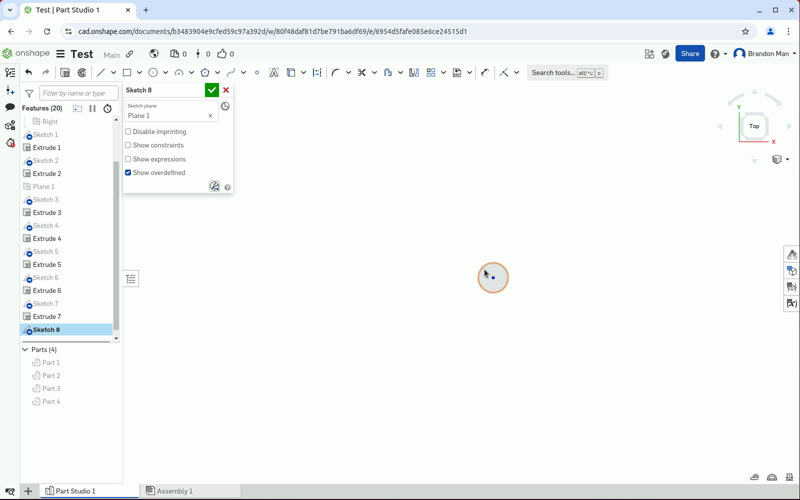
scroll(6)
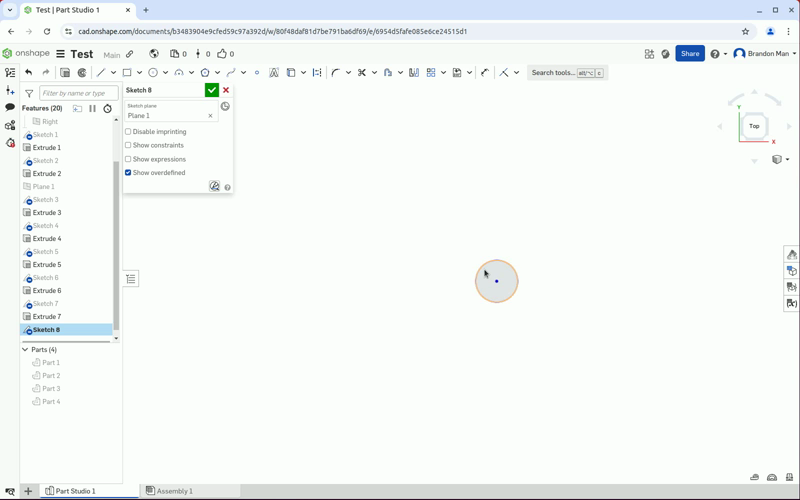
scroll(6)
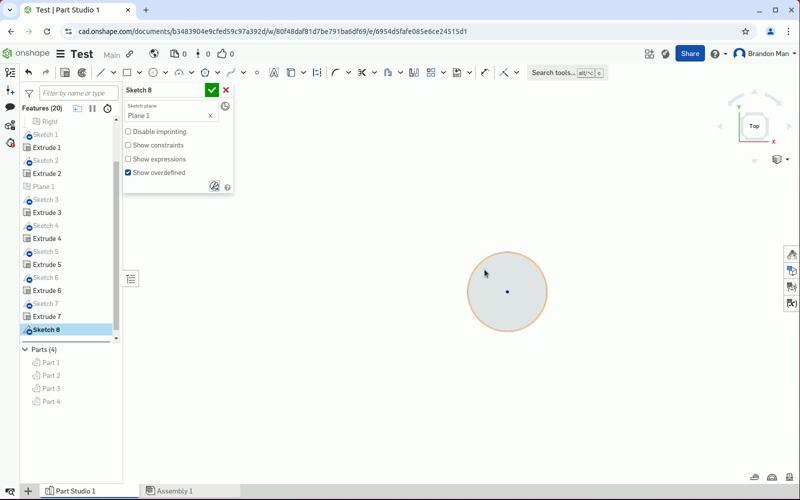
click(484, 269)
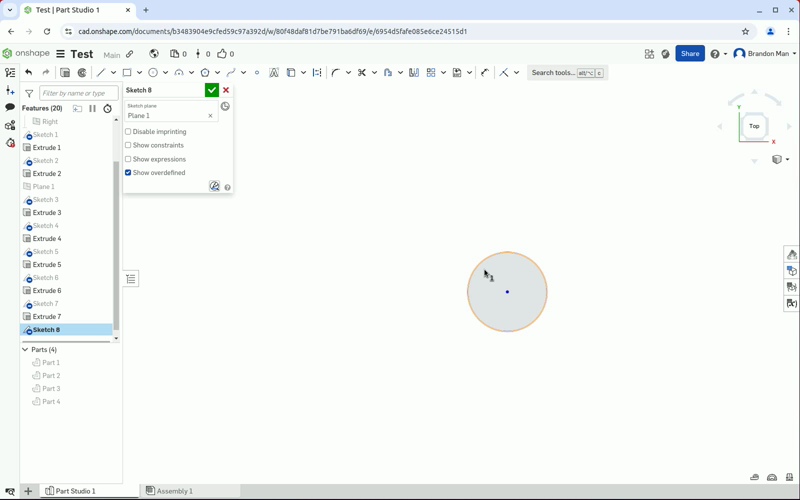
scroll(-6)
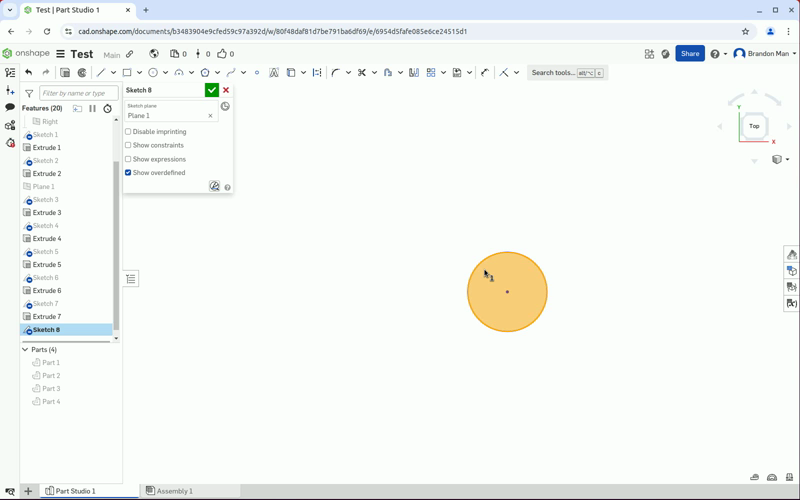
scroll(-6)
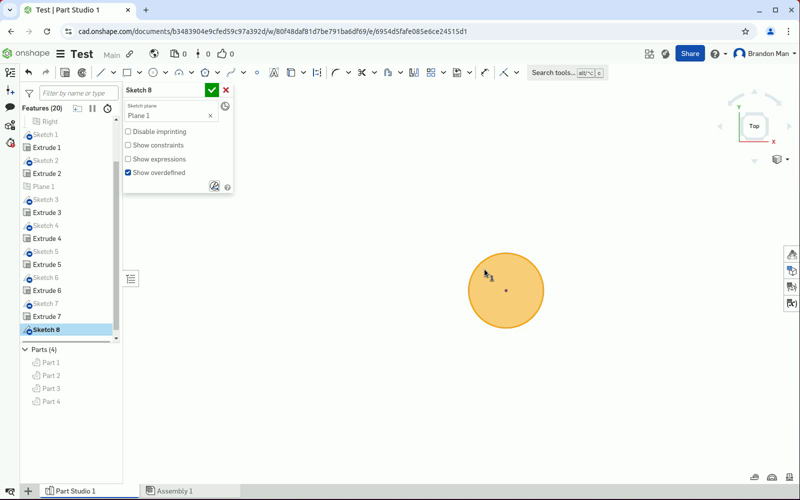
scroll(-6)
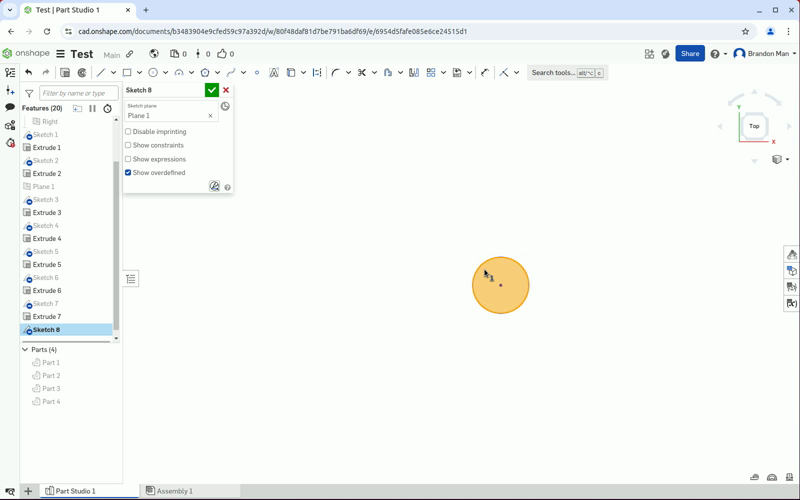
scroll(-6)
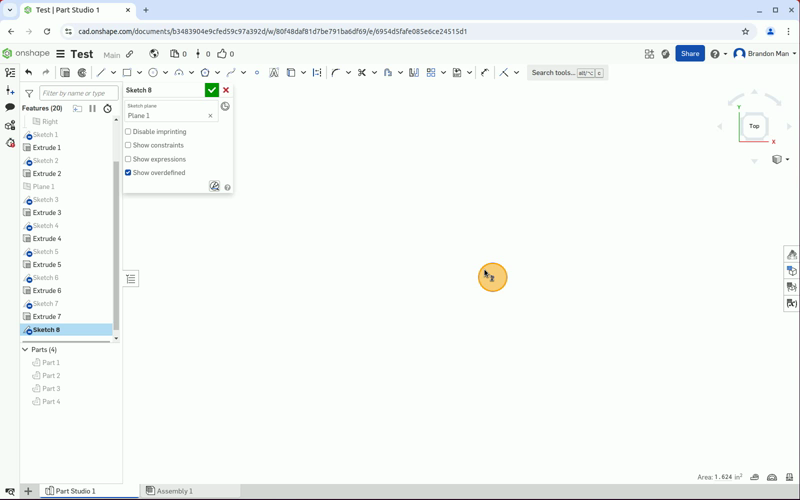
scroll(-6)
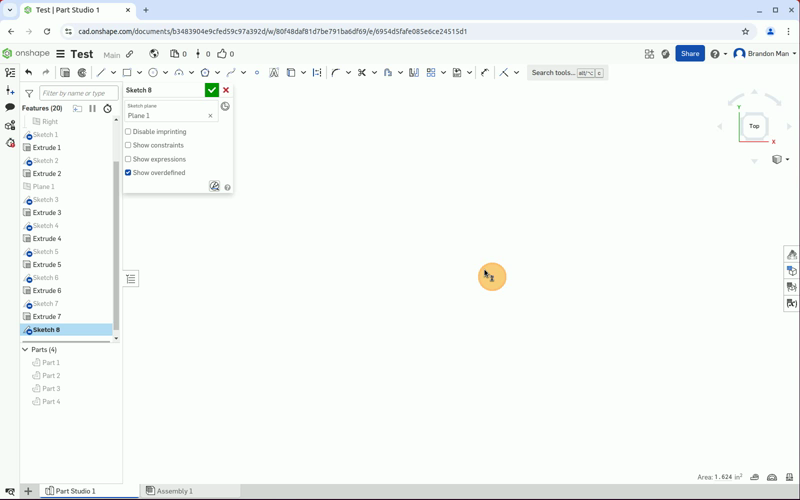
scroll(-6)
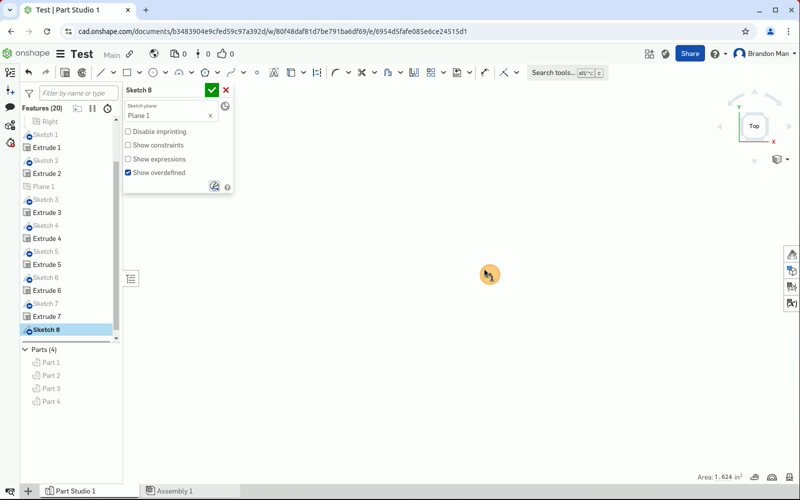
scroll(-6)
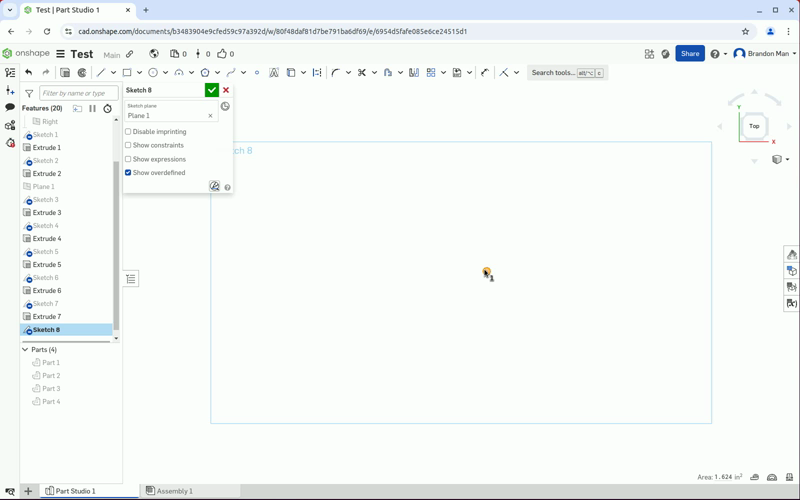
mouse_move(73, 352)
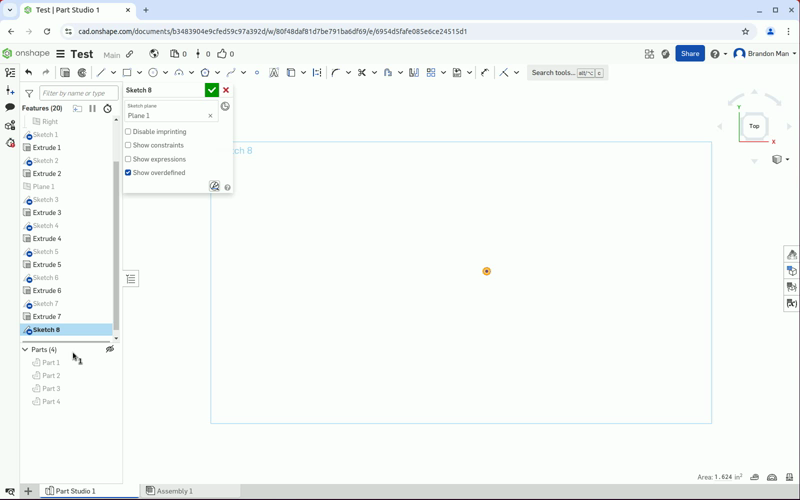
key(shift+y)
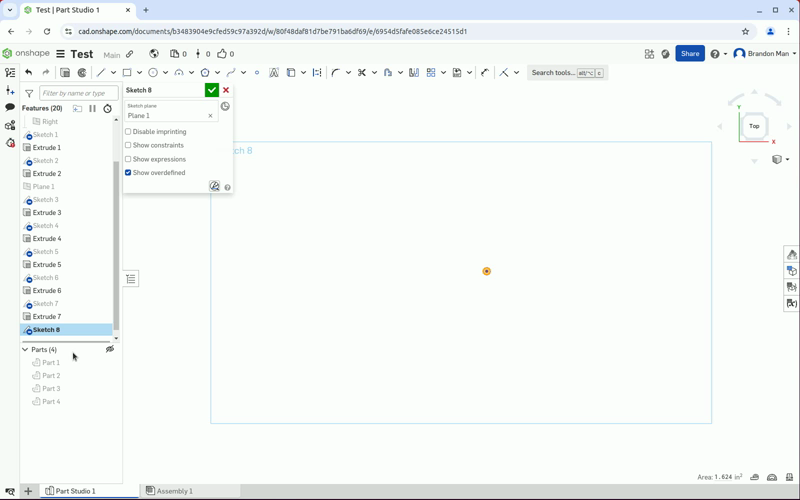
key(shift+e)
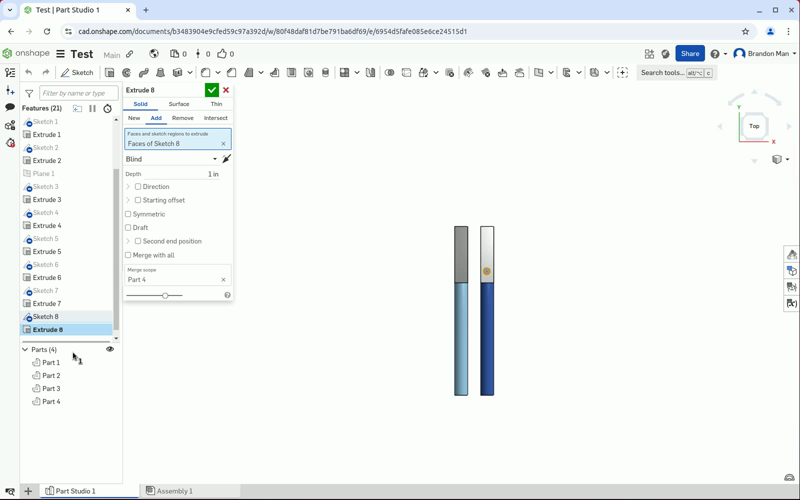
mouse_move(143, 106)
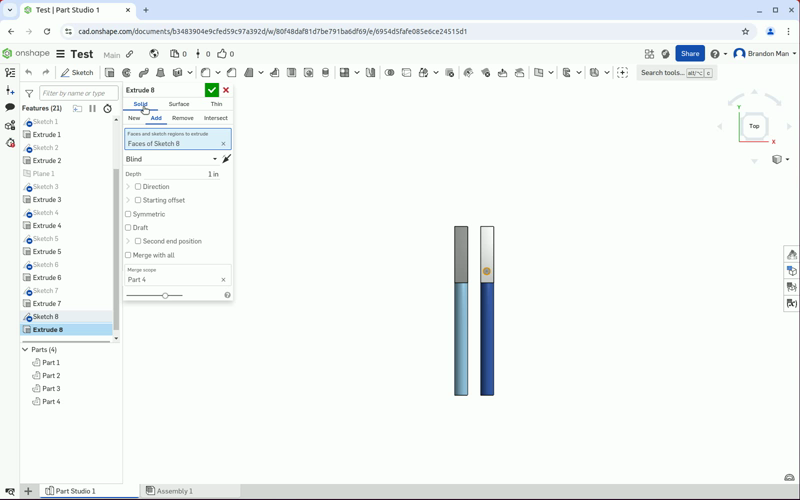
click(143, 106)
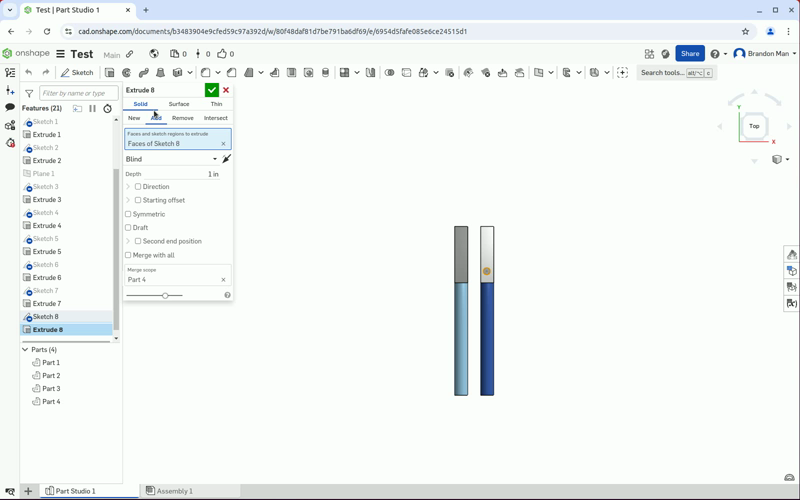
mouse_move(186, 120)
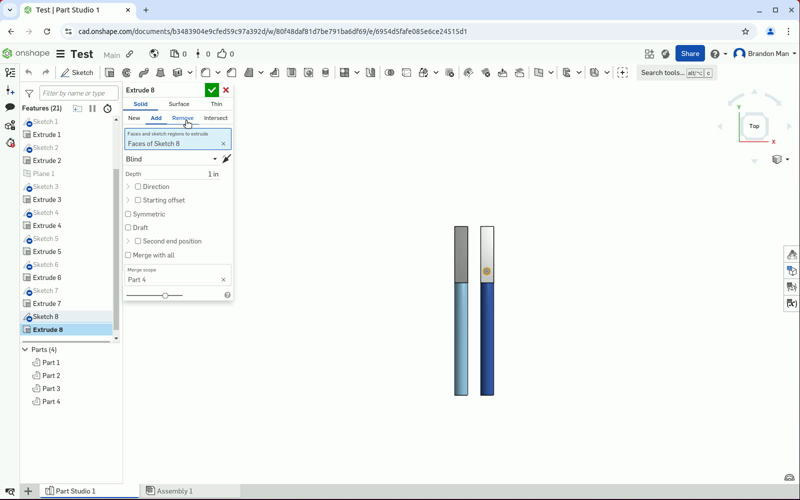
click(186, 120)
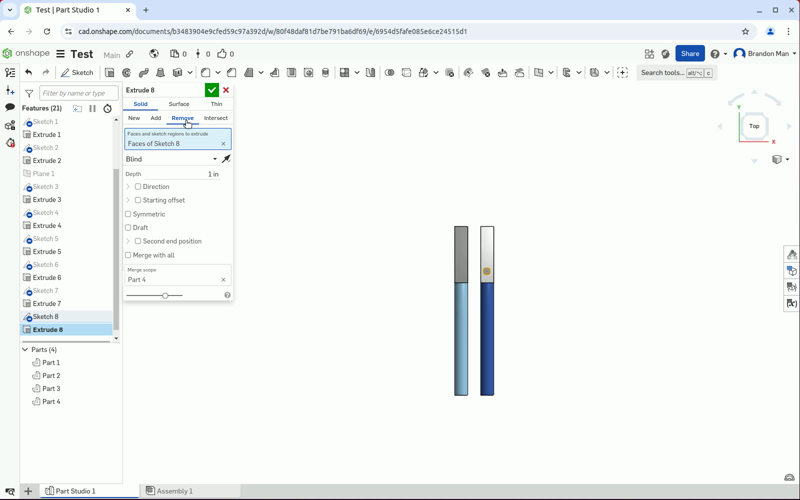
key(tab, 4)
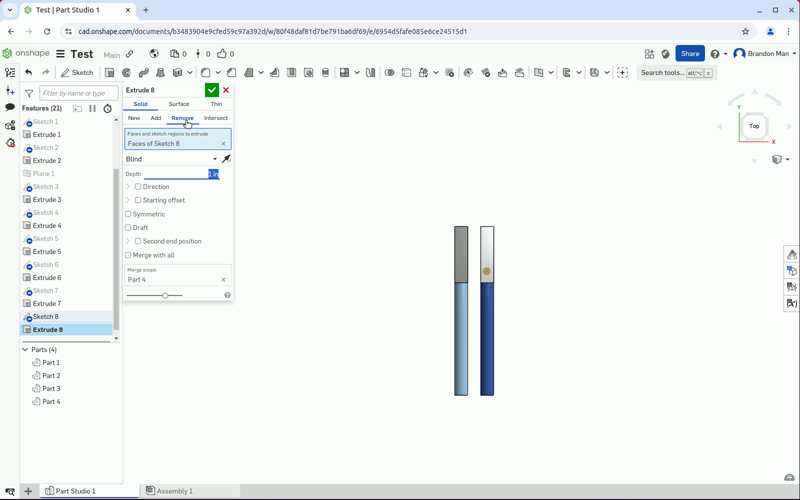
text(30.811)
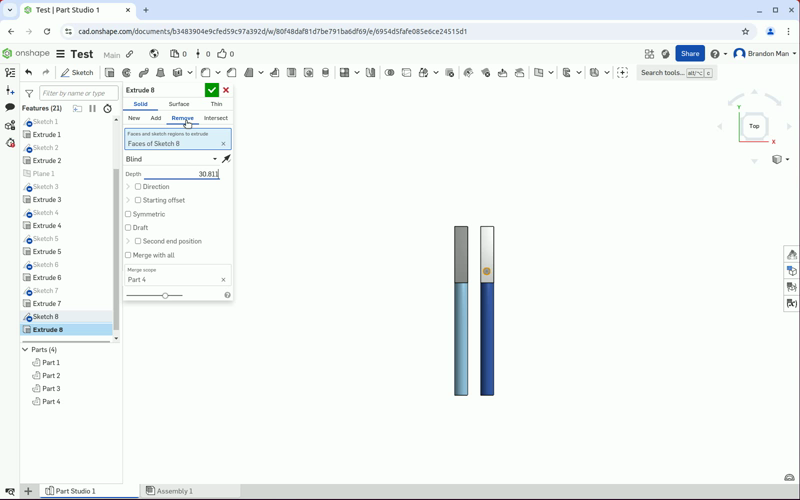
key(tab, 6)
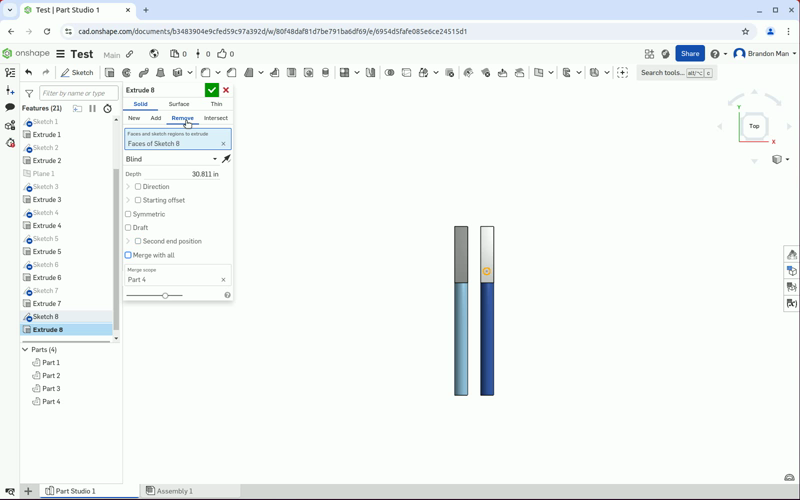
key(space)
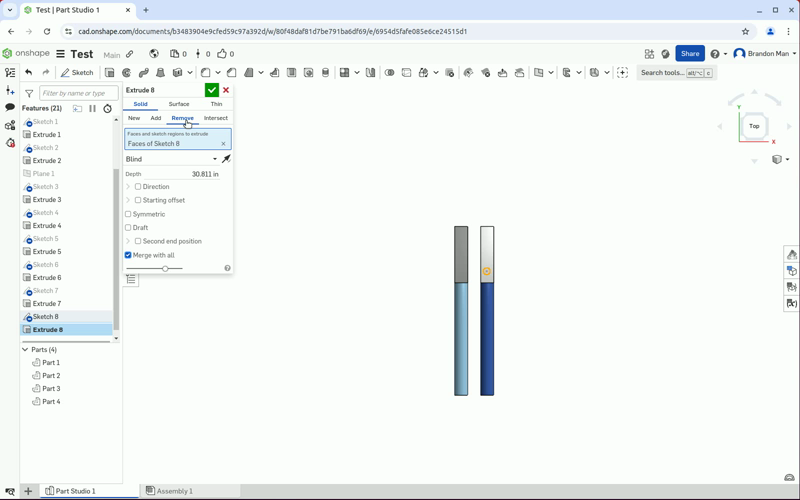
key(enter)
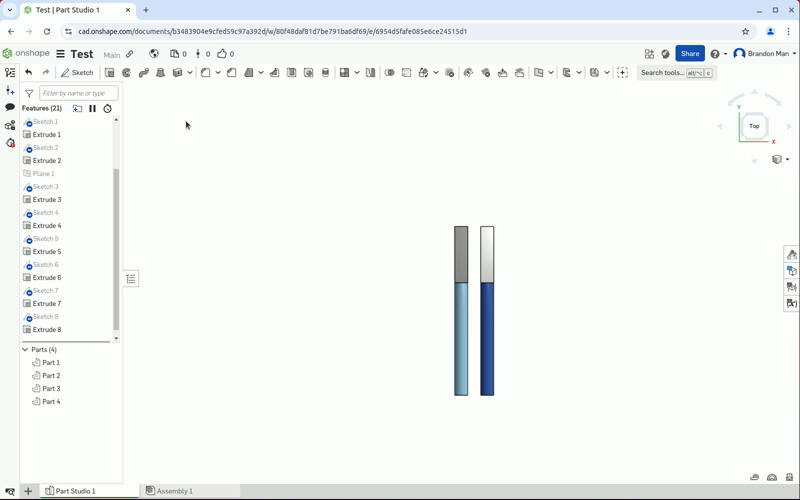
key(shift+h)
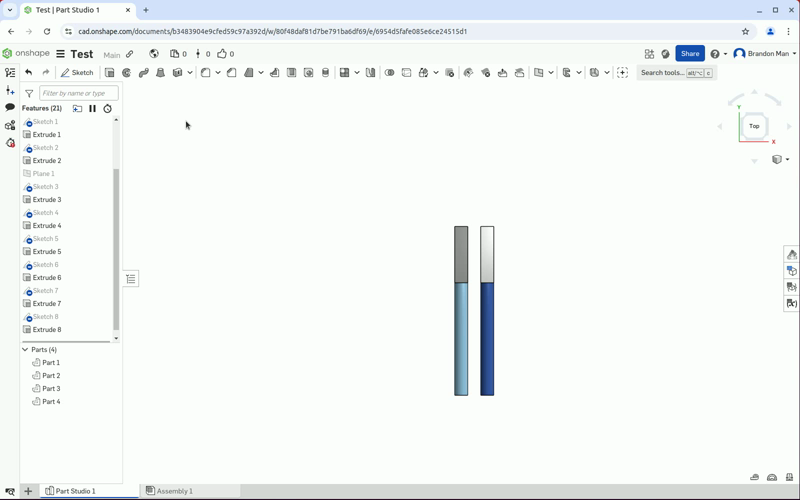
key(shift+h)
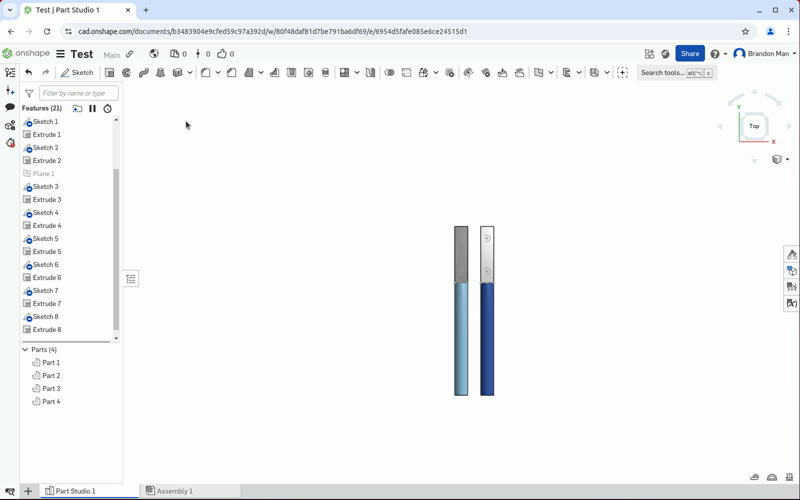
key(shift+7)
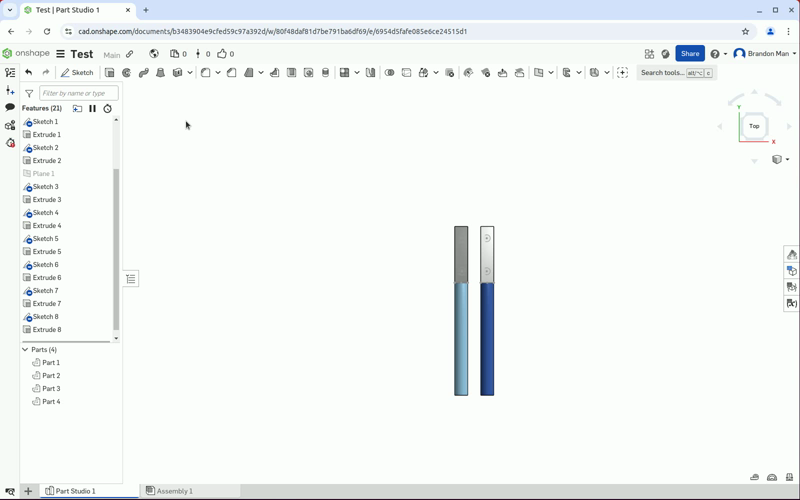
key(up, 3)
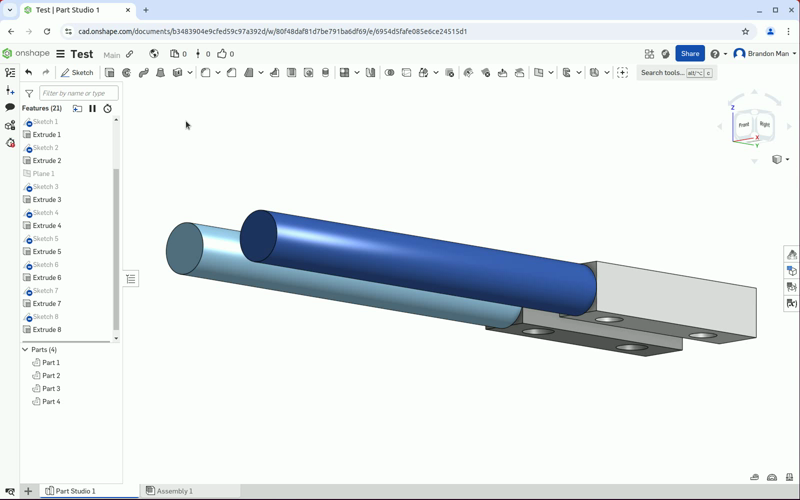
key(left, 3)
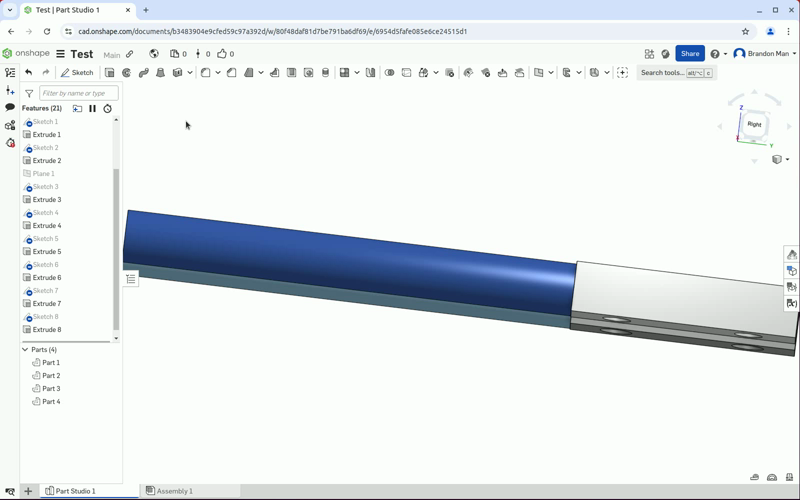
key(right, 3)
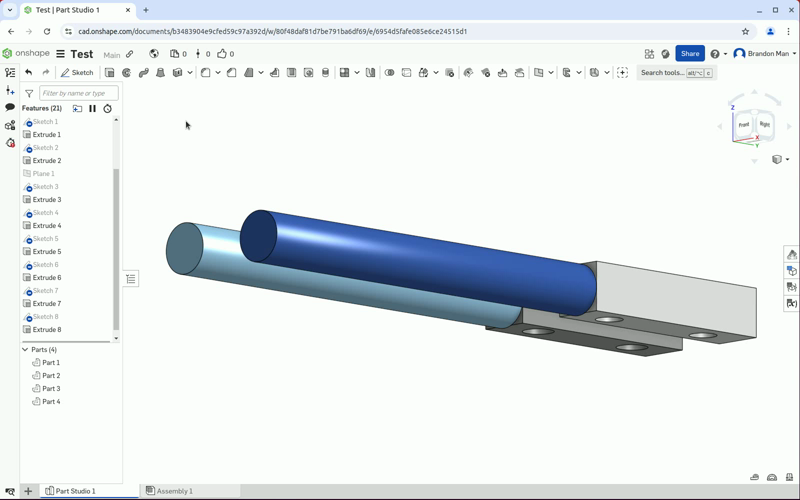
key(down, 3)
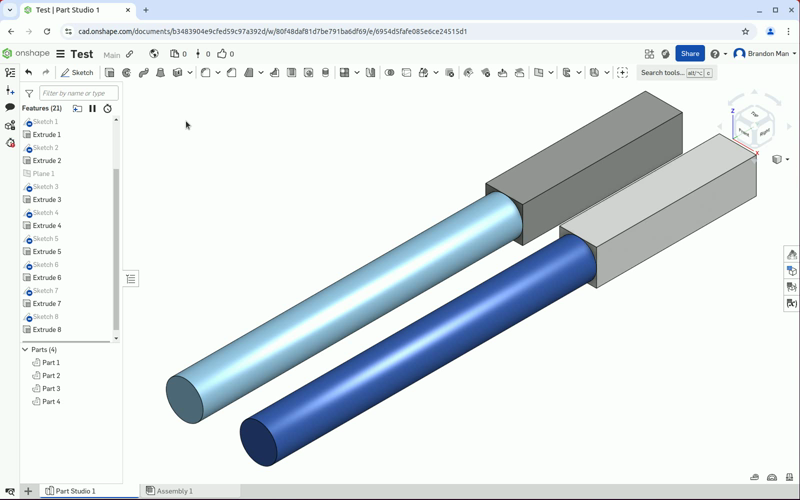
mouse_move(69, 124)
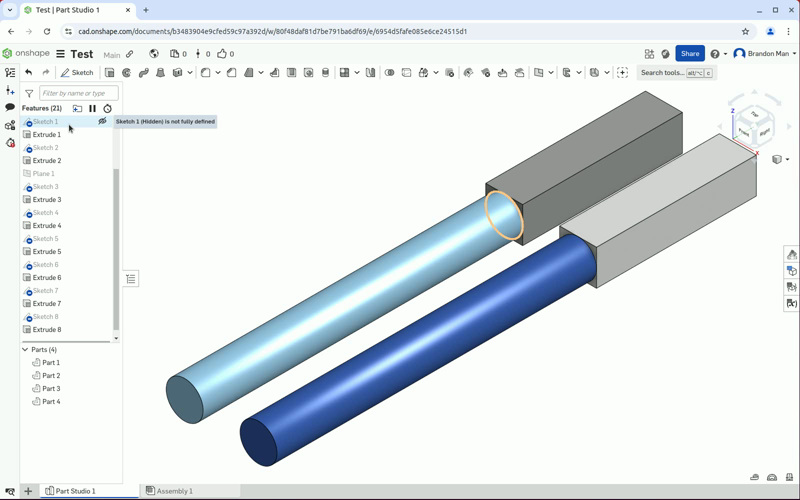
click(69, 124)